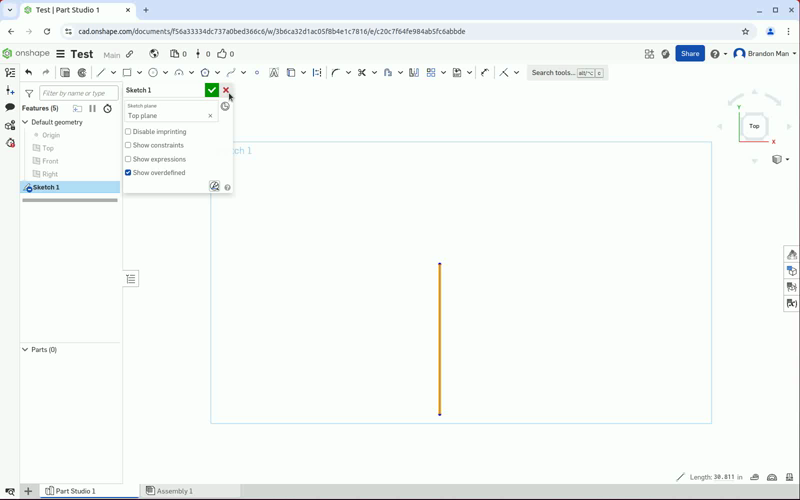
key(shift+h)
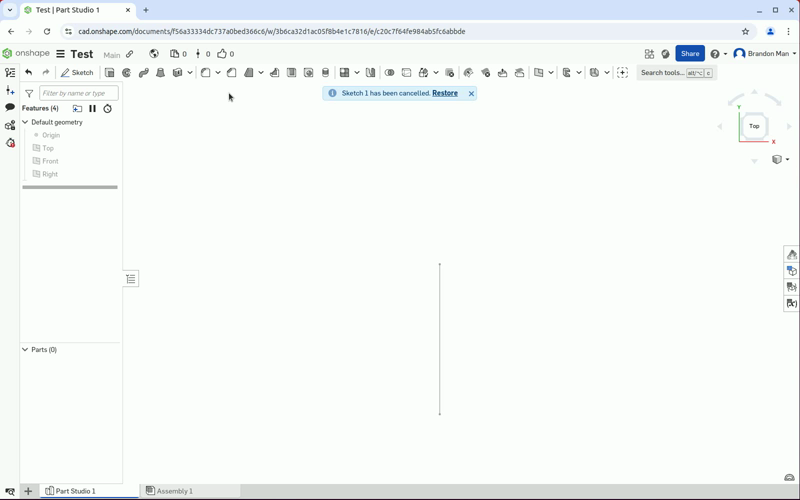
mouse_move(73, 352)
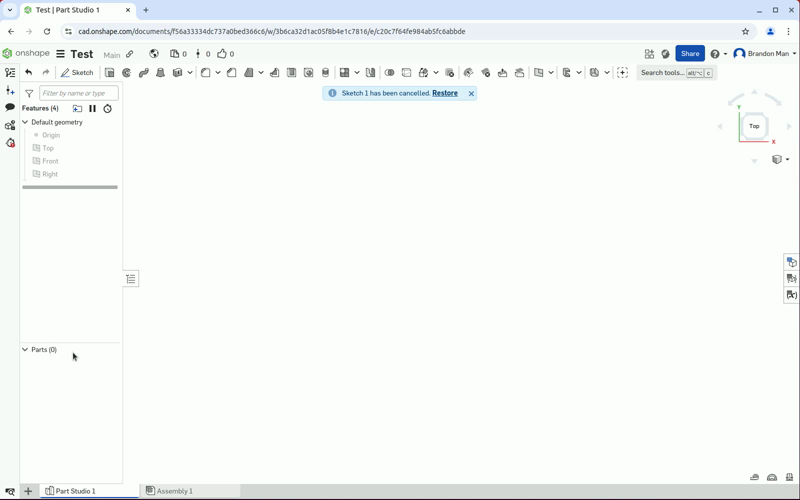
key(y)
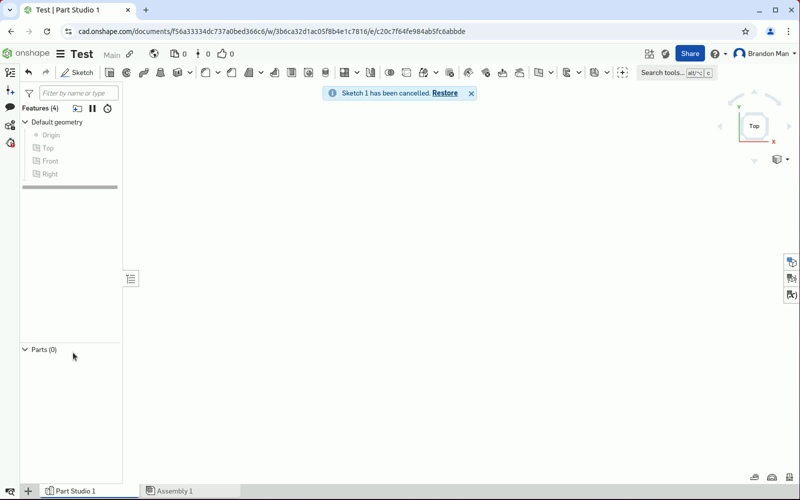
key(shift+p)
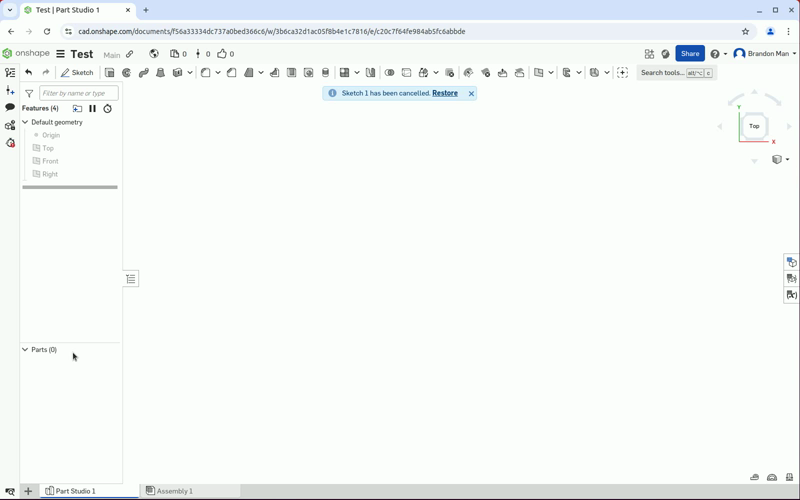
key(space)
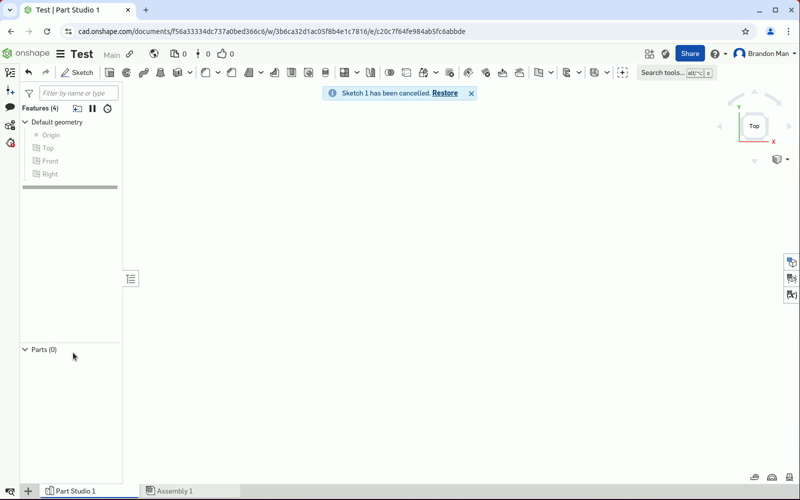
key_down(shift)
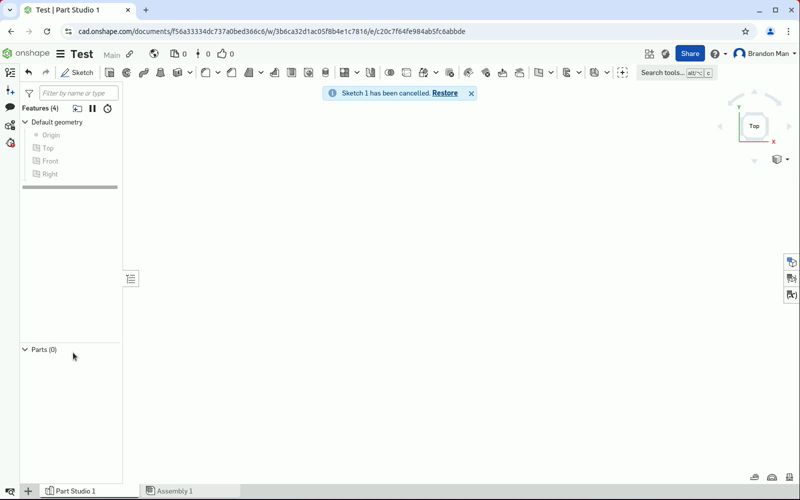
key(up)
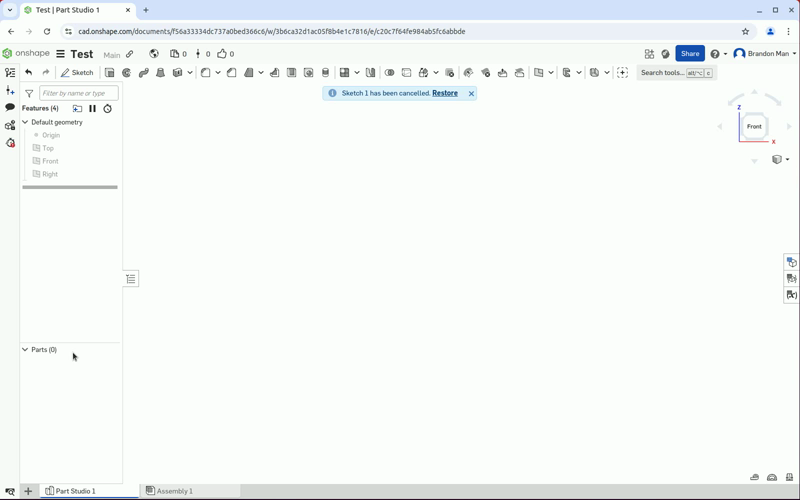
key_up(shift)
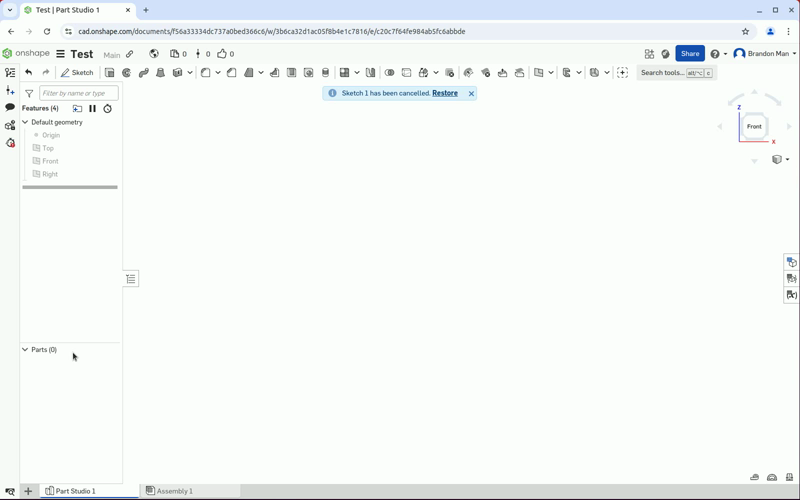
mouse_move(73, 352)
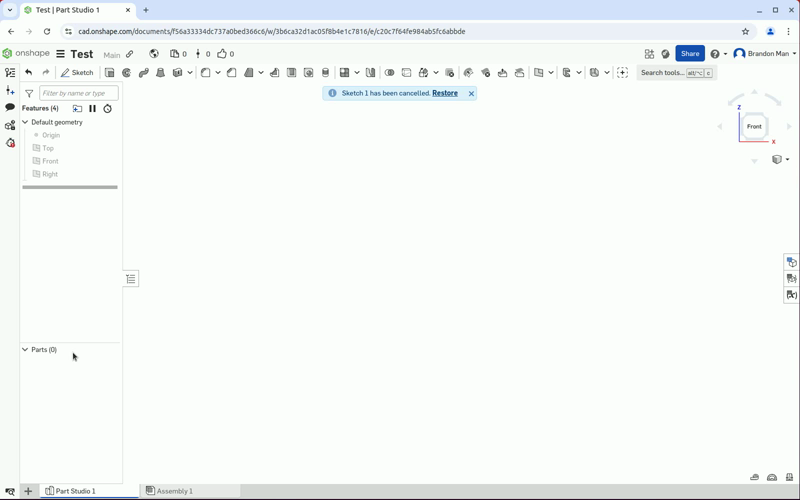
key(shift+y)
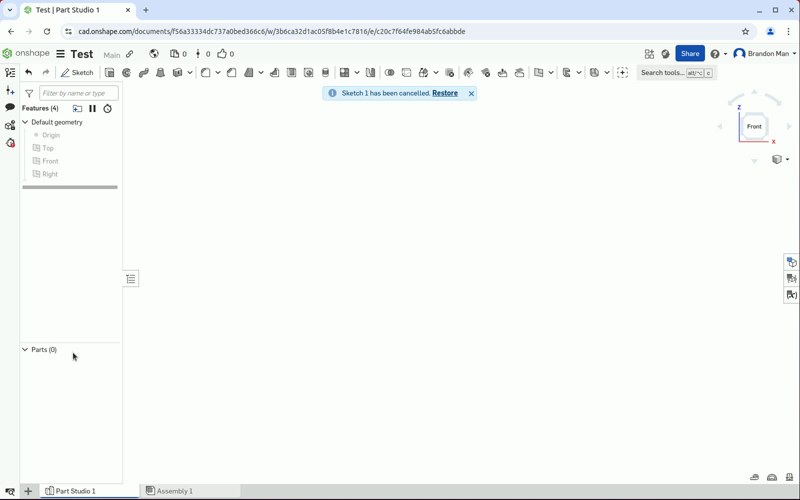
key(shift+s)
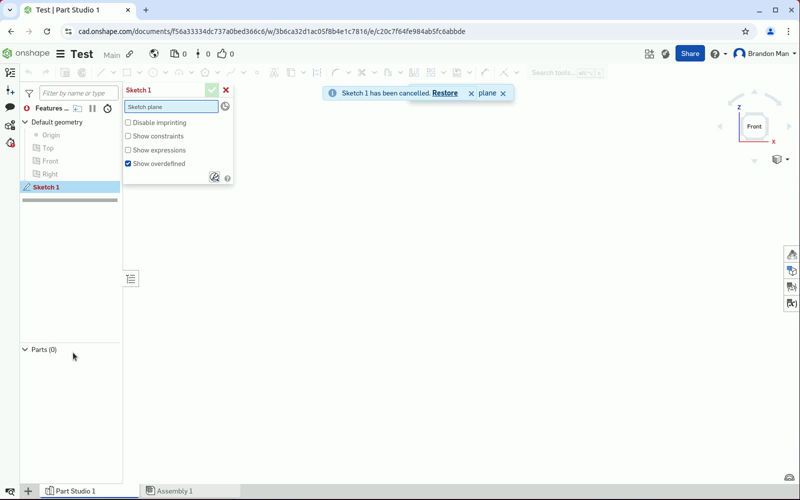
mouse_move(73, 163)
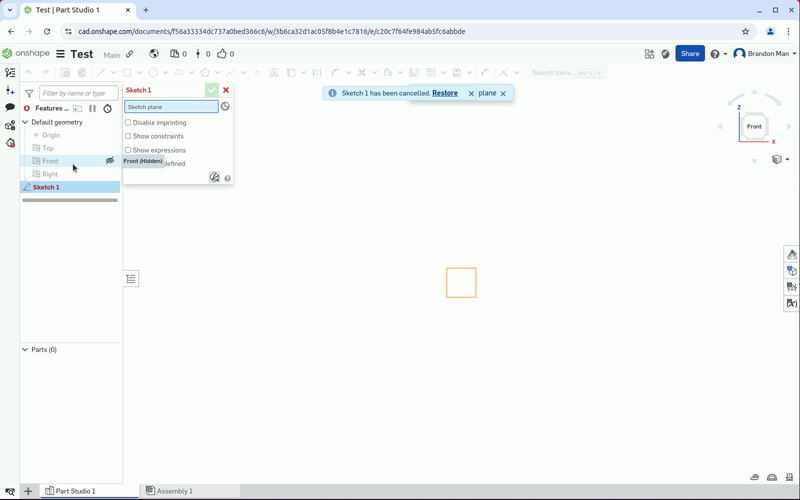
click(73, 163)
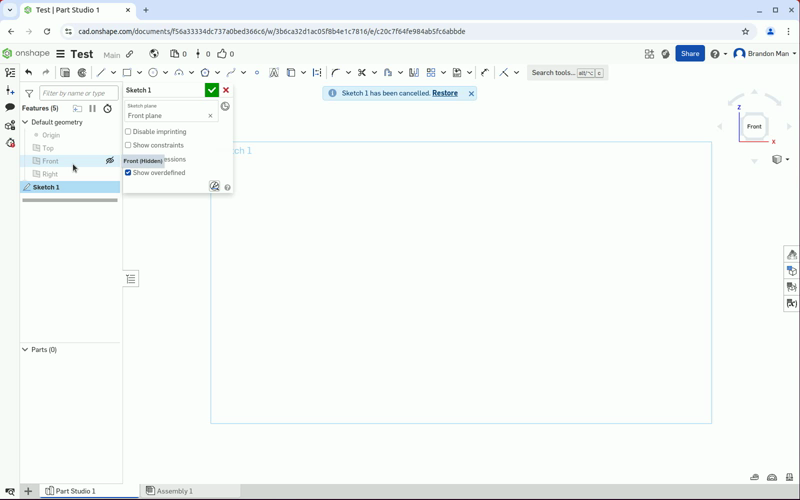
mouse_move(73, 352)
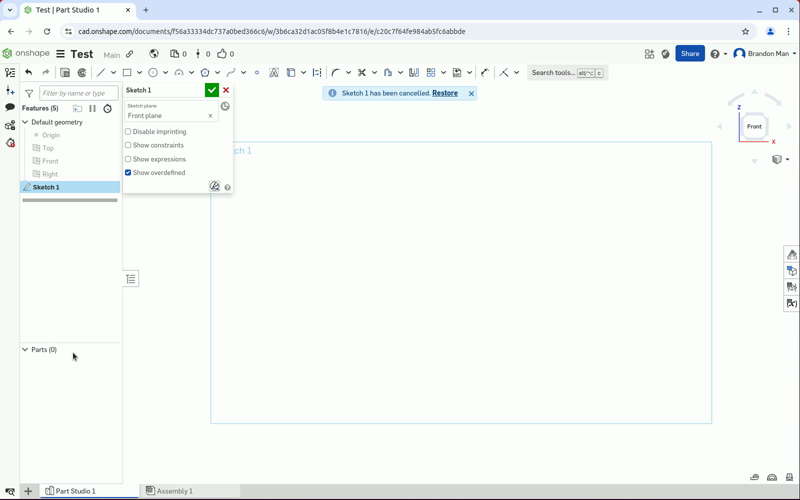
key(y)
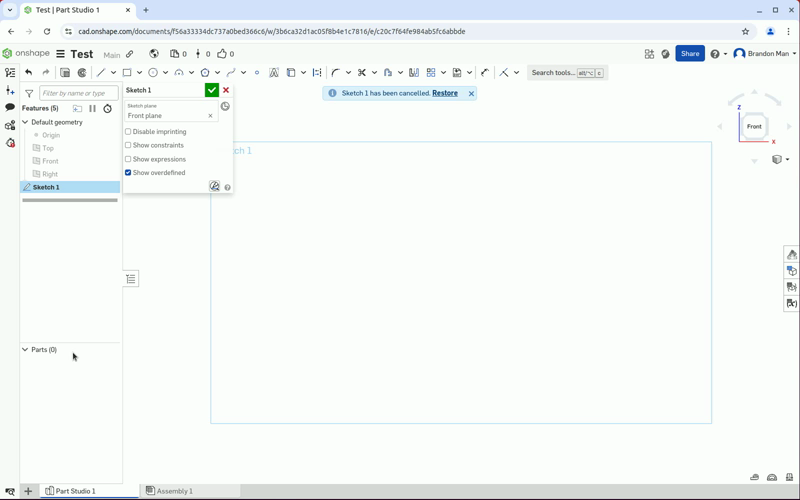
key(c)
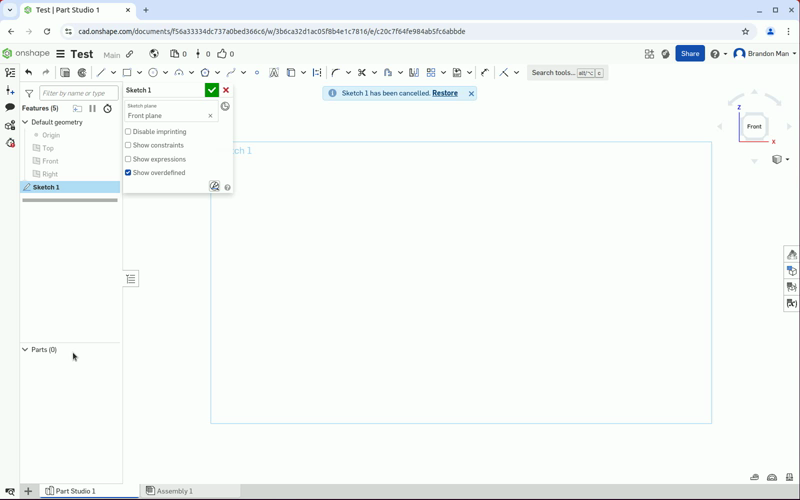
key_down(shift)
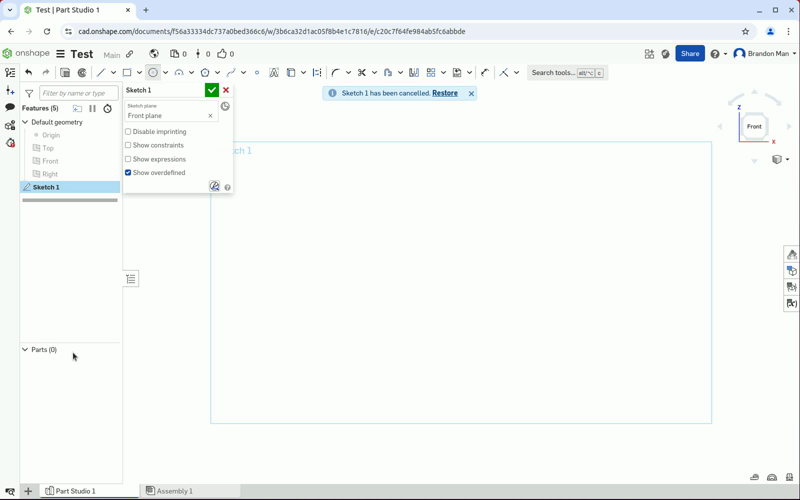
mouse_move(460, 282)
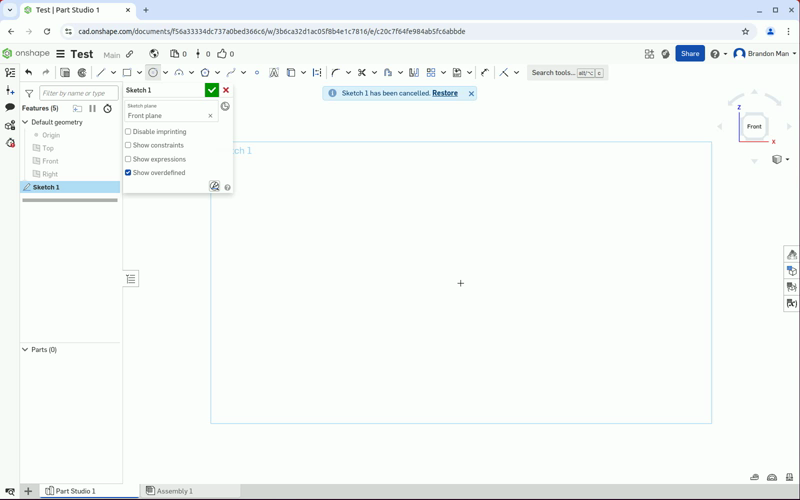
click(460, 282)
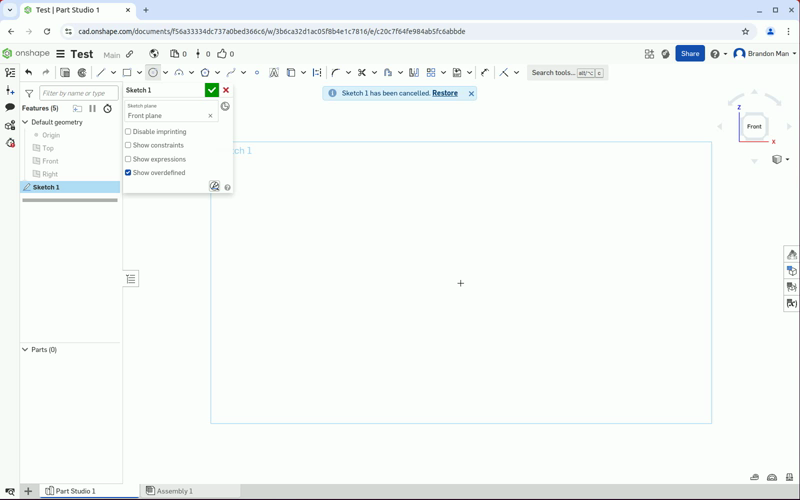
key_up(shift)
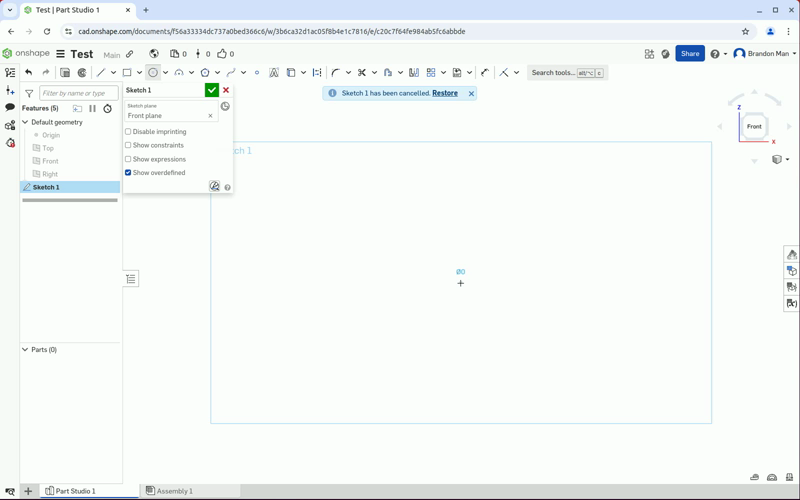
mouse_move(505, 282)
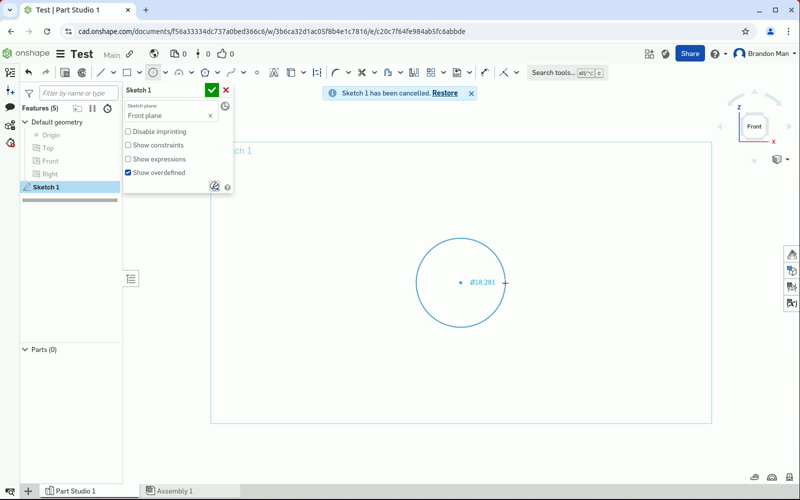
click(505, 282)
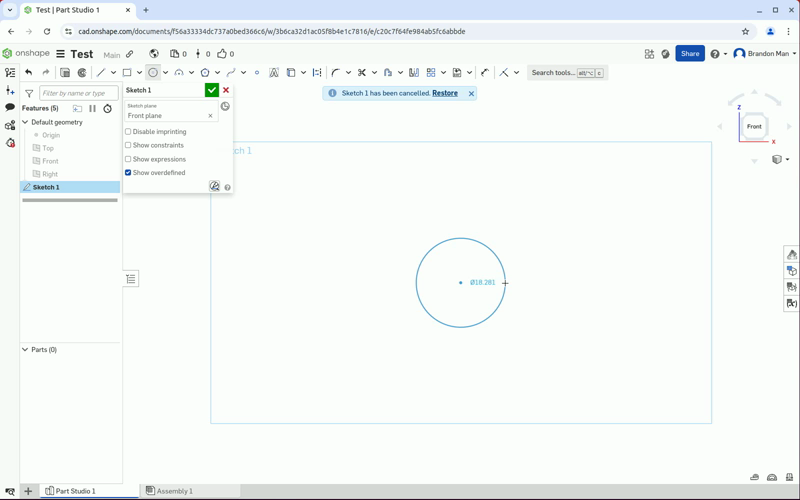
key(esc)
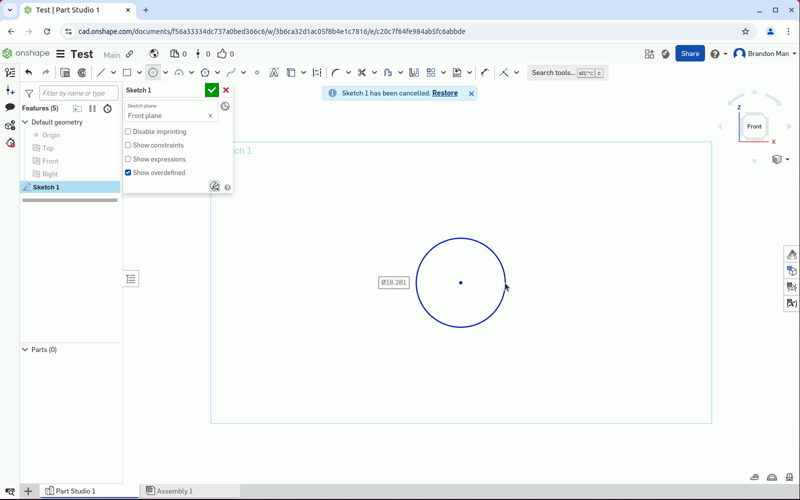
key(l)
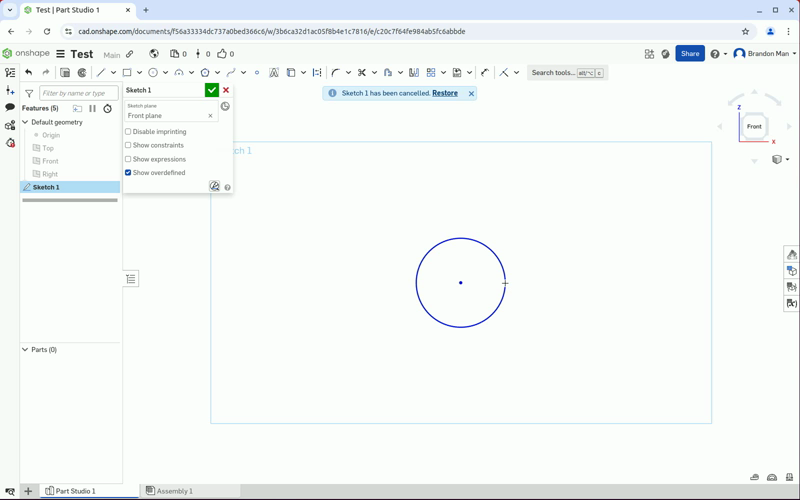
key_down(shift)
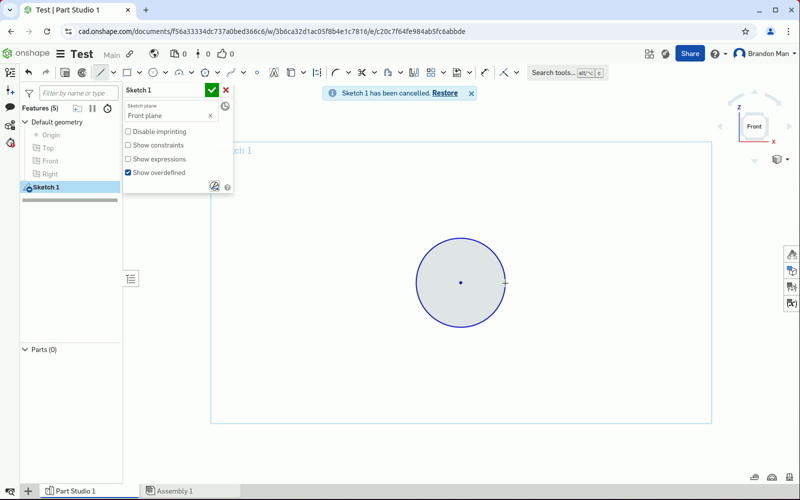
mouse_move(431, 290)
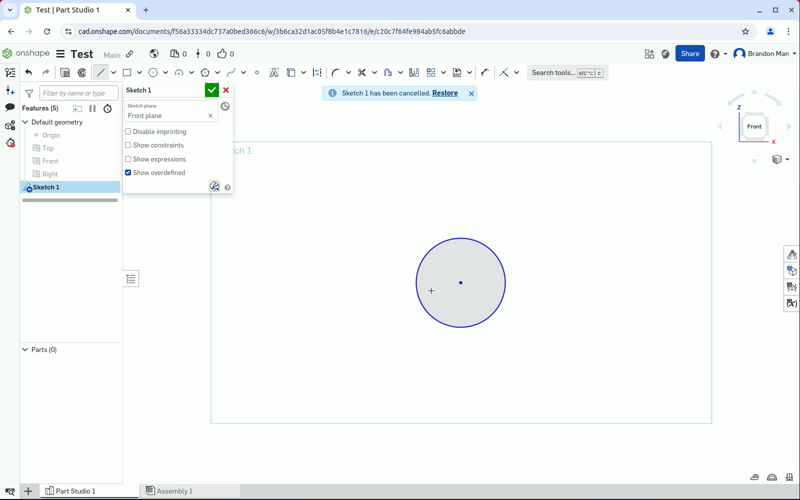
click(431, 290)
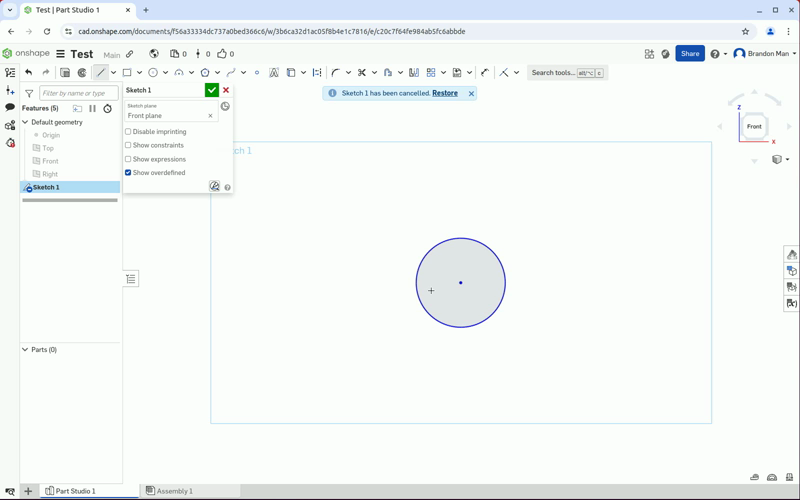
key_up(shift)
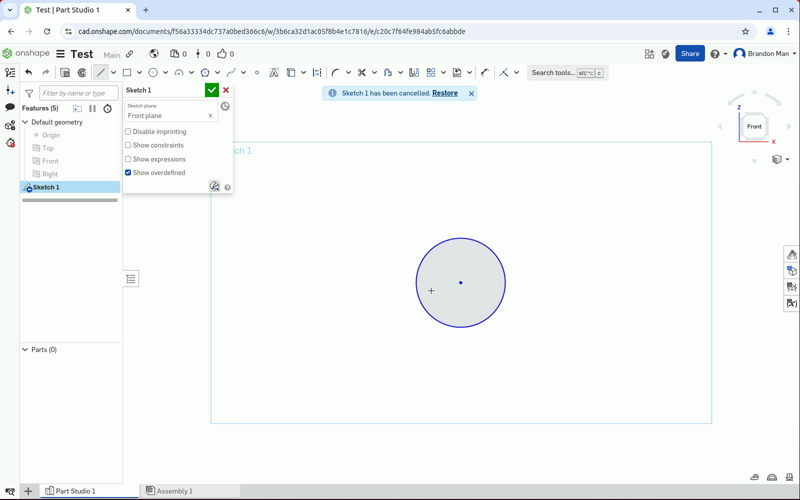
key_down(shift)
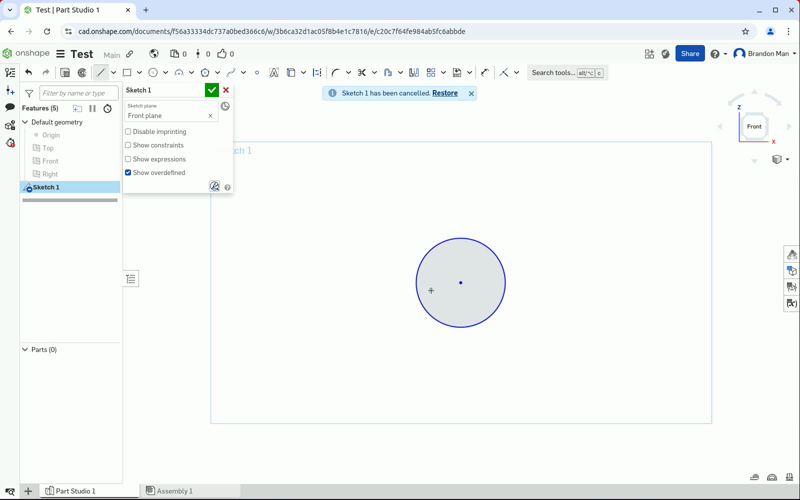
mouse_move(461, 290)
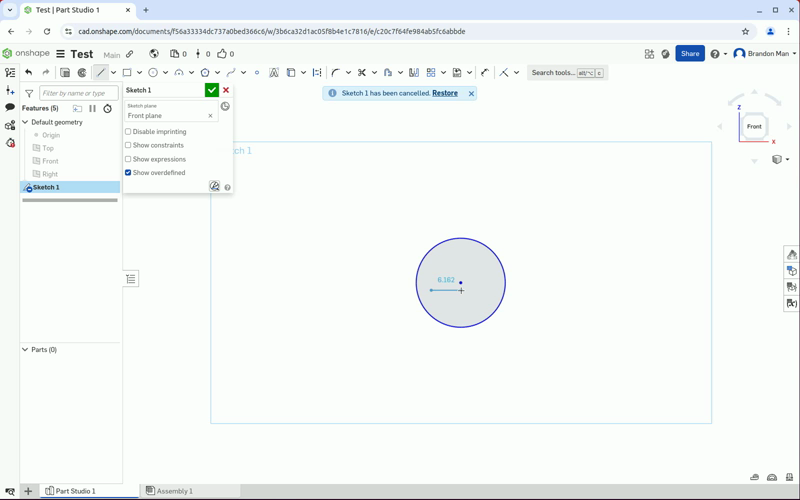
mouse_move(439, 290)
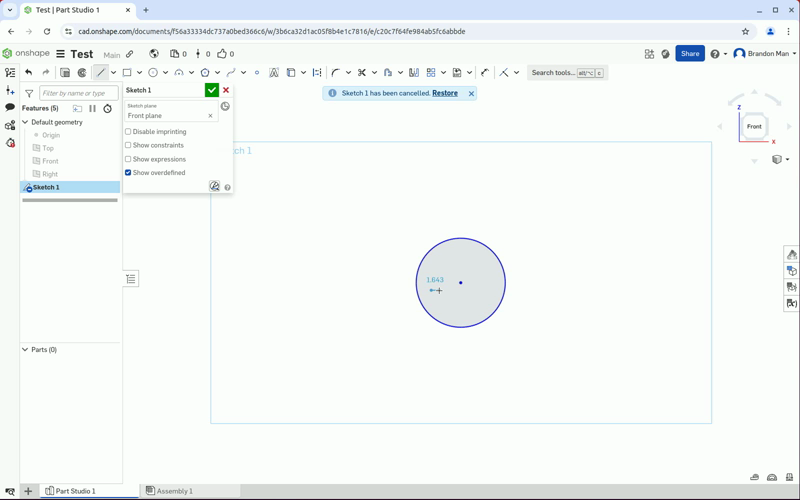
click(439, 290)
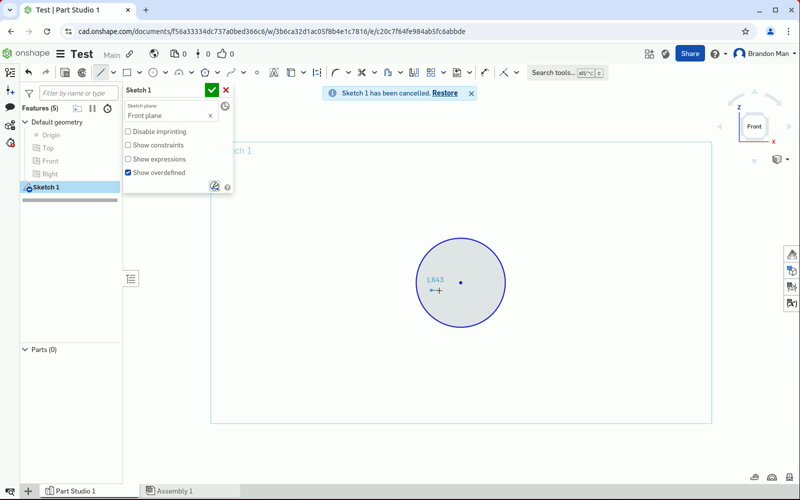
key_up(shift)
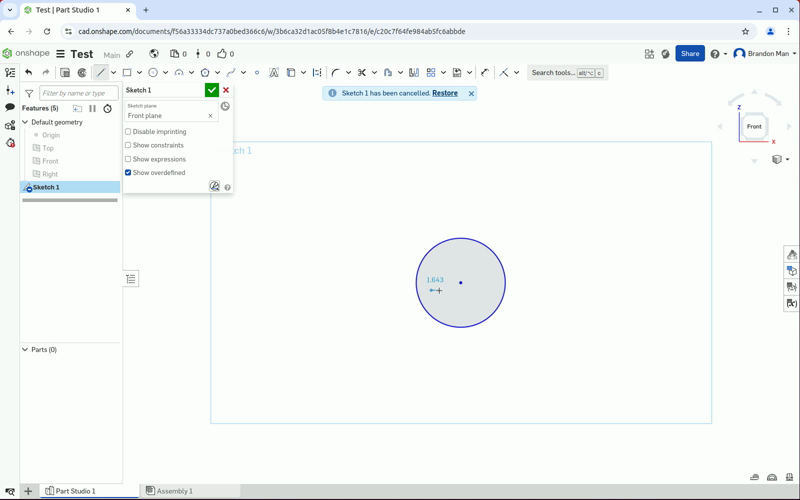
key(esc)
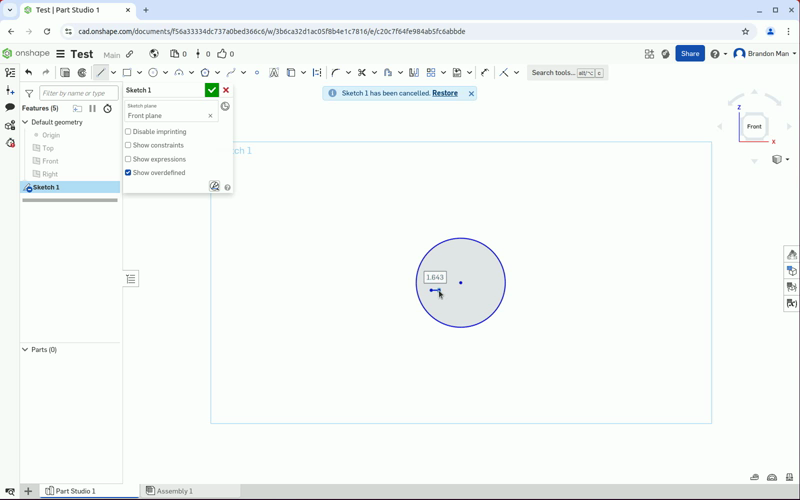
key(a)
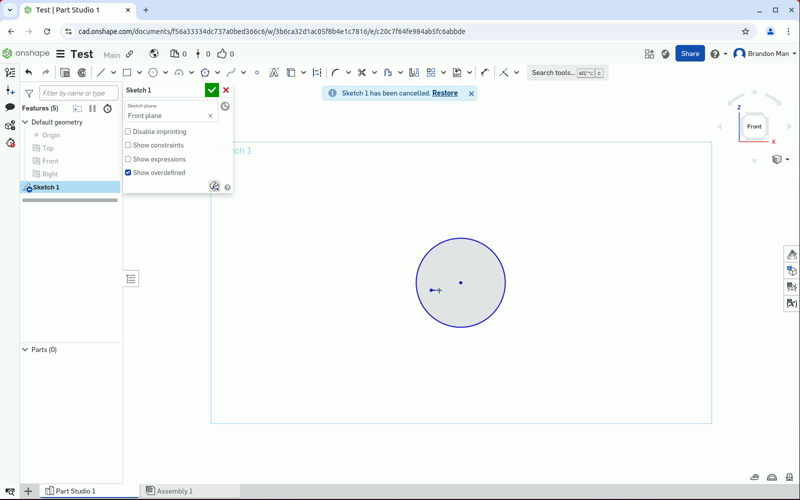
mouse_move(439, 290)
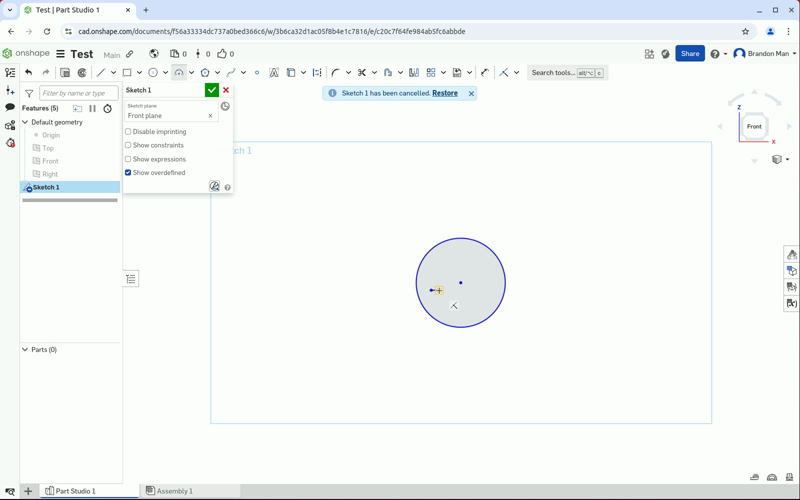
click(439, 290)
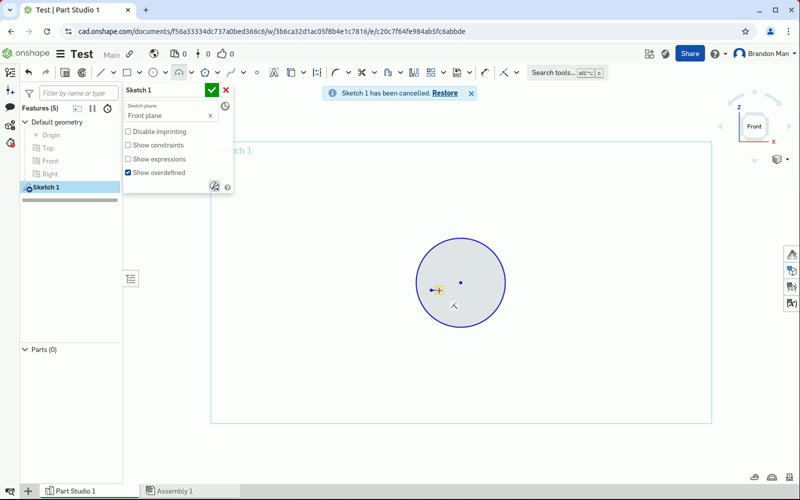
key_down(shift)
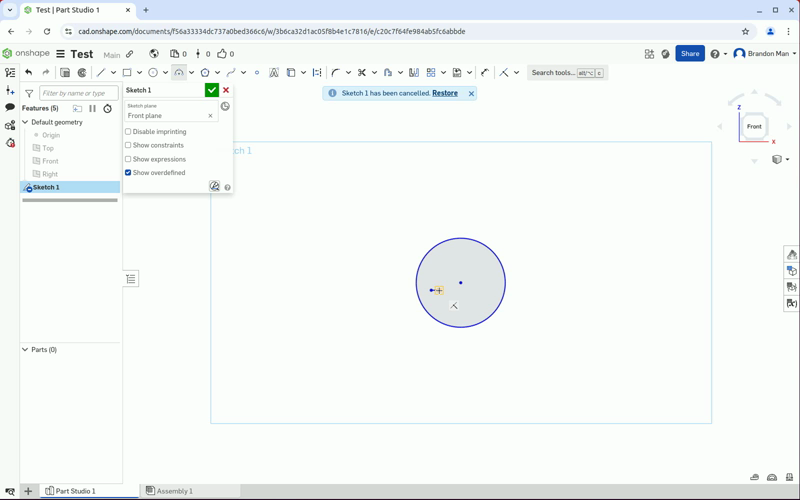
mouse_move(481, 290)
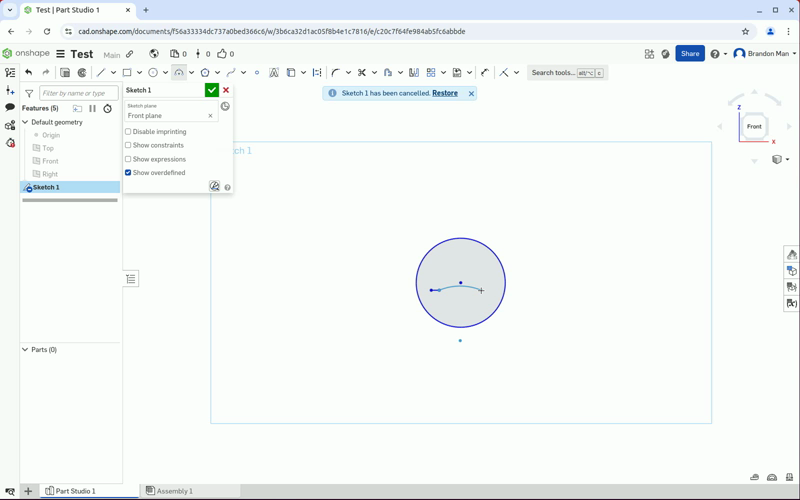
click(481, 290)
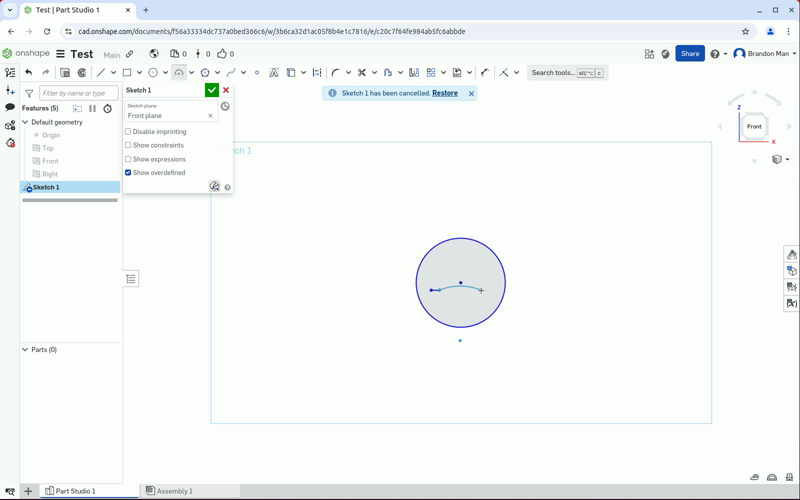
mouse_move(460, 305)
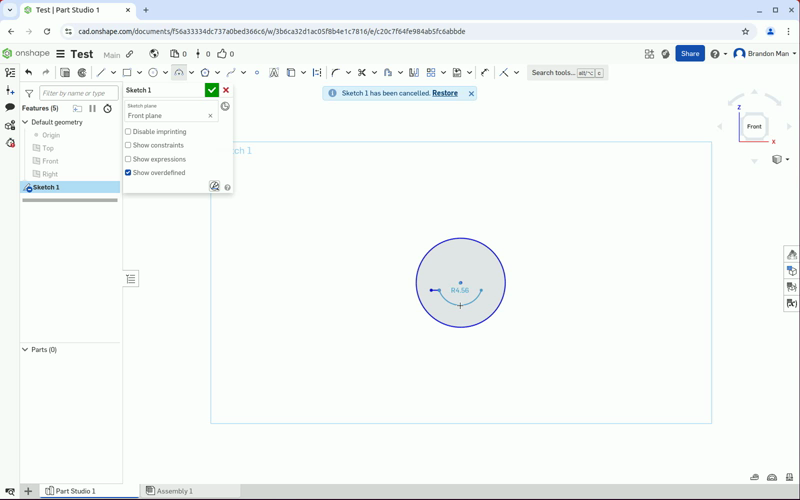
click(460, 305)
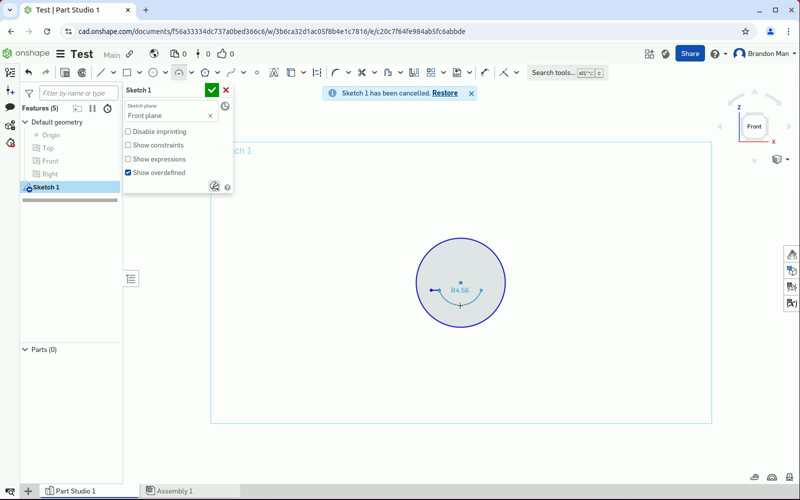
key_up(shift)
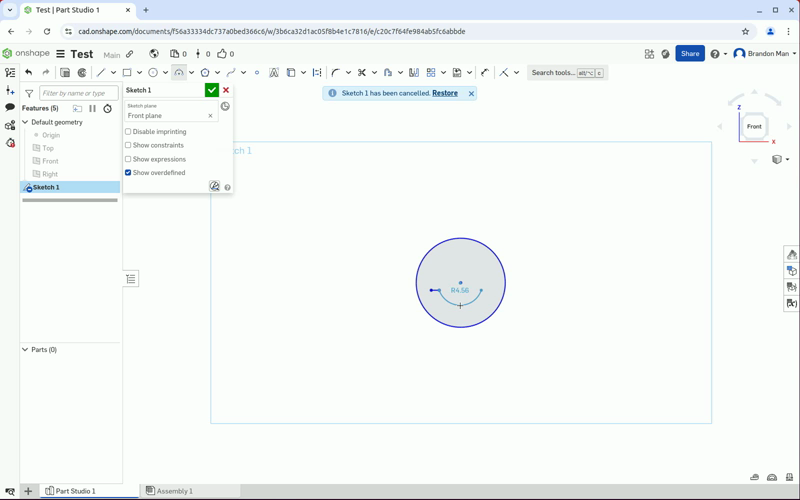
key(esc)
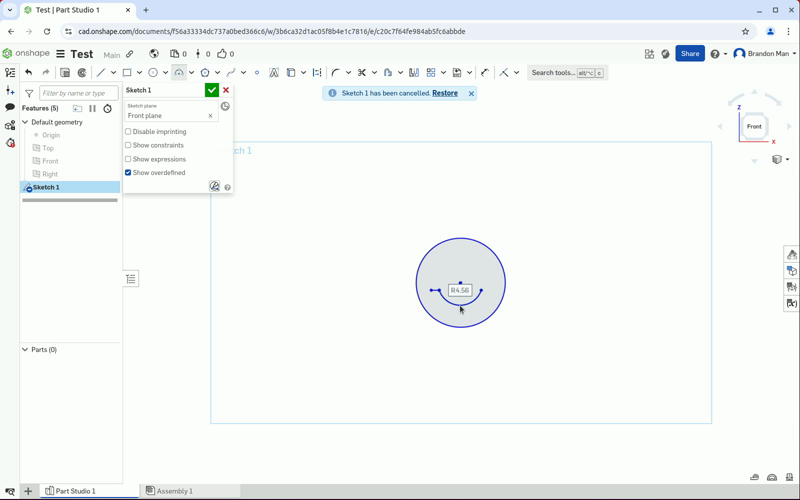
key(l)
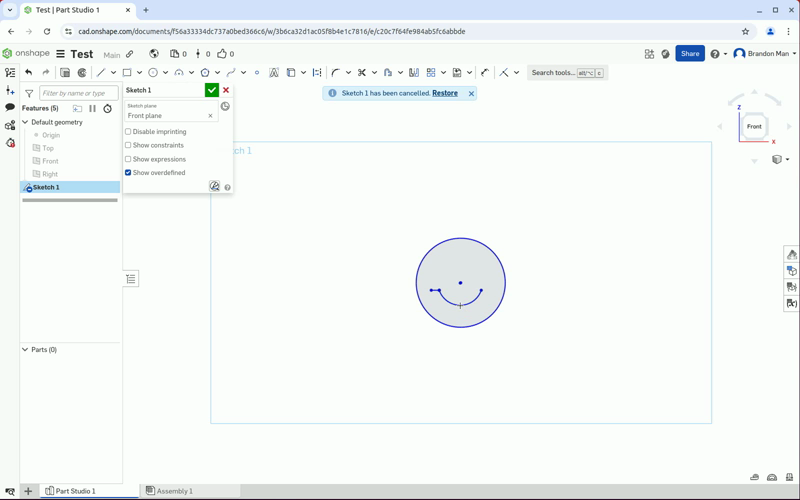
mouse_move(481, 290)
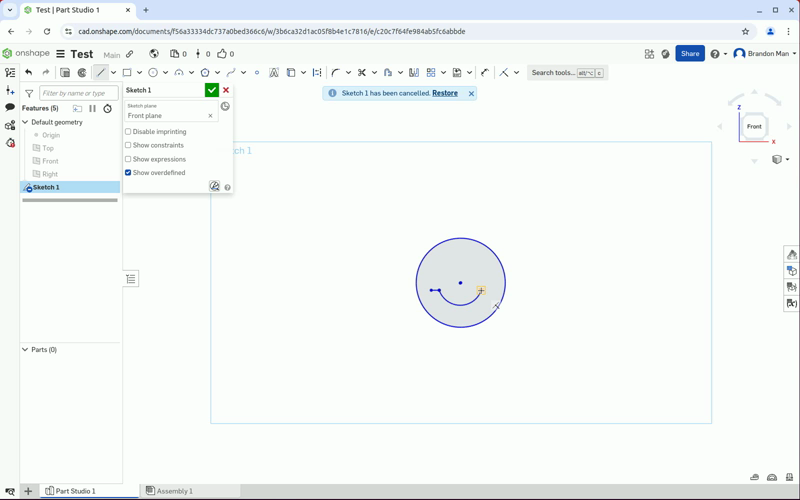
click(481, 290)
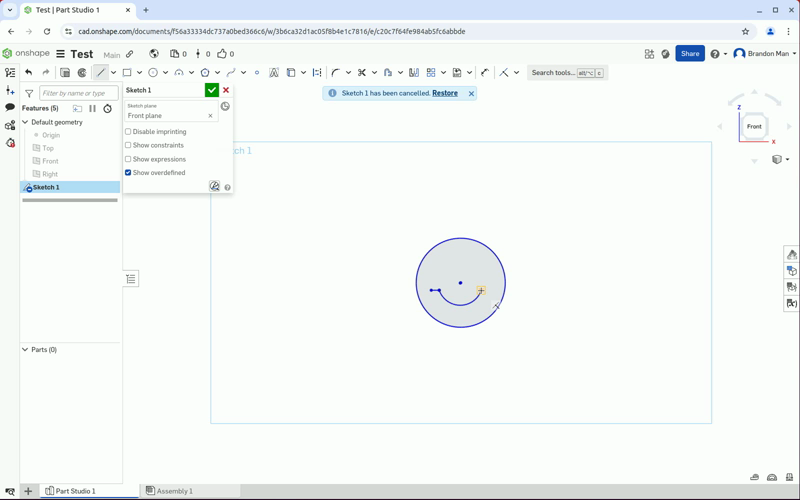
key_down(shift)
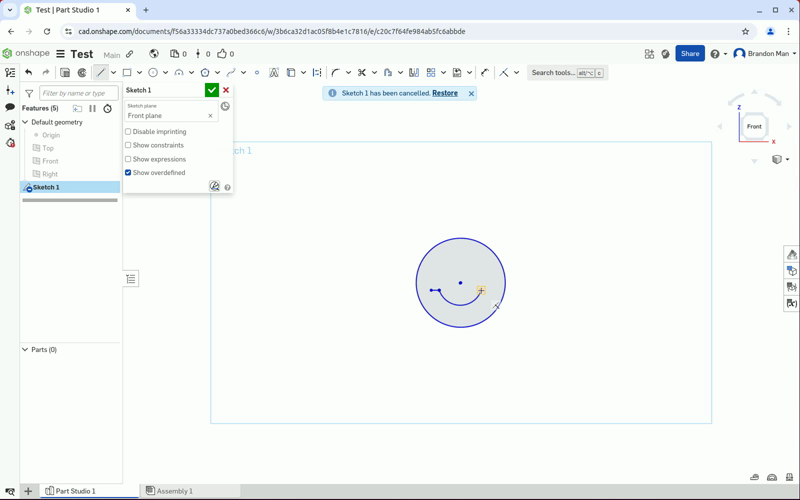
mouse_move(511, 290)
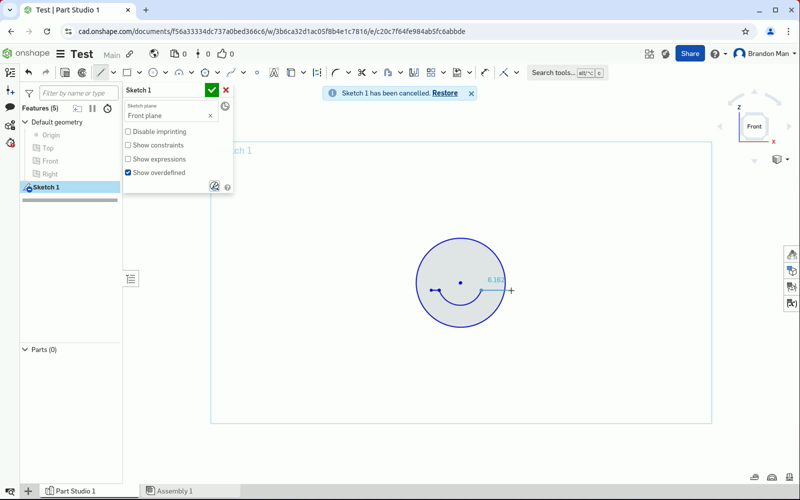
mouse_move(489, 290)
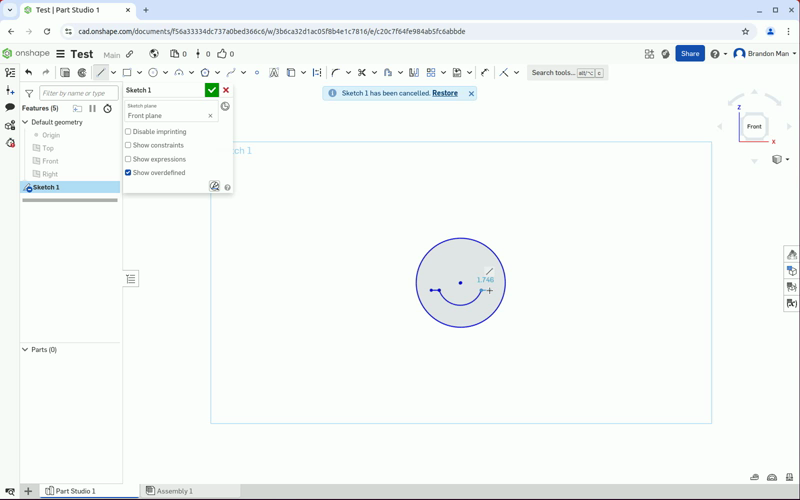
click(489, 290)
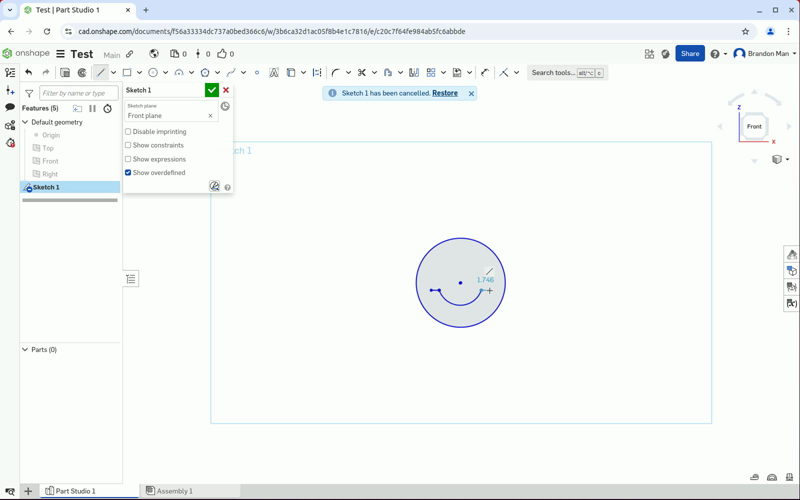
key_up(shift)
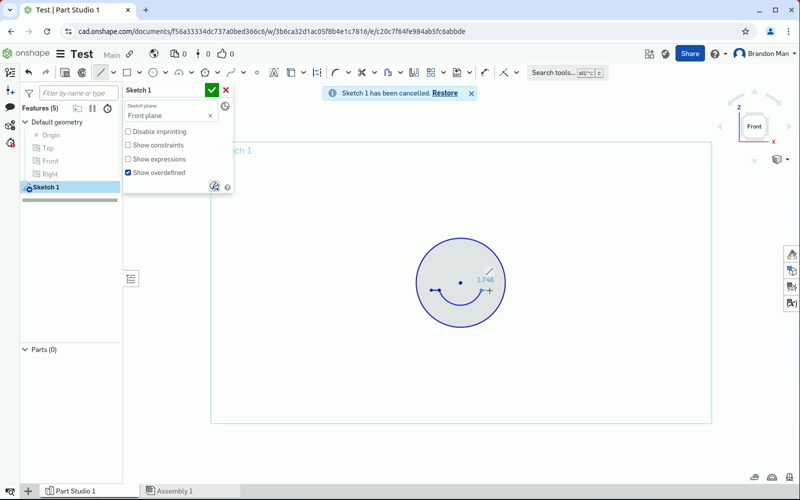
key_down(shift)
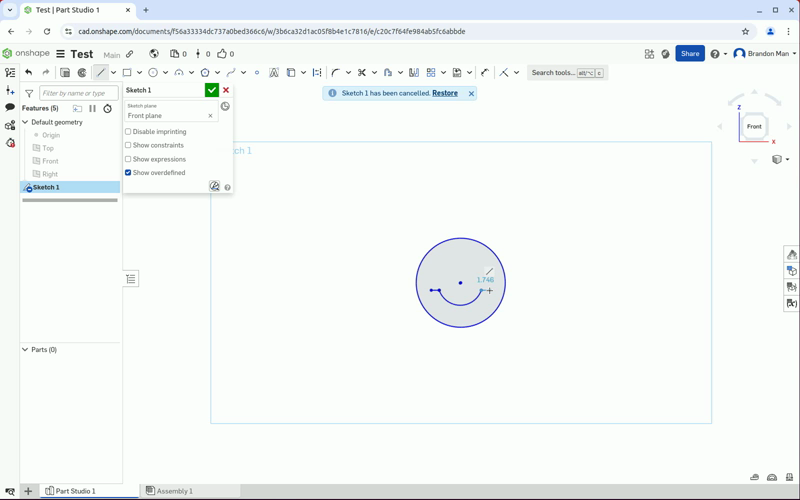
mouse_move(519, 290)
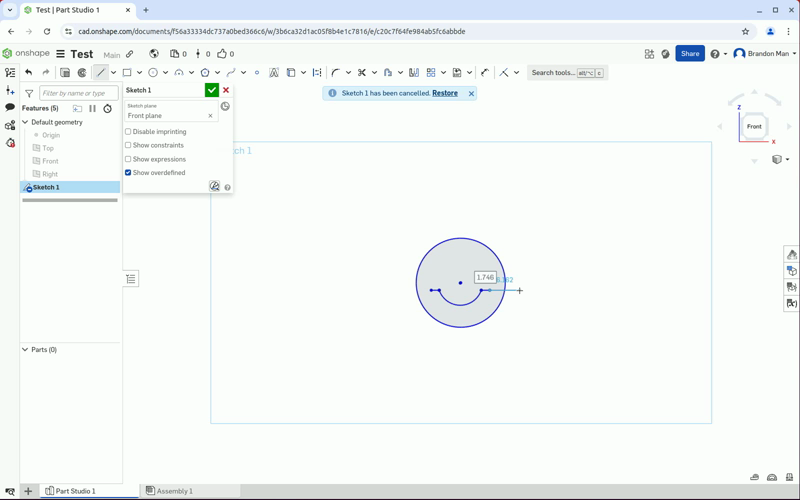
mouse_move(489, 275)
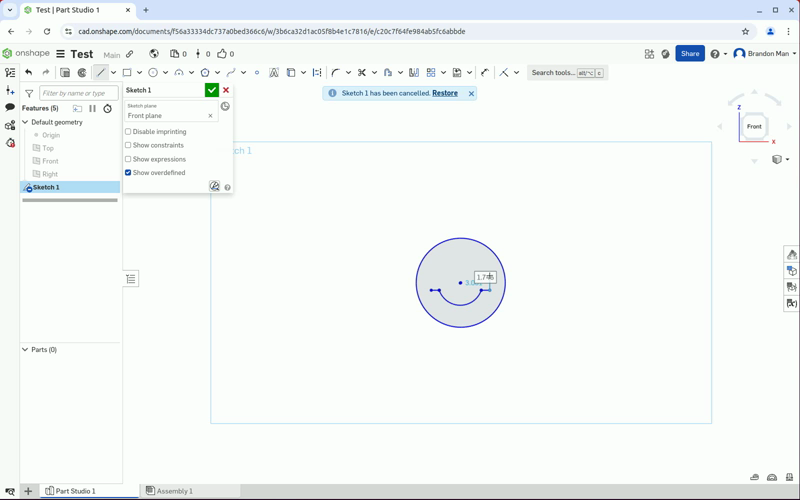
click(489, 275)
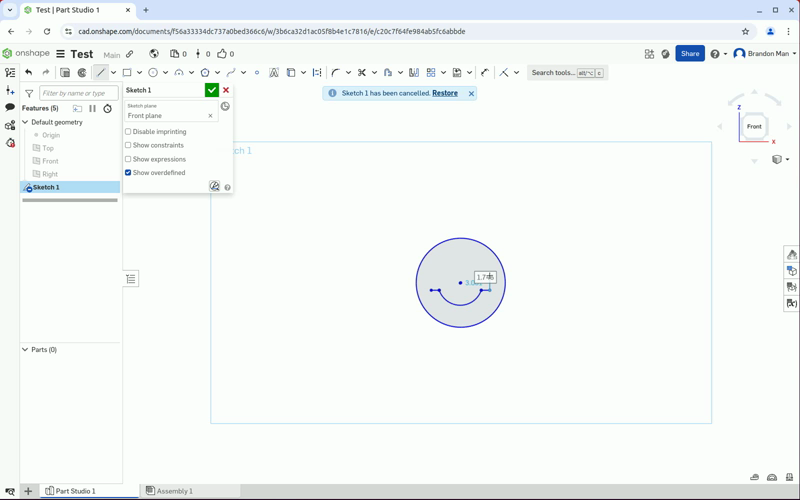
key_up(shift)
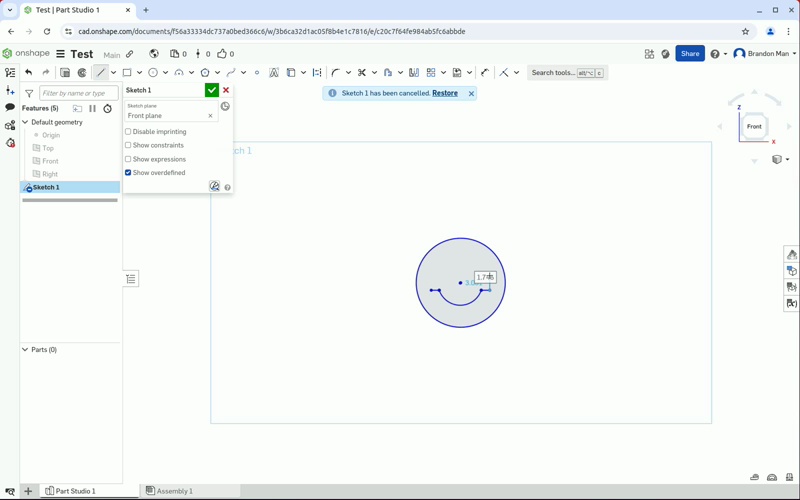
key_down(shift)
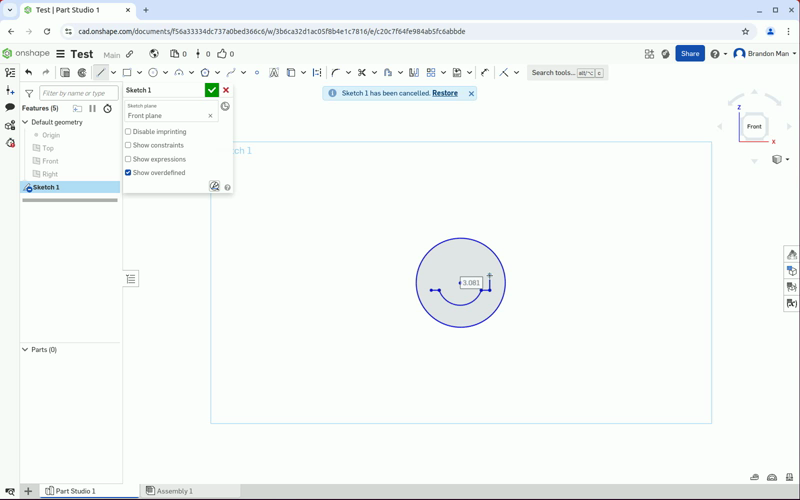
mouse_move(519, 275)
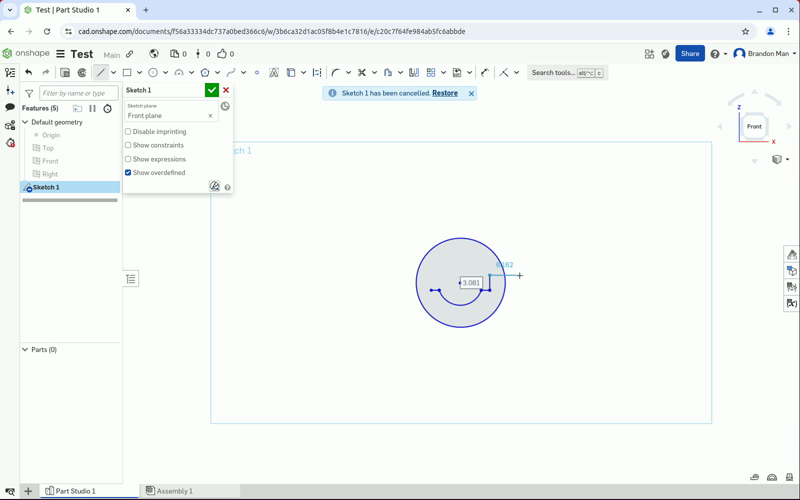
mouse_move(481, 275)
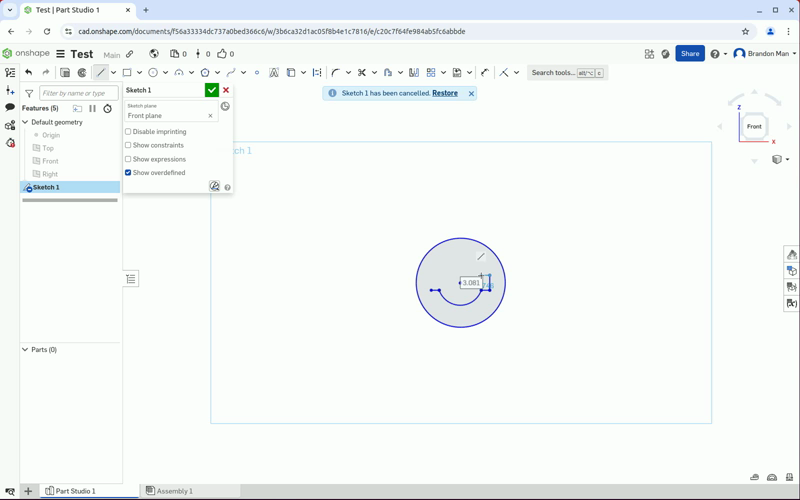
click(481, 275)
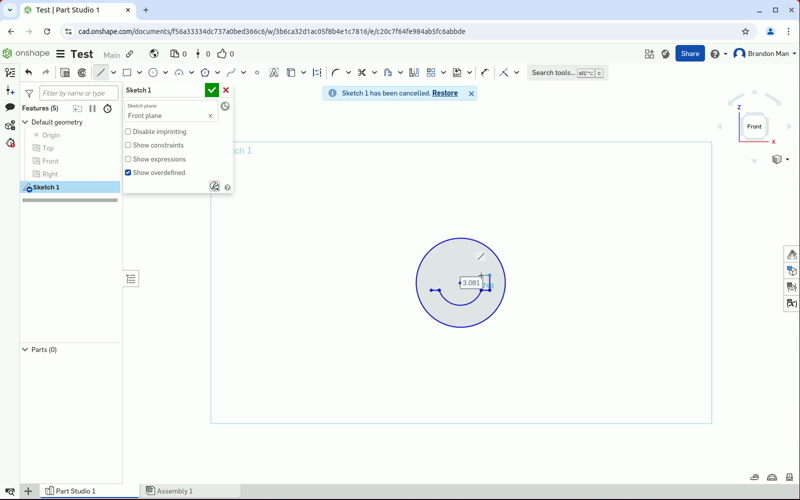
key_up(shift)
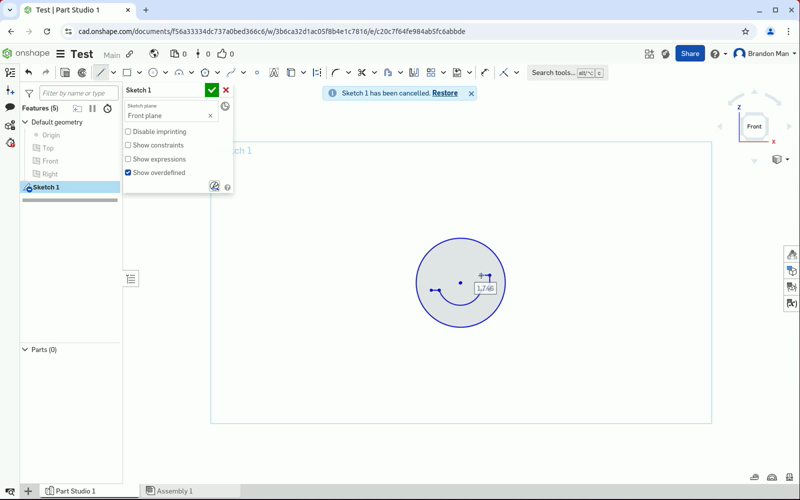
key(esc)
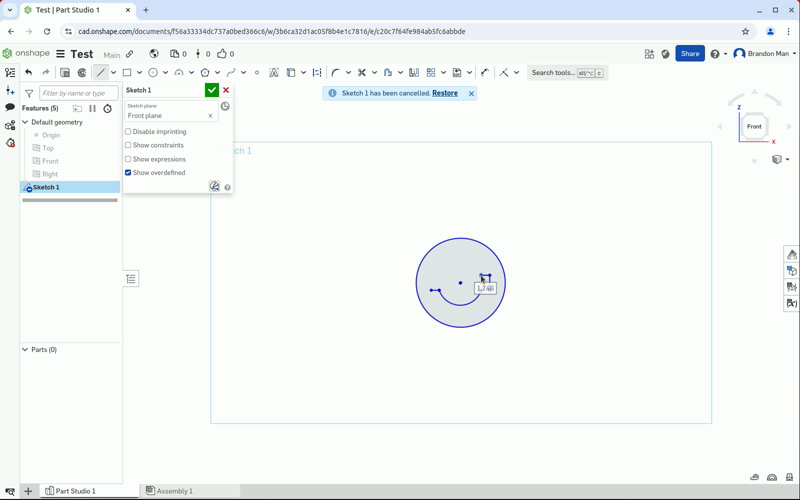
key(a)
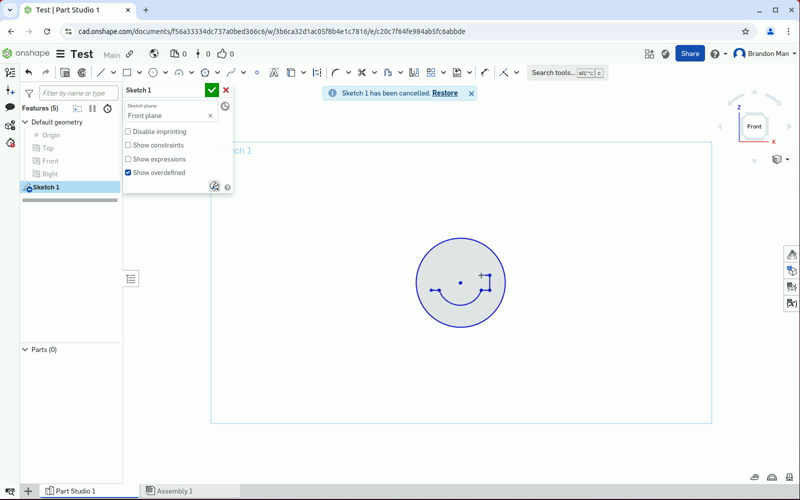
mouse_move(481, 275)
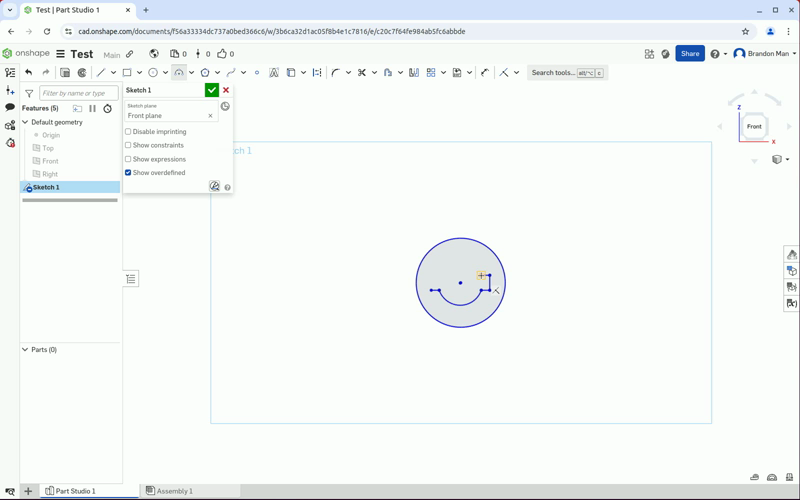
click(481, 275)
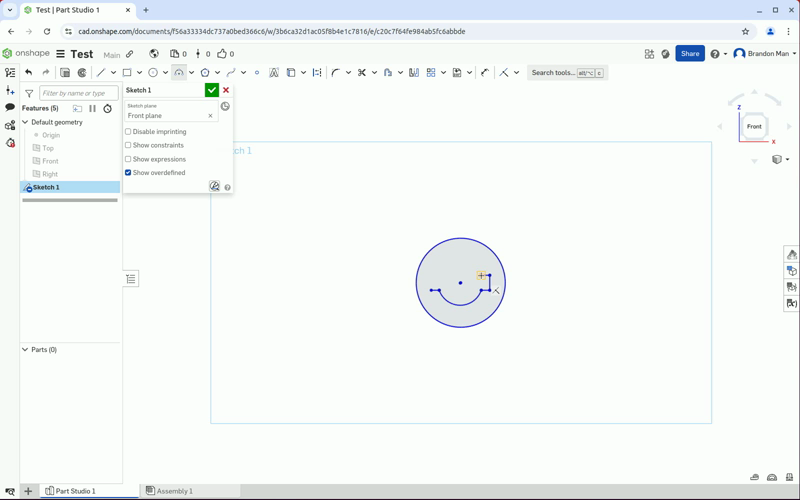
key_down(shift)
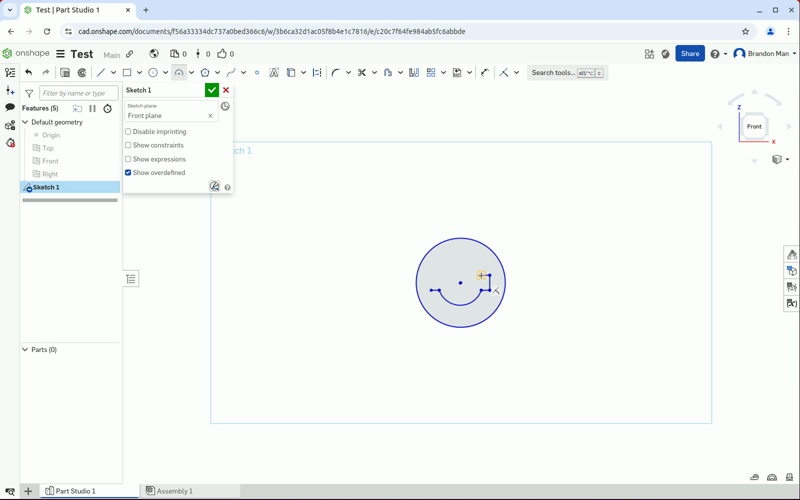
mouse_move(439, 275)
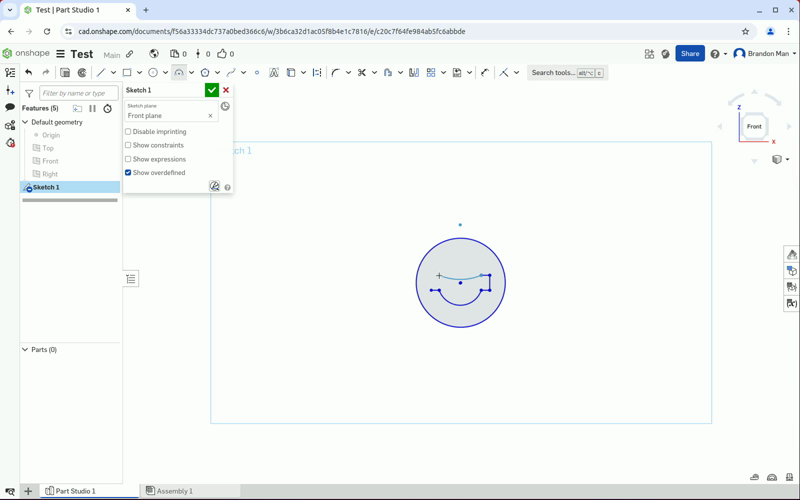
click(439, 275)
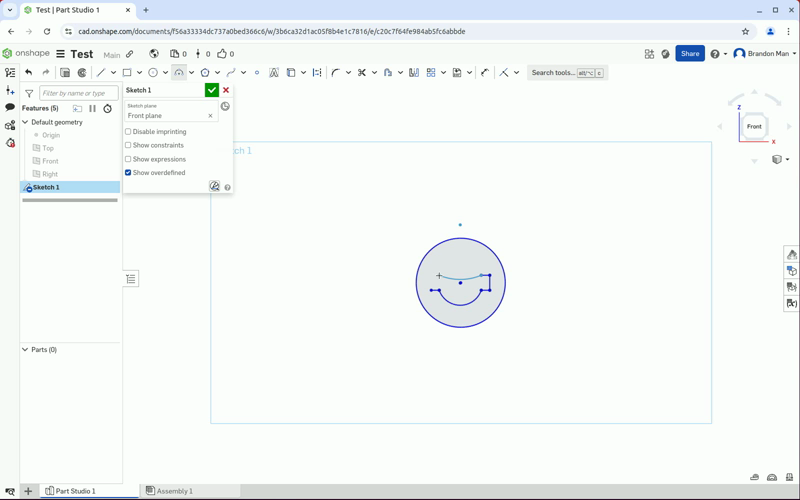
mouse_move(460, 260)
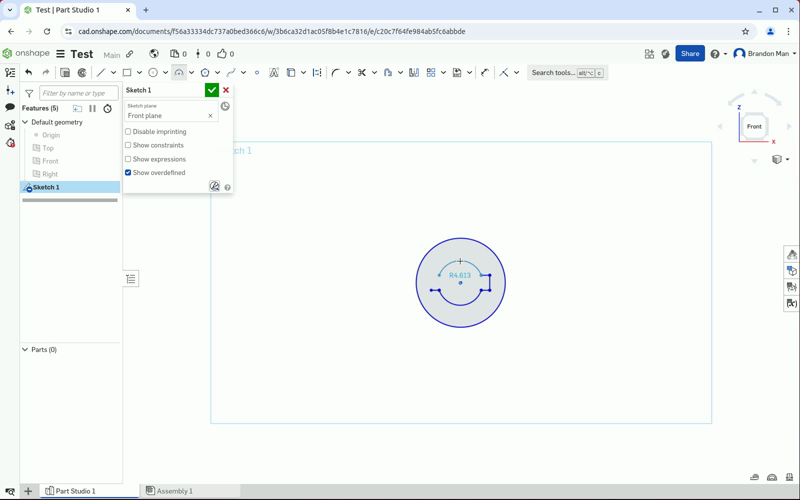
click(460, 260)
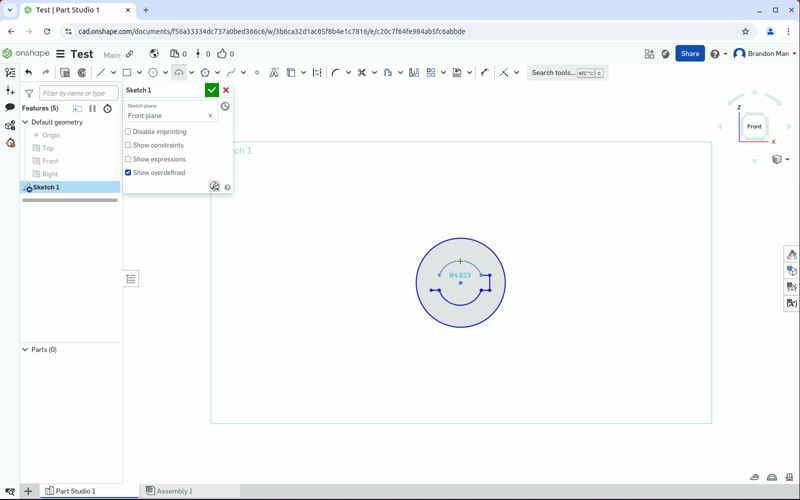
key_up(shift)
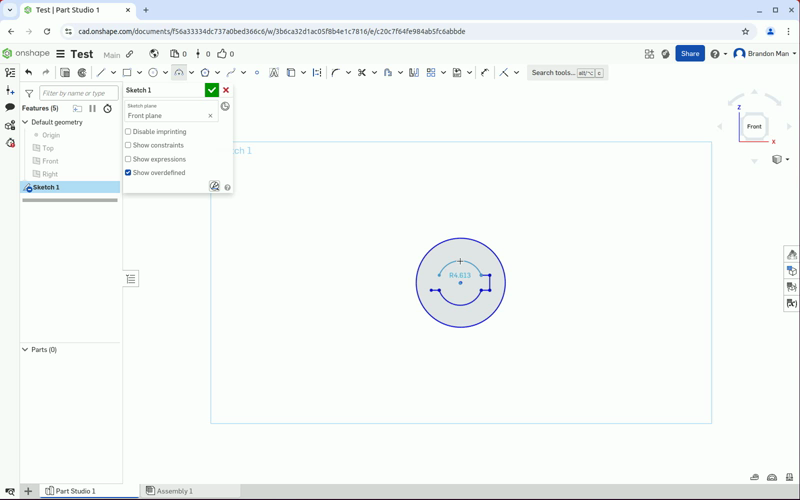
key(esc)
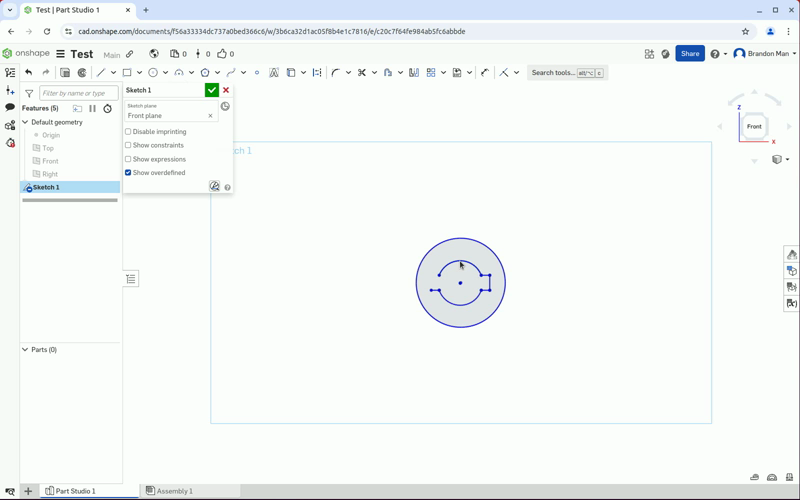
key(l)
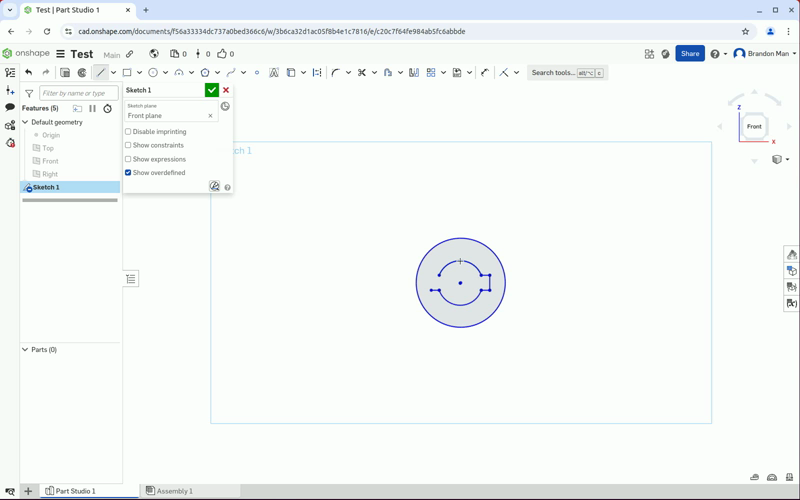
mouse_move(439, 275)
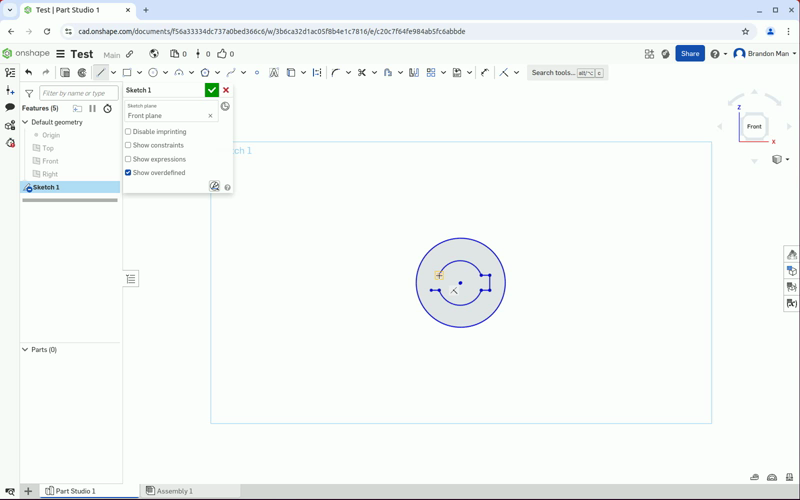
click(439, 275)
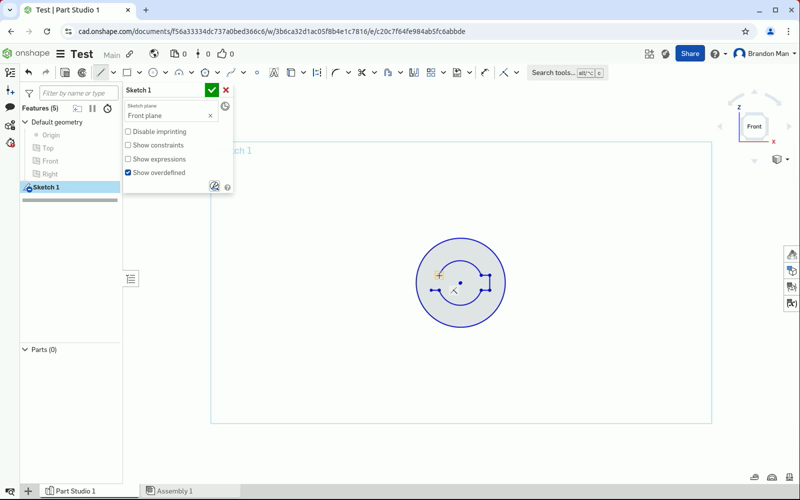
key_down(shift)
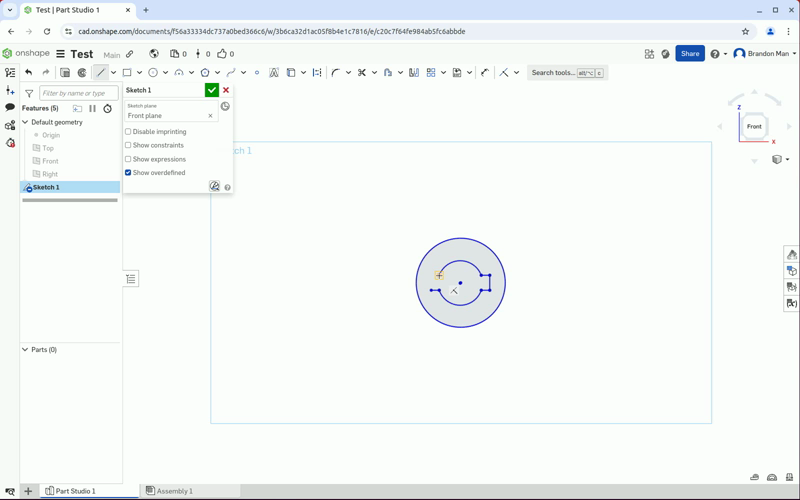
mouse_move(469, 275)
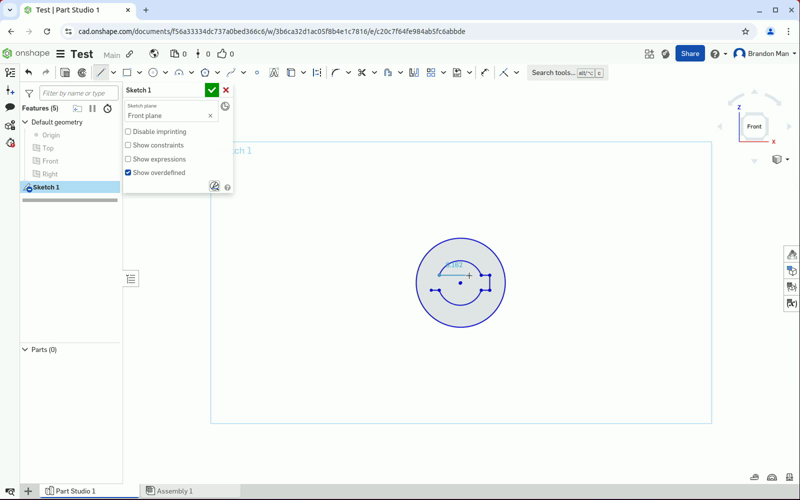
mouse_move(431, 275)
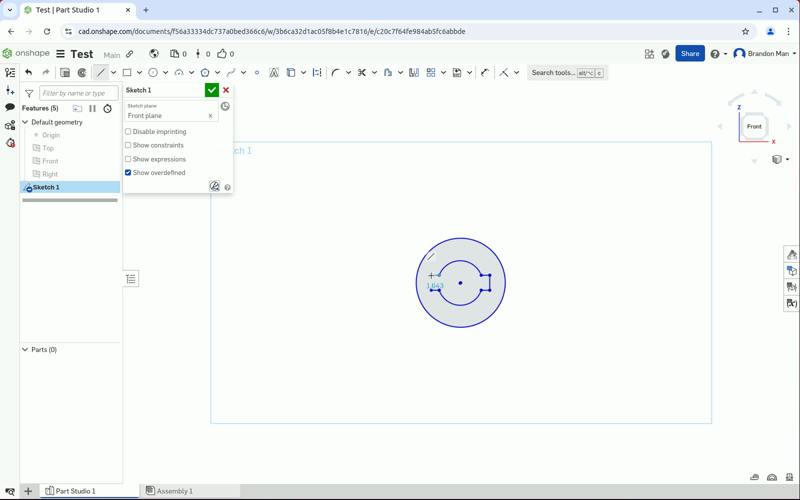
click(431, 275)
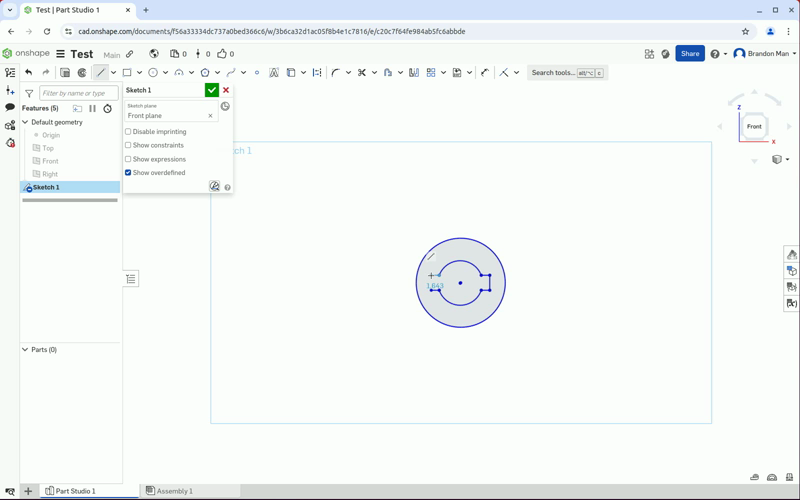
key_up(shift)
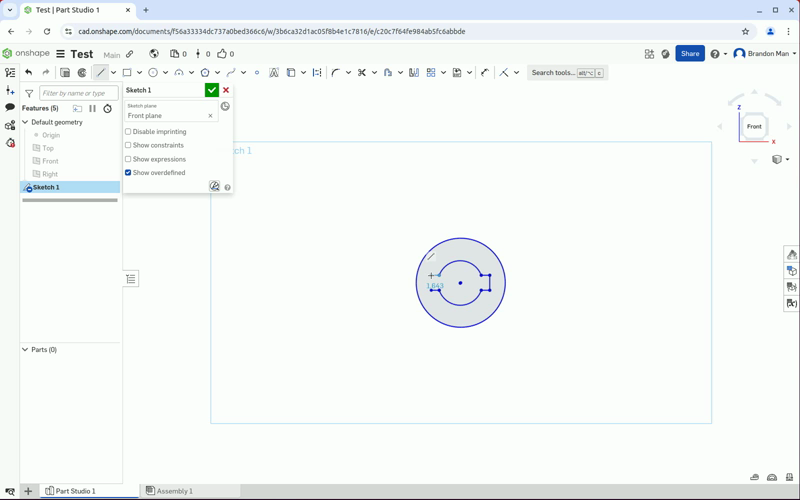
mouse_move(461, 275)
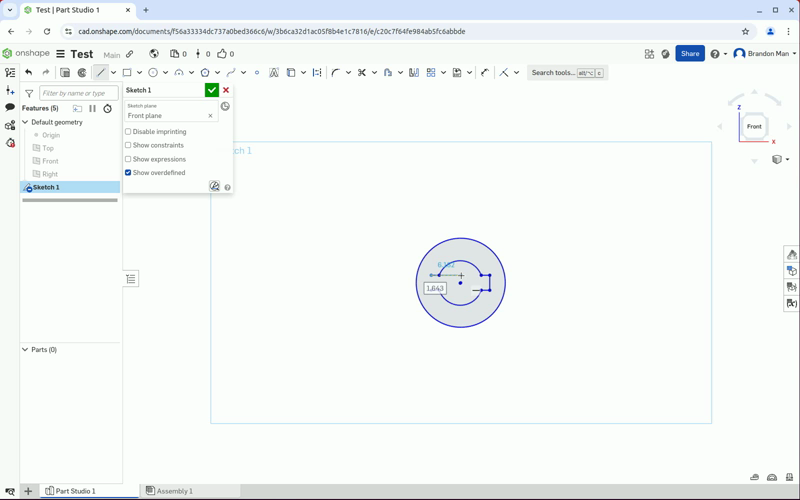
key_down(shift)
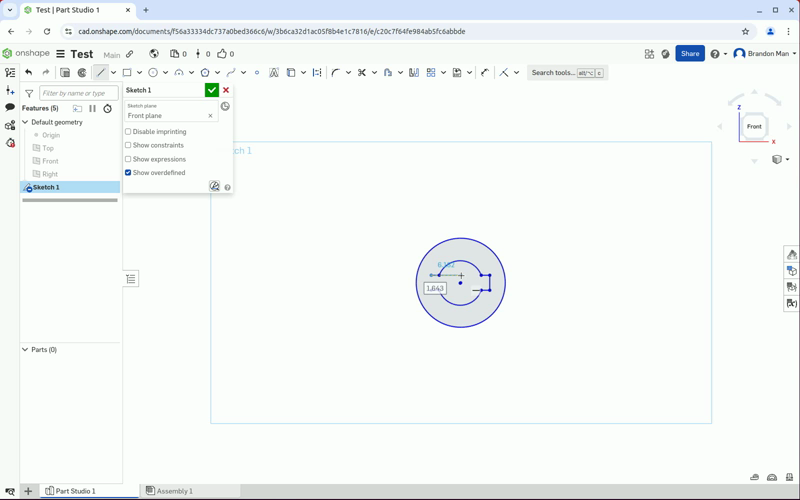
mouse_move(431, 290)
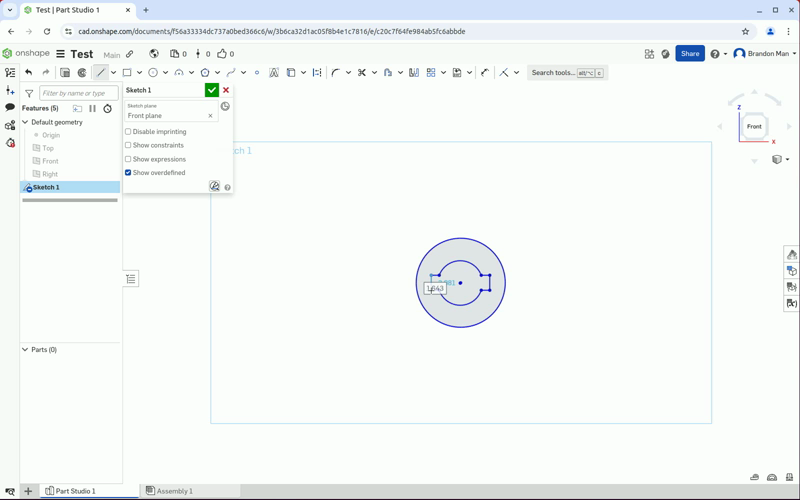
key_up(shift)
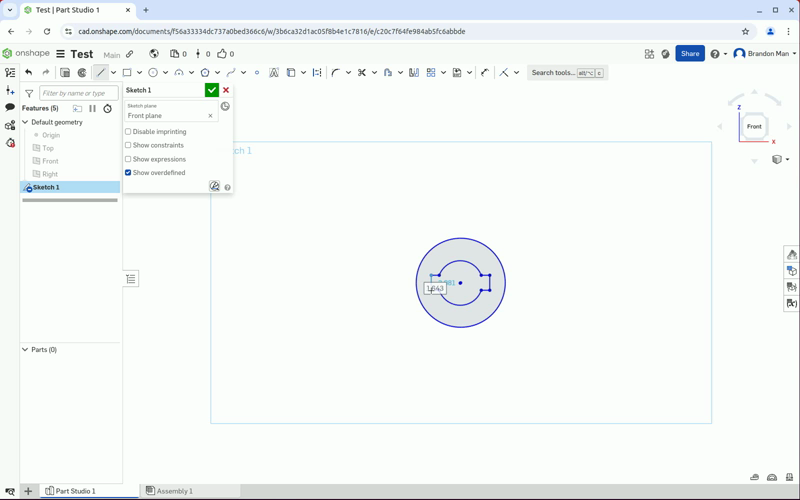
click(431, 290)
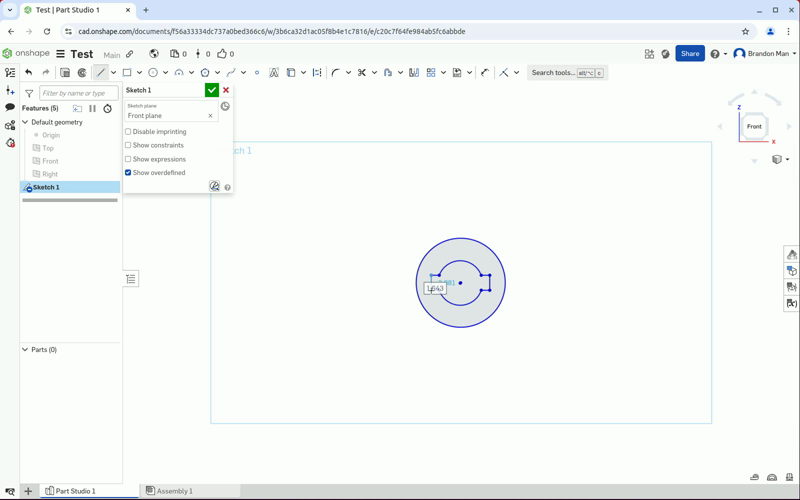
key(esc)
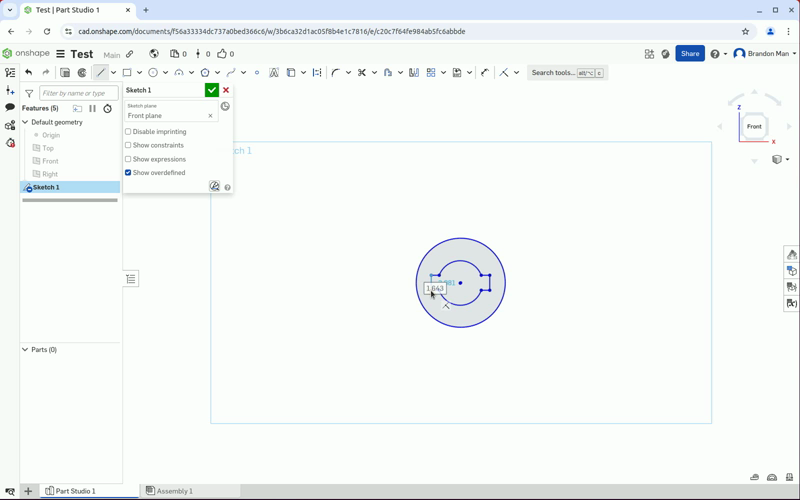
mouse_move(463, 321)
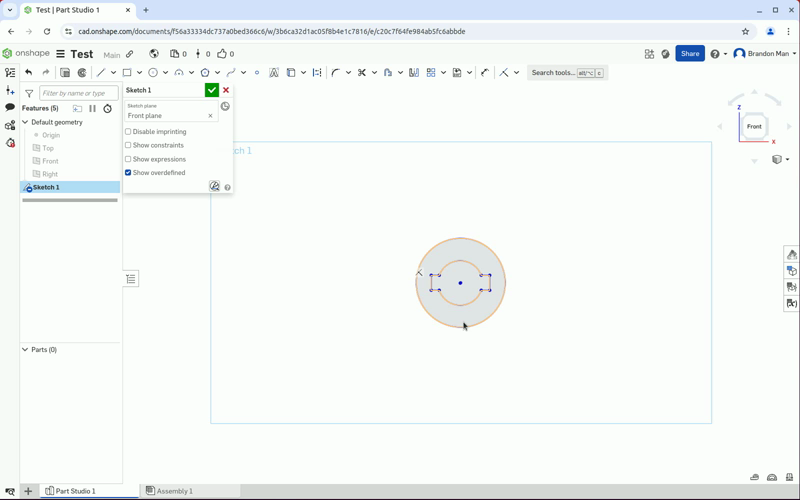
click(463, 321)
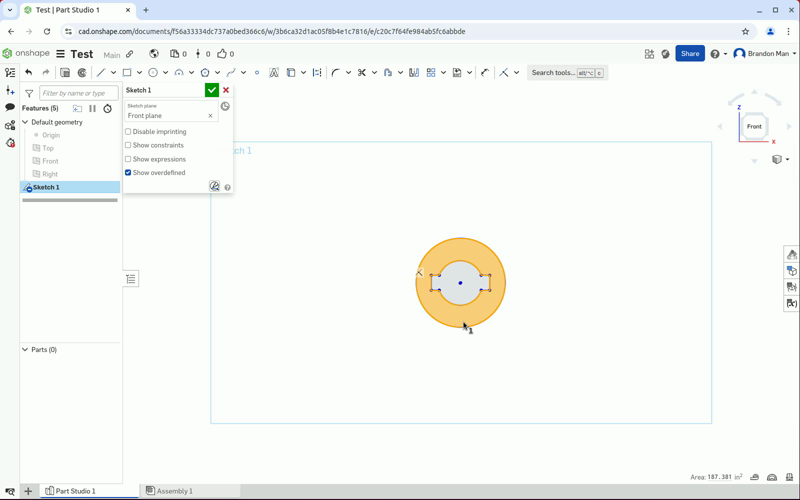
mouse_move(73, 352)
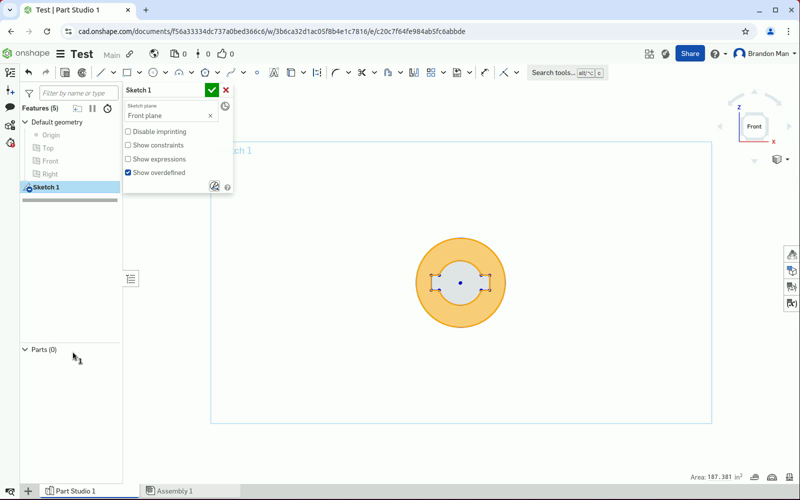
key(shift+y)
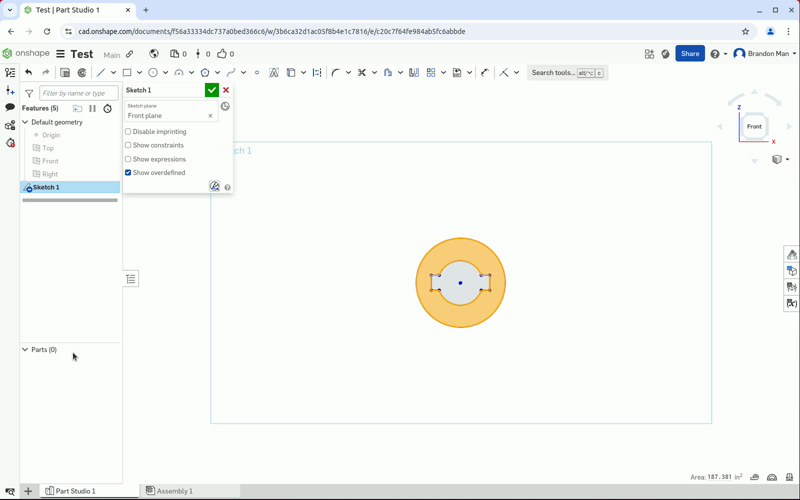
key(shift+e)
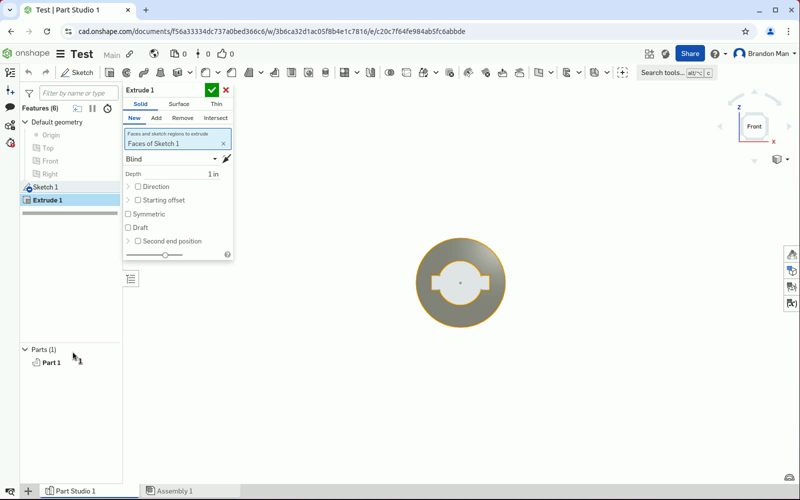
mouse_move(143, 106)
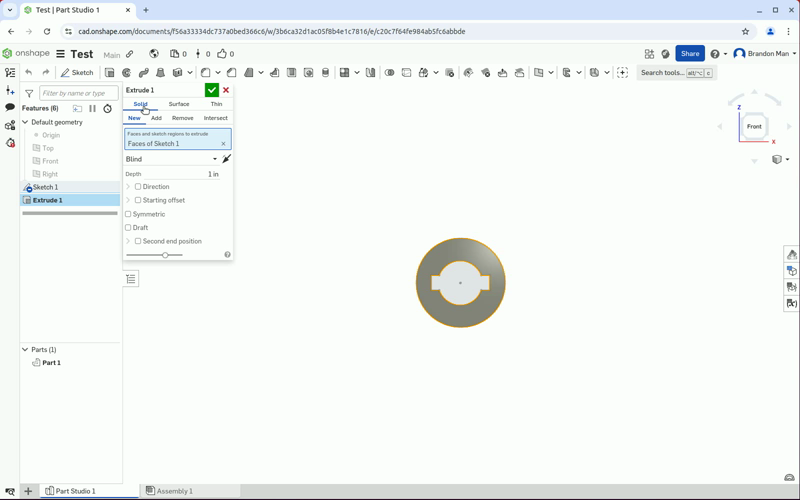
click(143, 106)
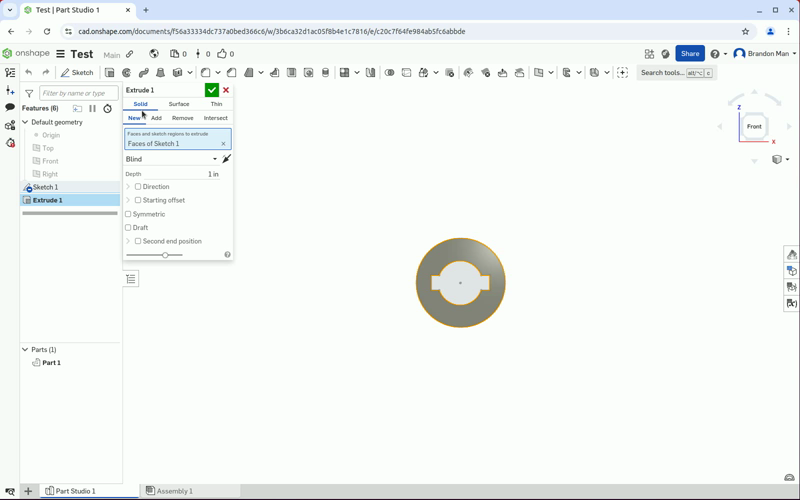
mouse_move(137, 120)
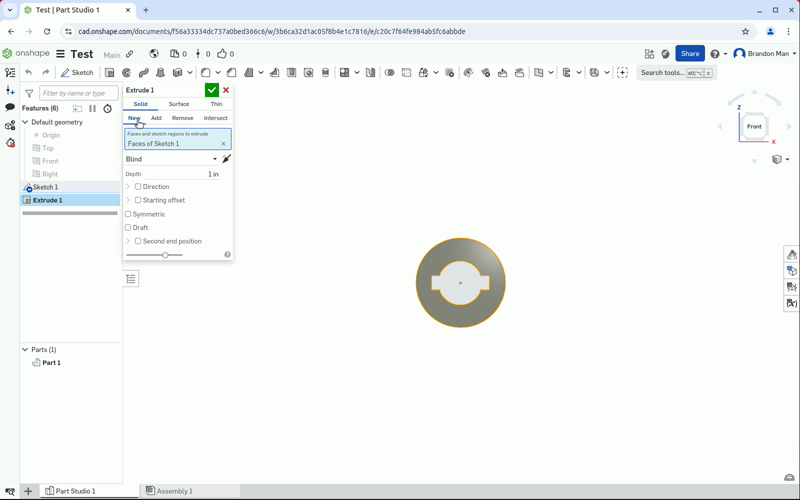
click(137, 120)
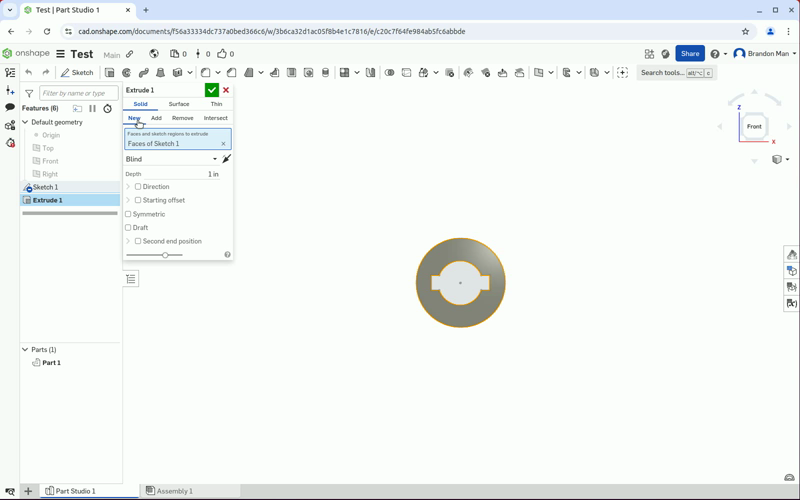
key(tab, 4)
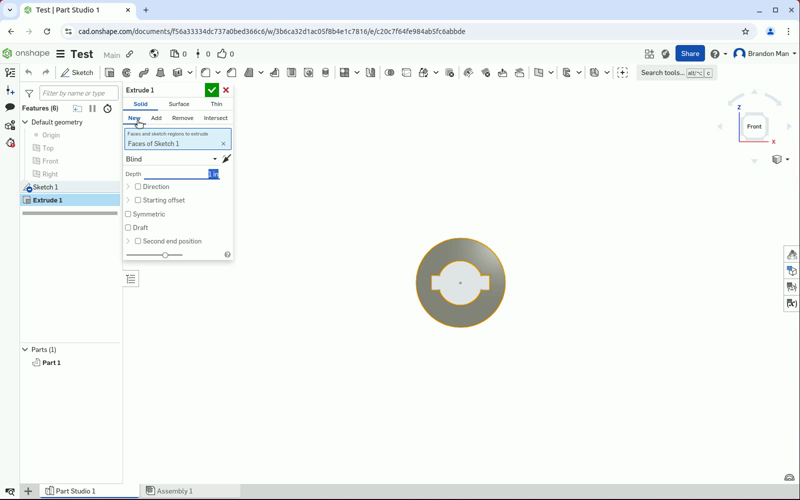
text(7.943)
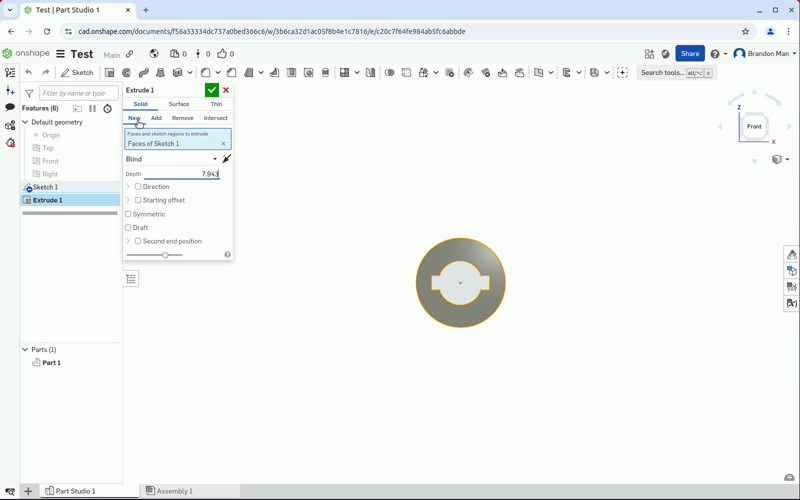
key(enter)
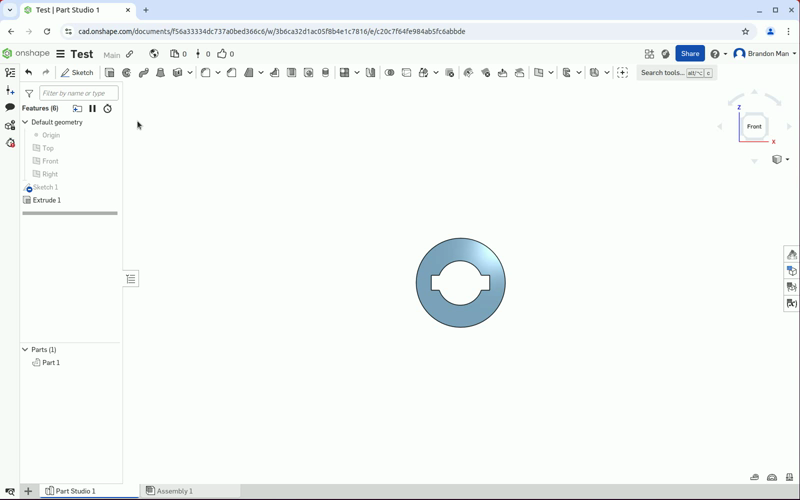
key(shift+h)
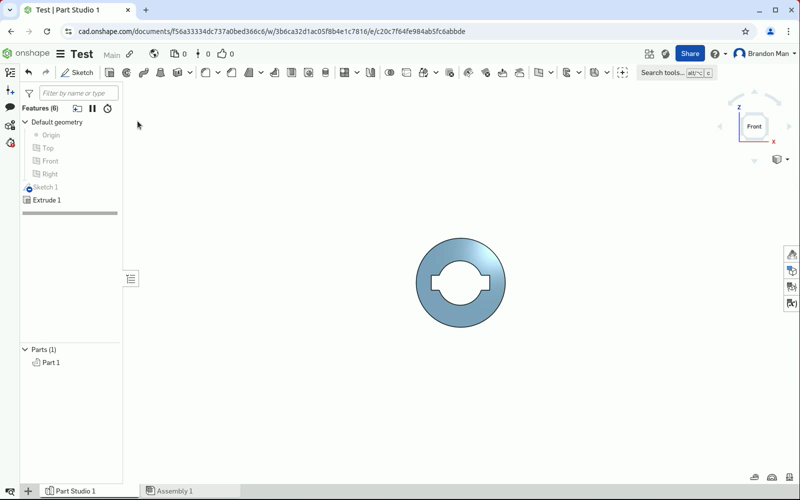
key(shift+h)
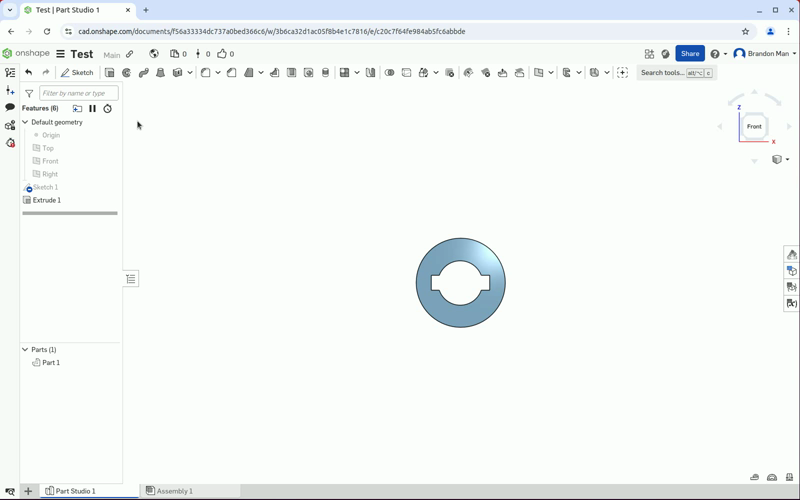
mouse_move(73, 189)
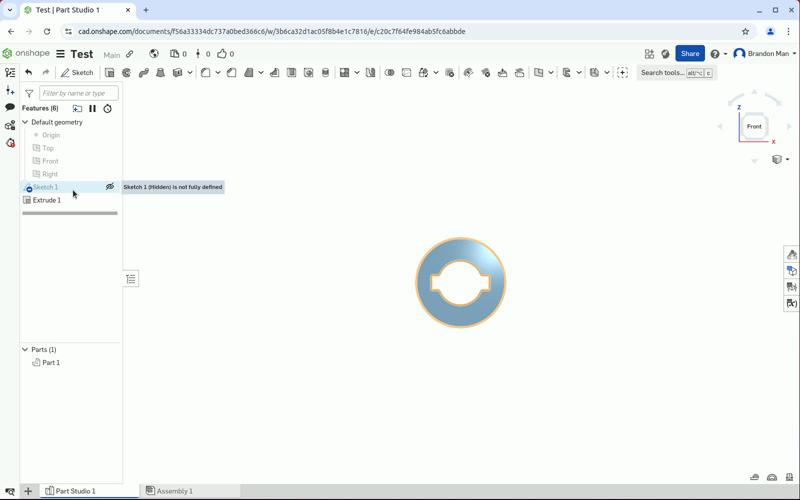
click(73, 189)
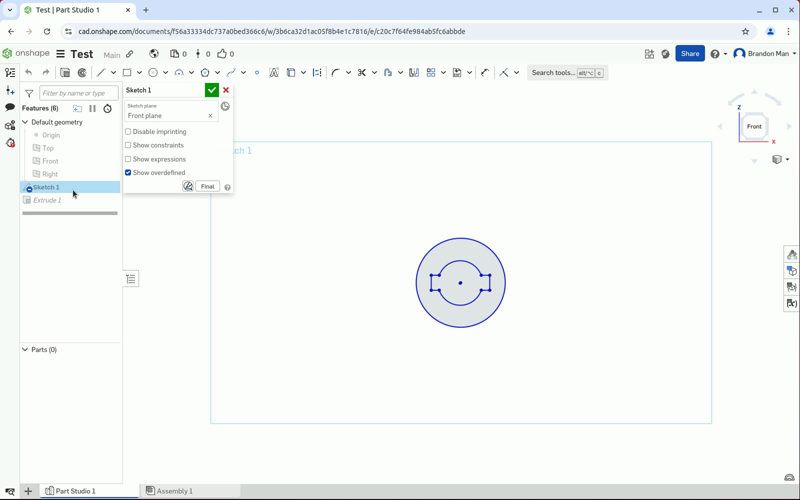
mouse_move(229, 92)
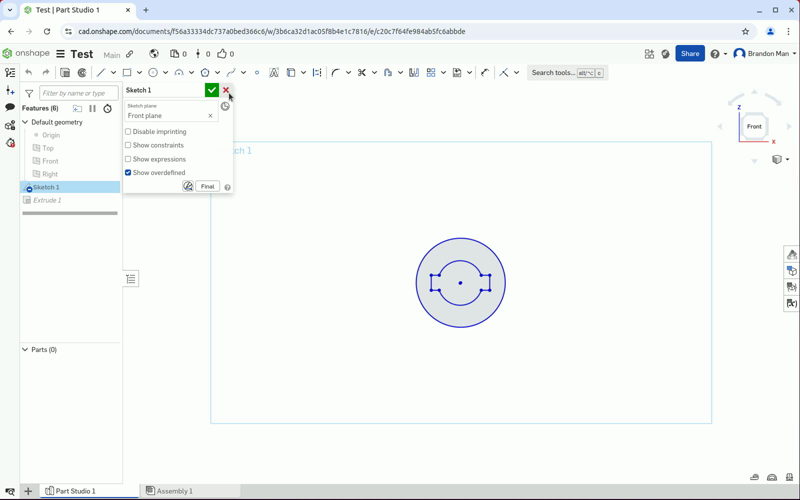
click(229, 92)
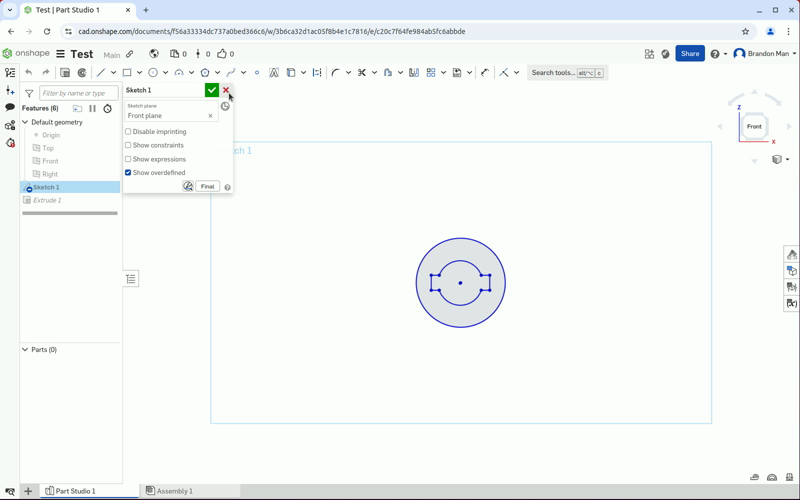
key(shift+s)
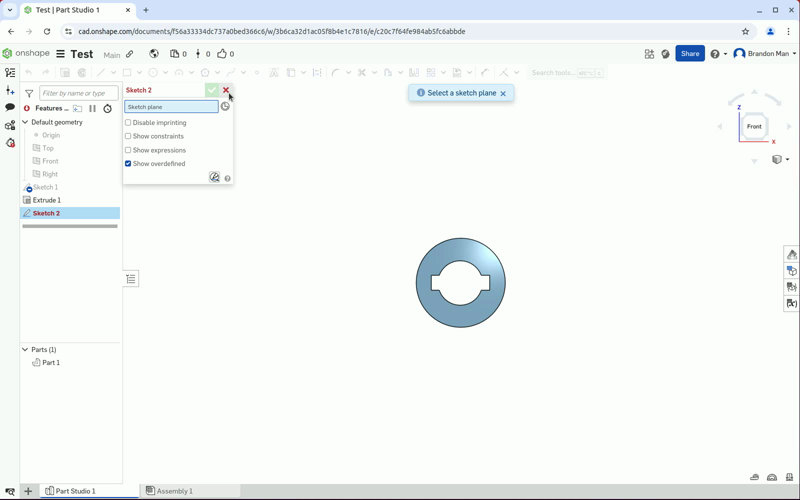
mouse_move(73, 163)
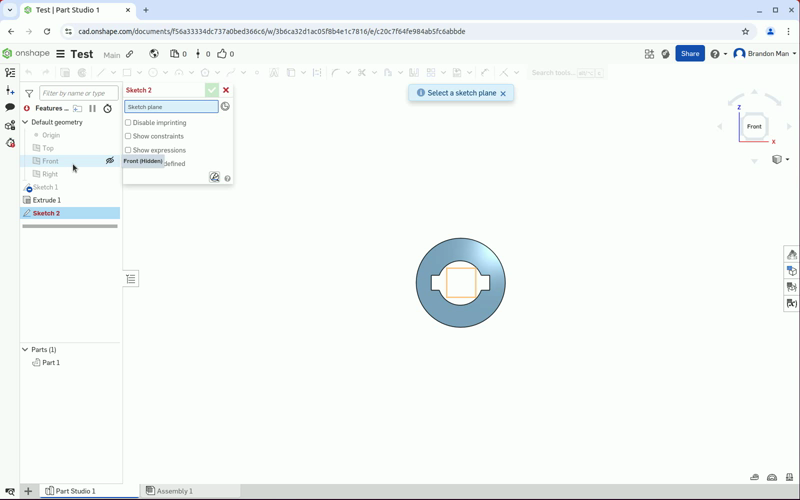
click(73, 163)
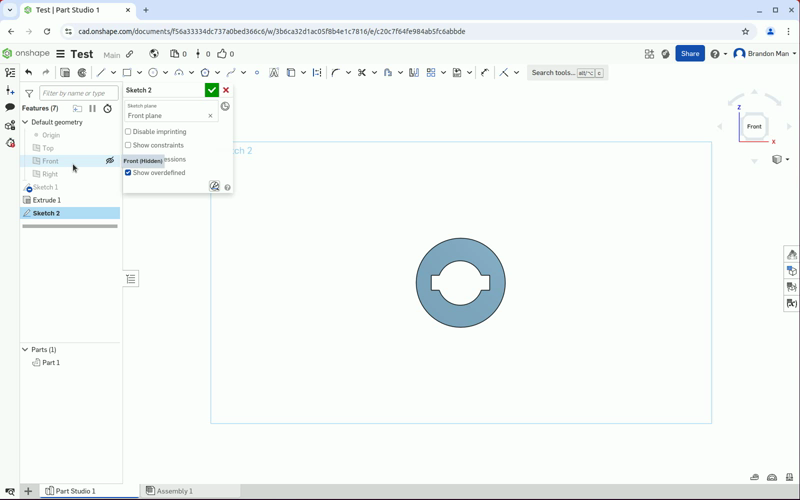
mouse_move(73, 352)
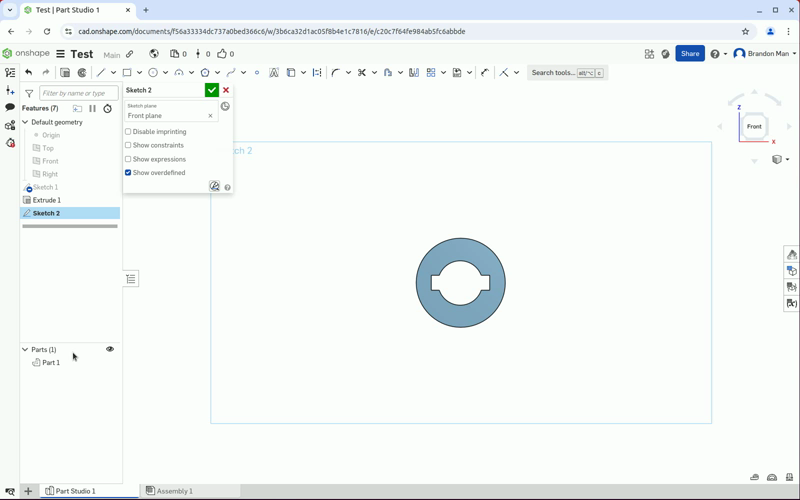
key(y)
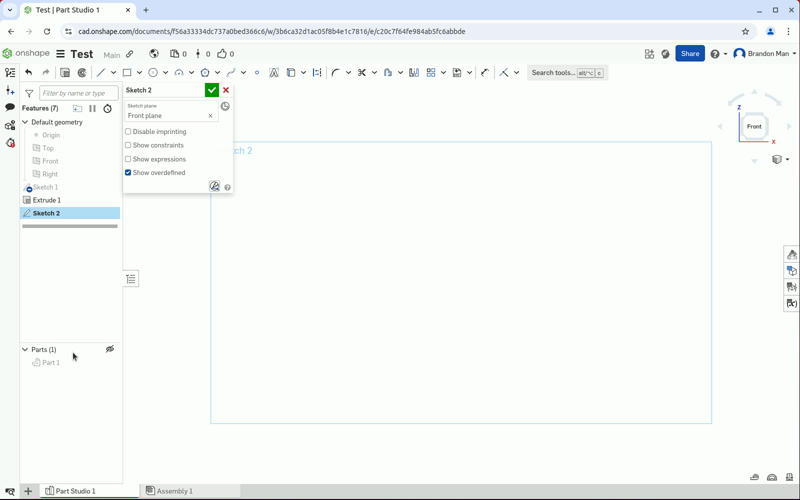
key(l)
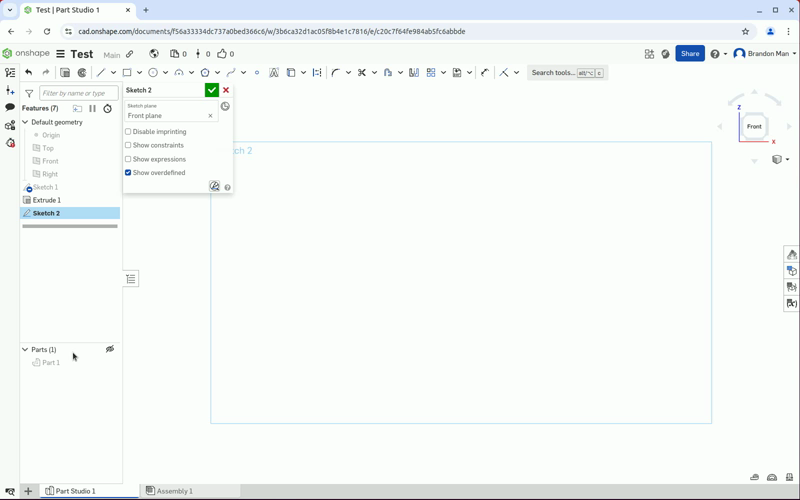
key_down(shift)
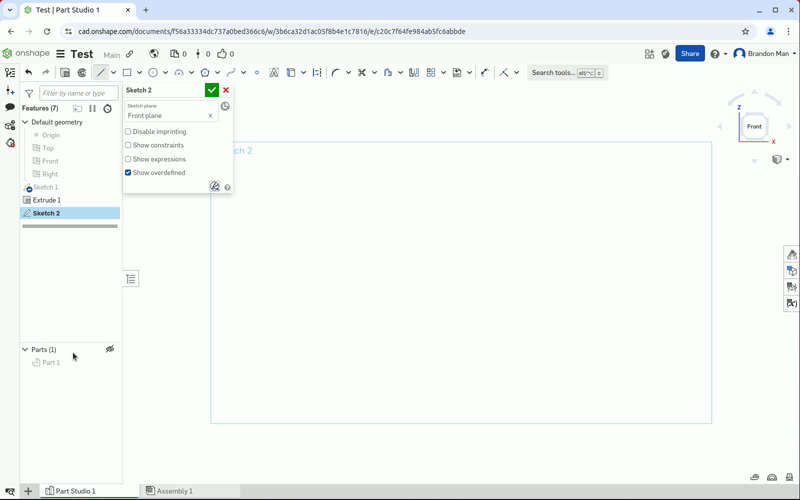
mouse_move(468, 326)
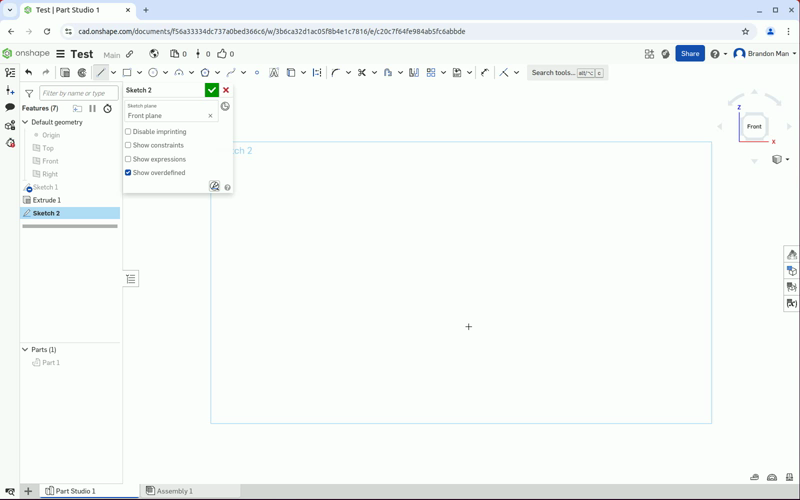
click(468, 326)
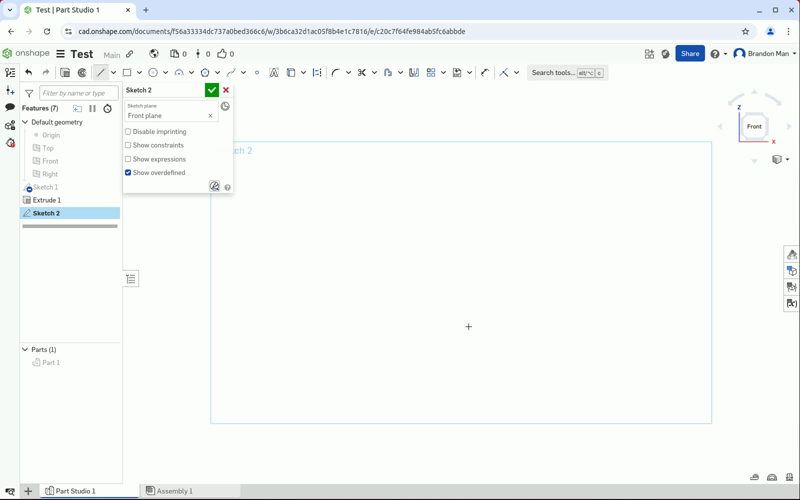
key_up(shift)
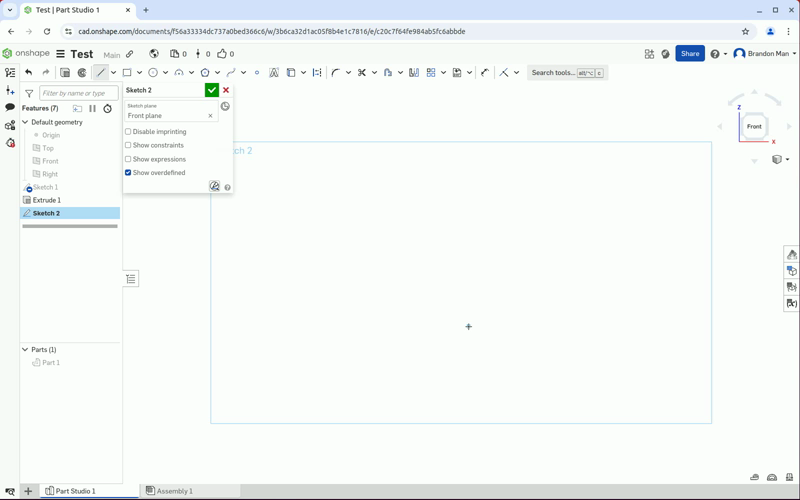
key_down(shift)
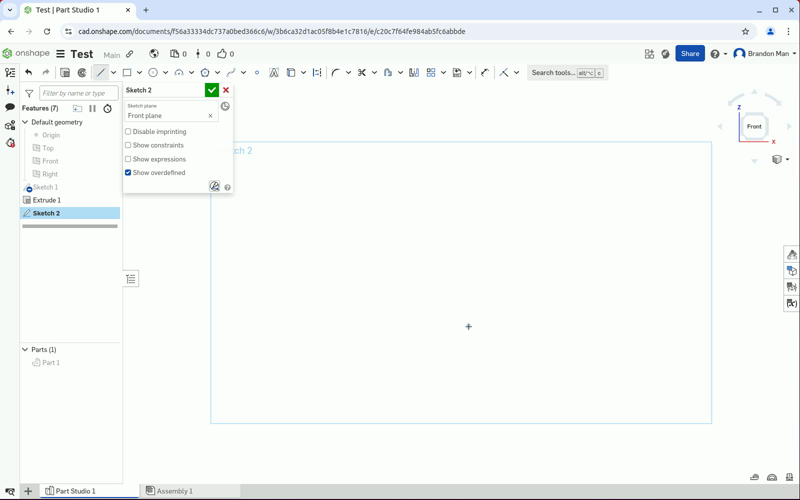
mouse_move(549, 311)
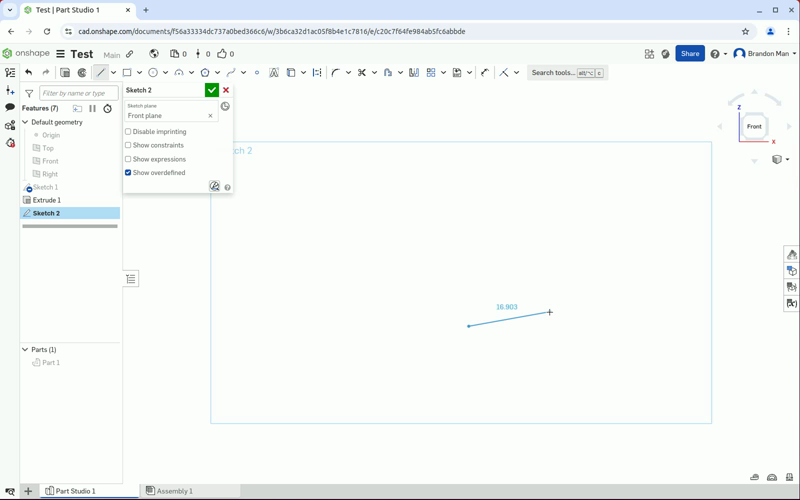
click(549, 311)
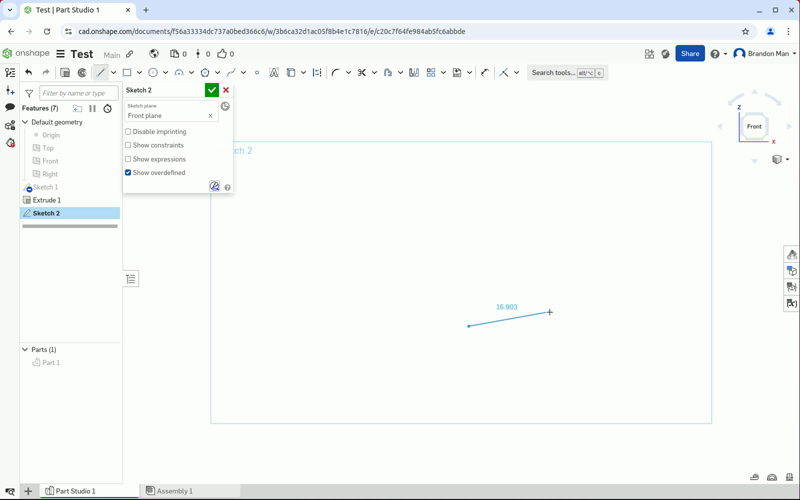
key_up(shift)
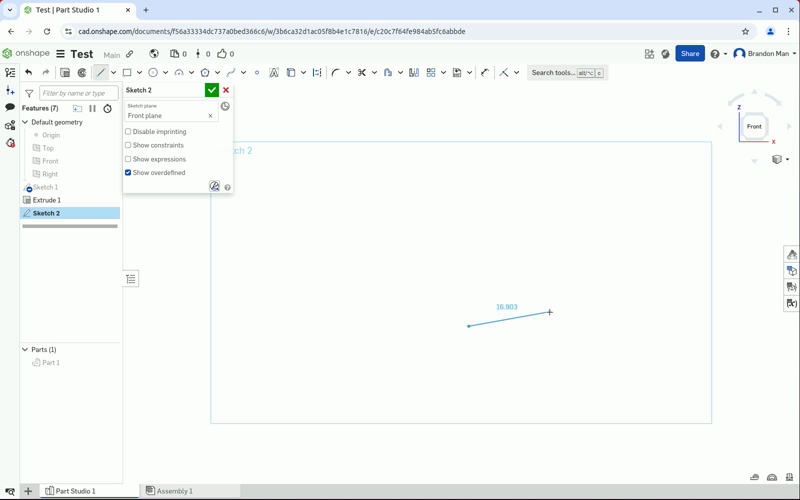
key(esc)
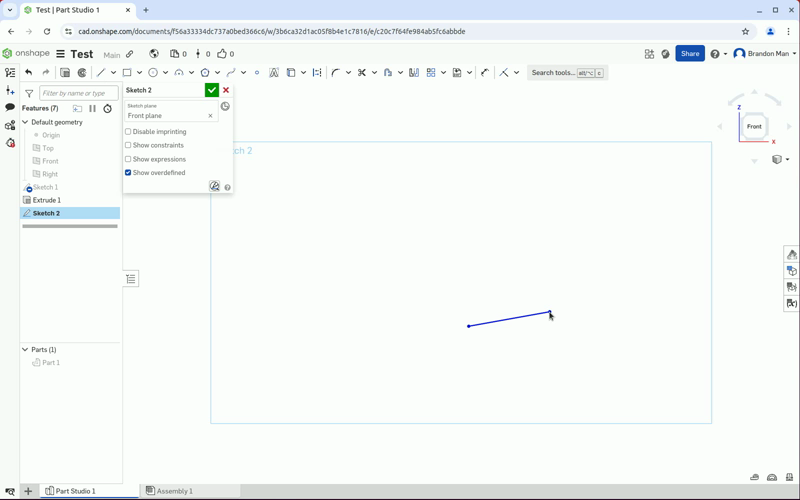
key(a)
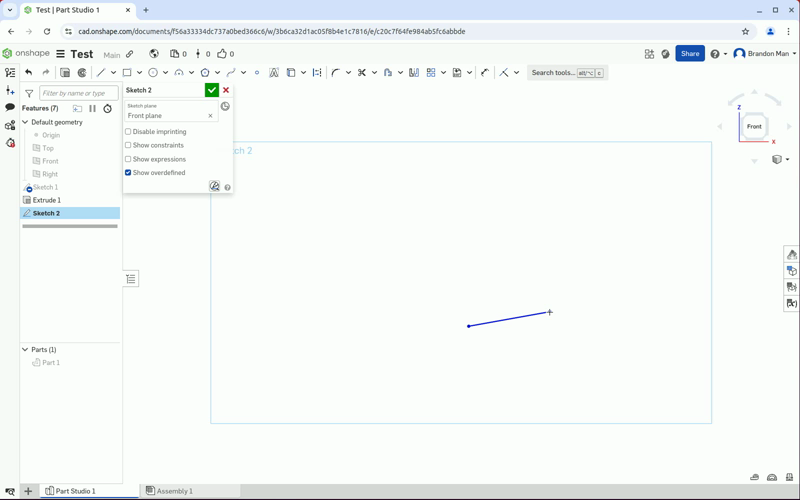
mouse_move(549, 311)
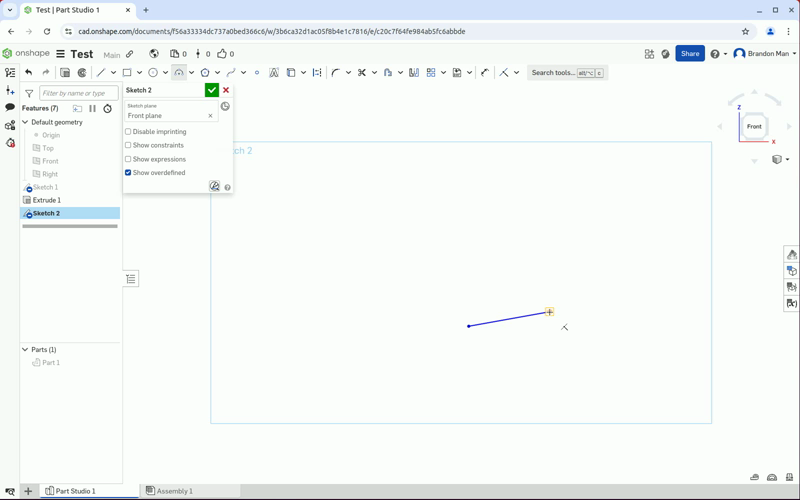
click(549, 311)
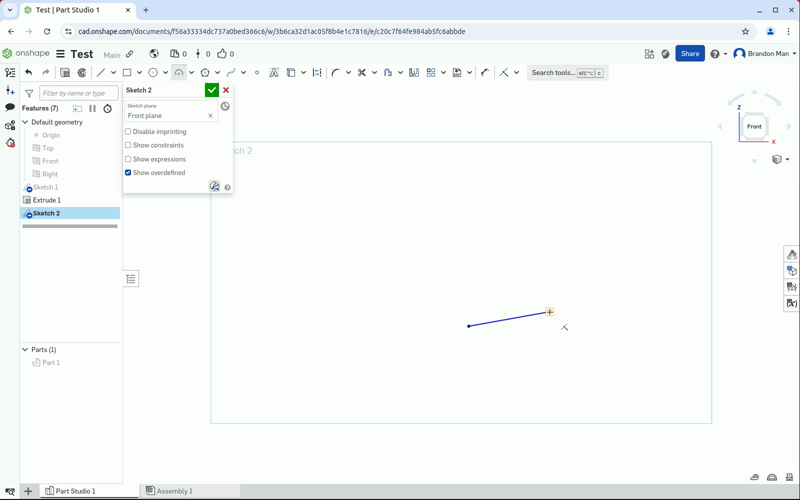
key_down(shift)
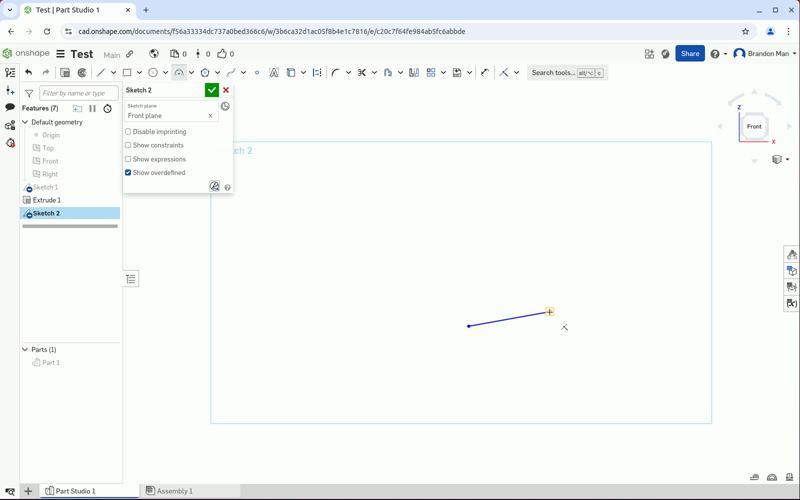
mouse_move(549, 253)
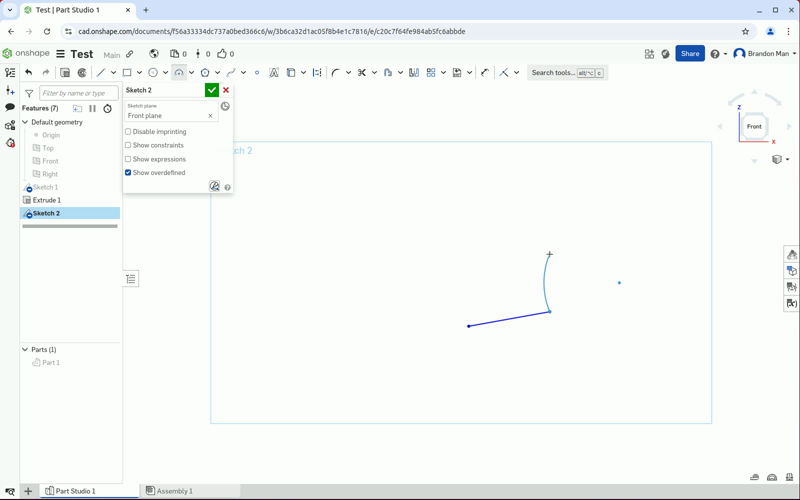
click(549, 253)
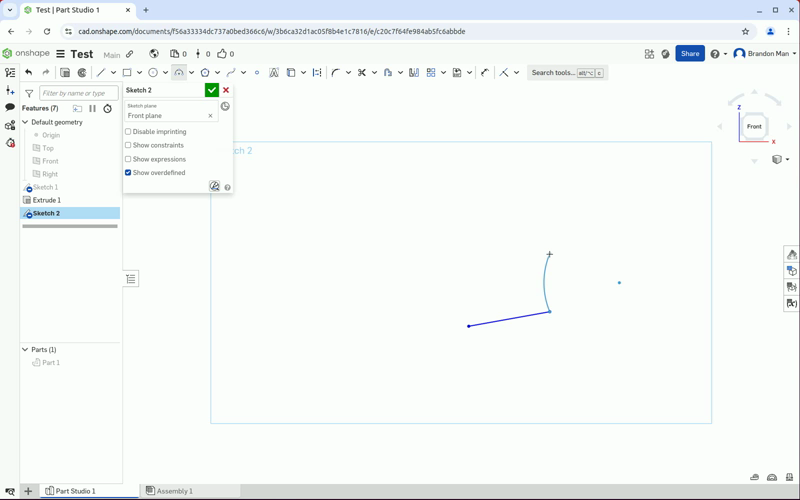
mouse_move(515, 282)
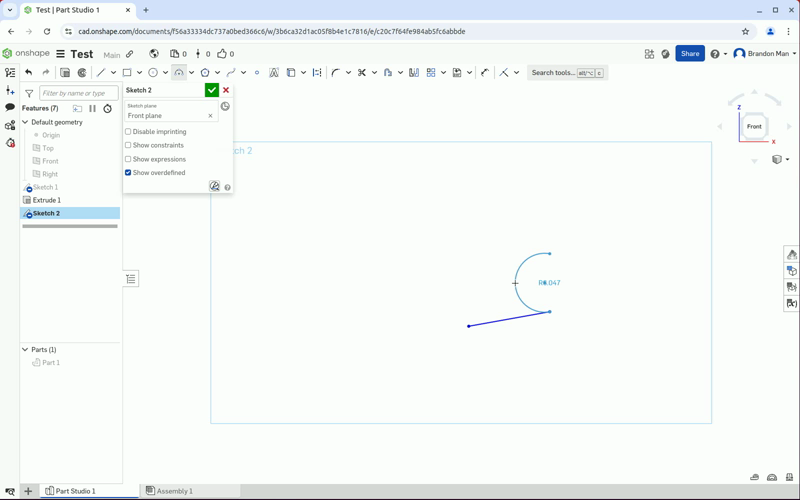
click(515, 282)
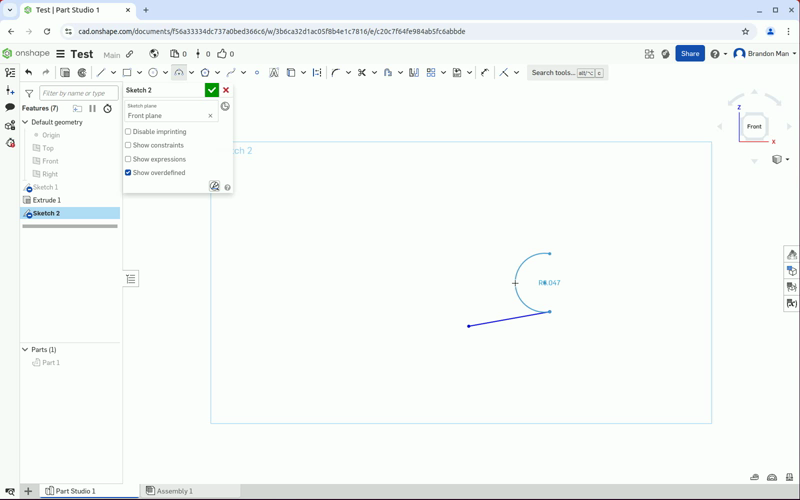
key_up(shift)
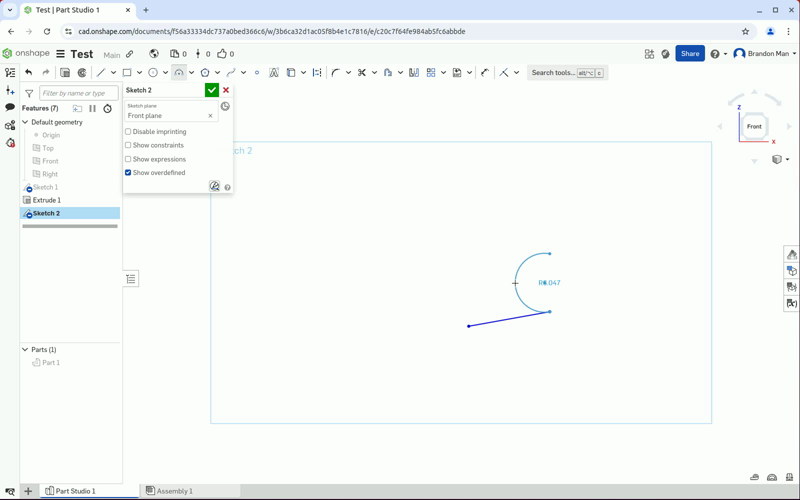
key(esc)
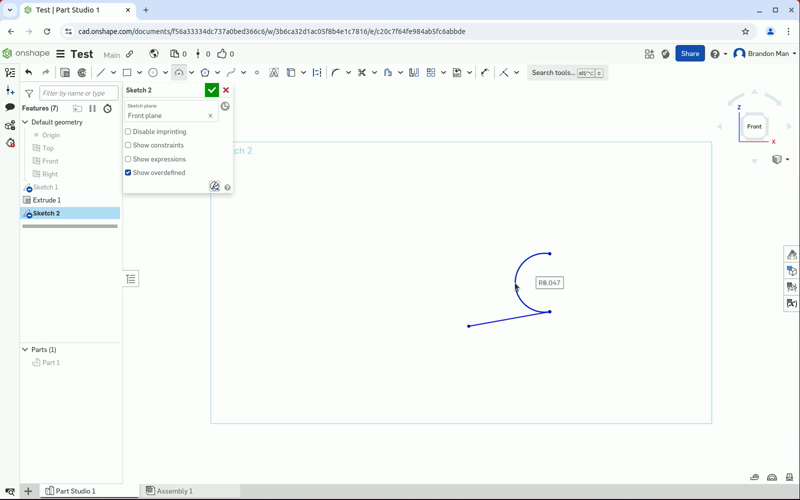
key(l)
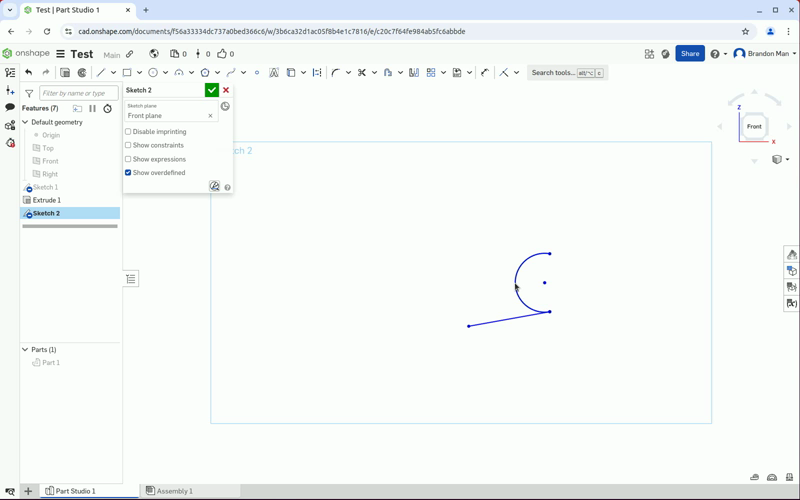
mouse_move(549, 253)
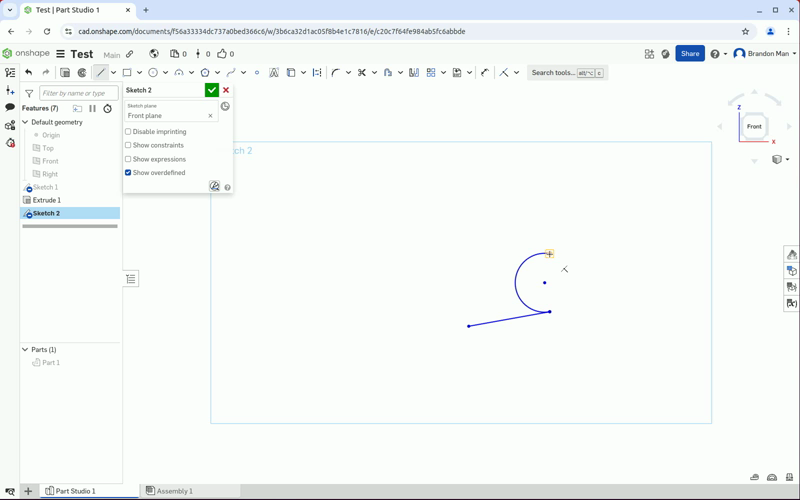
click(549, 253)
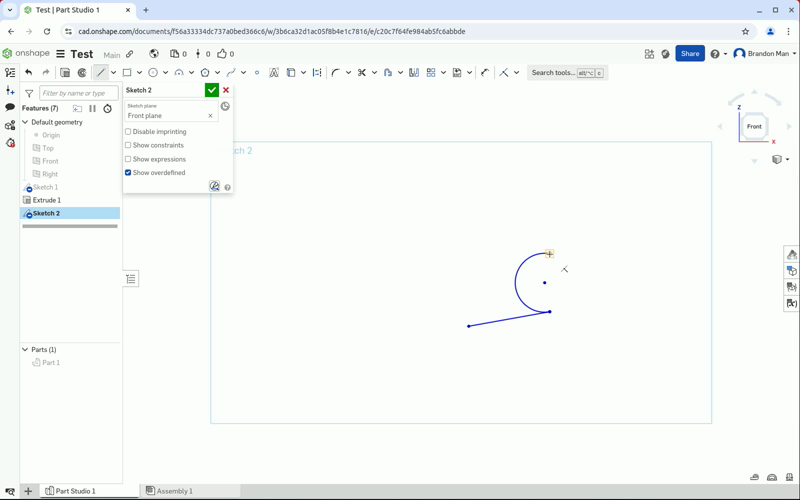
key_down(shift)
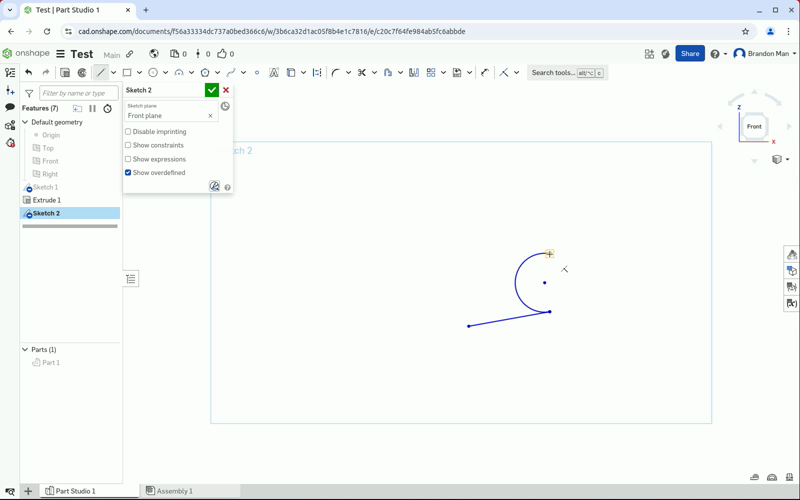
mouse_move(468, 239)
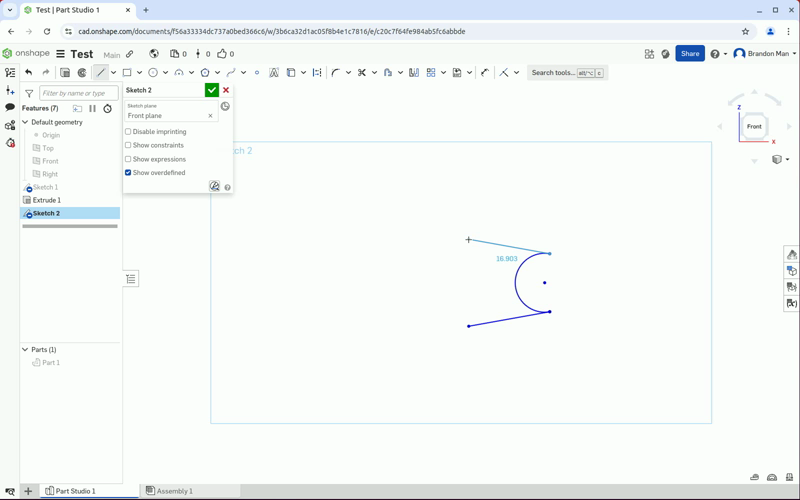
click(468, 239)
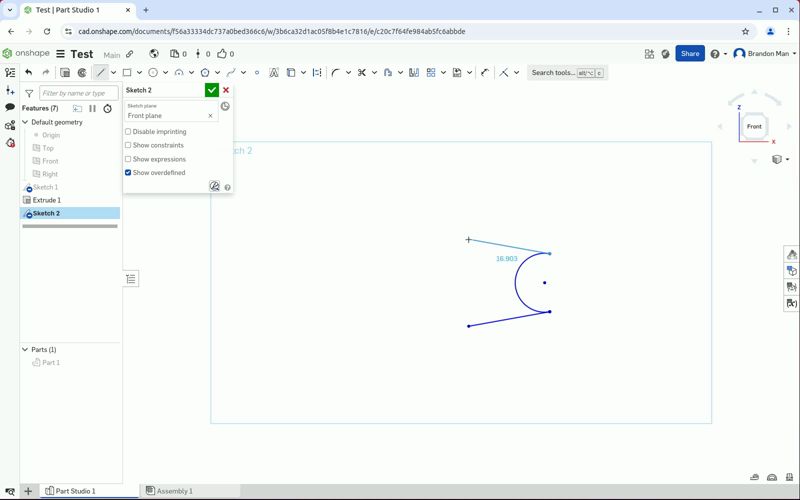
key_up(shift)
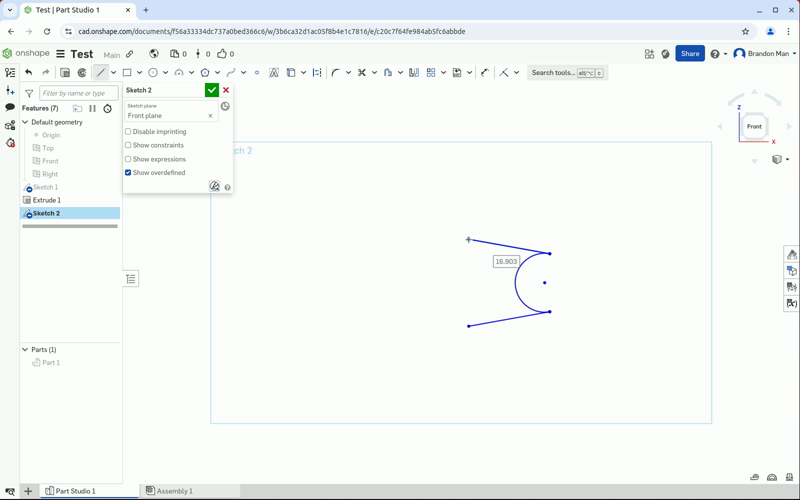
key(esc)
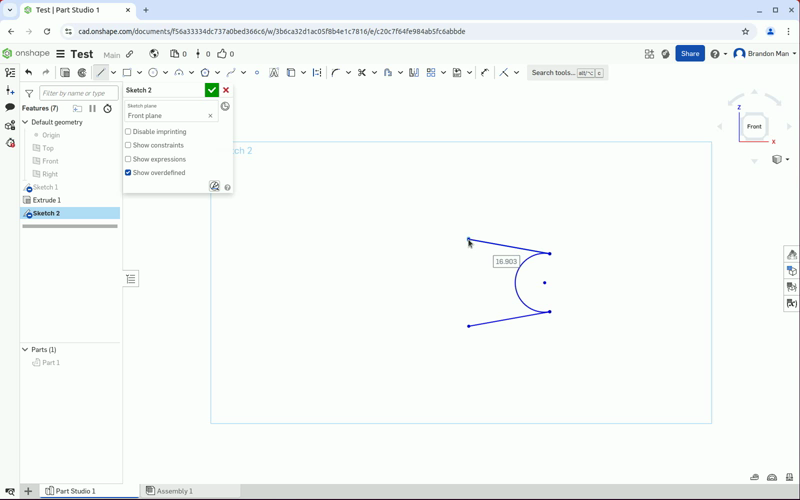
key(a)
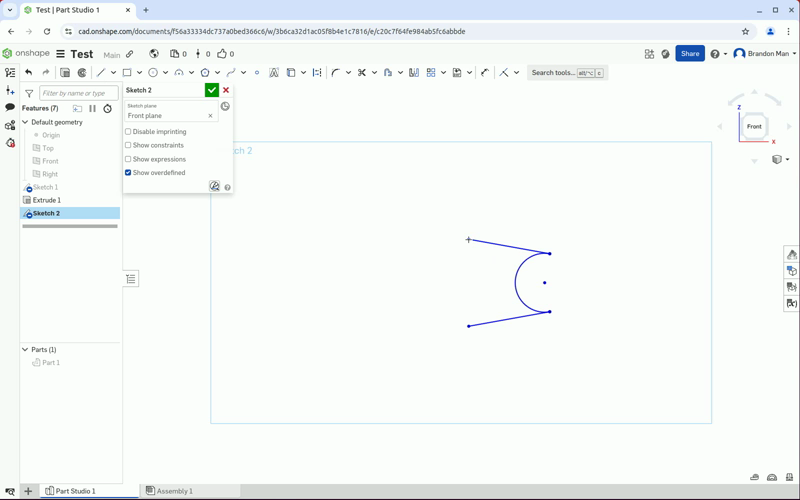
mouse_move(468, 239)
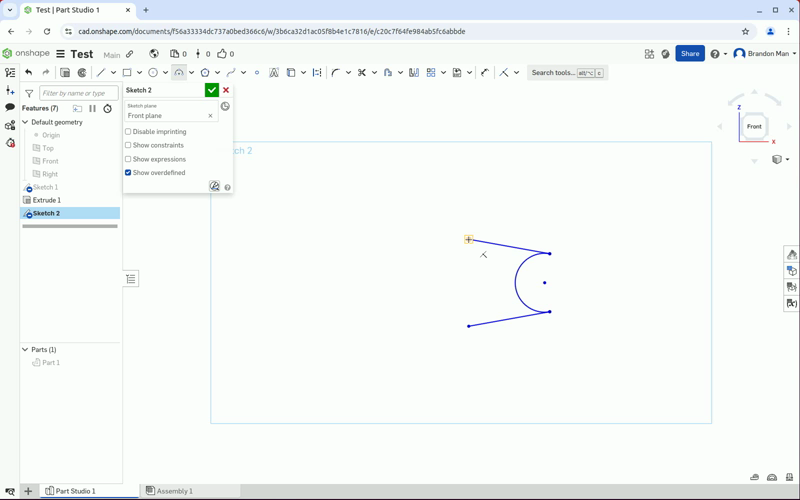
click(468, 239)
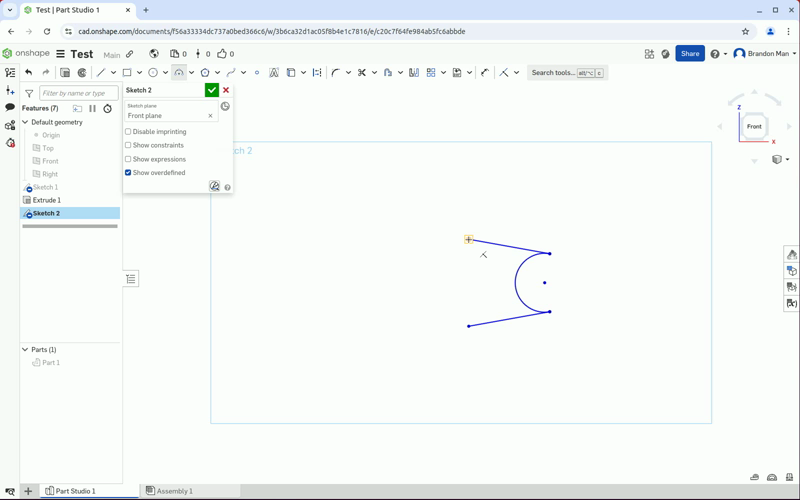
mouse_move(468, 326)
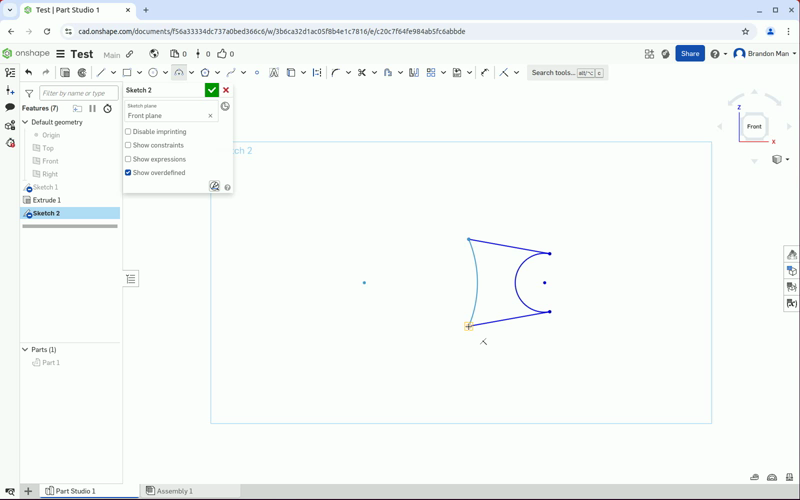
click(468, 326)
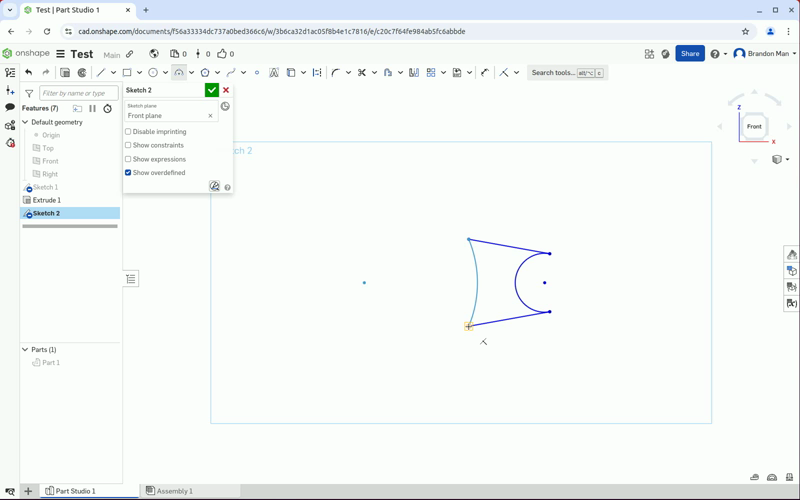
key_down(shift)
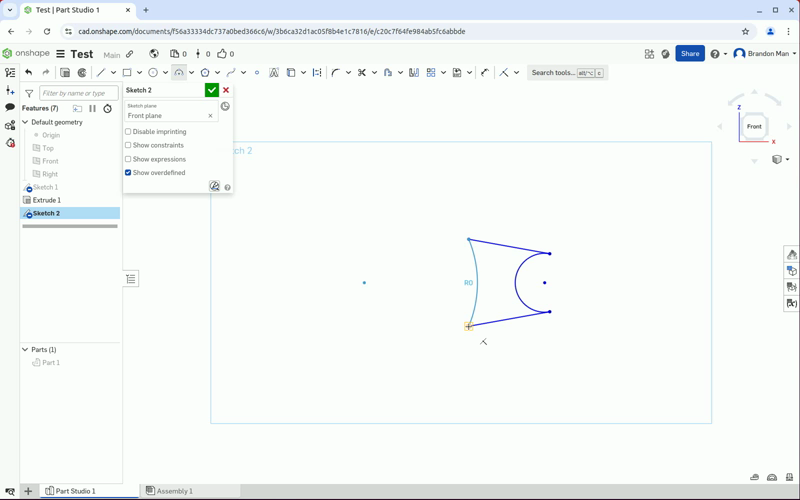
mouse_move(505, 282)
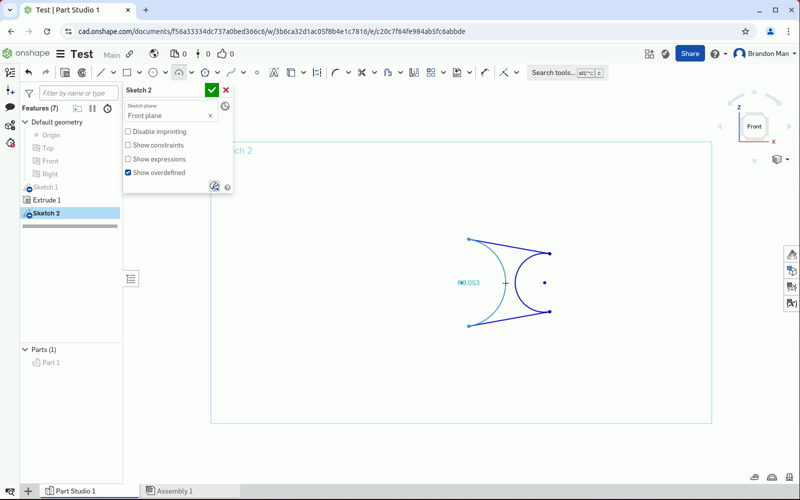
click(505, 282)
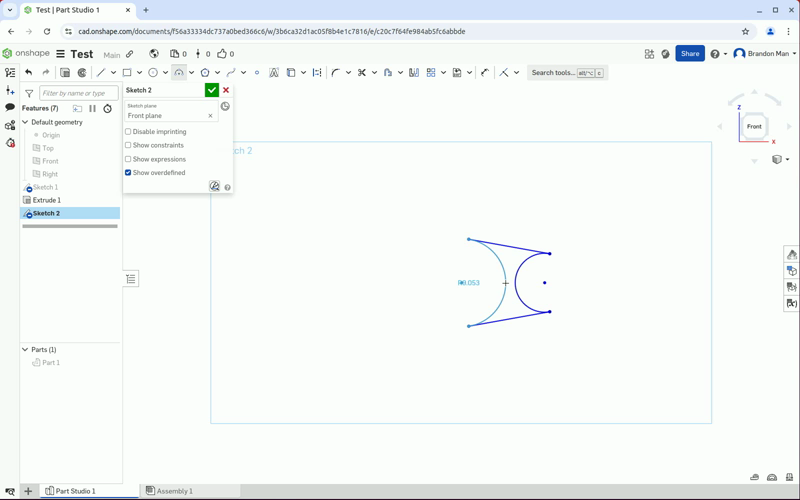
key_up(shift)
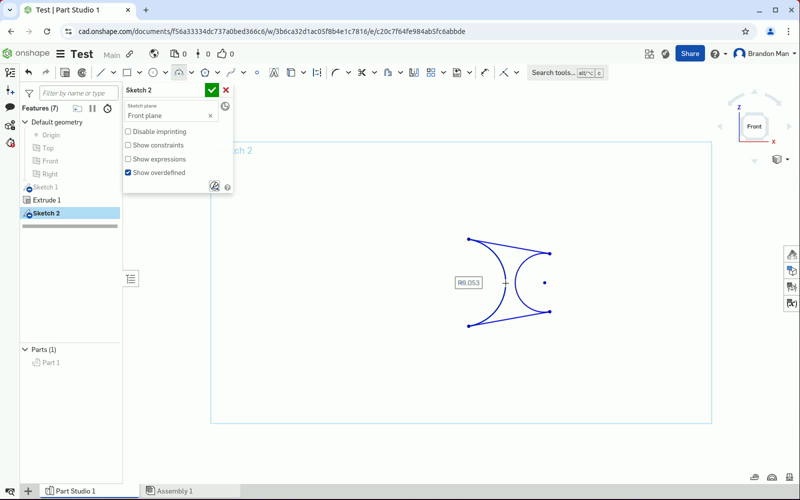
key(esc)
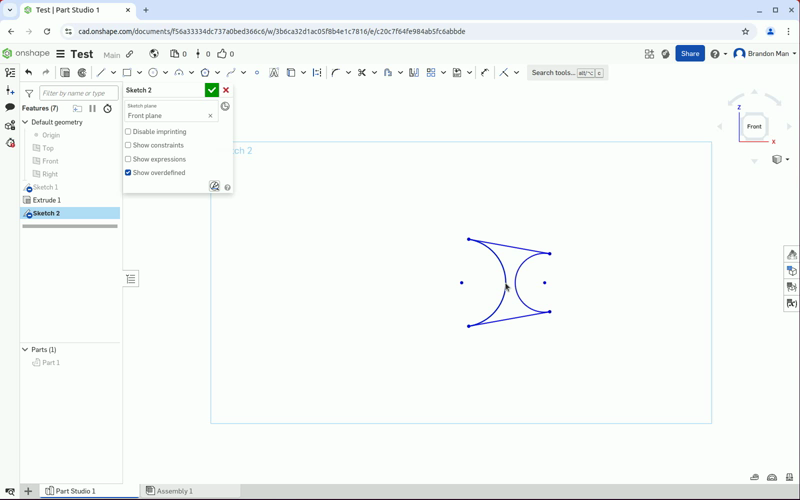
mouse_move(526, 313)
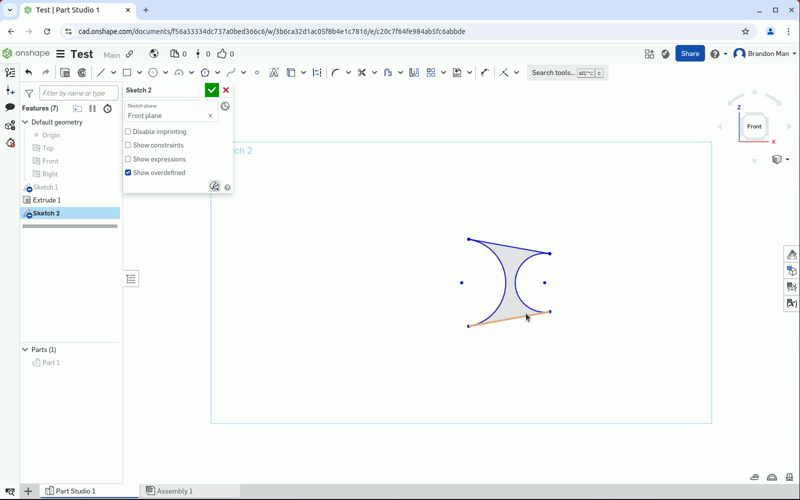
click(526, 313)
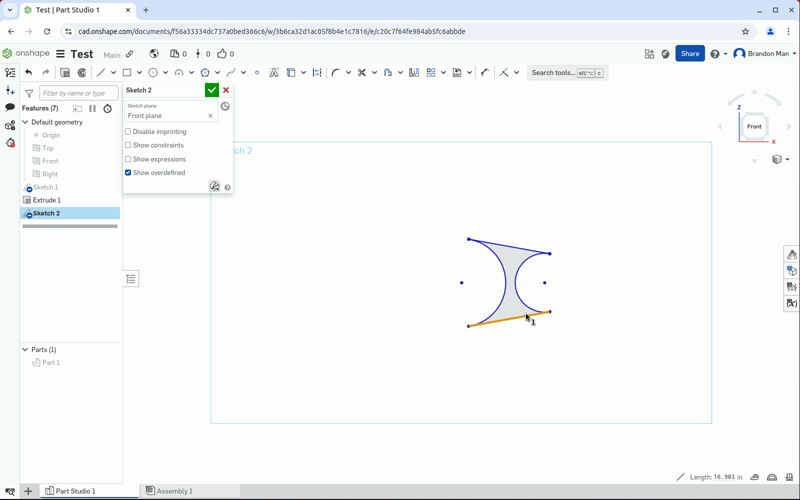
mouse_move(73, 352)
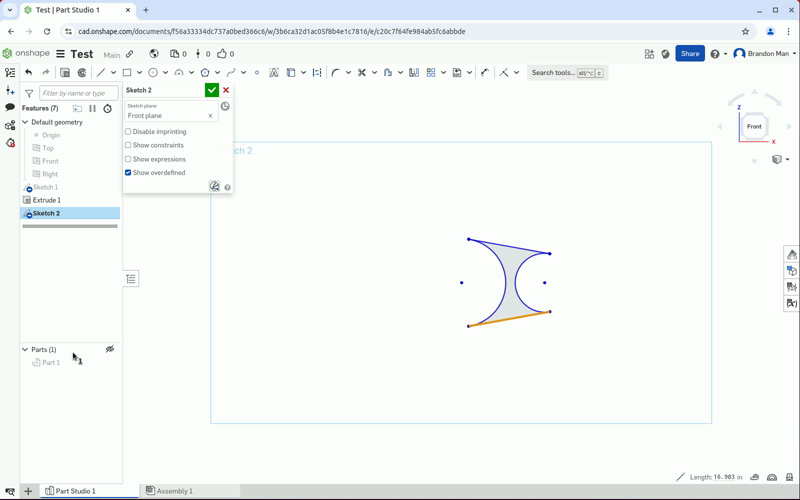
key(shift+y)
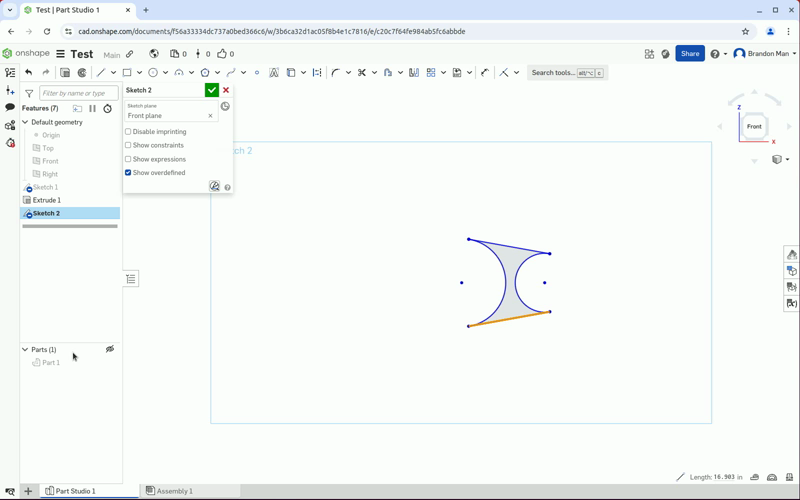
key(shift+e)
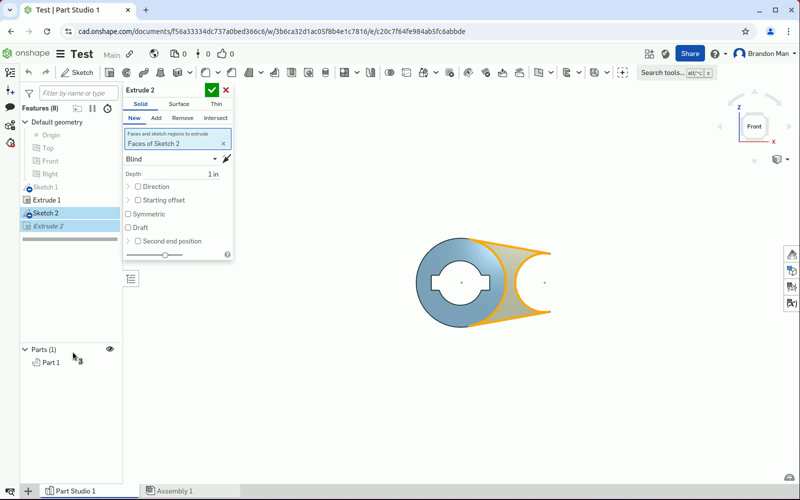
mouse_move(143, 106)
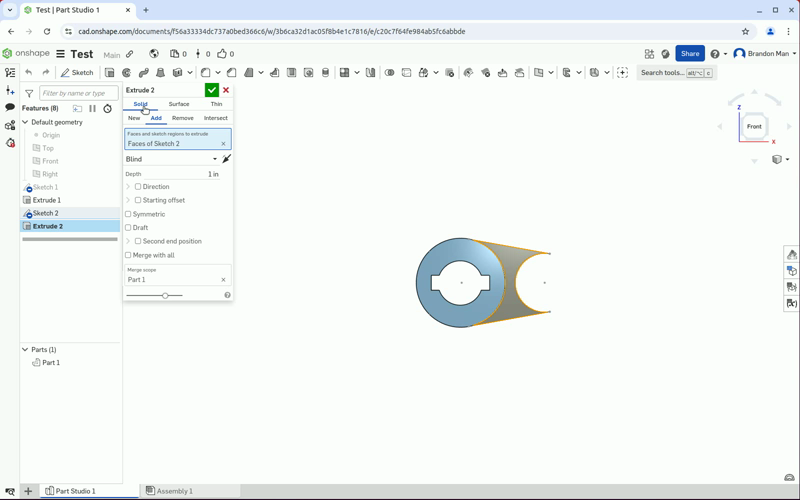
click(143, 106)
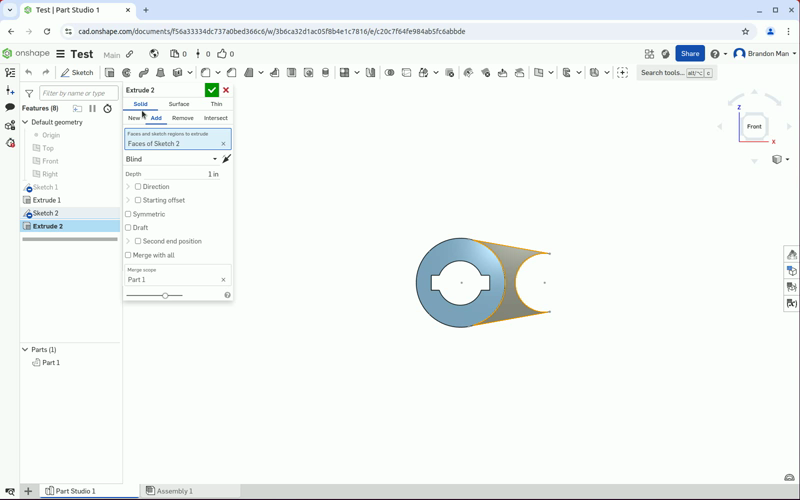
mouse_move(137, 120)
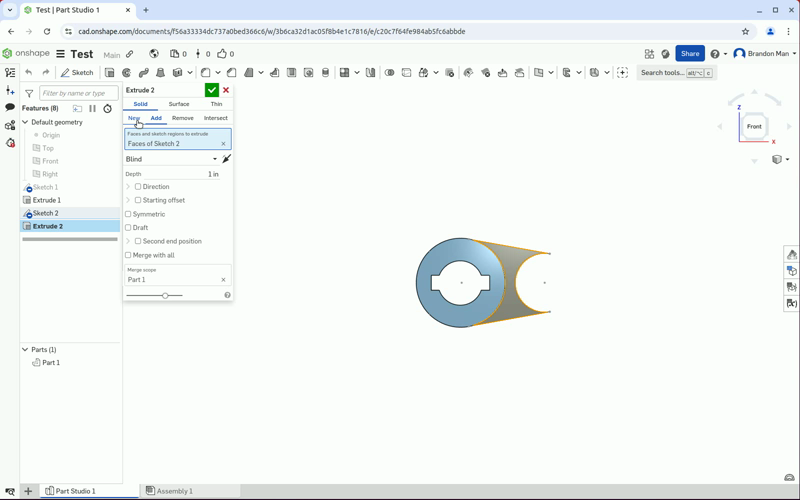
click(137, 120)
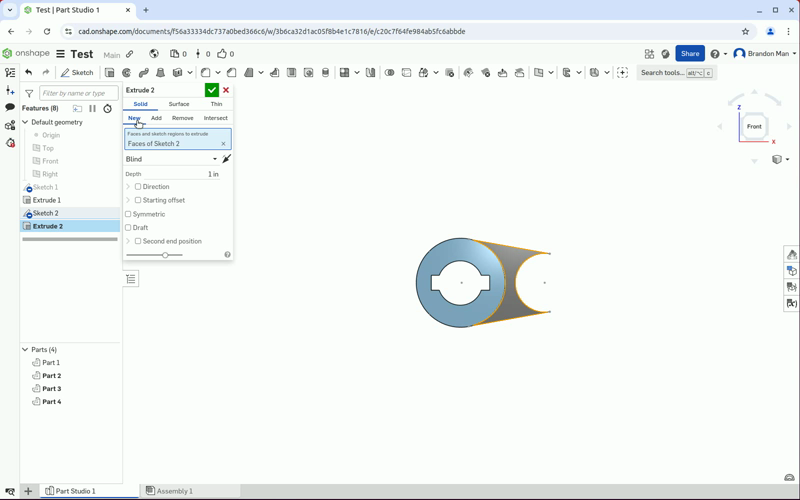
key(tab, 4)
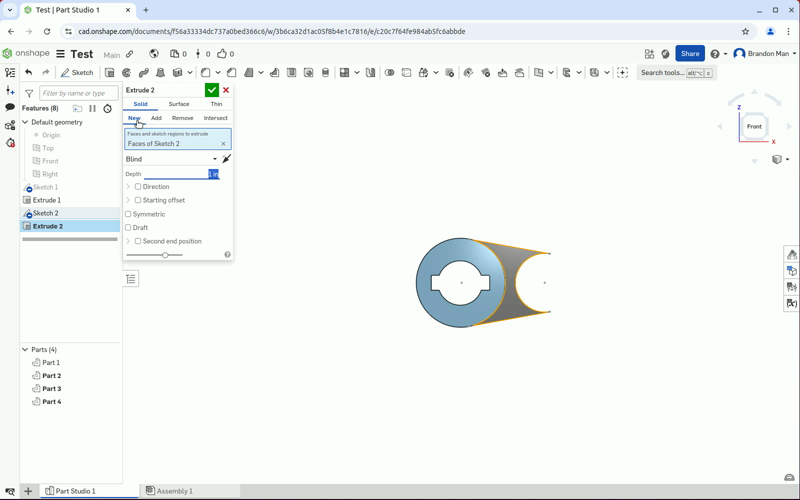
text(7.943)
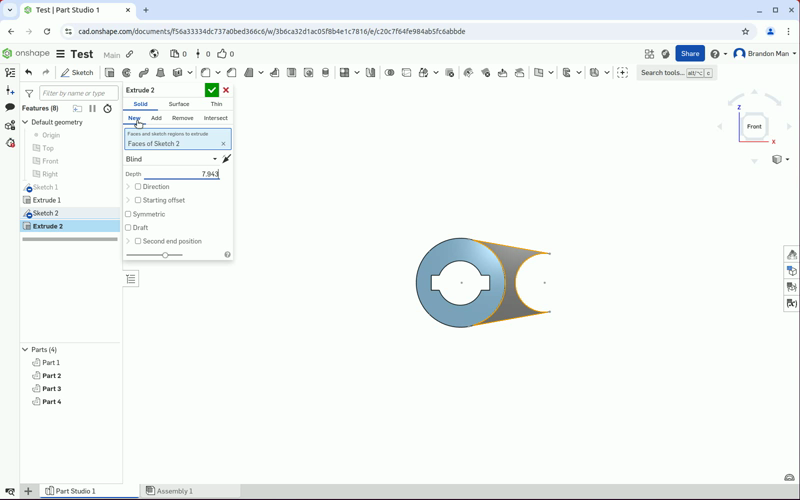
key(enter)
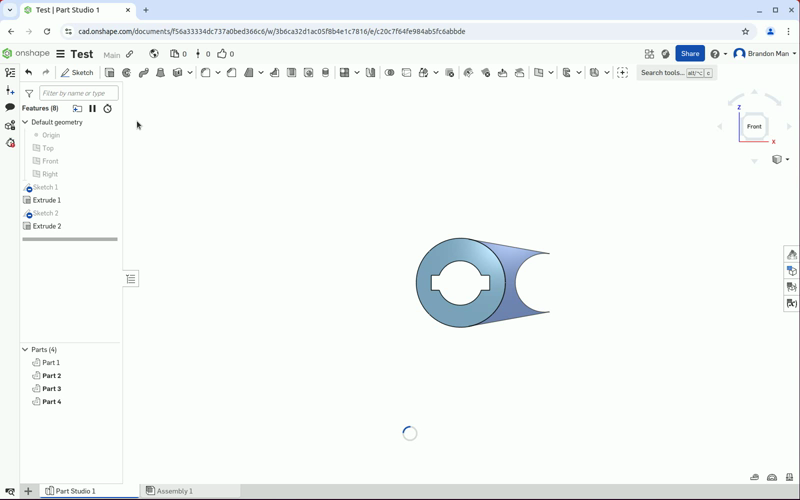
key(shift+h)
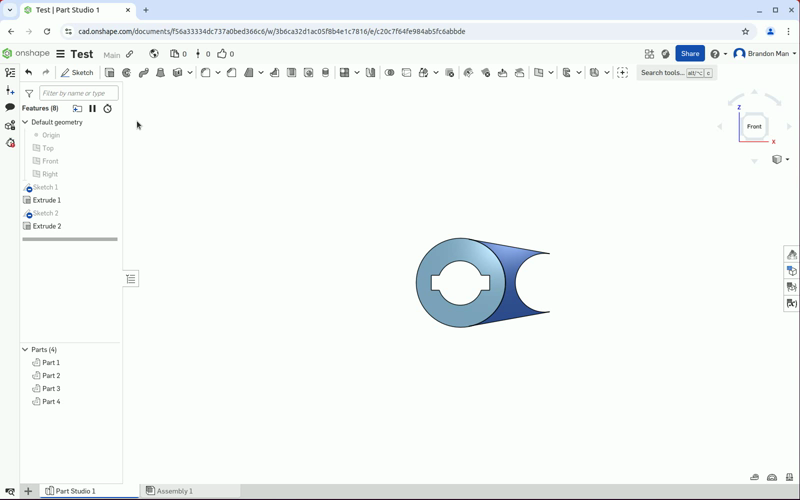
key(shift+h)
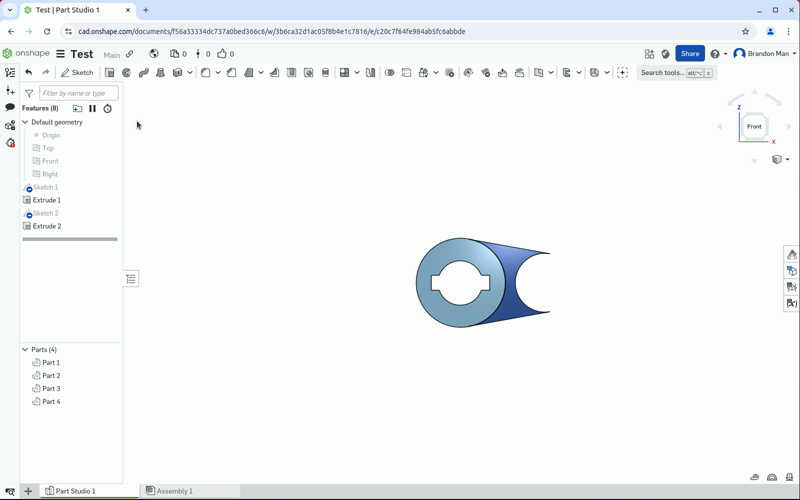
mouse_move(73, 189)
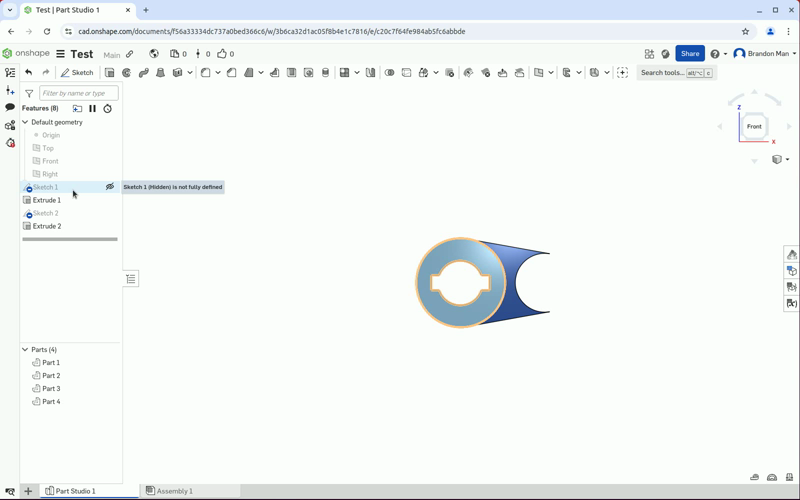
click(73, 189)
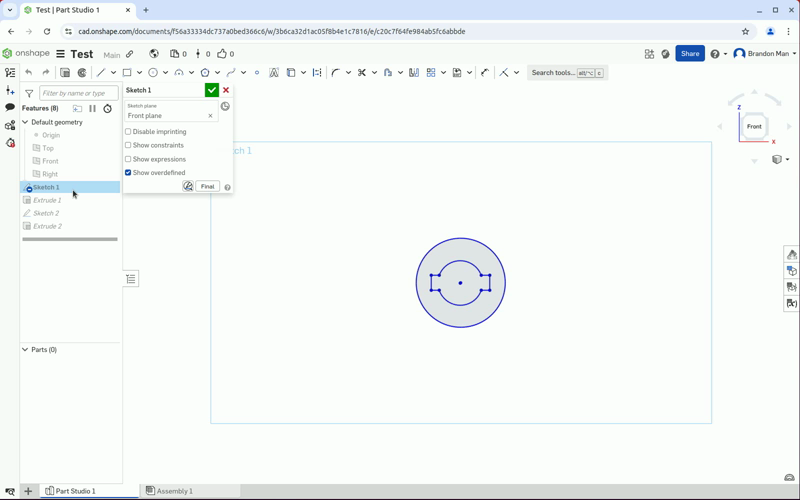
mouse_move(229, 92)
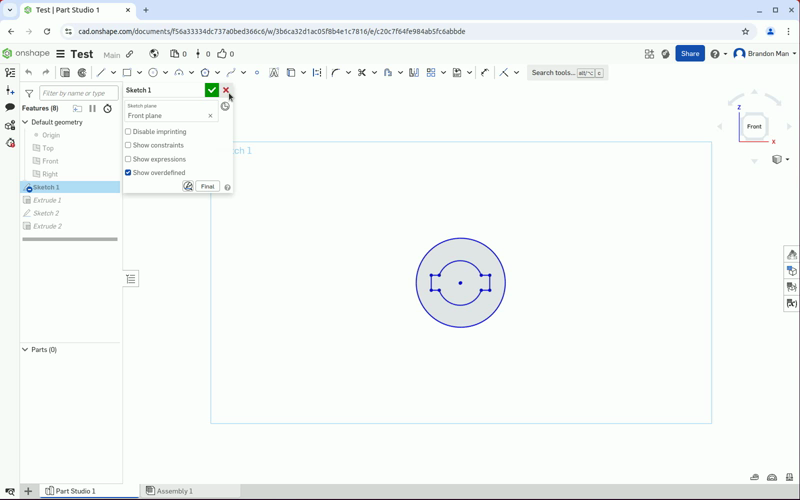
click(229, 92)
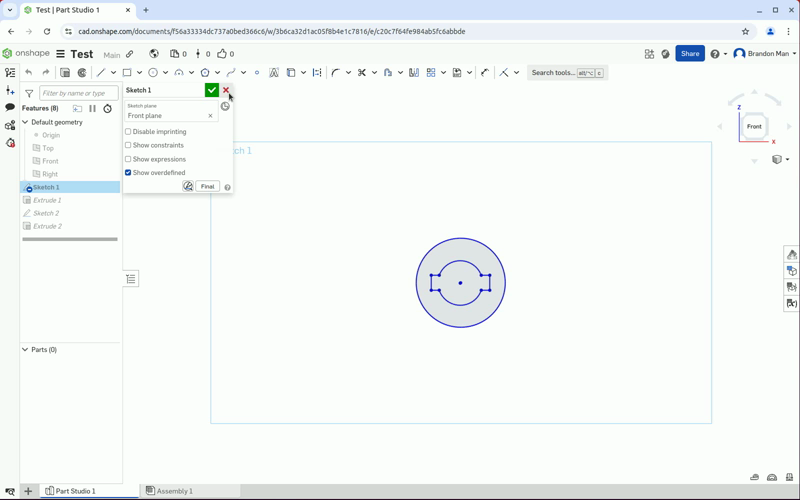
key(shift+s)
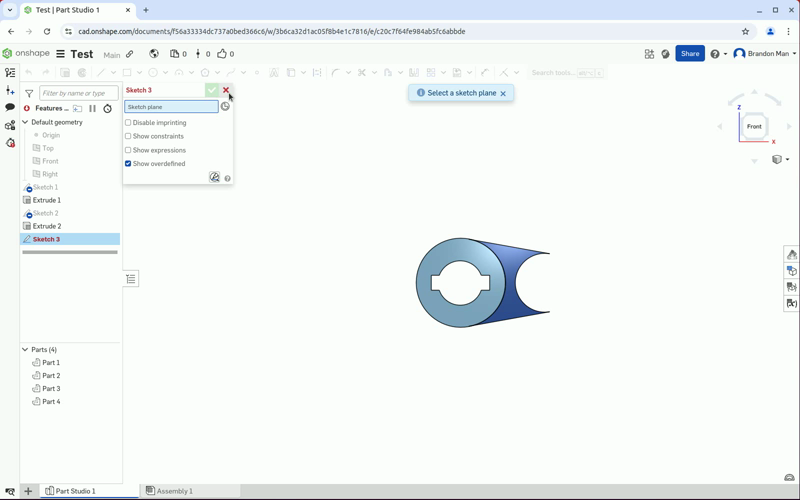
mouse_move(73, 163)
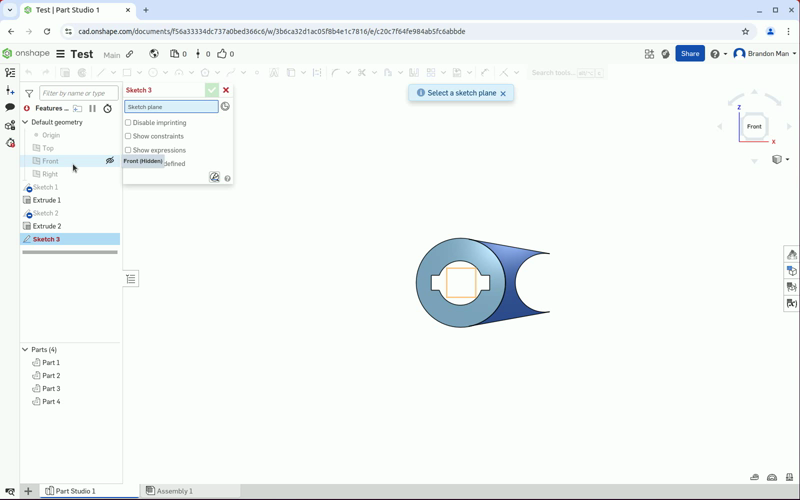
click(73, 163)
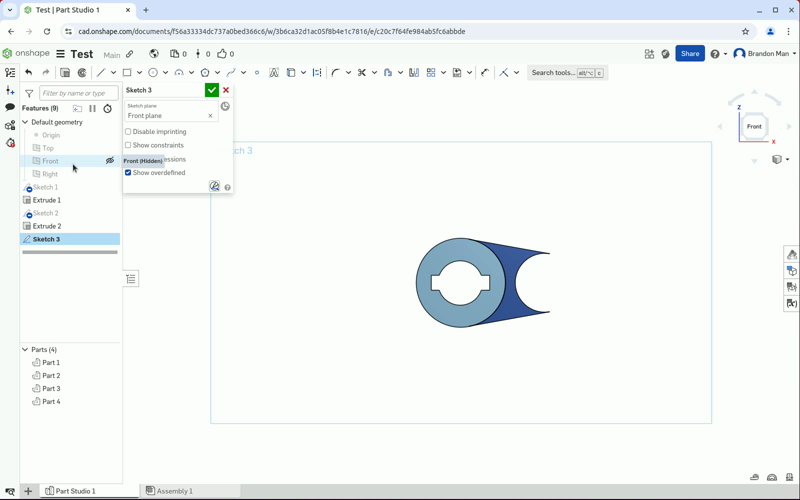
mouse_move(73, 352)
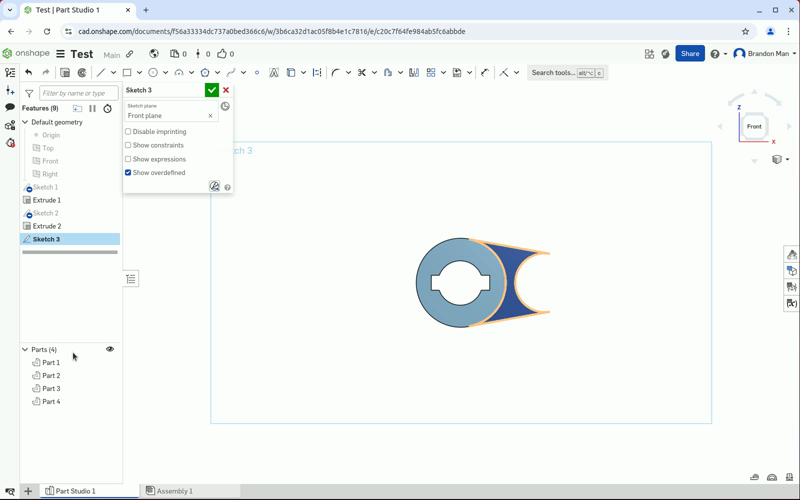
key(y)
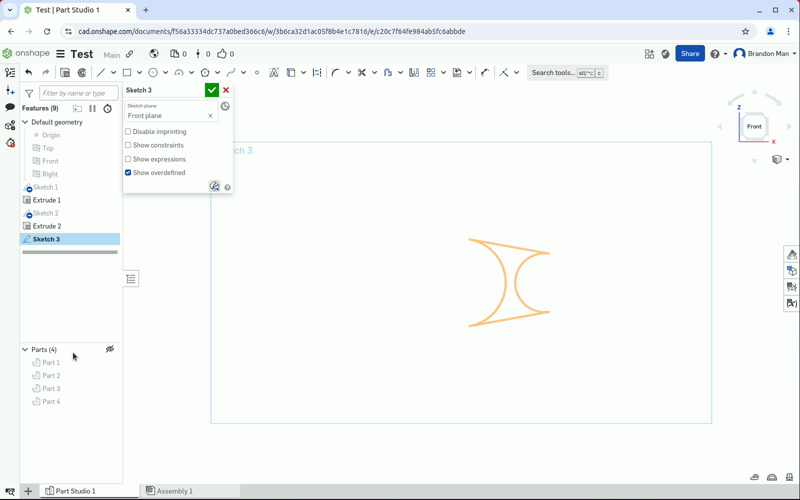
key(c)
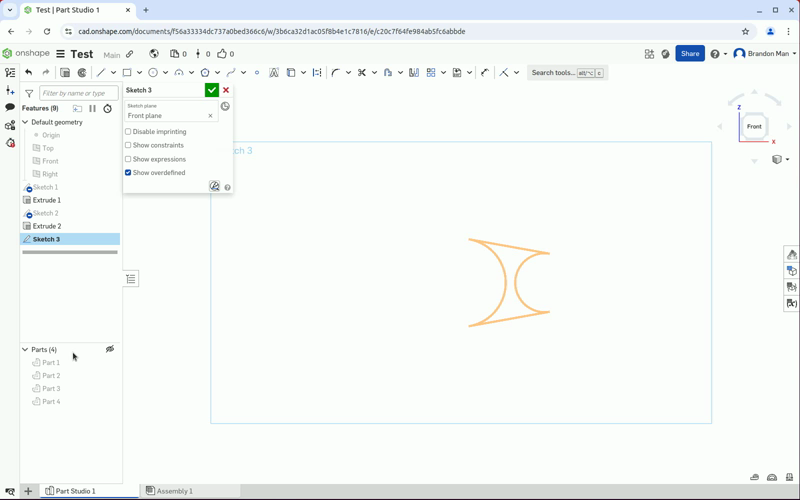
key_down(shift)
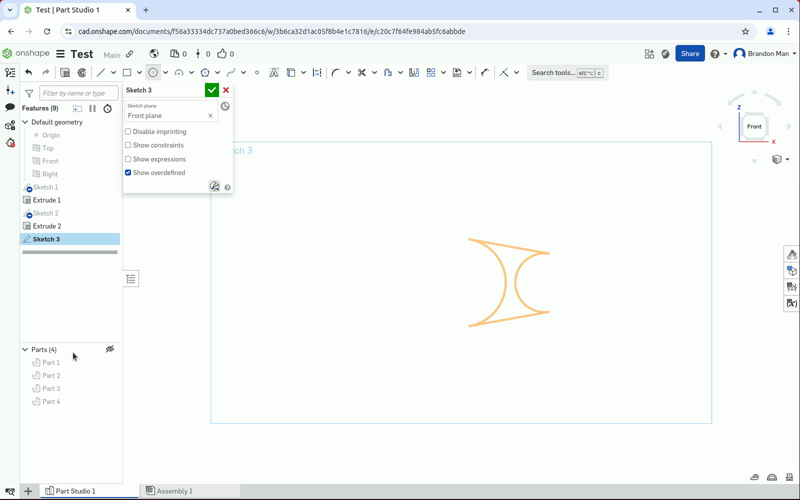
mouse_move(544, 282)
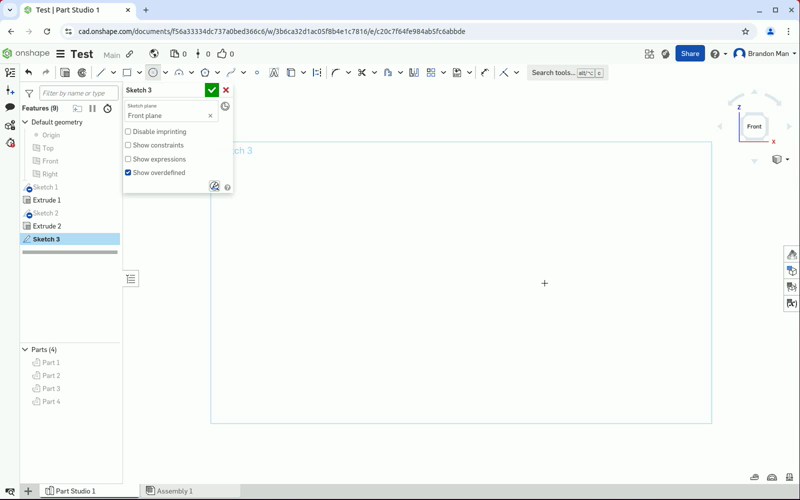
click(544, 282)
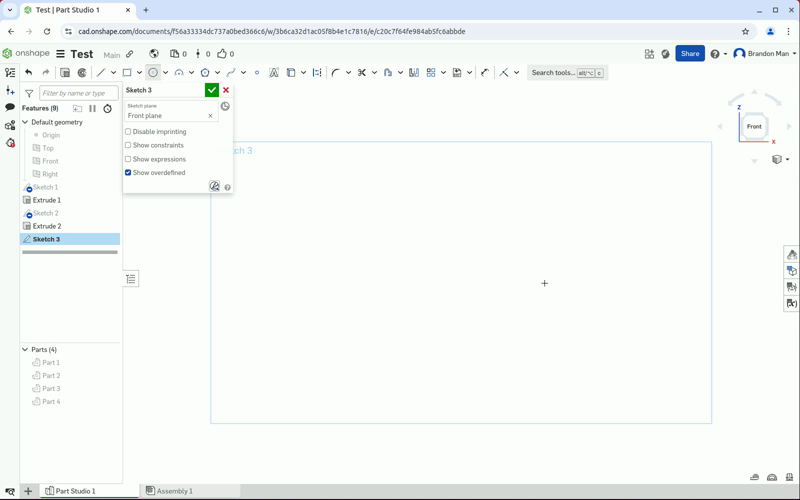
key_up(shift)
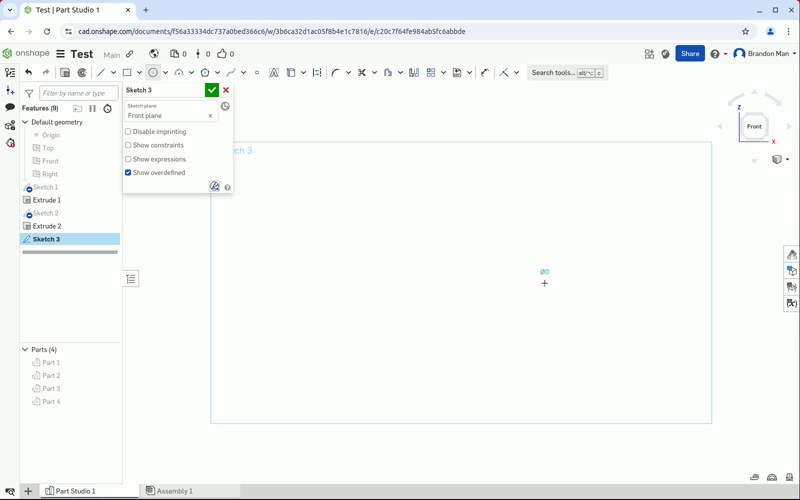
mouse_move(573, 282)
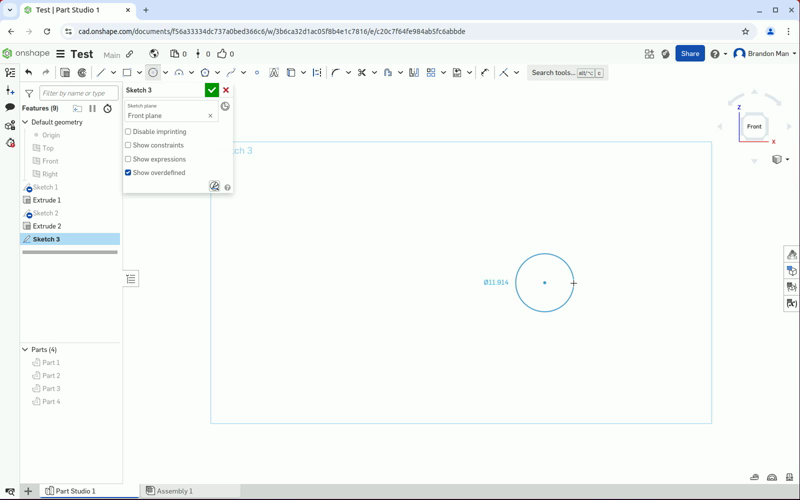
click(573, 282)
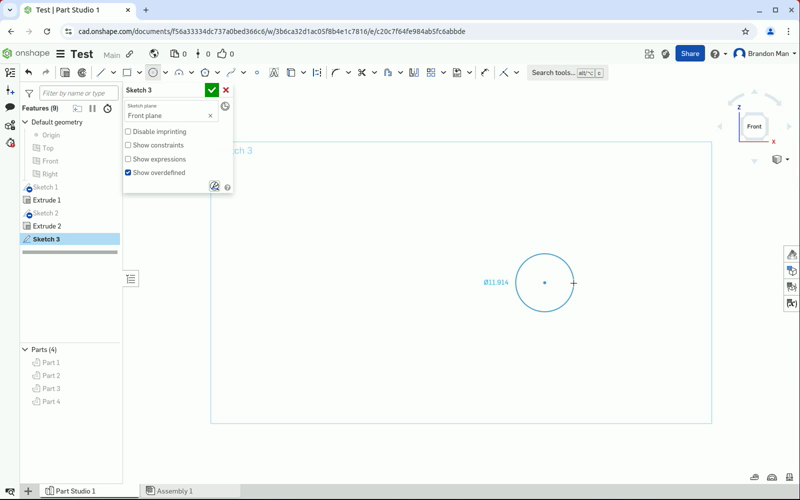
key(esc)
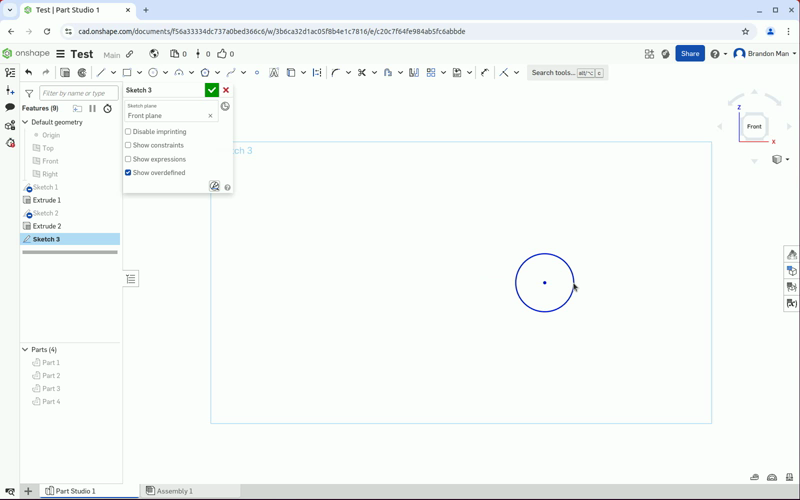
key(c)
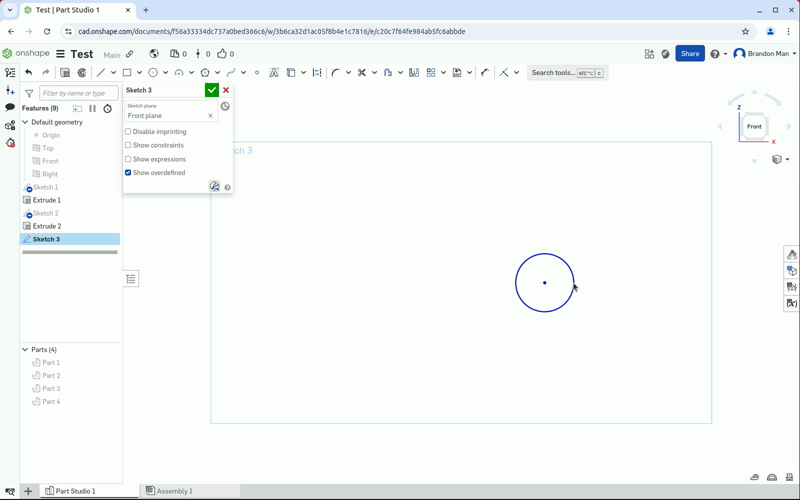
key_down(shift)
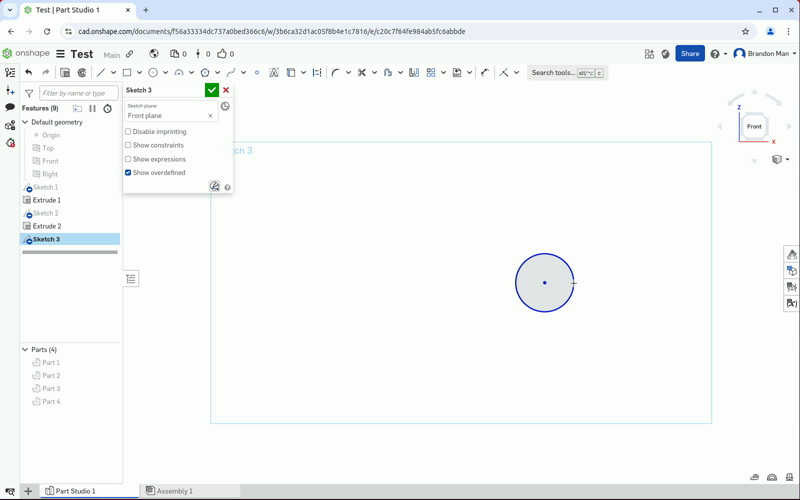
mouse_move(544, 282)
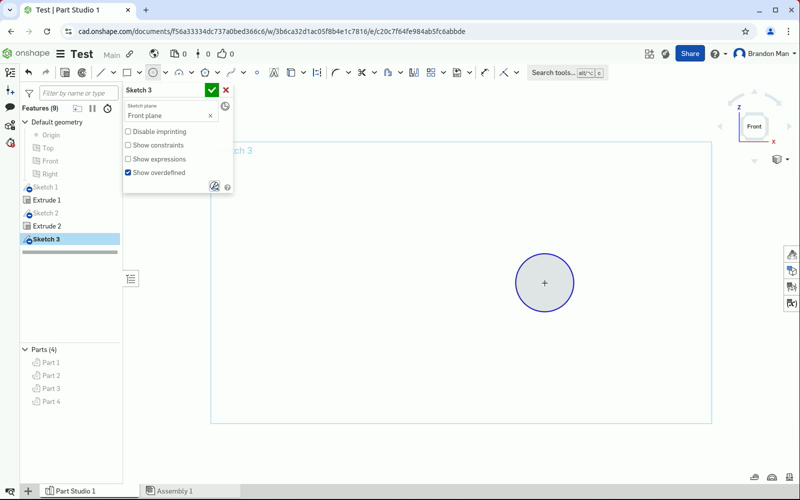
click(544, 282)
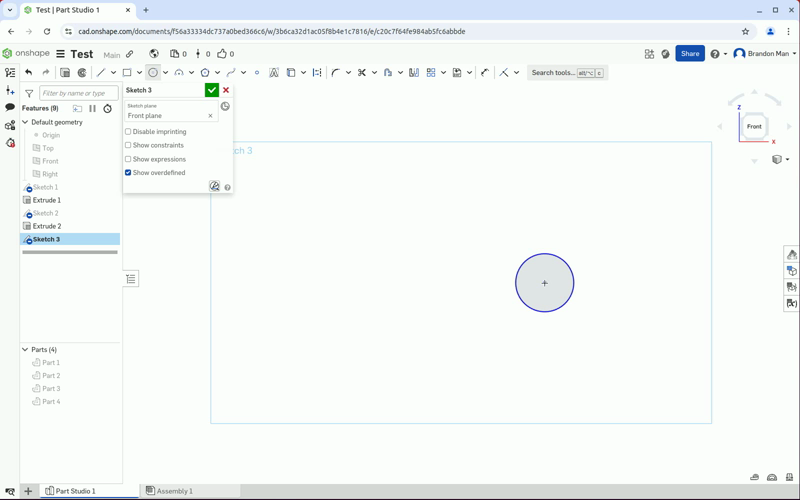
key_up(shift)
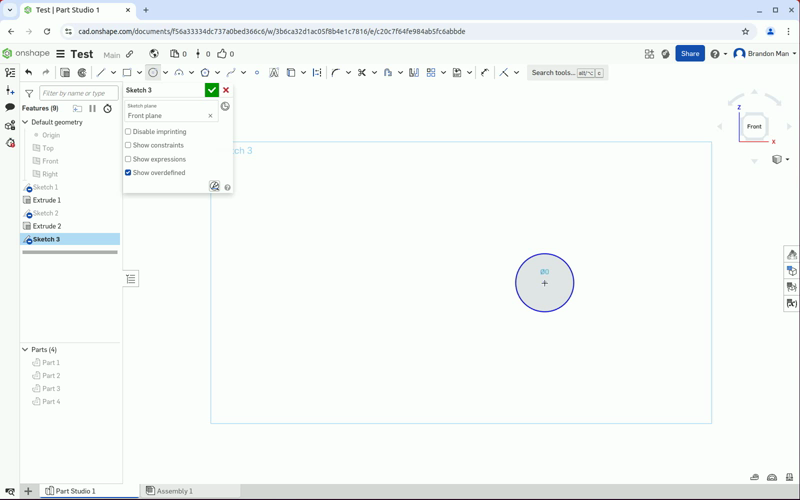
mouse_move(567, 282)
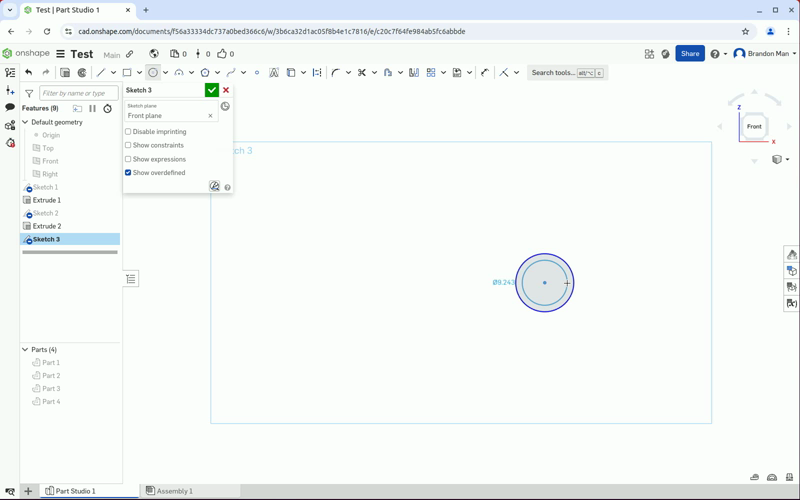
click(567, 282)
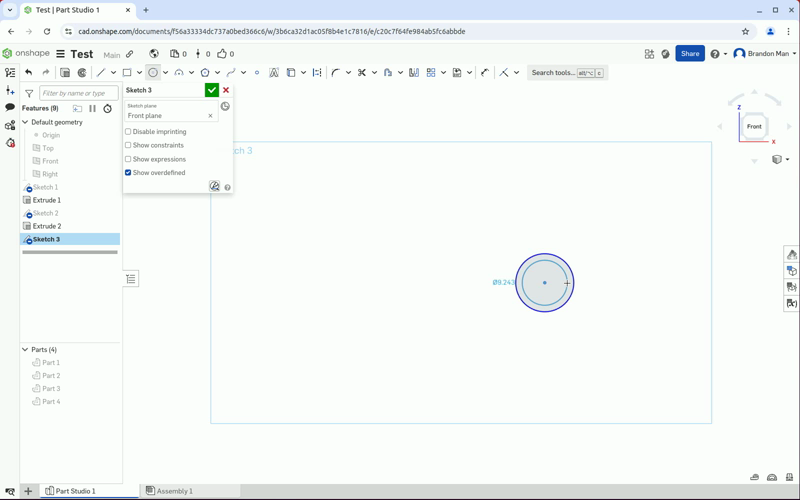
key(esc)
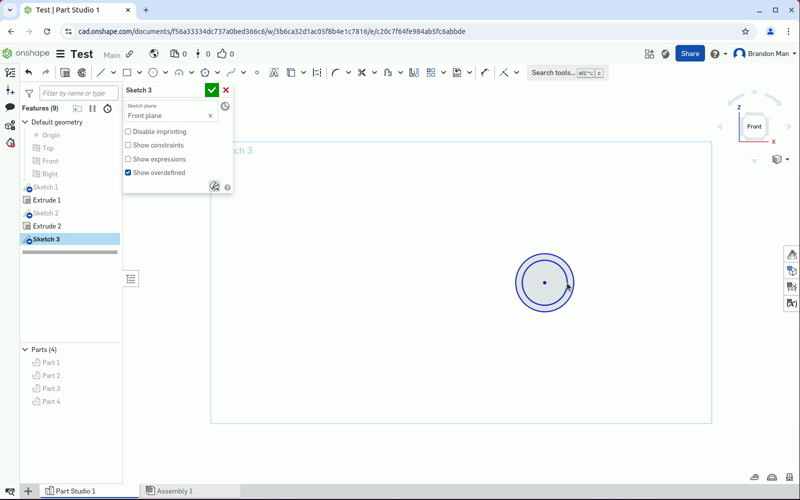
mouse_move(525, 303)
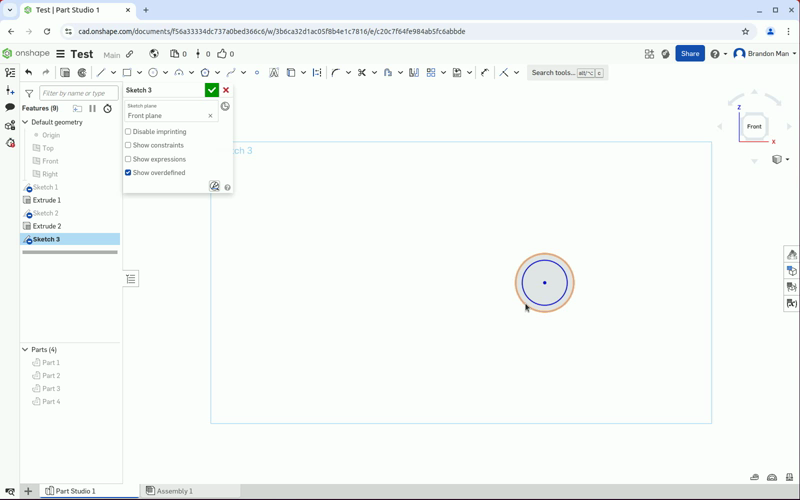
scroll(6)
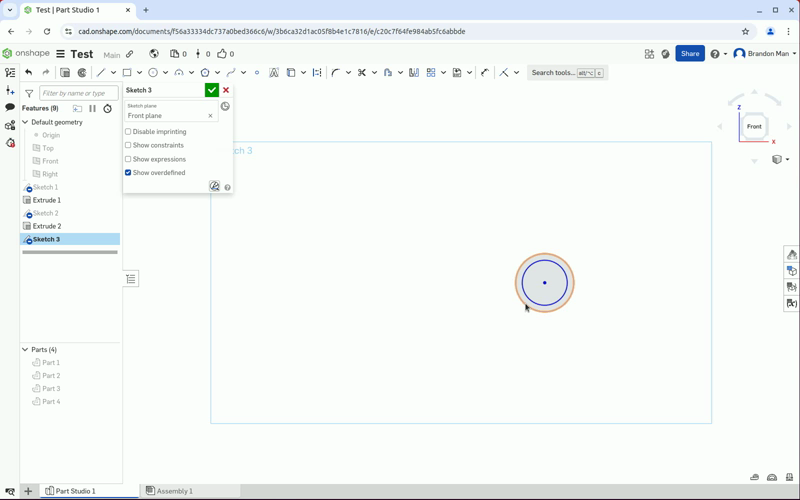
scroll(6)
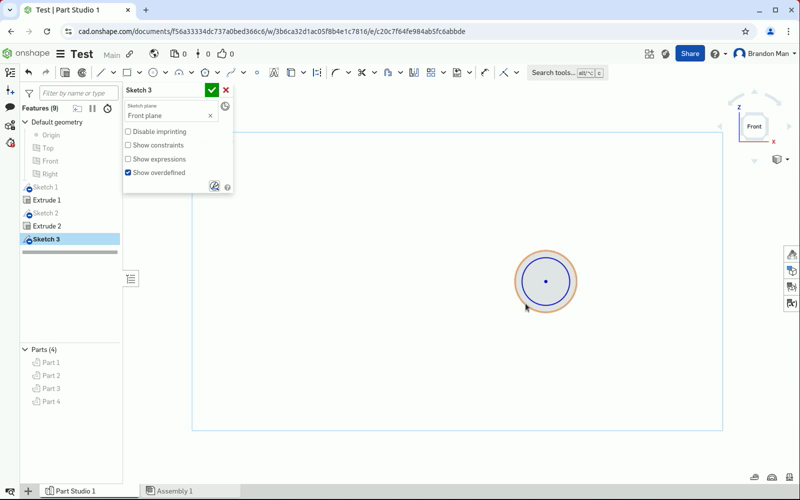
scroll(6)
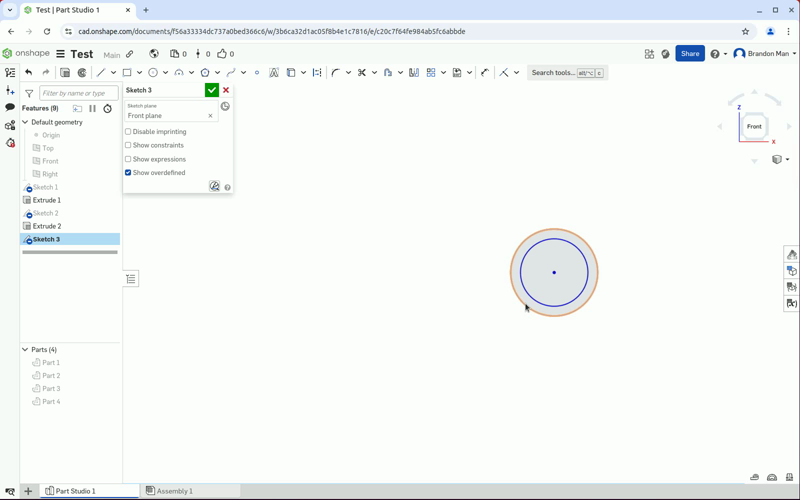
scroll(6)
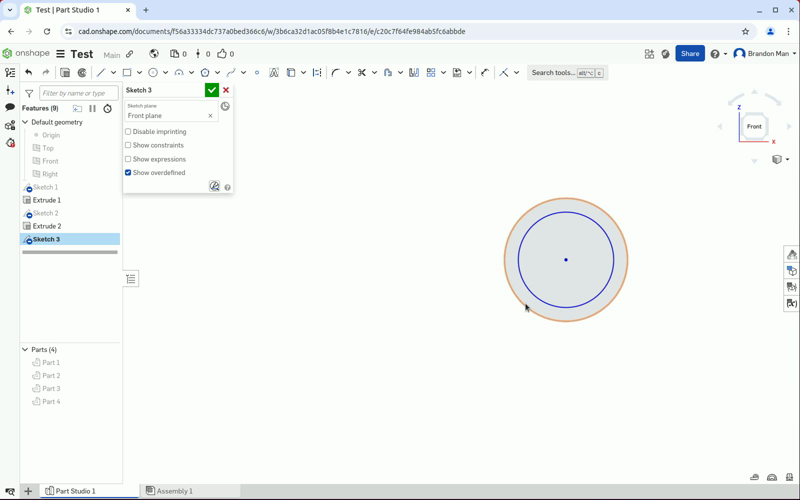
scroll(6)
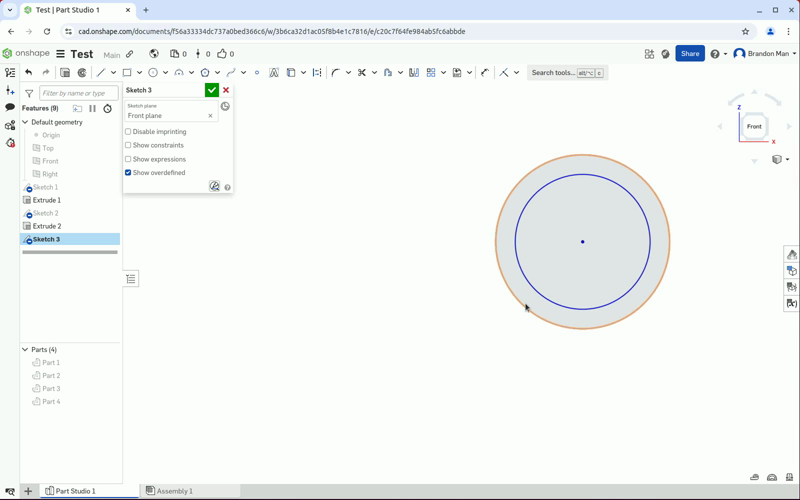
scroll(6)
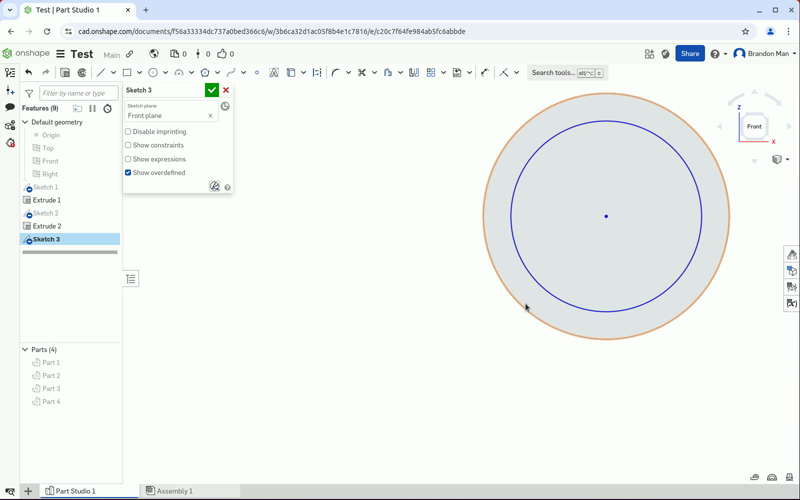
scroll(6)
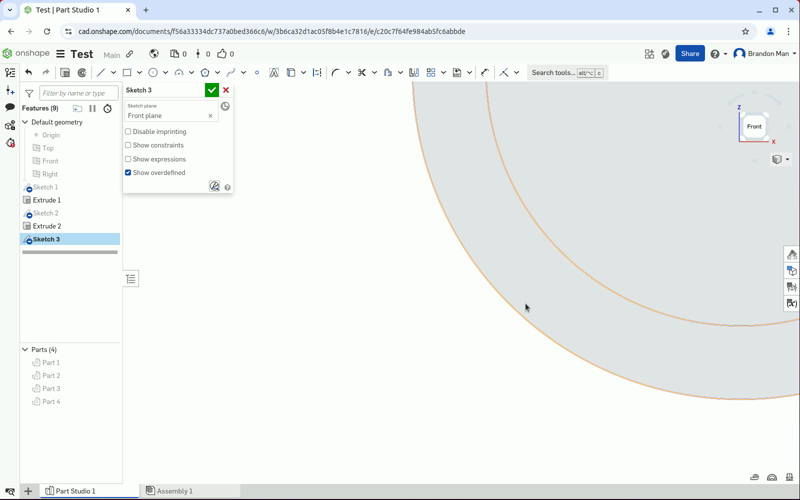
click(525, 303)
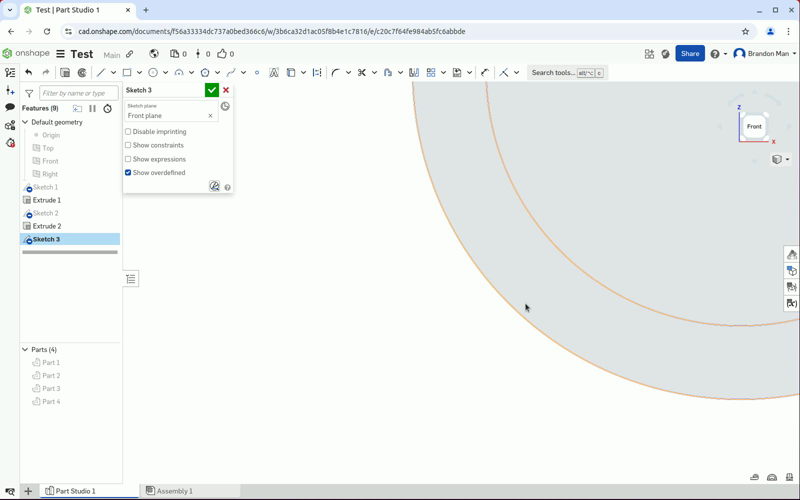
scroll(-6)
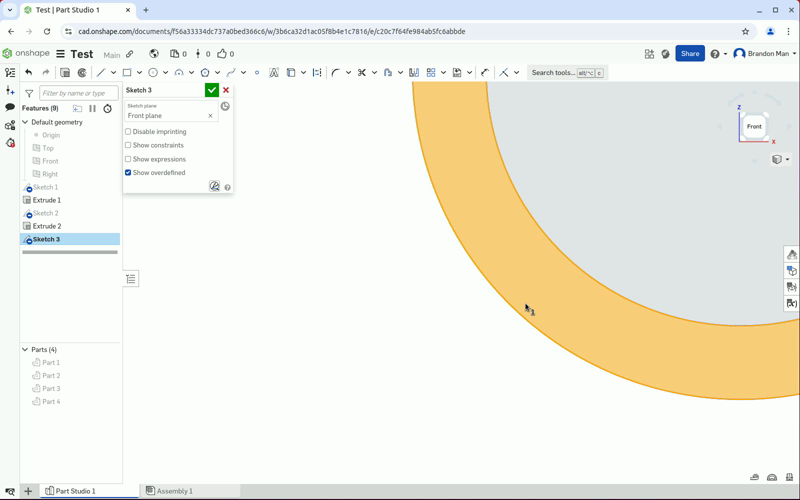
scroll(-6)
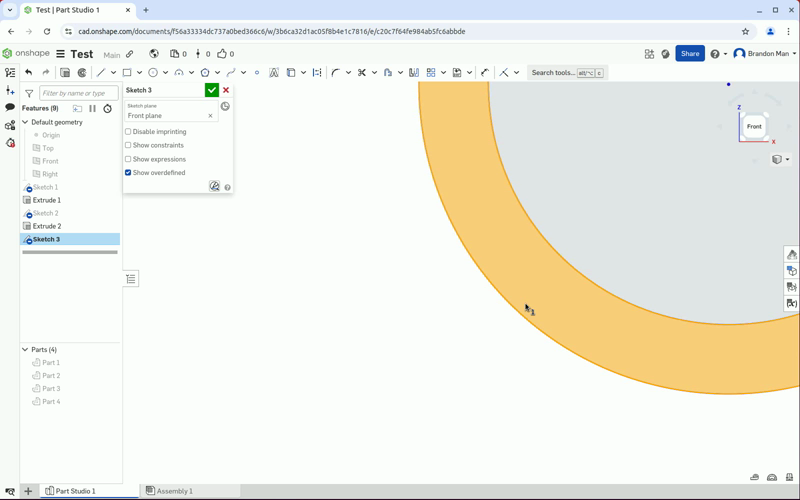
scroll(-6)
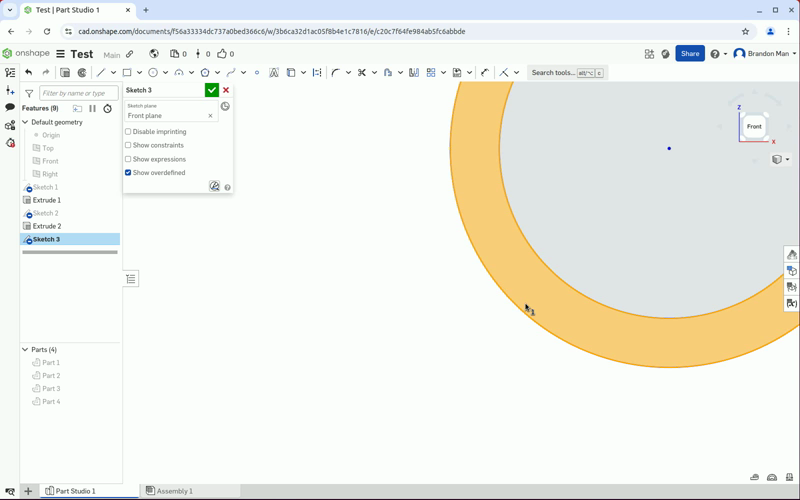
scroll(-6)
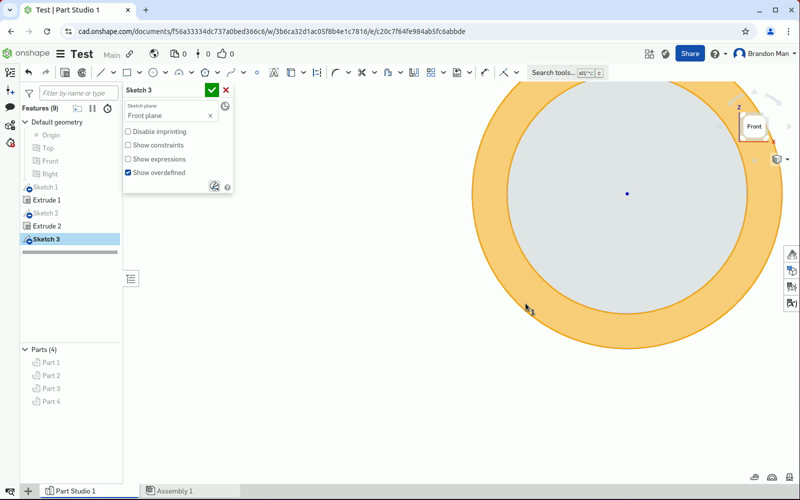
scroll(-6)
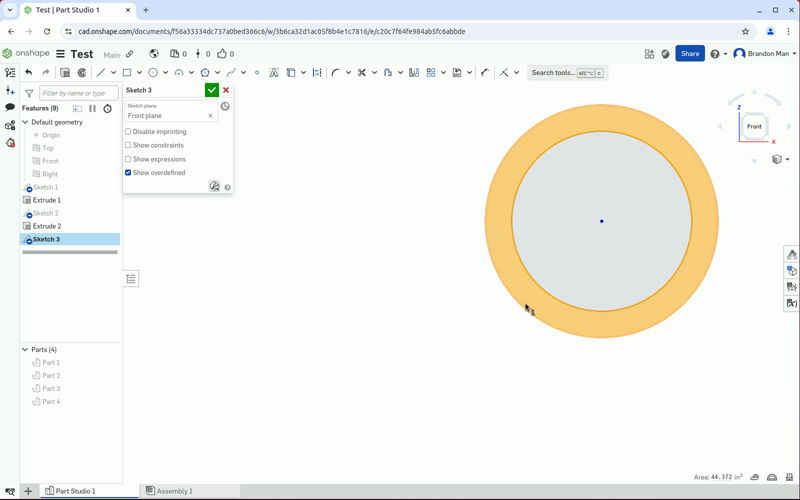
scroll(-6)
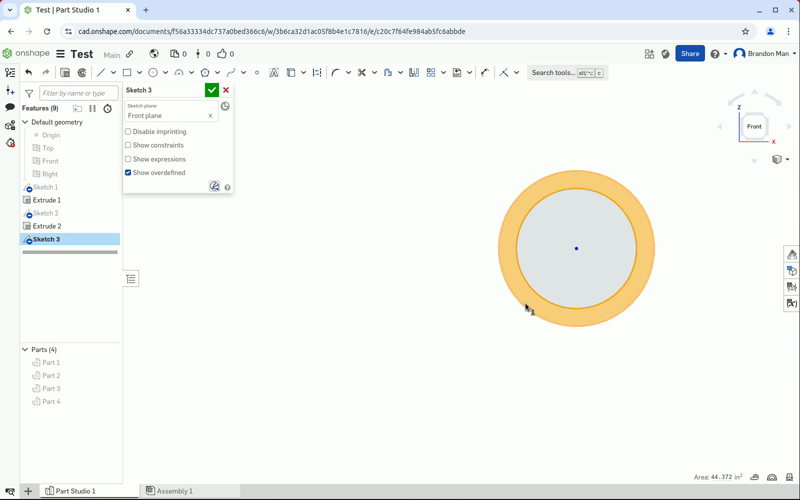
scroll(-6)
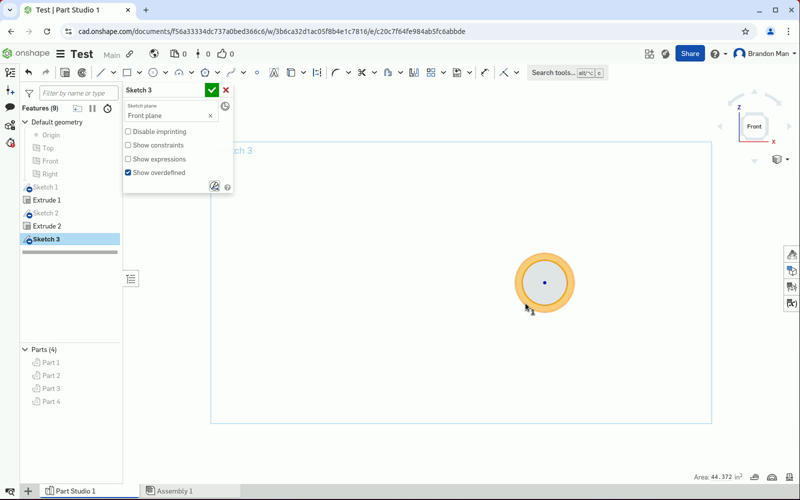
mouse_move(73, 352)
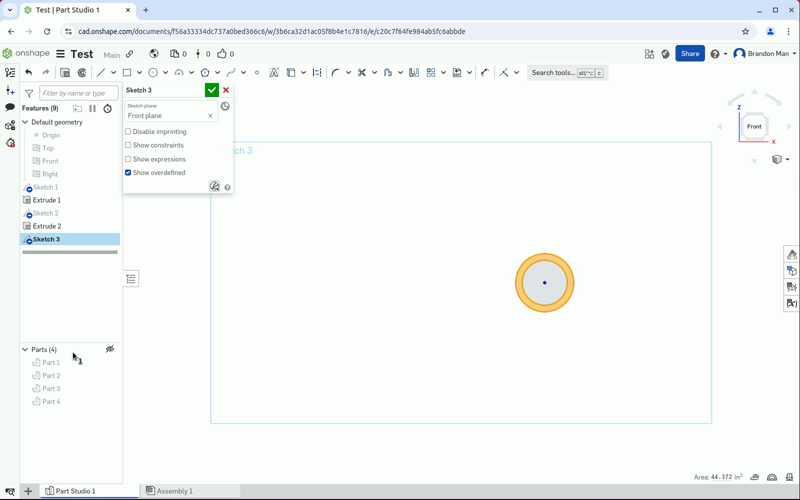
key(shift+y)
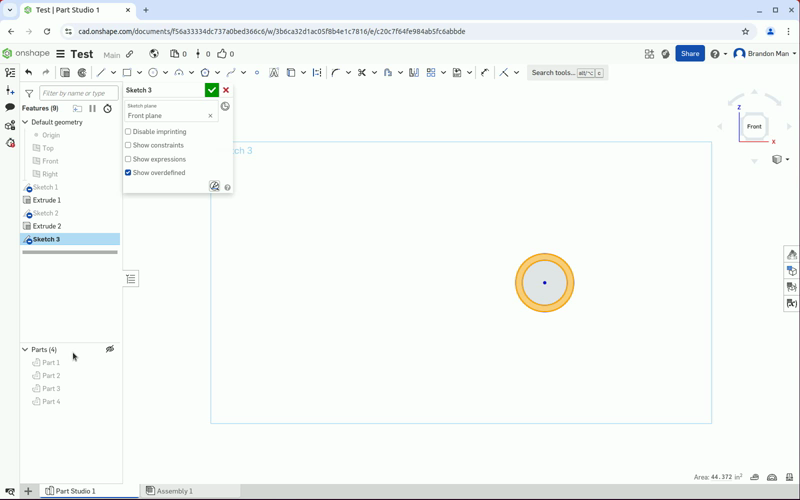
key(shift+e)
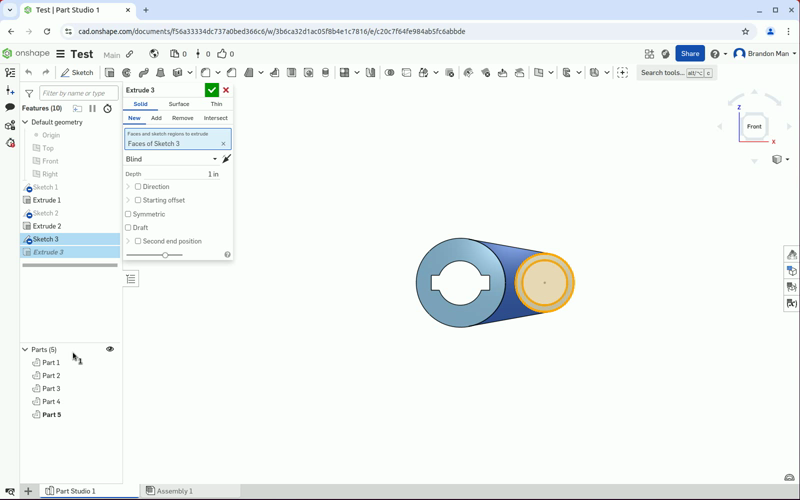
mouse_move(143, 106)
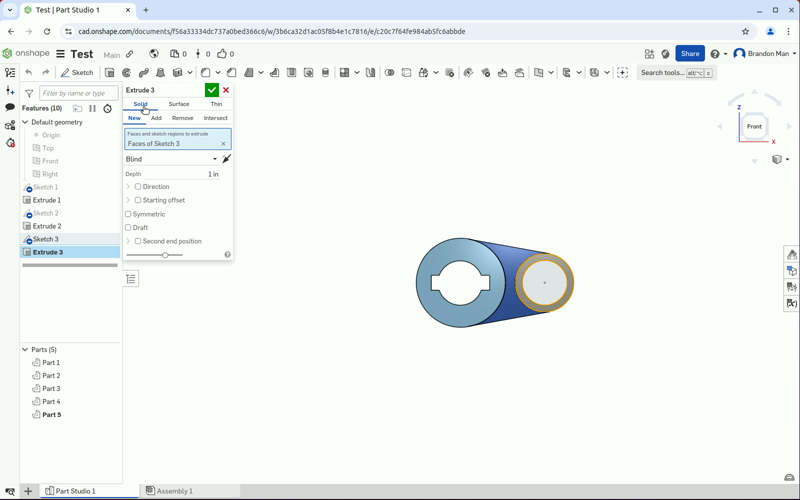
click(143, 106)
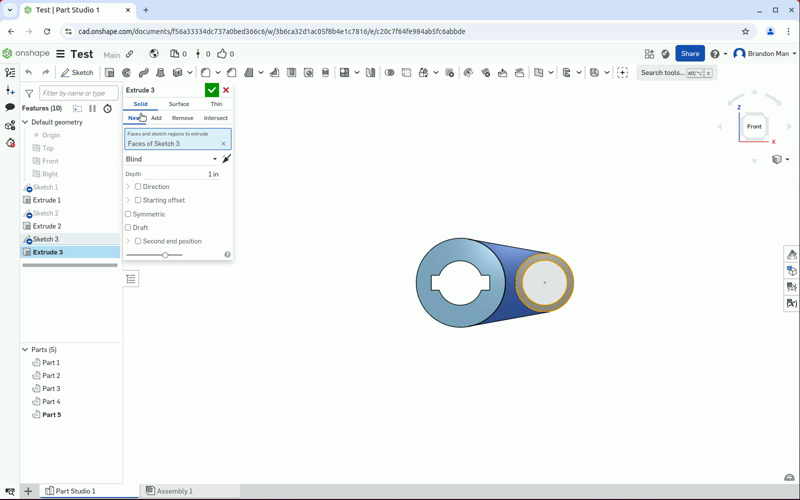
mouse_move(137, 120)
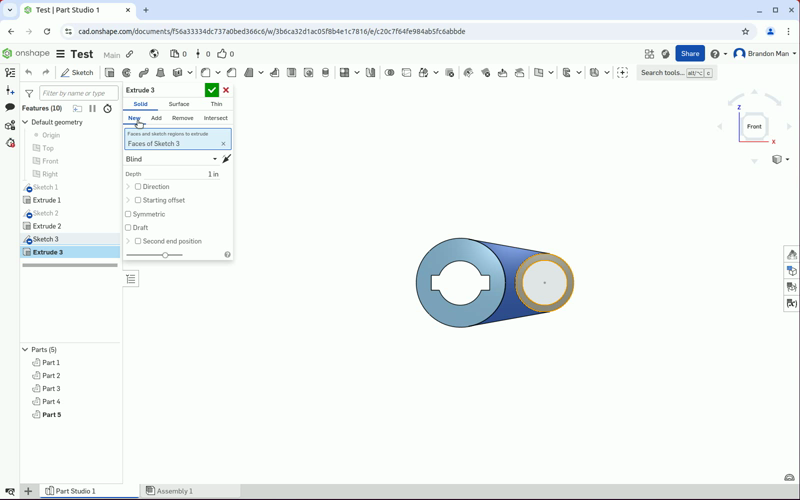
click(137, 120)
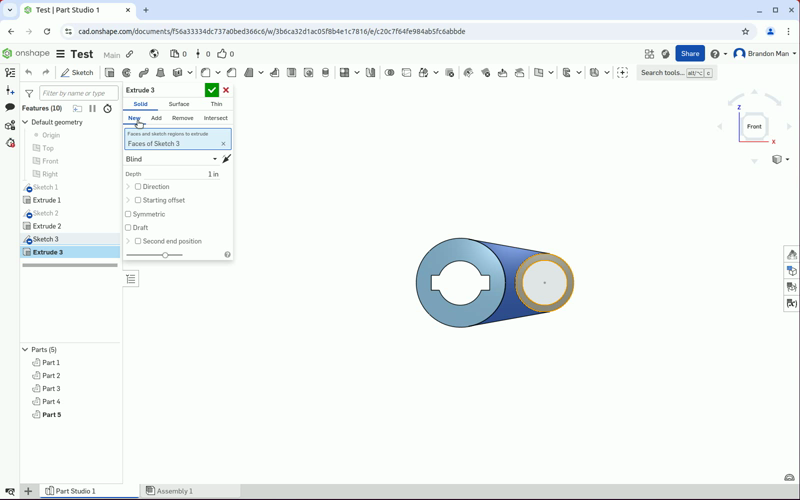
key(tab, 4)
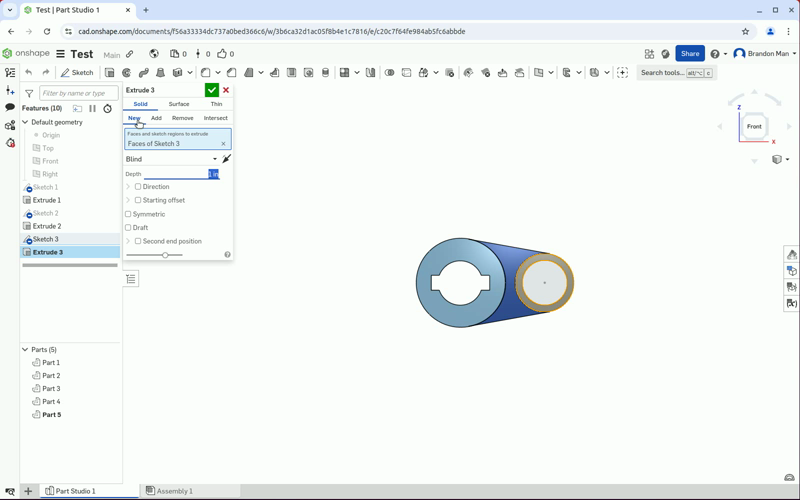
text(7.943)
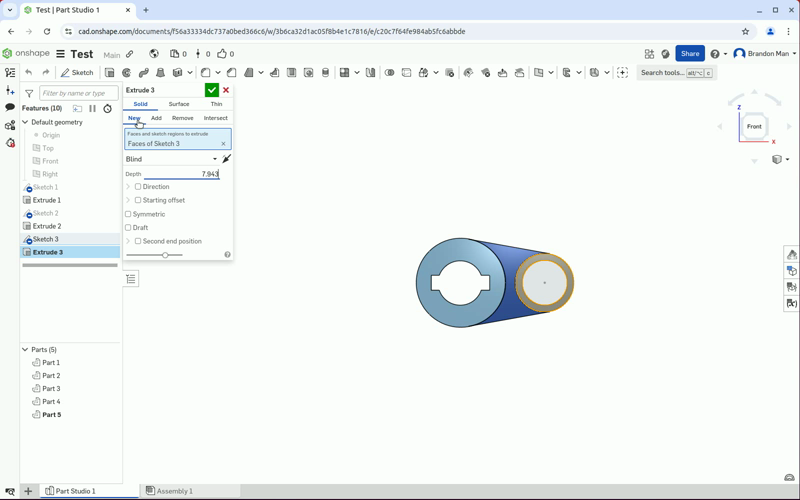
key(enter)
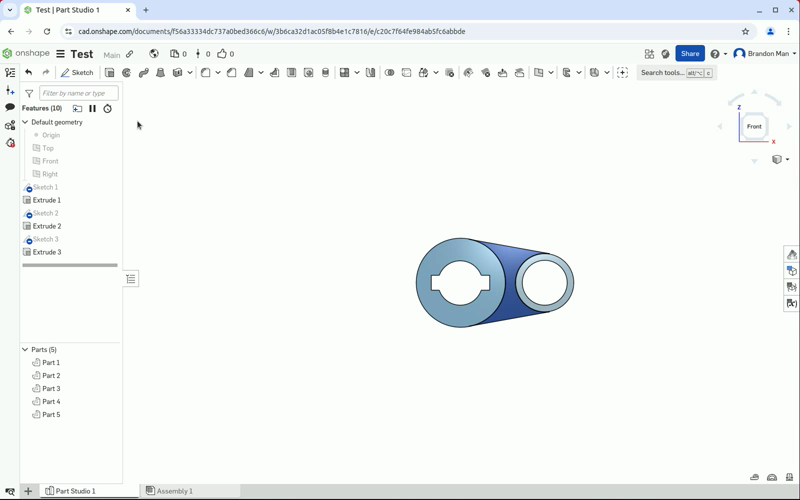
key(shift+h)
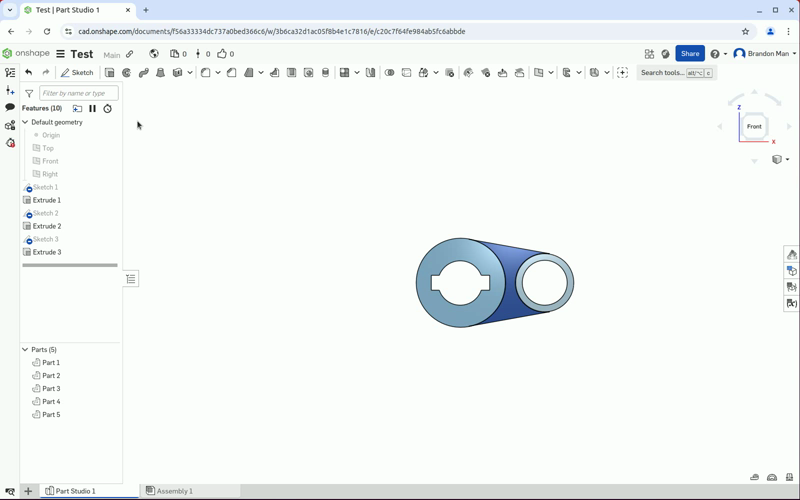
key(shift+h)
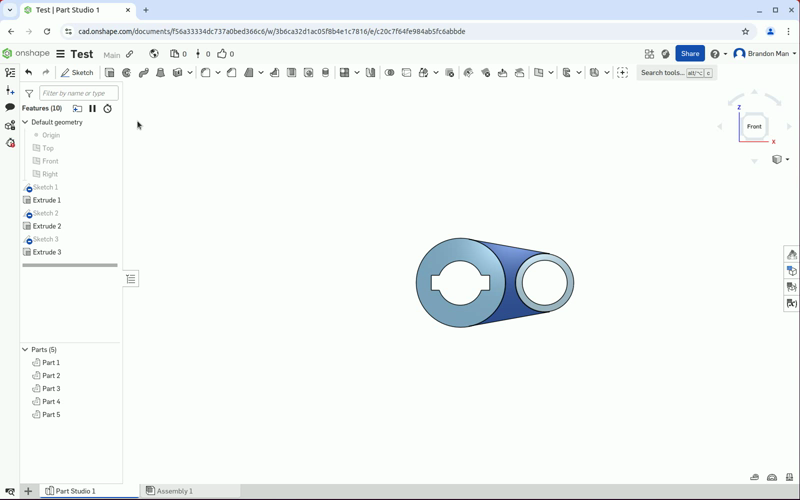
mouse_move(73, 189)
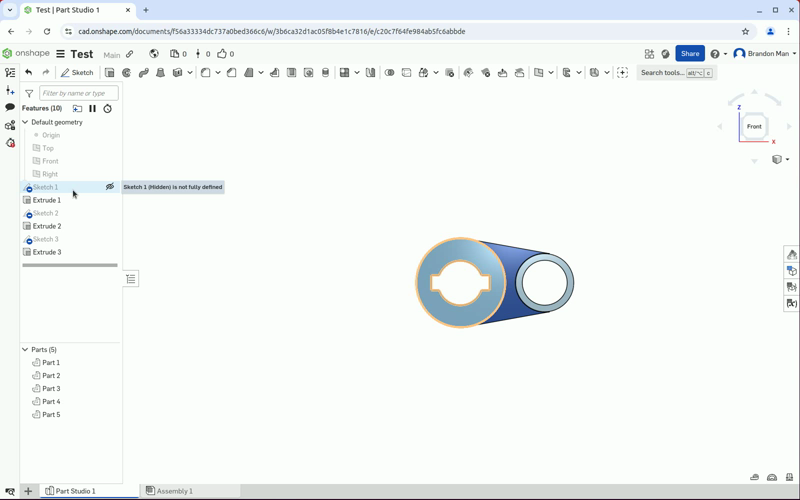
click(73, 189)
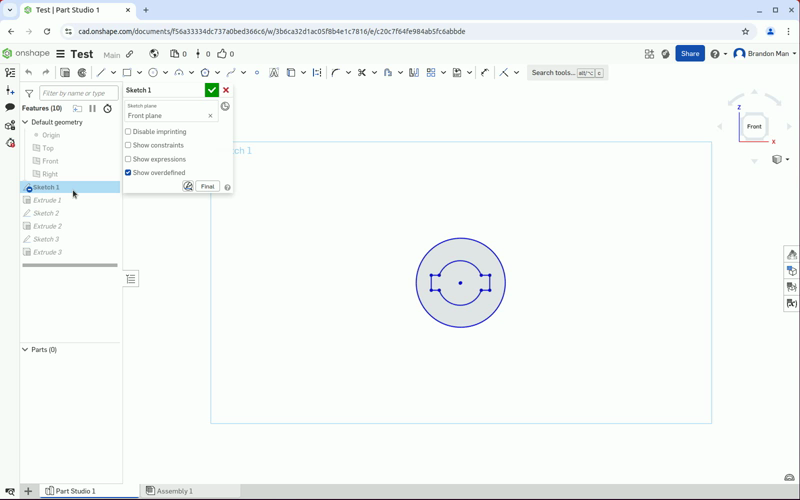
mouse_move(229, 92)
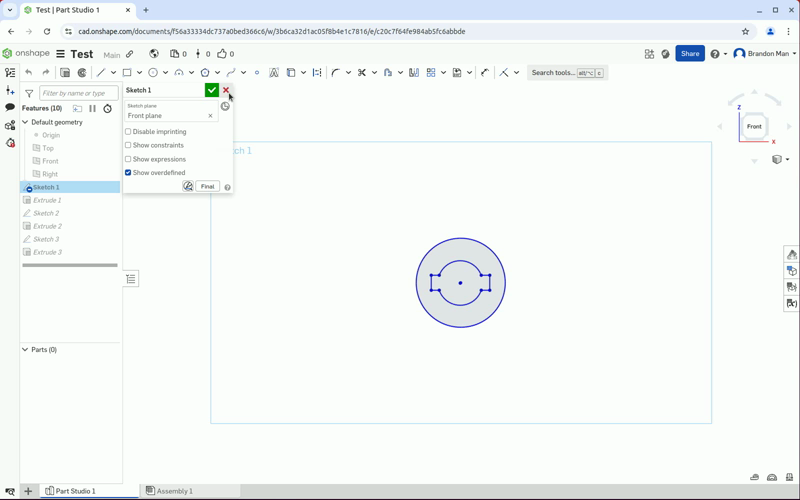
click(229, 92)
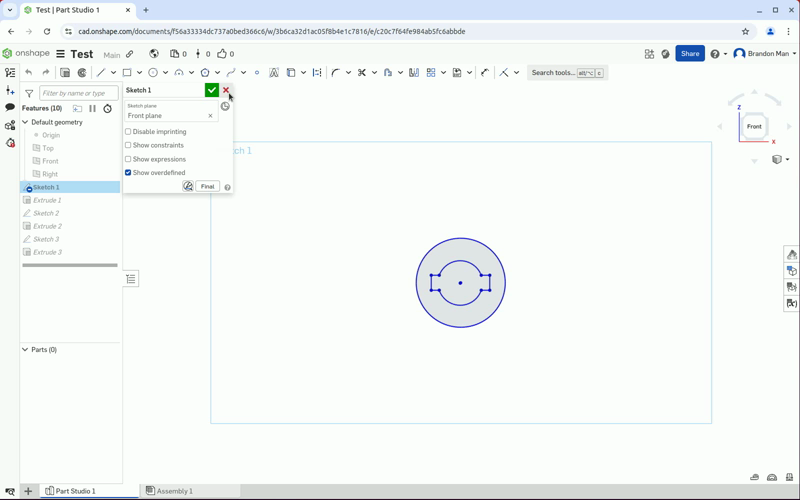
key(shift+s)
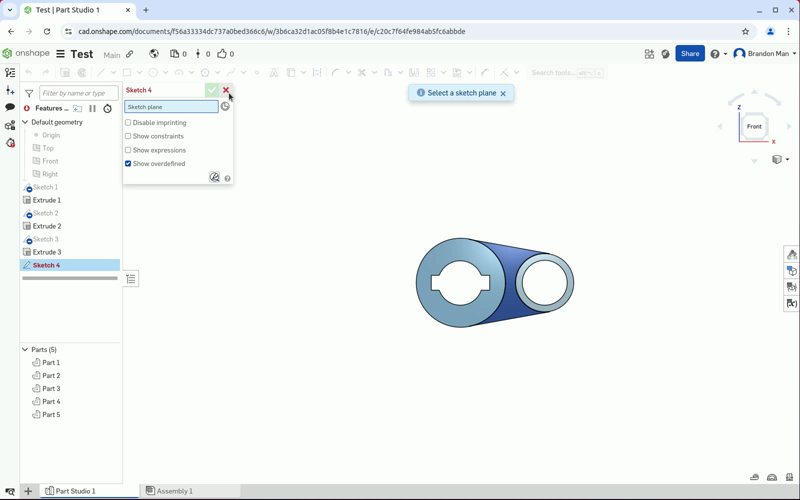
mouse_move(73, 163)
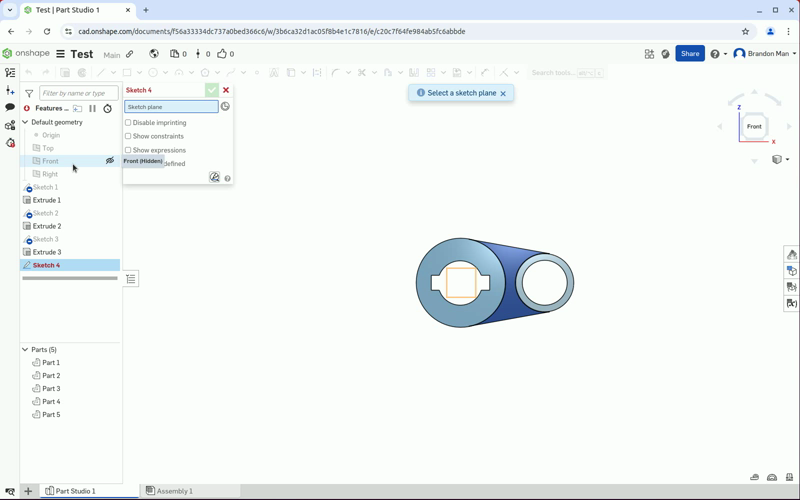
click(73, 163)
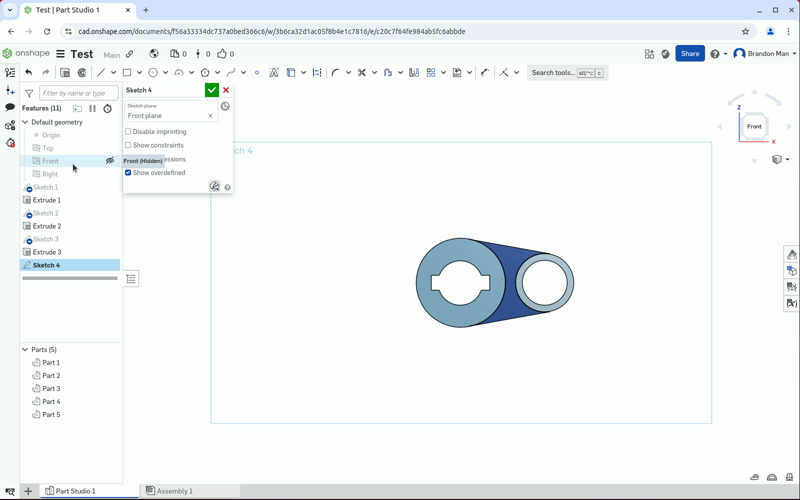
mouse_move(73, 352)
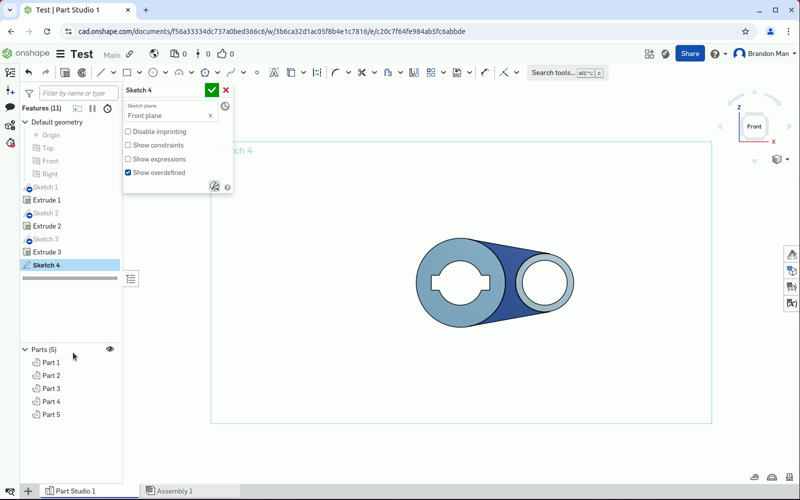
key(y)
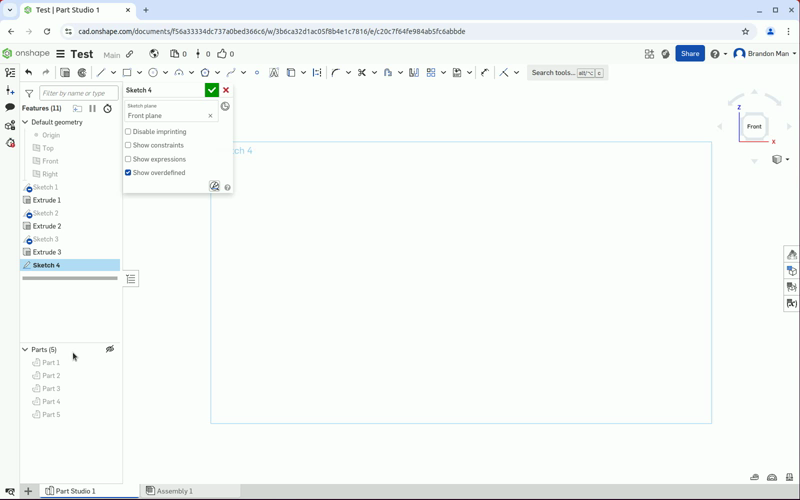
key(l)
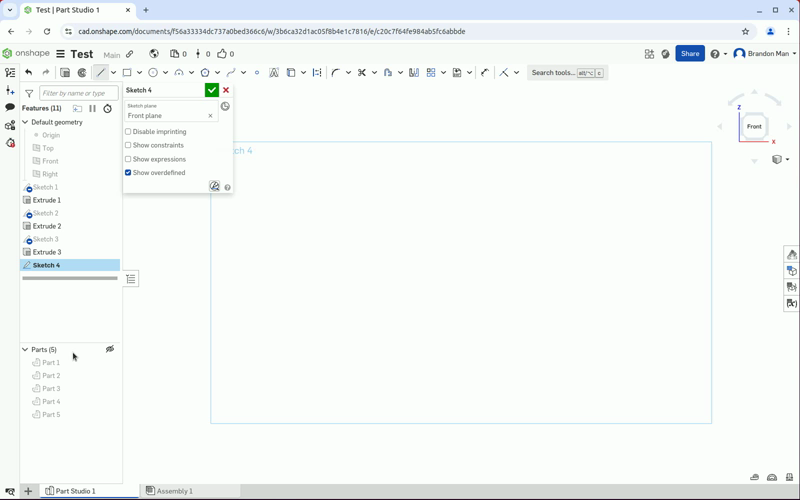
key_down(shift)
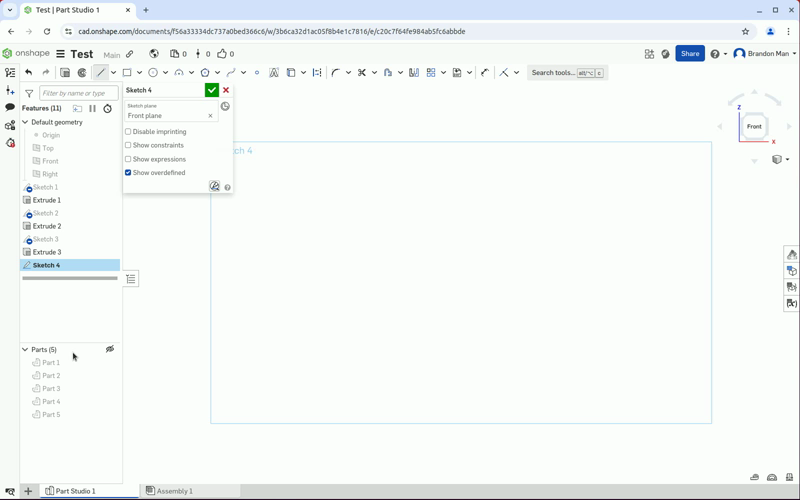
mouse_move(431, 290)
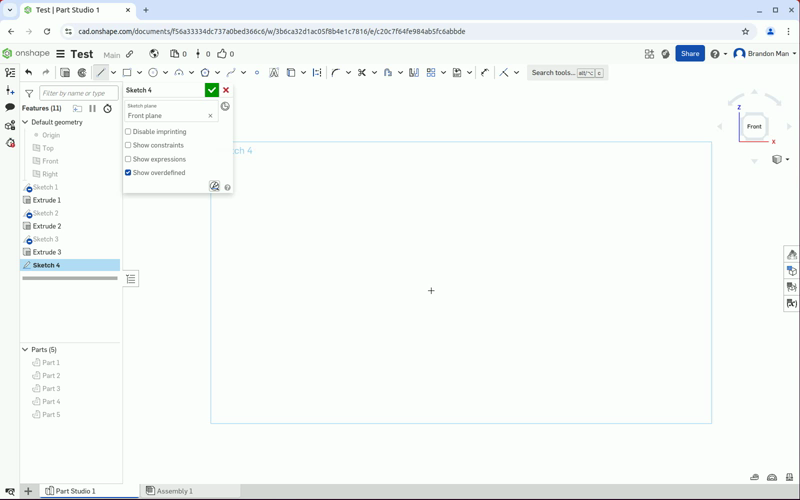
click(431, 290)
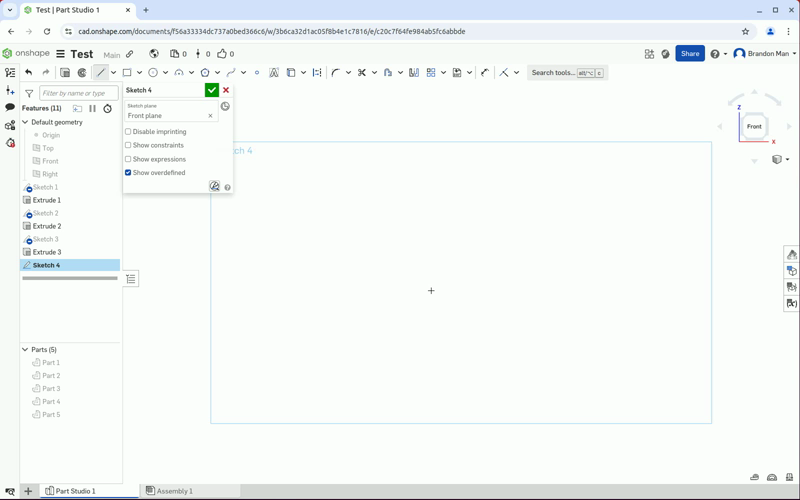
key_up(shift)
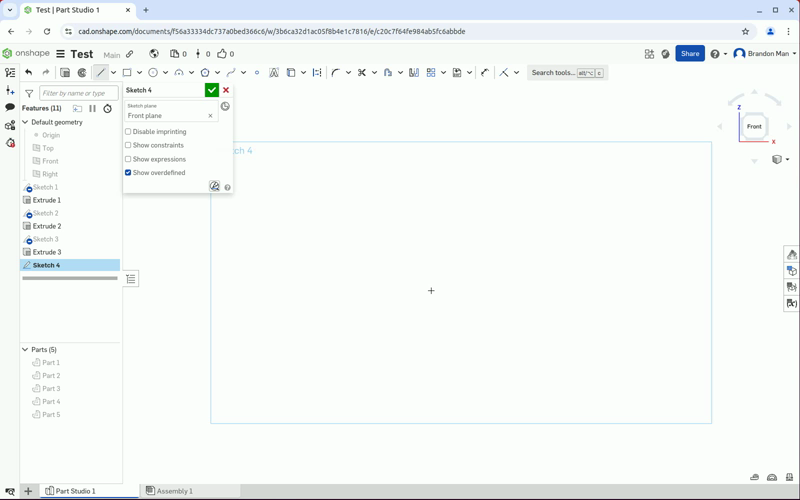
key_down(shift)
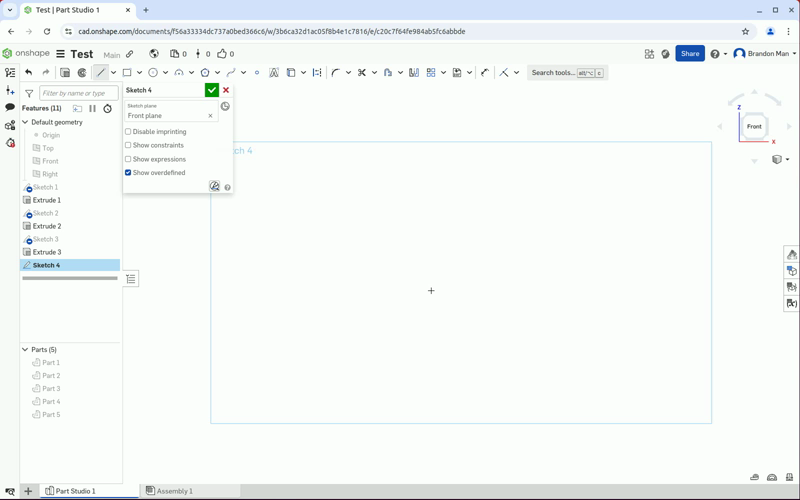
mouse_move(461, 290)
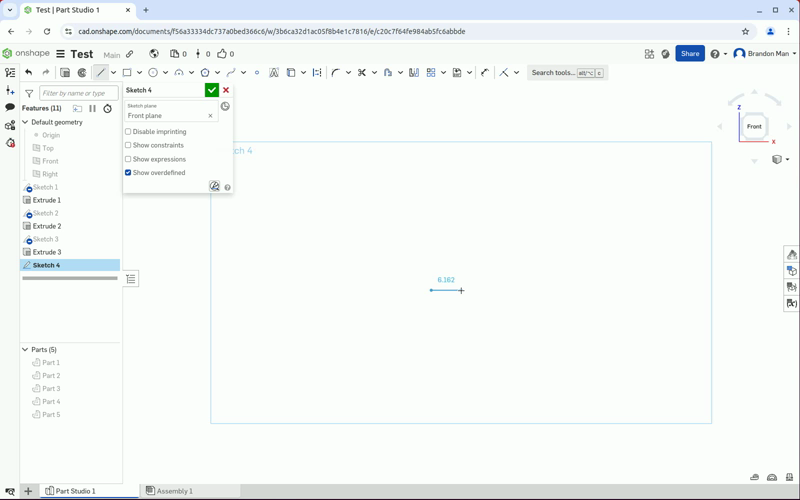
mouse_move(440, 290)
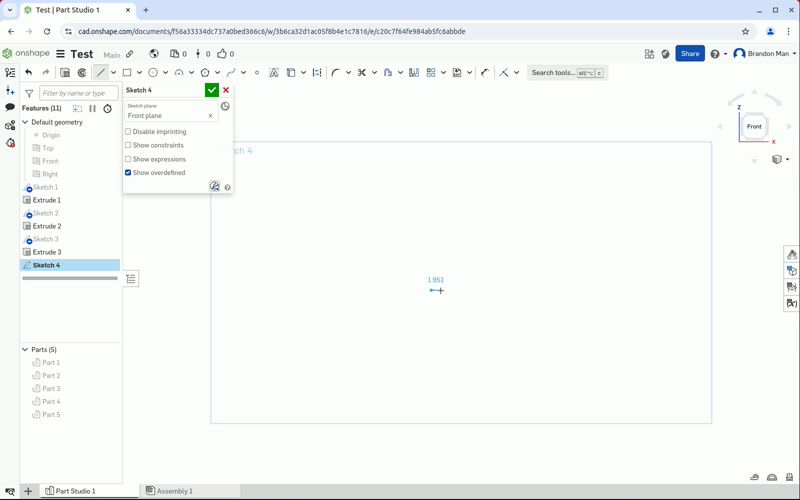
click(440, 290)
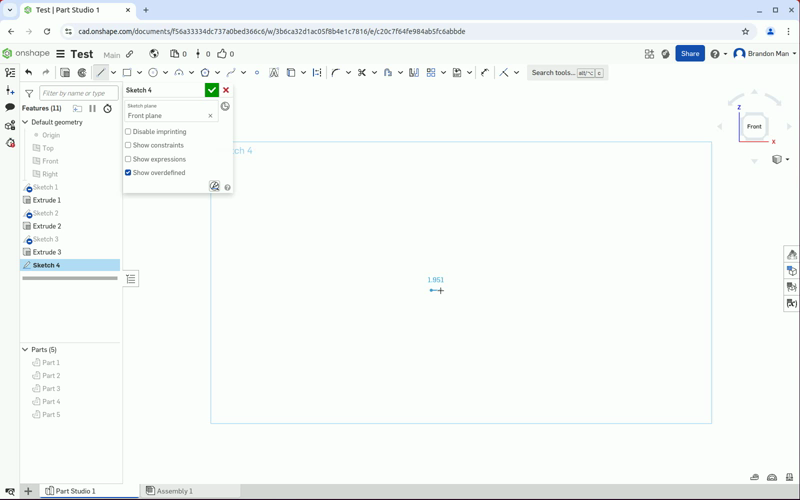
key_up(shift)
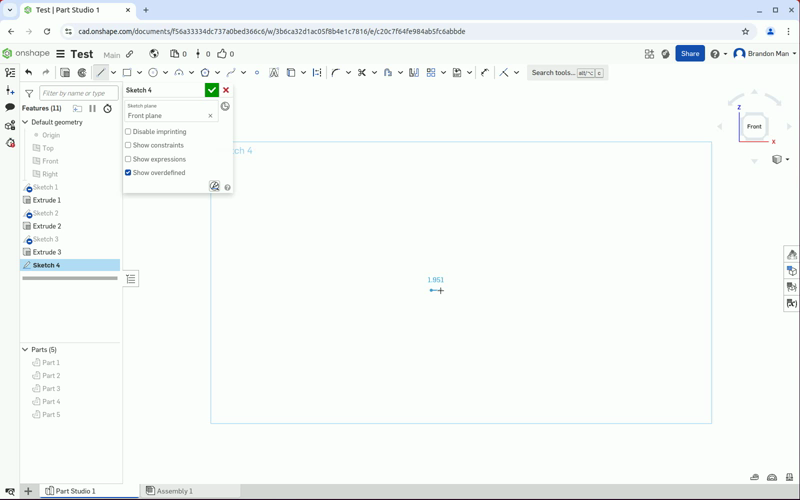
key(esc)
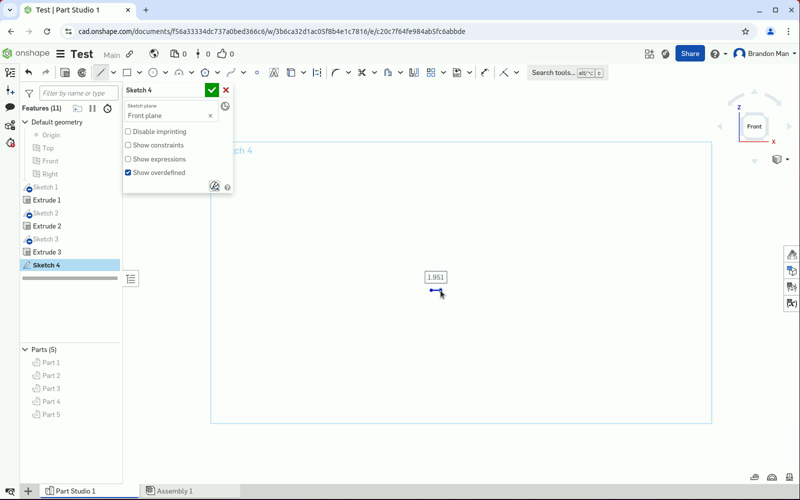
key(a)
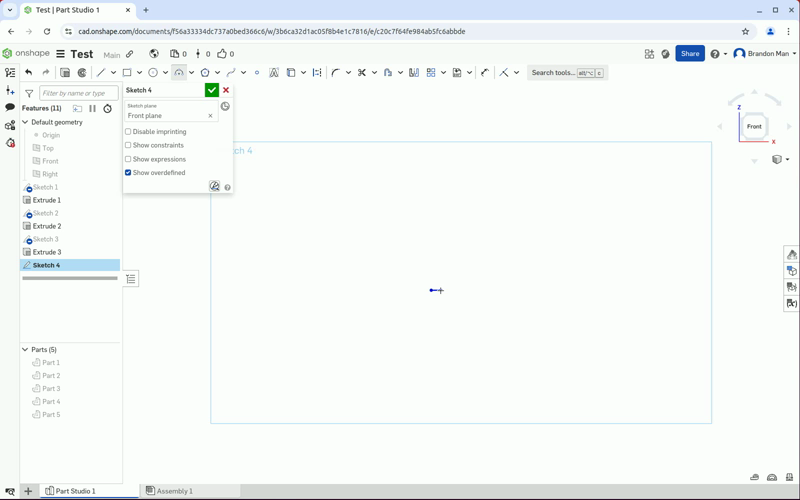
mouse_move(440, 290)
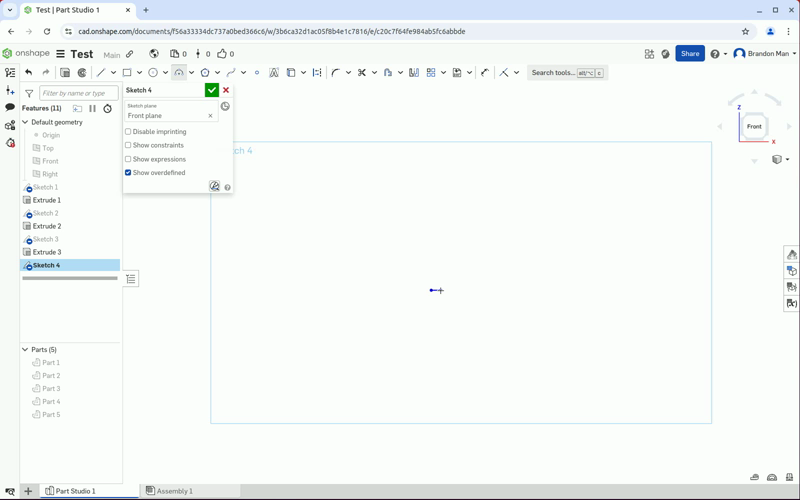
click(440, 290)
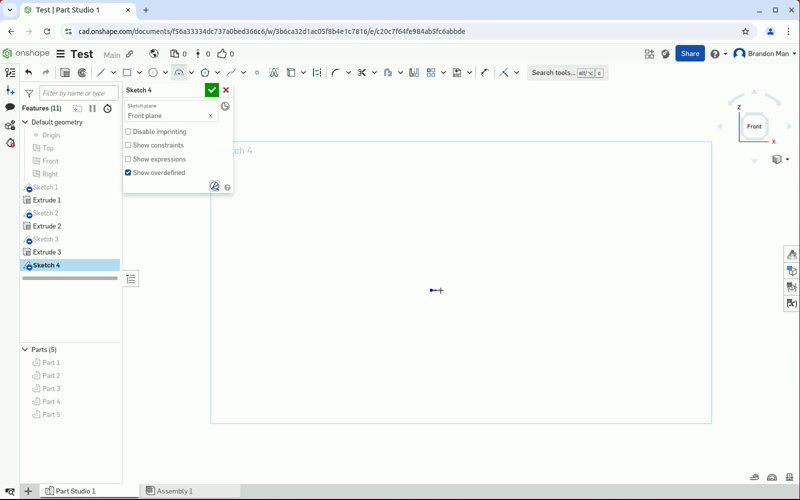
key_down(shift)
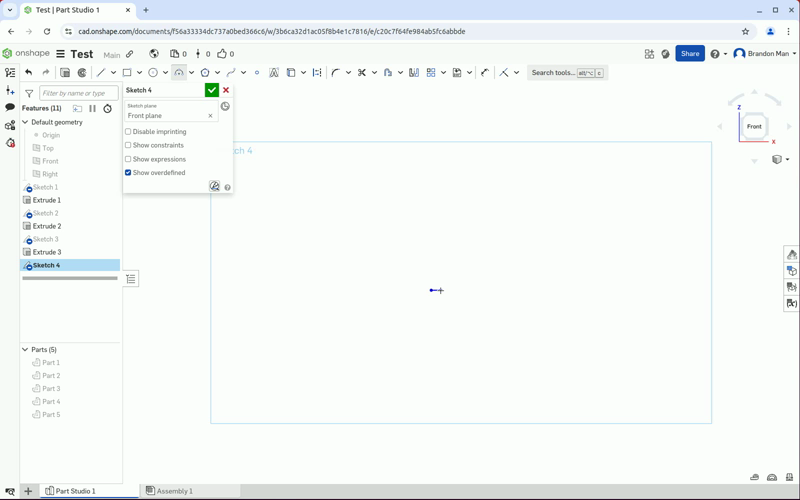
mouse_move(440, 273)
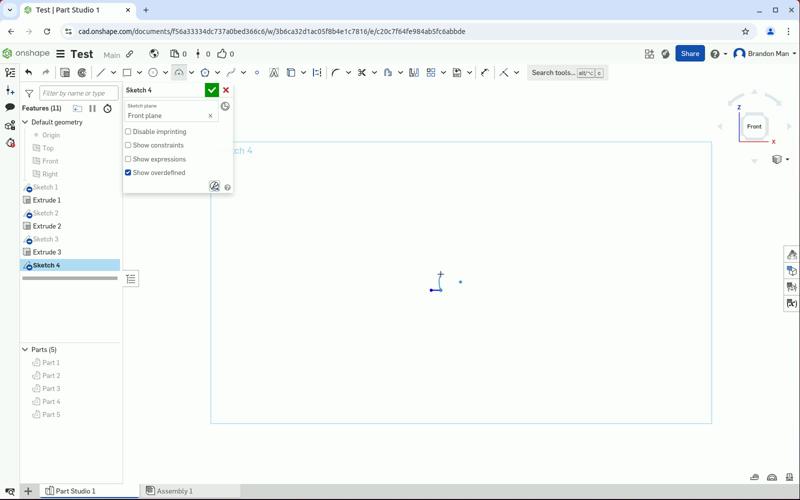
click(440, 273)
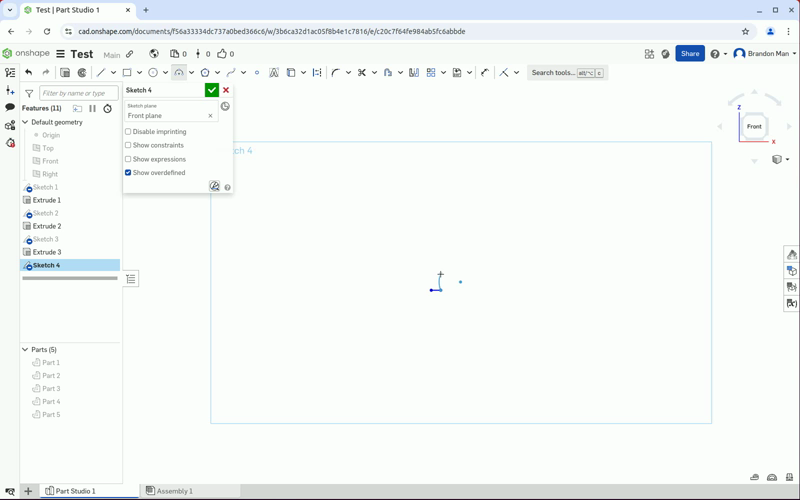
mouse_move(439, 281)
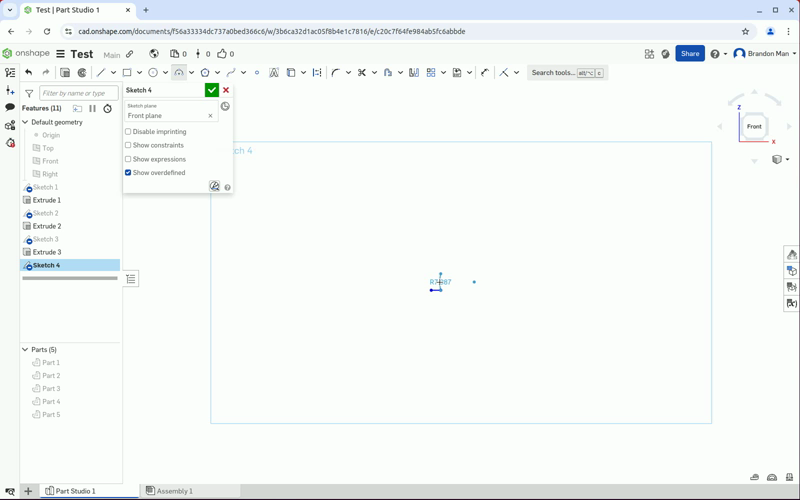
click(439, 281)
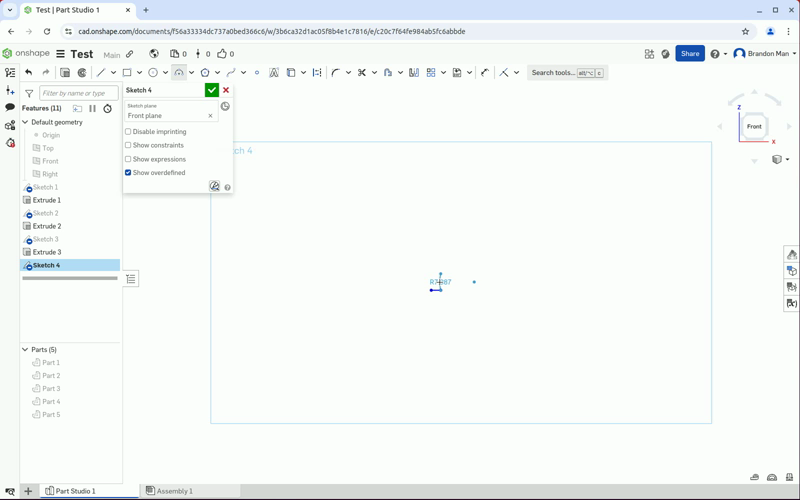
key_up(shift)
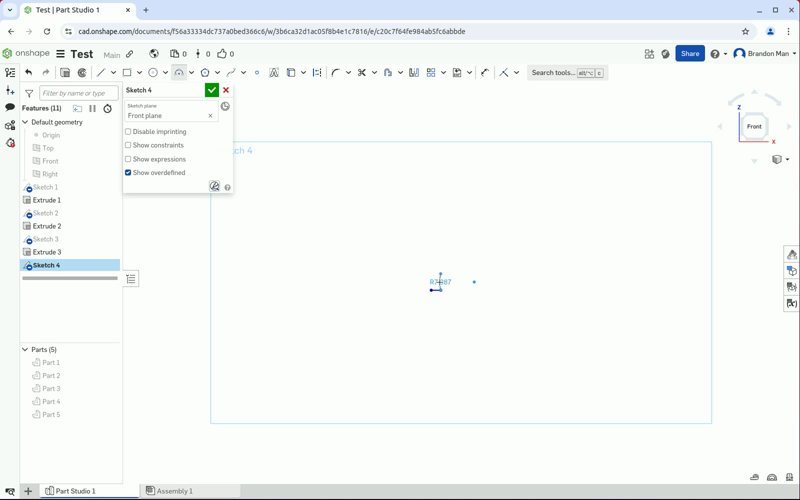
key(esc)
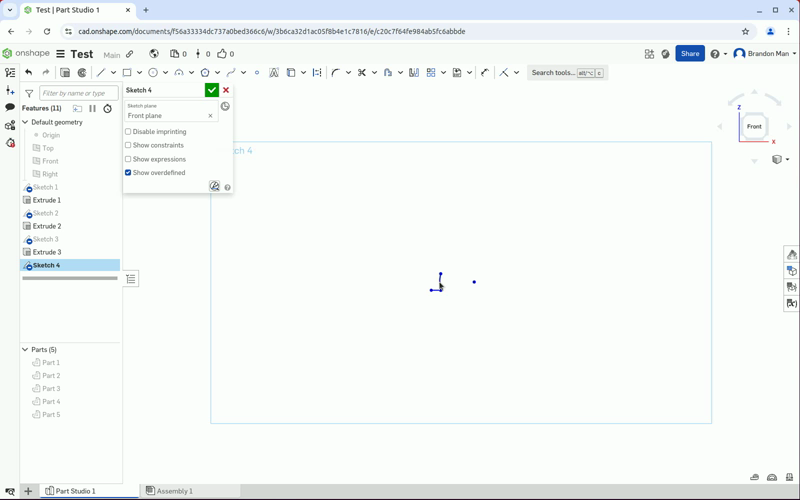
key(l)
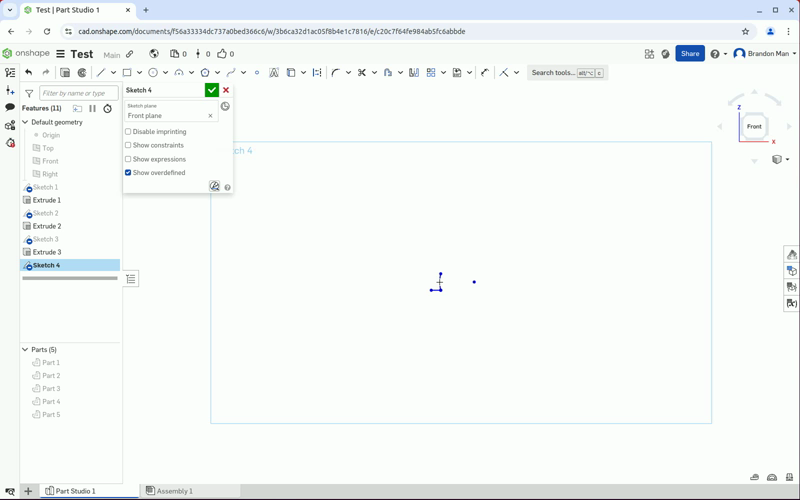
mouse_move(440, 273)
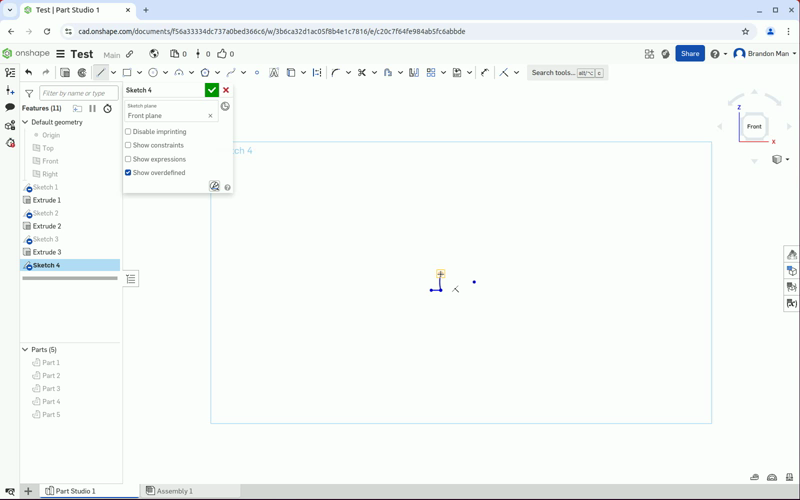
click(440, 273)
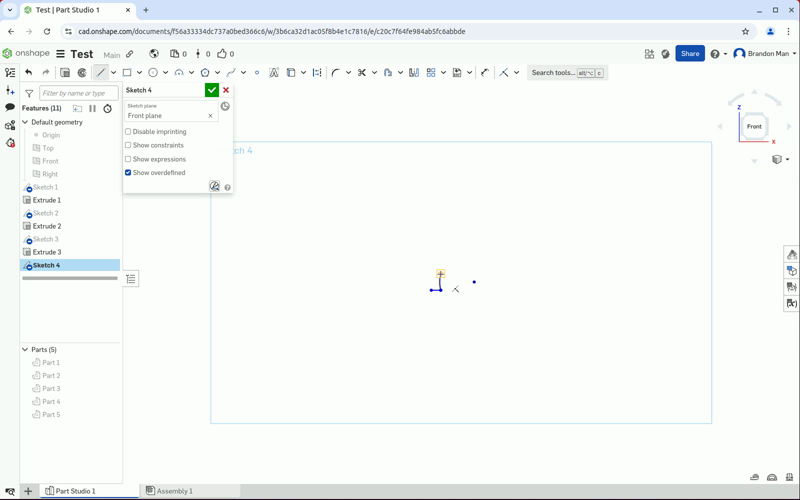
key_down(shift)
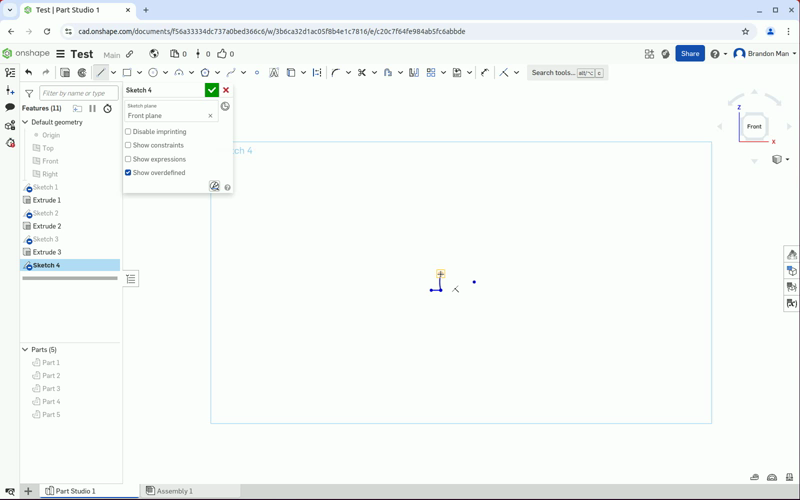
mouse_move(470, 273)
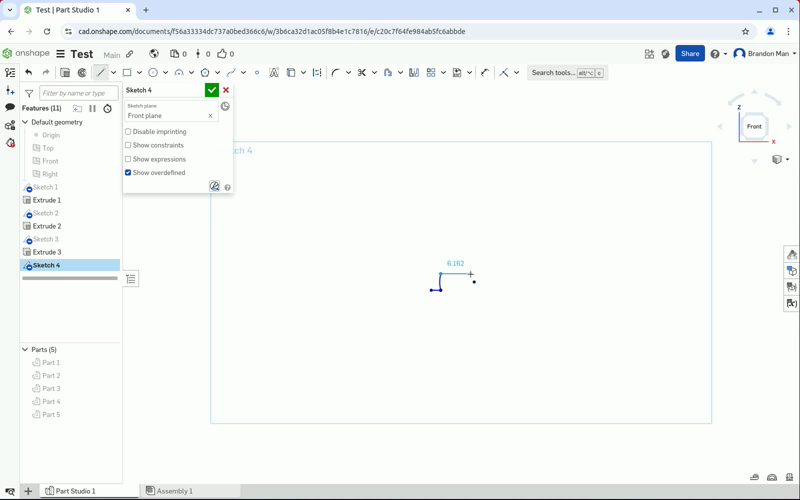
mouse_move(431, 273)
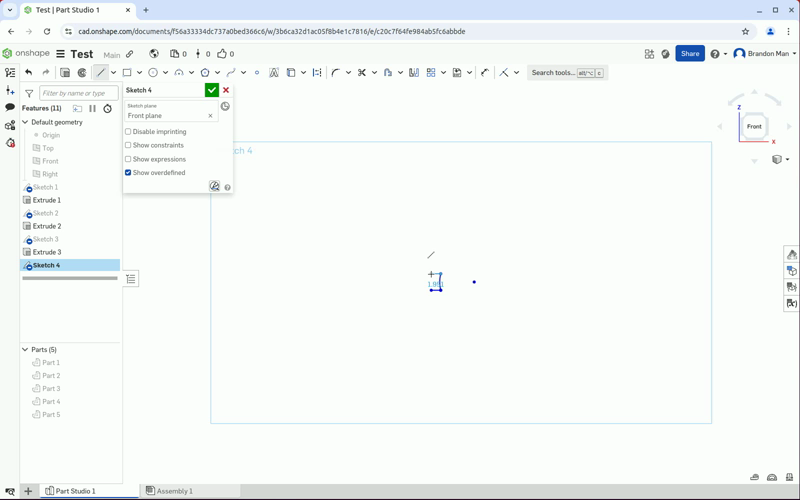
click(431, 273)
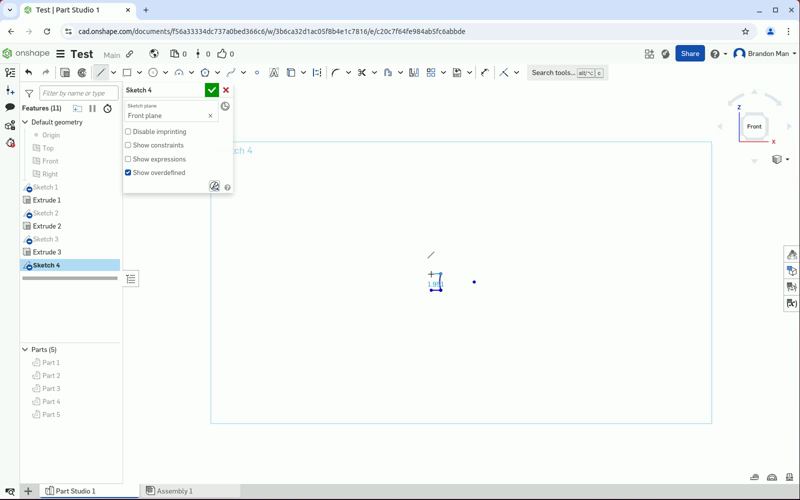
key_up(shift)
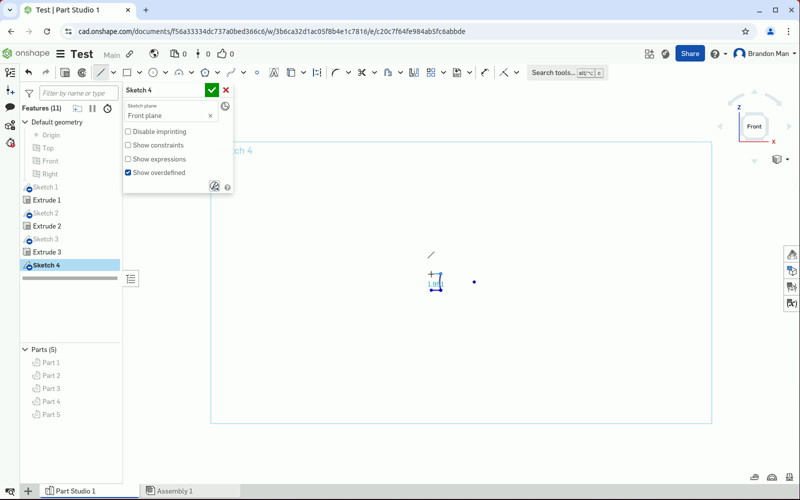
mouse_move(461, 273)
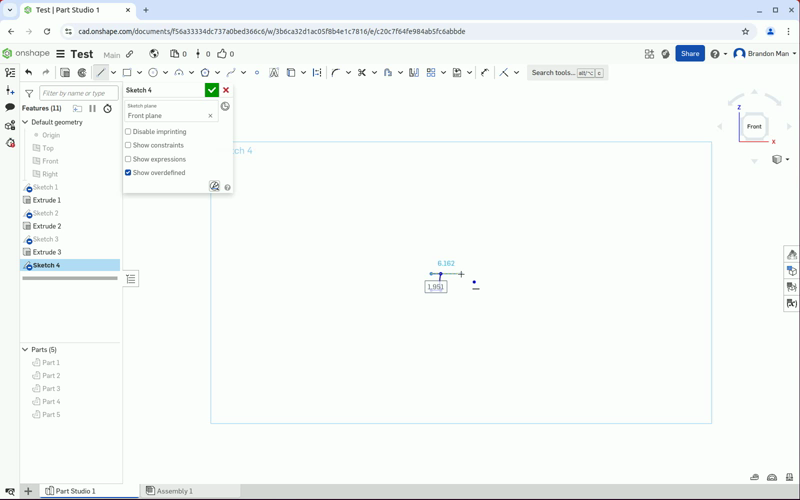
key_down(shift)
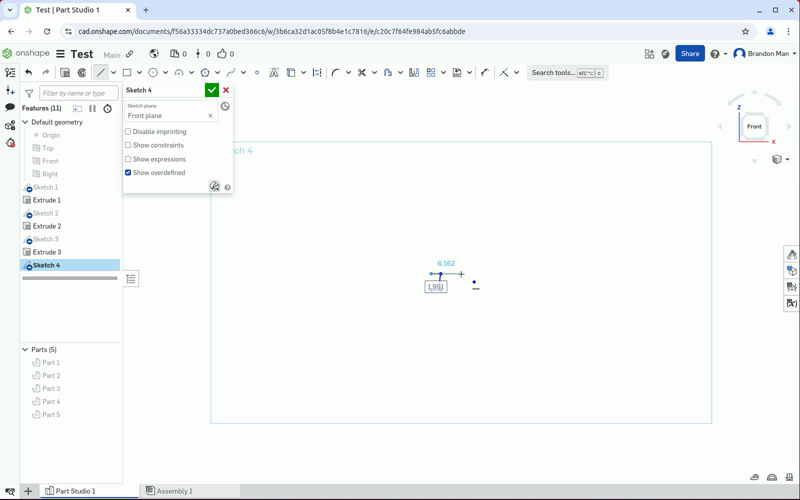
mouse_move(431, 290)
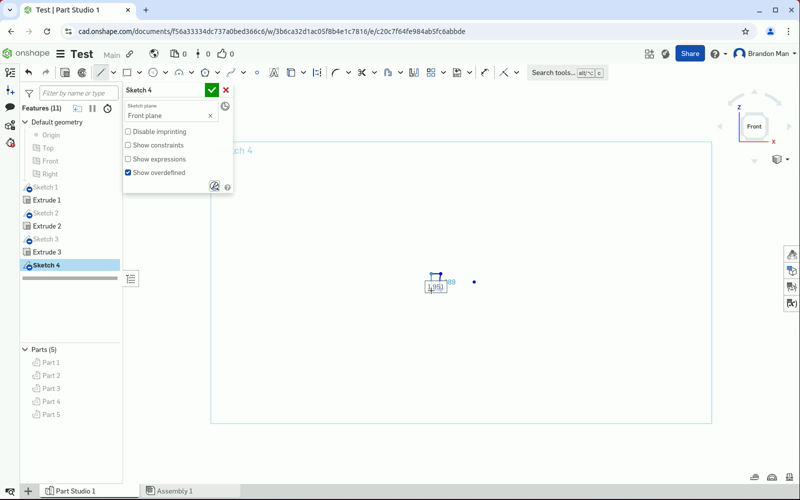
key_up(shift)
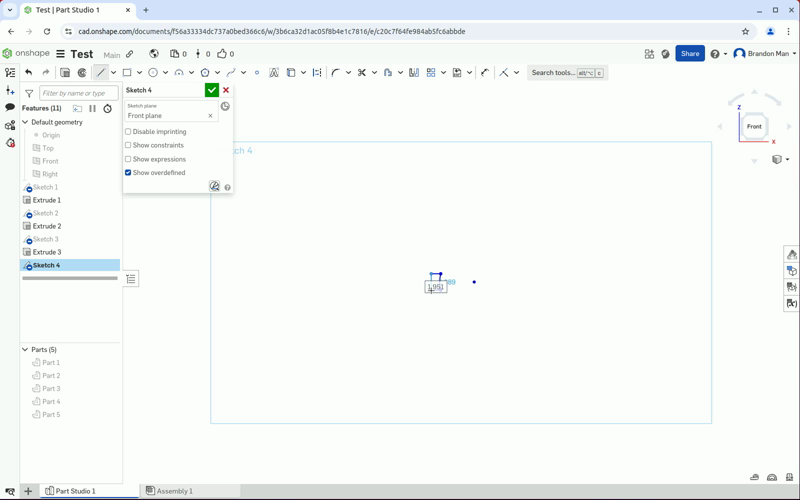
click(431, 290)
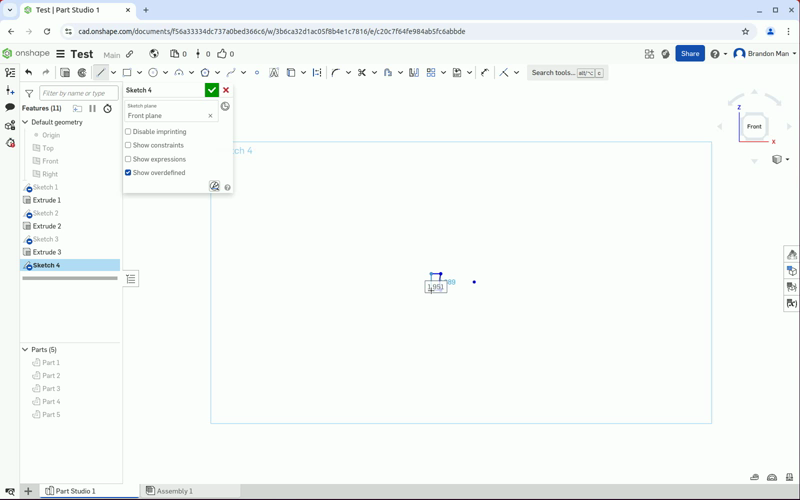
key(esc)
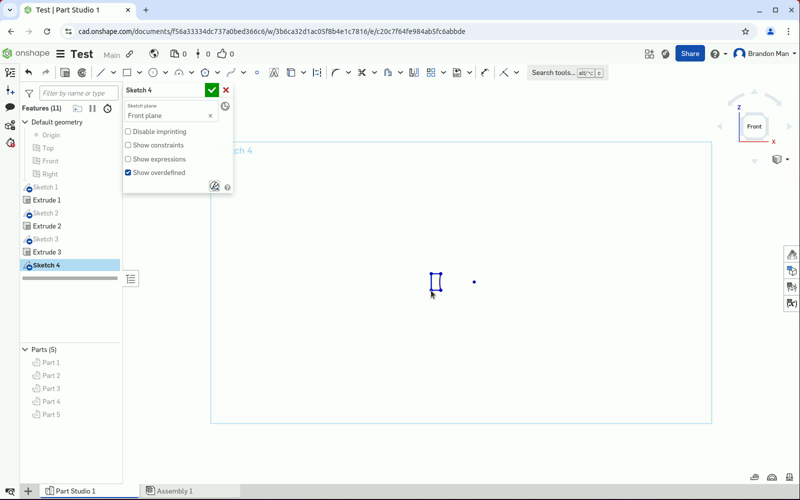
mouse_move(437, 288)
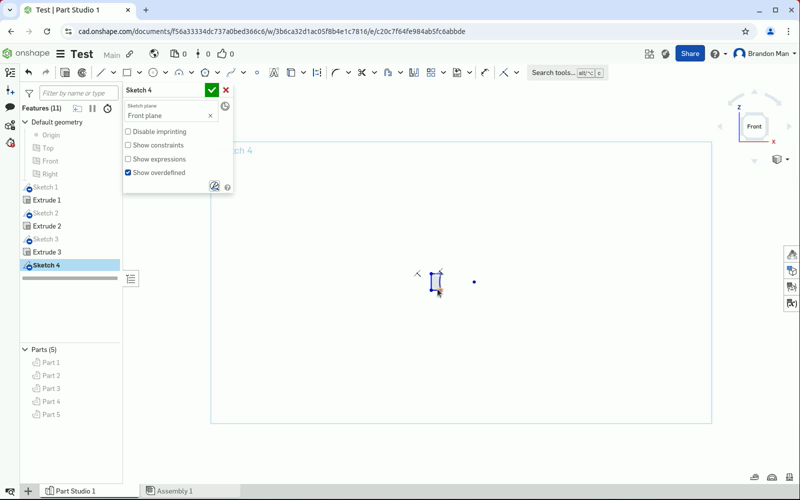
scroll(6)
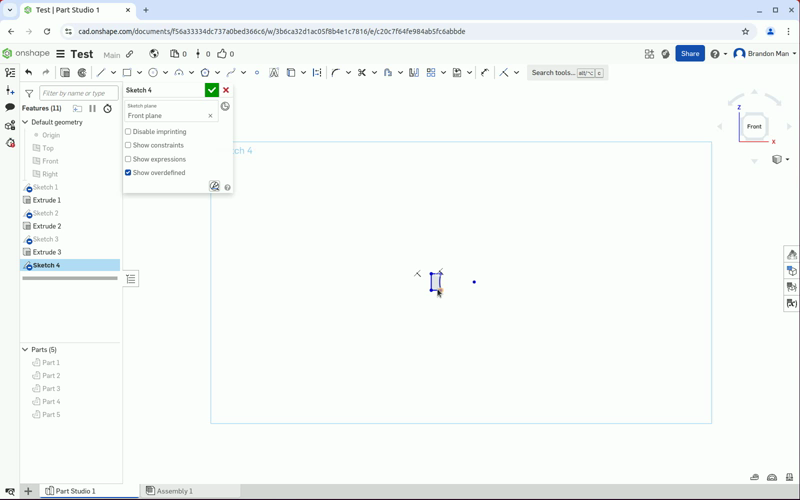
scroll(6)
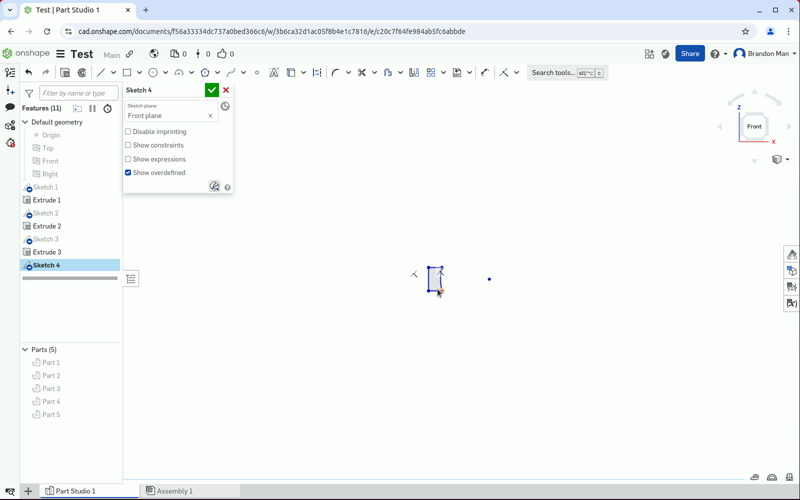
scroll(6)
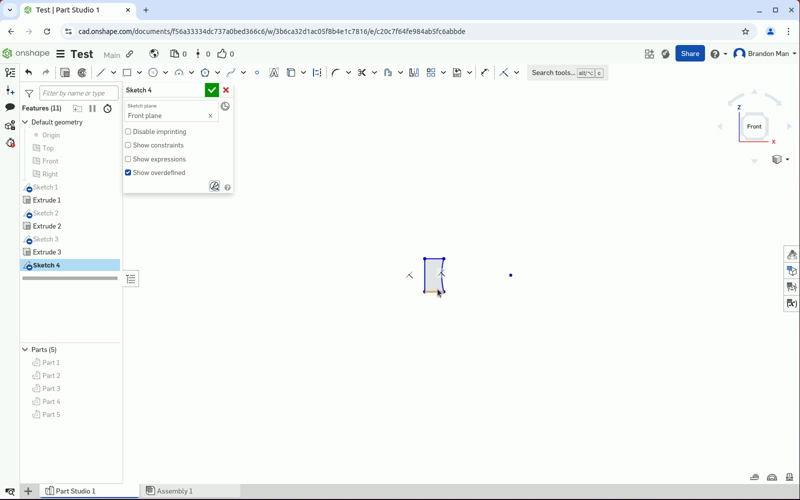
scroll(6)
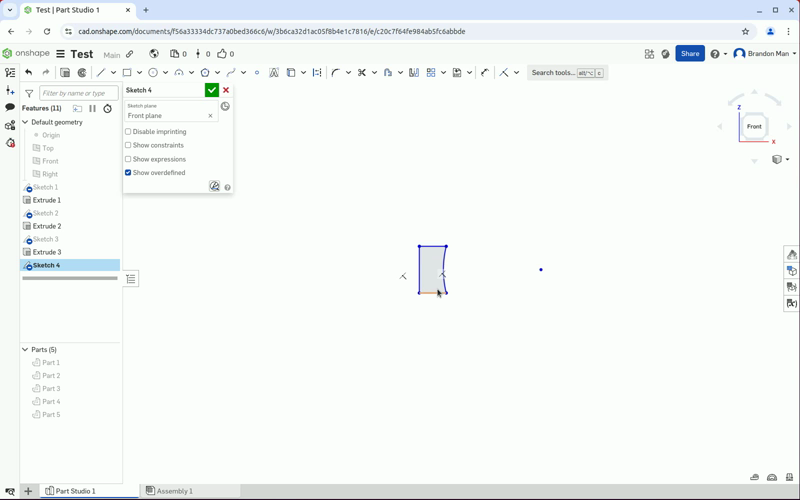
scroll(6)
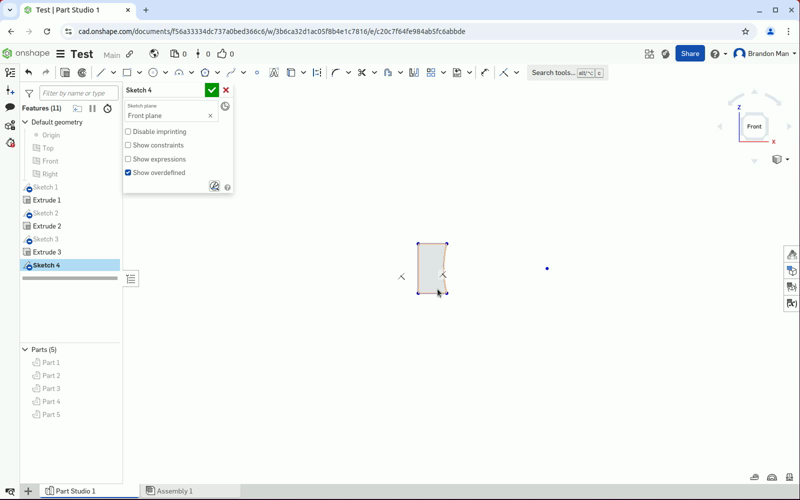
scroll(6)
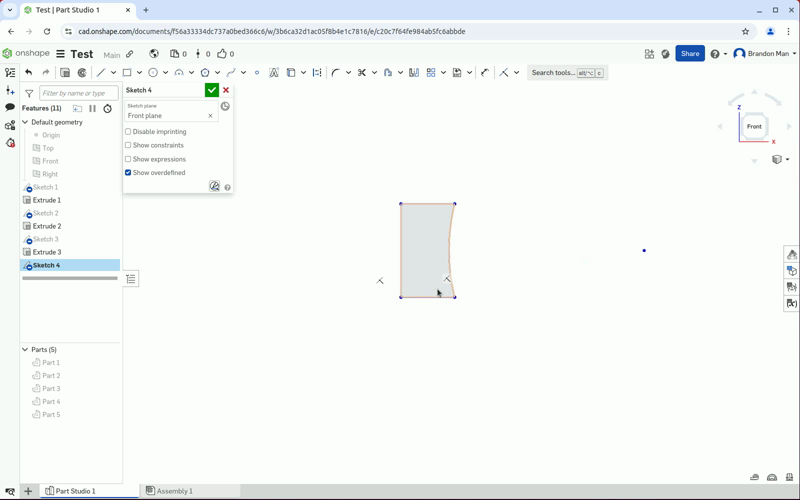
scroll(6)
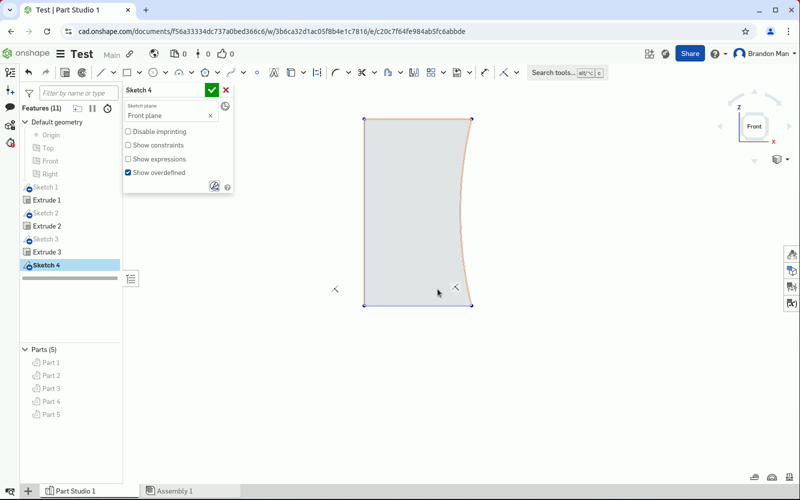
click(437, 288)
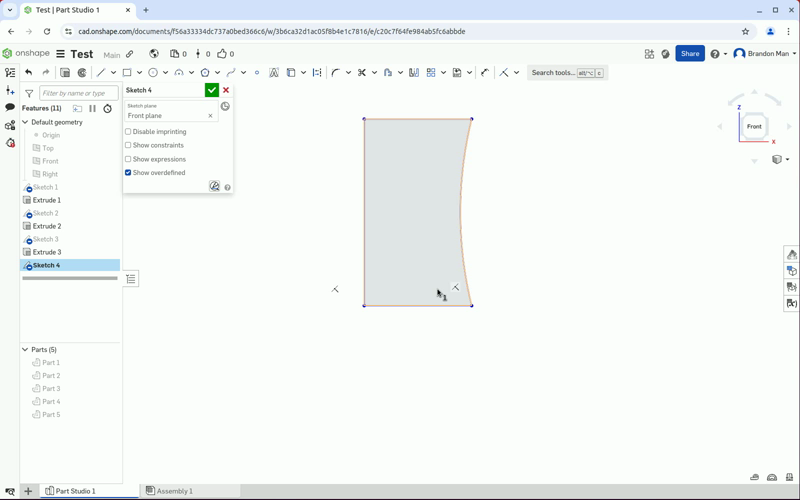
scroll(-6)
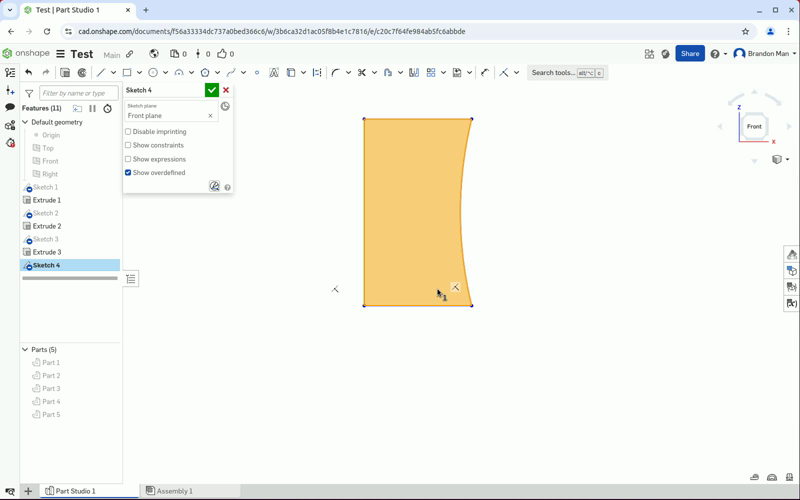
scroll(-6)
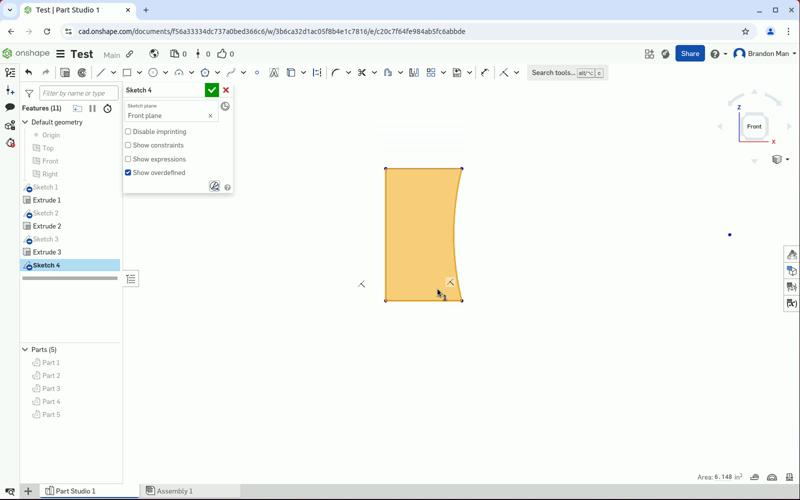
scroll(-6)
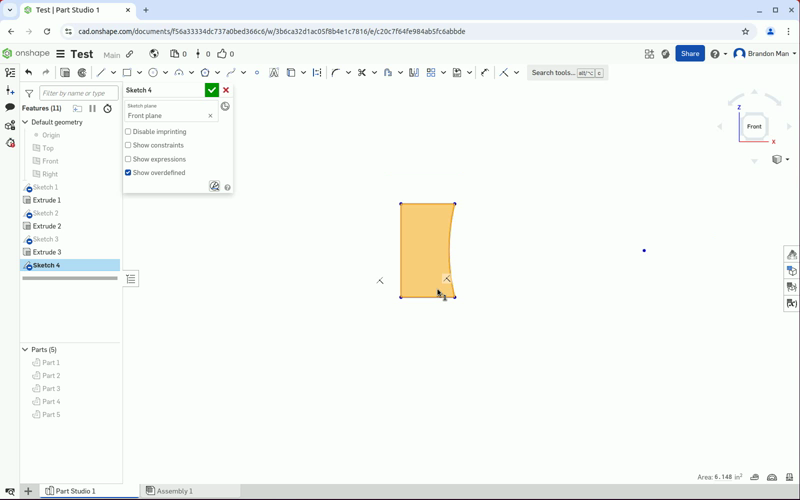
scroll(-6)
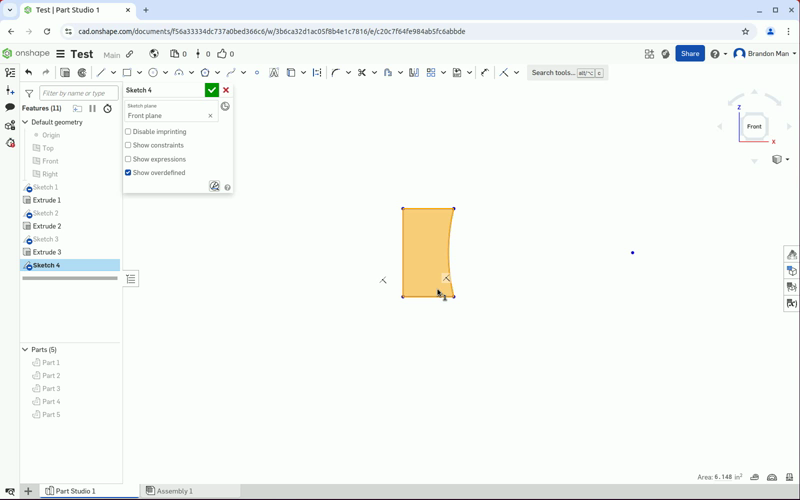
scroll(-6)
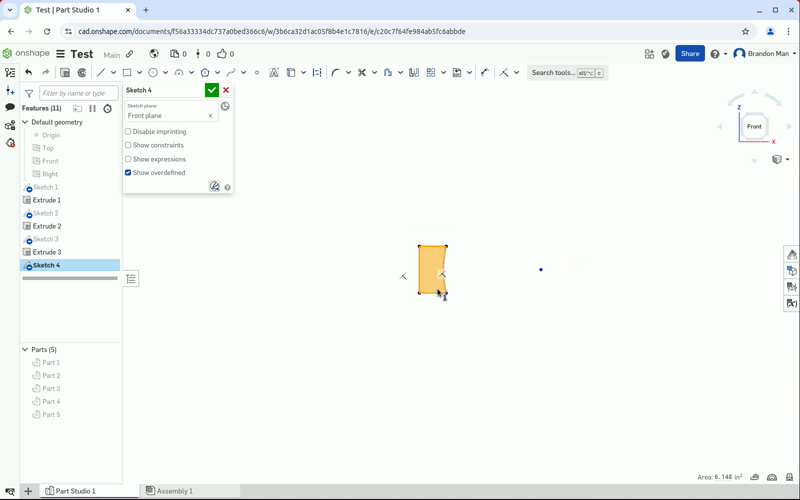
scroll(-6)
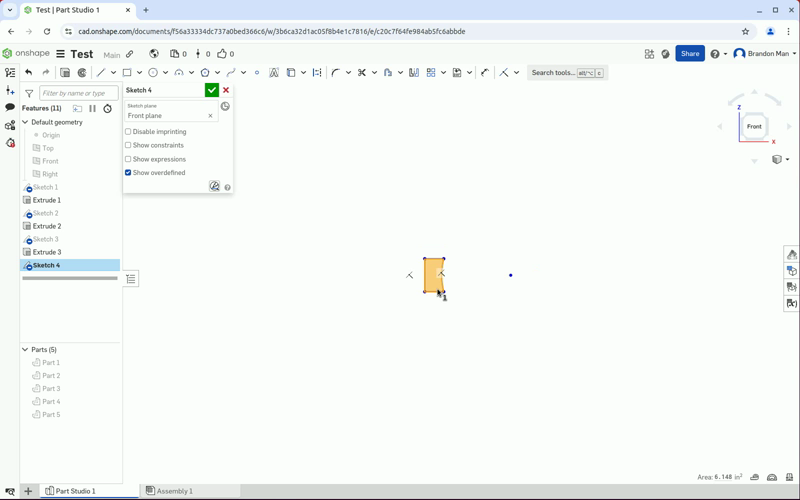
scroll(-6)
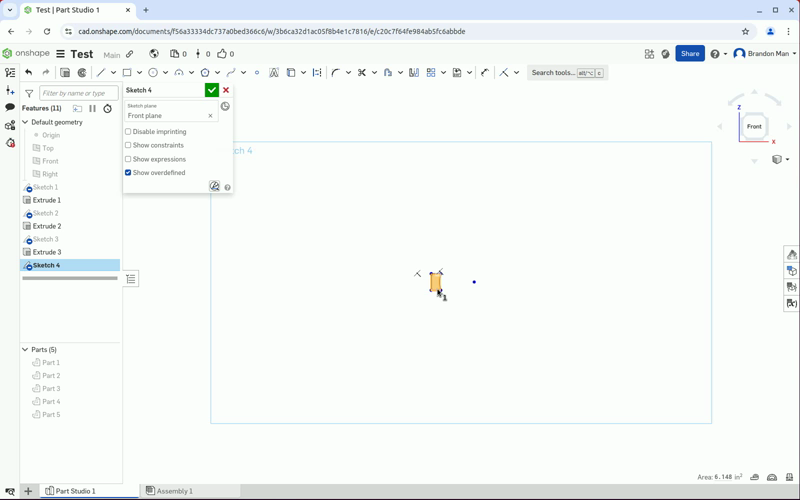
mouse_move(73, 352)
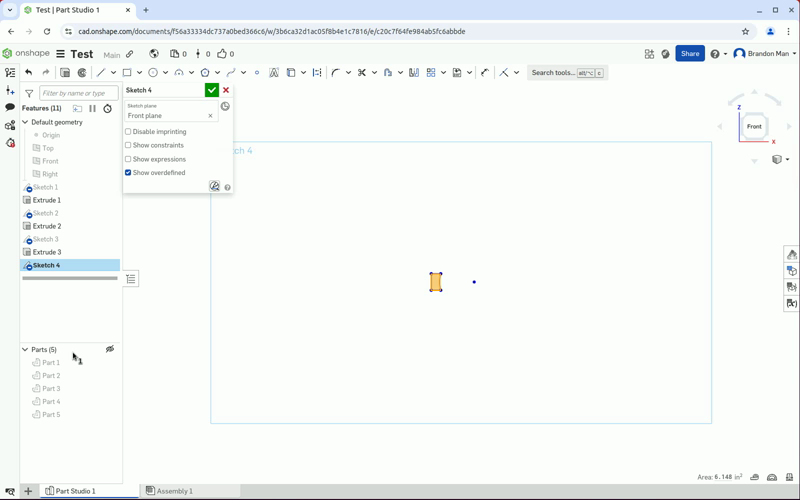
key(shift+y)
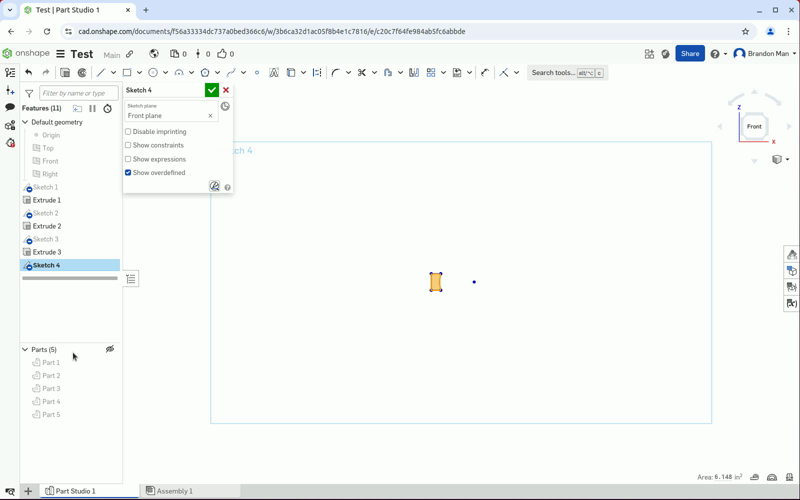
key(shift+e)
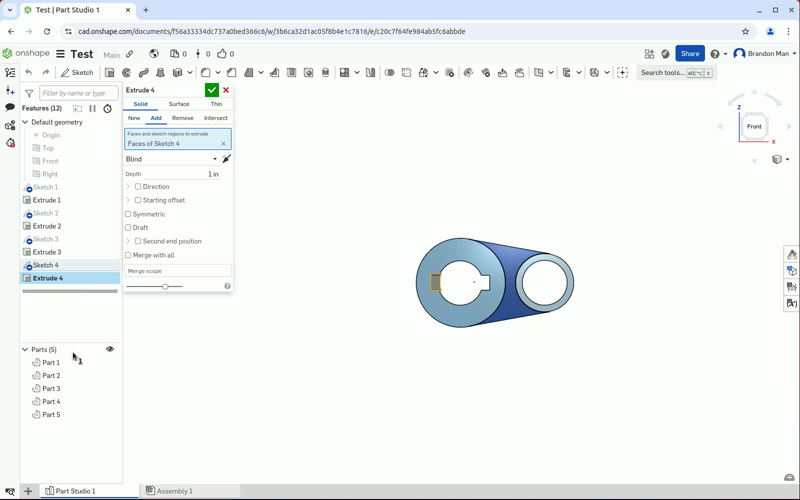
mouse_move(143, 106)
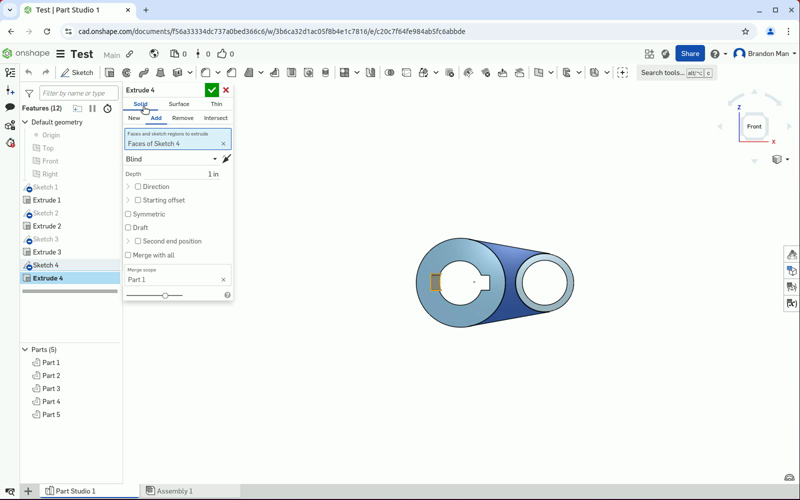
click(143, 106)
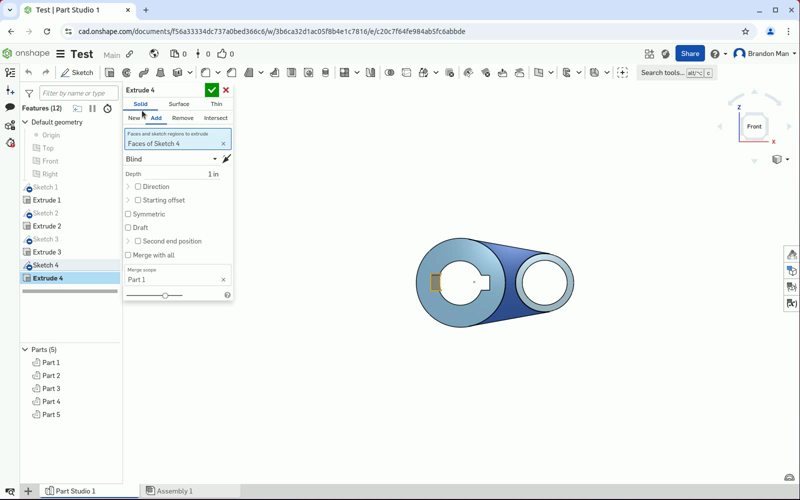
mouse_move(137, 120)
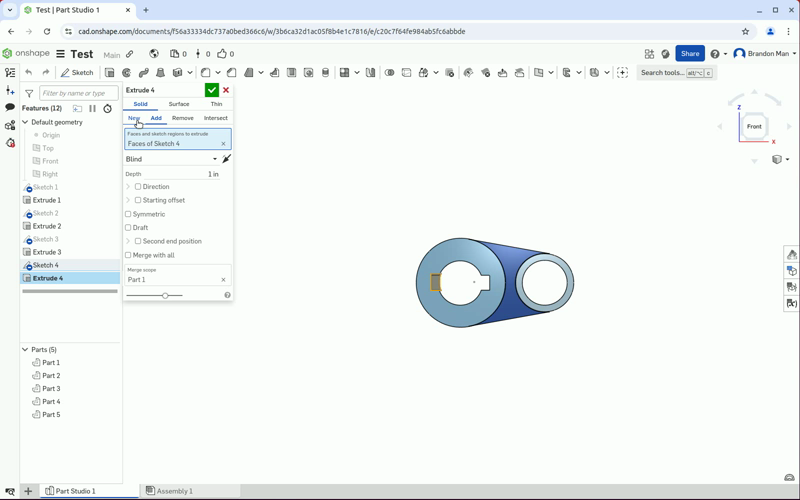
click(137, 120)
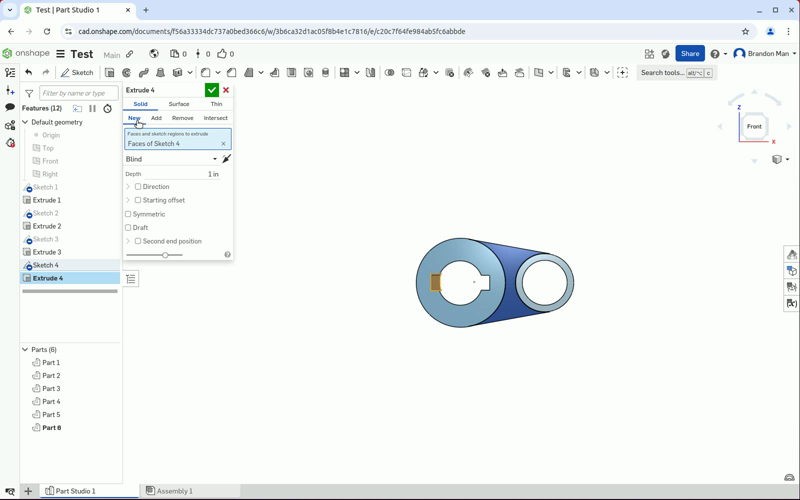
key(tab, 4)
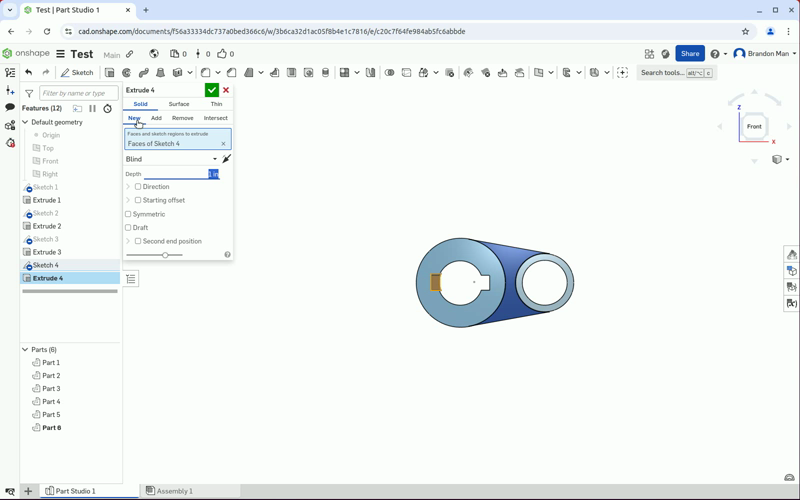
text(7.943)
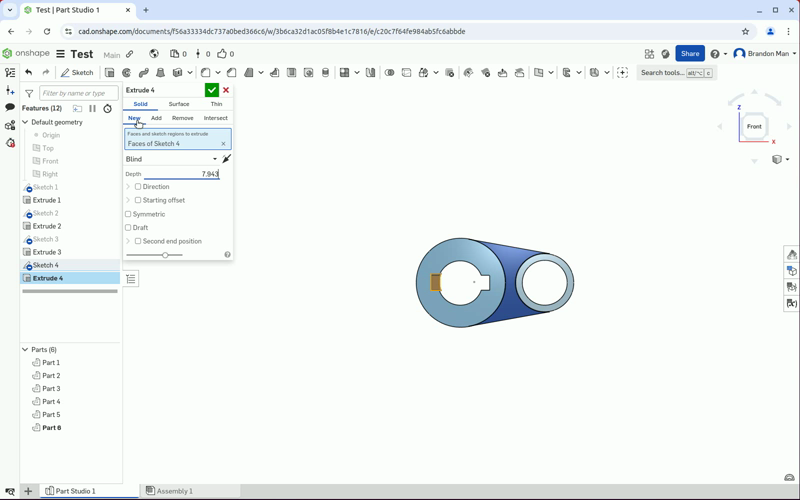
key(enter)
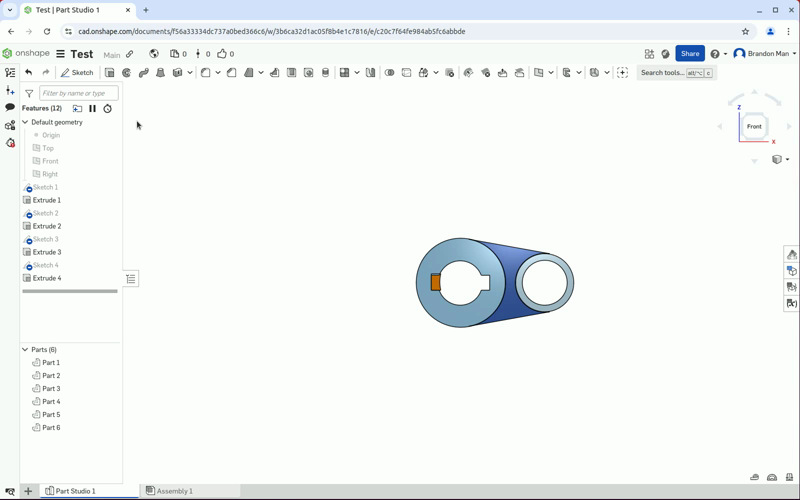
key(shift+h)
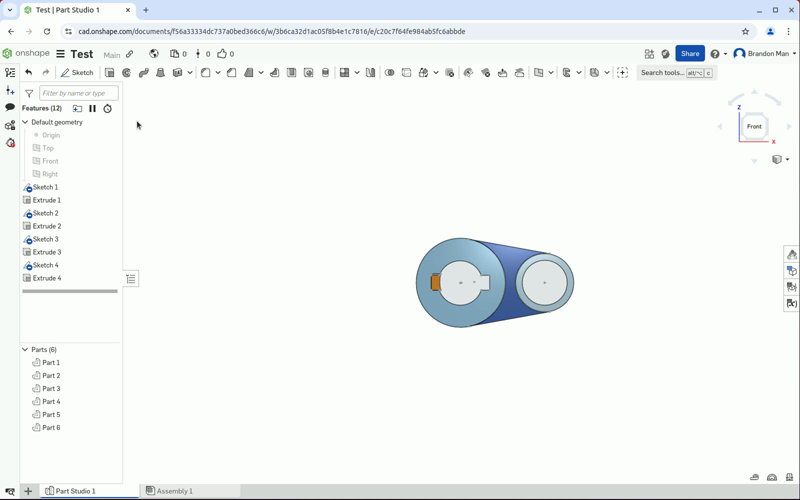
key(shift+h)
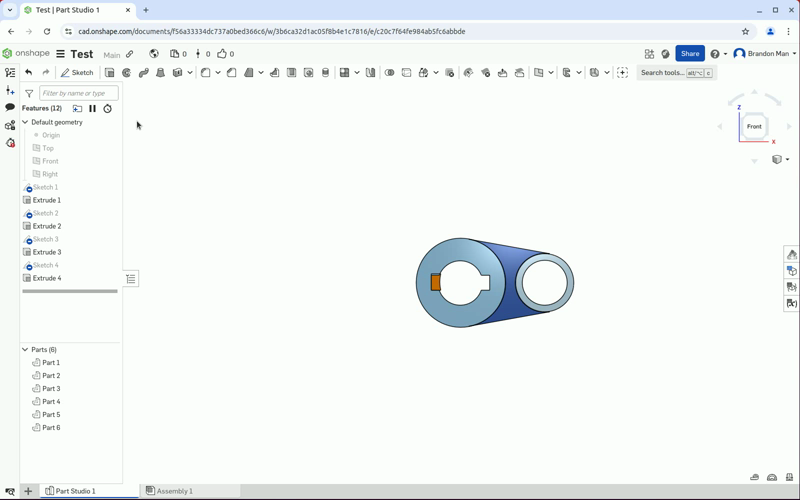
mouse_move(73, 189)
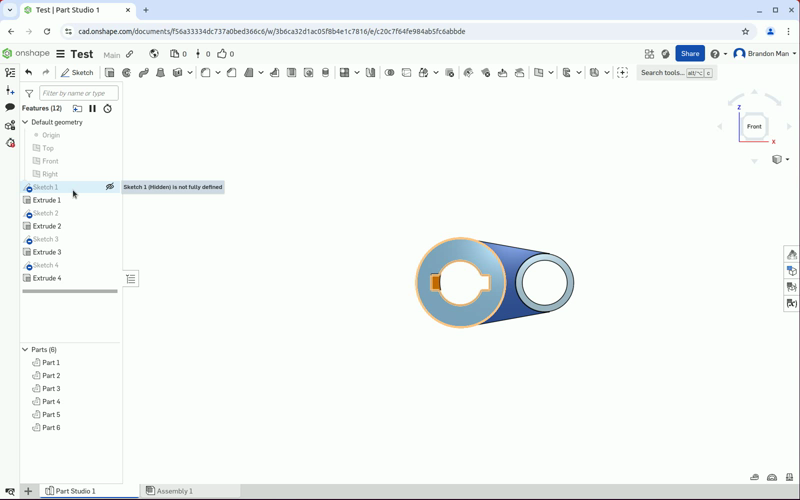
click(73, 189)
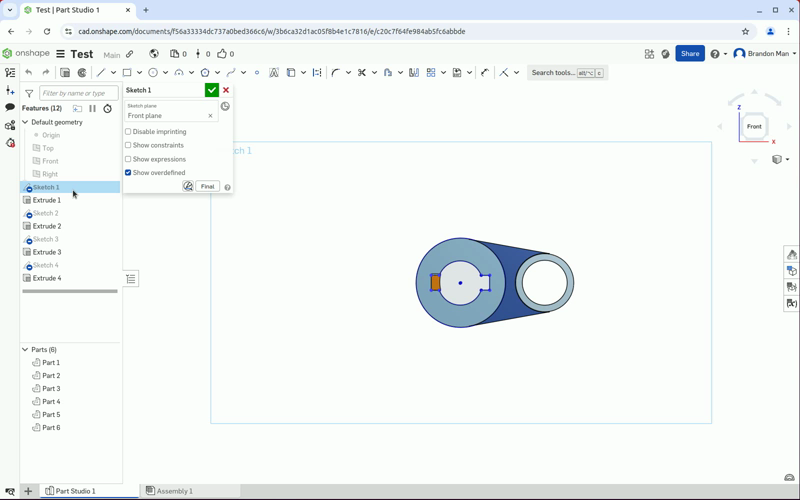
mouse_move(229, 92)
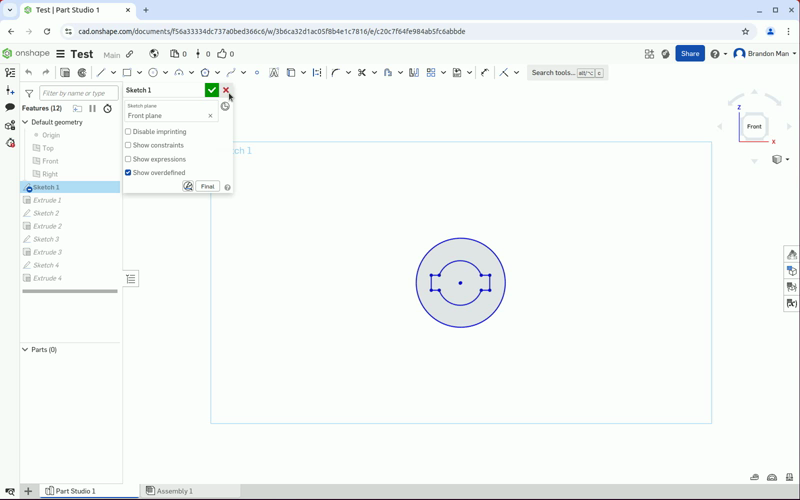
click(229, 92)
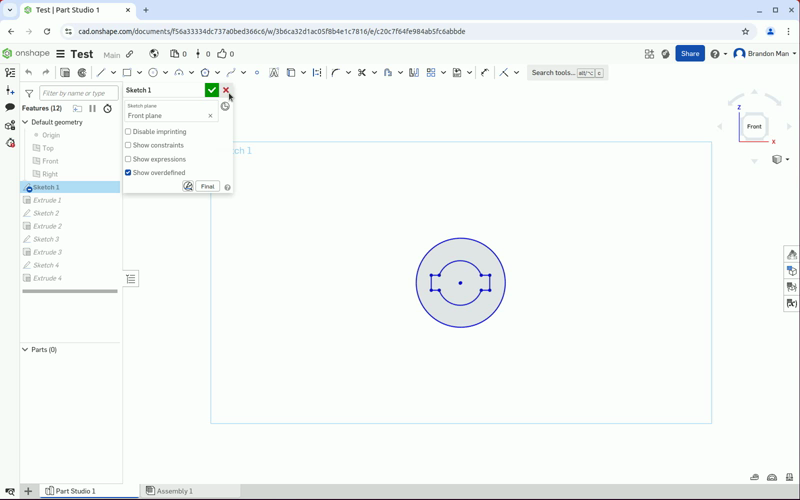
key(shift+s)
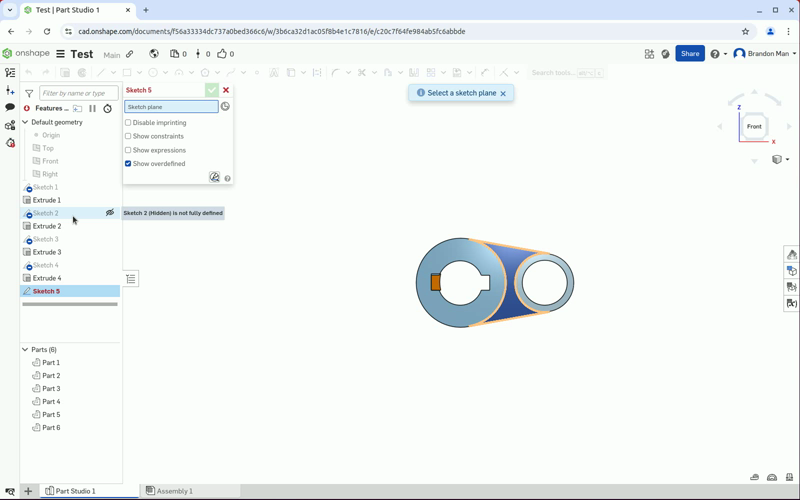
scroll(3)
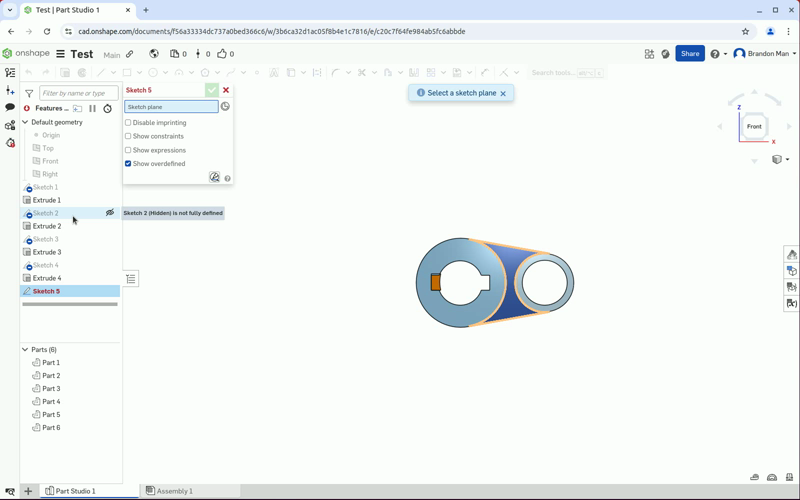
mouse_move(73, 163)
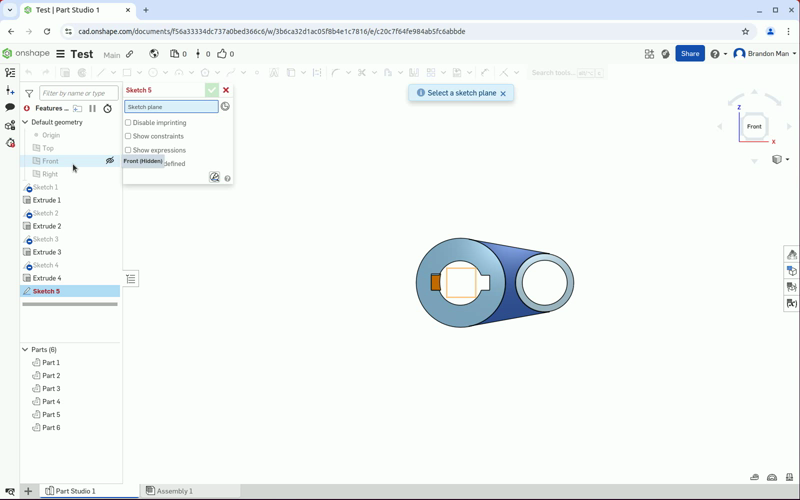
click(73, 163)
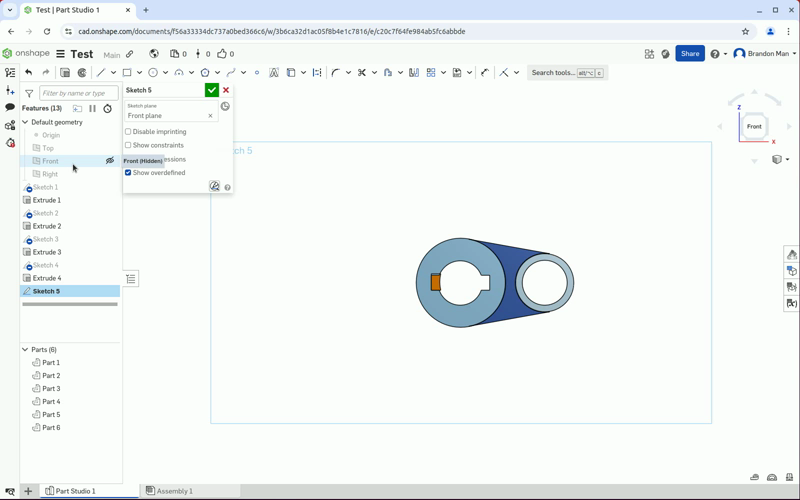
mouse_move(73, 352)
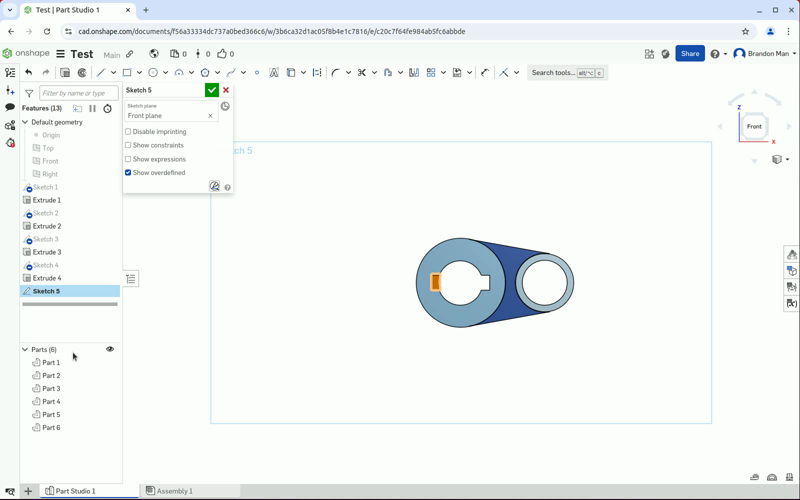
key(y)
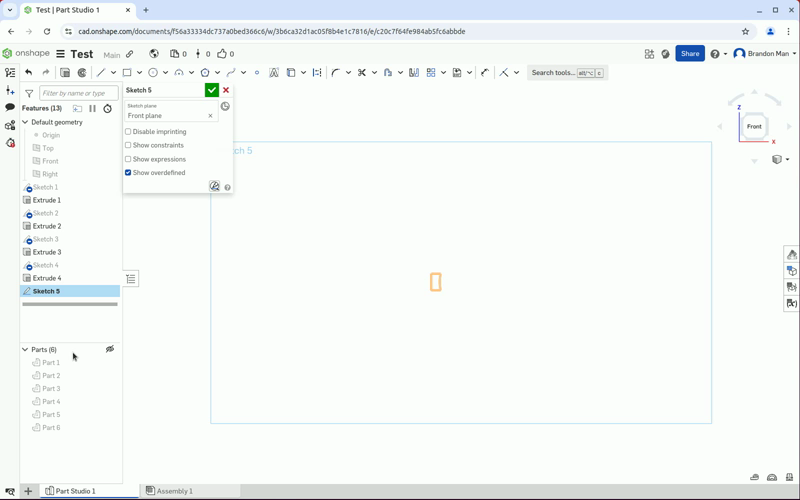
key(c)
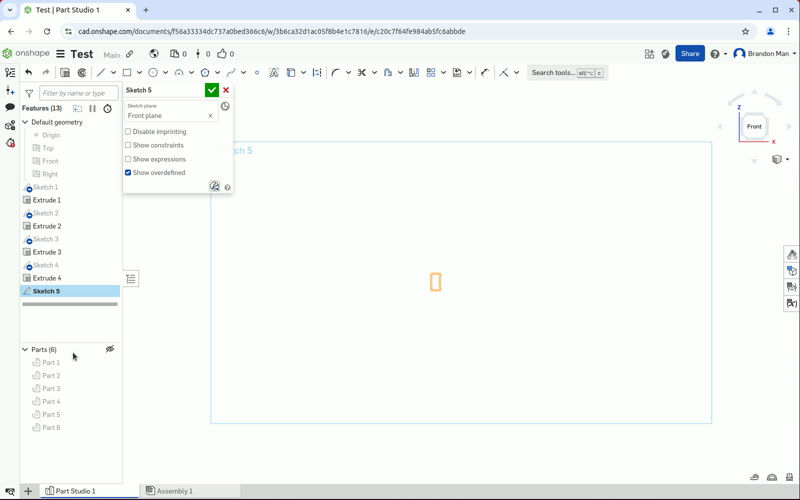
key_down(shift)
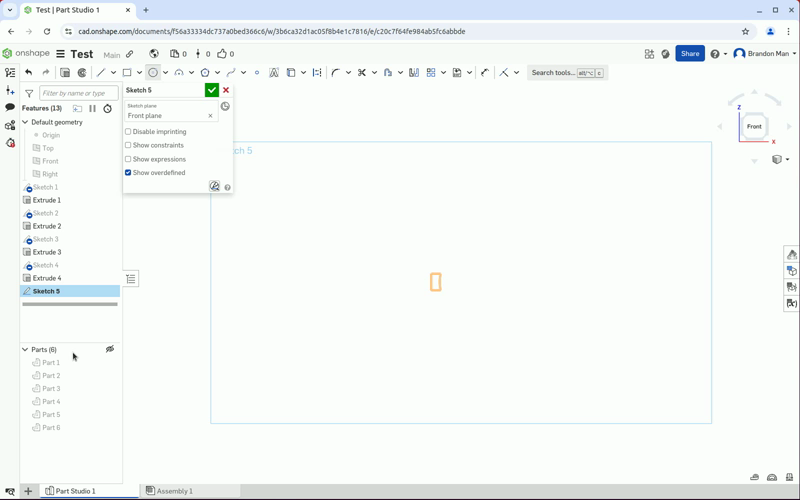
mouse_move(460, 282)
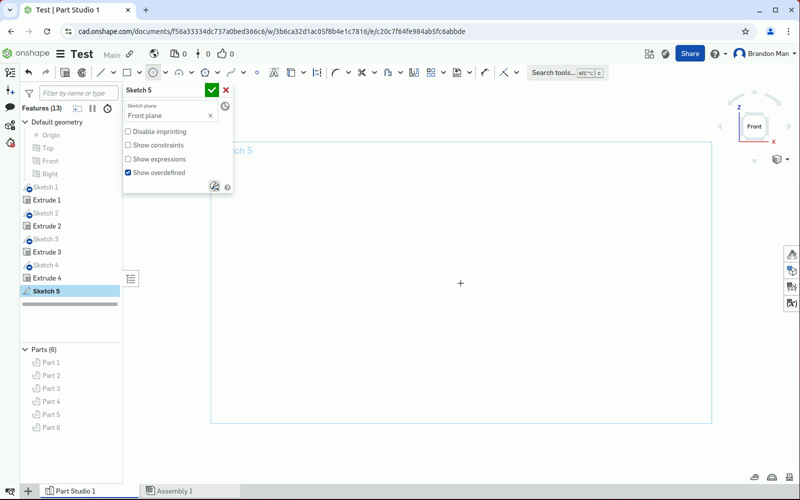
click(460, 282)
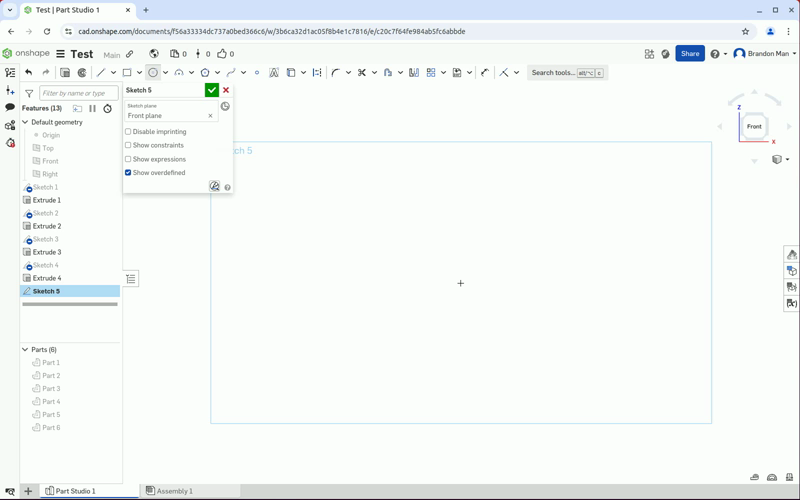
key_up(shift)
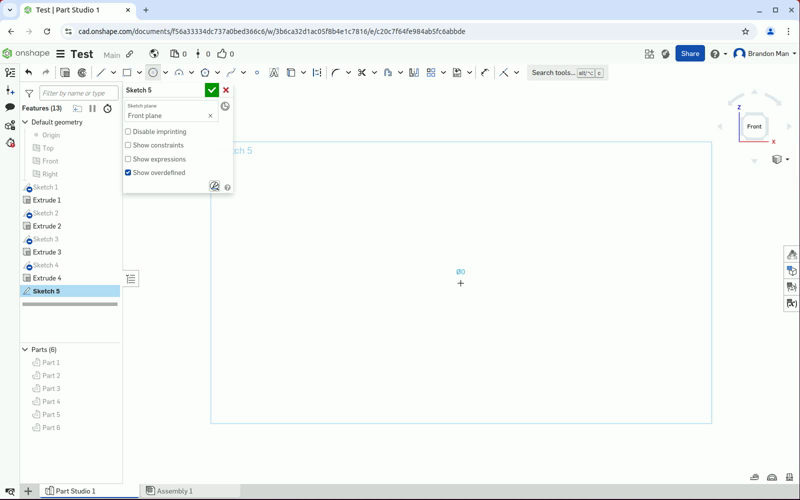
mouse_move(505, 282)
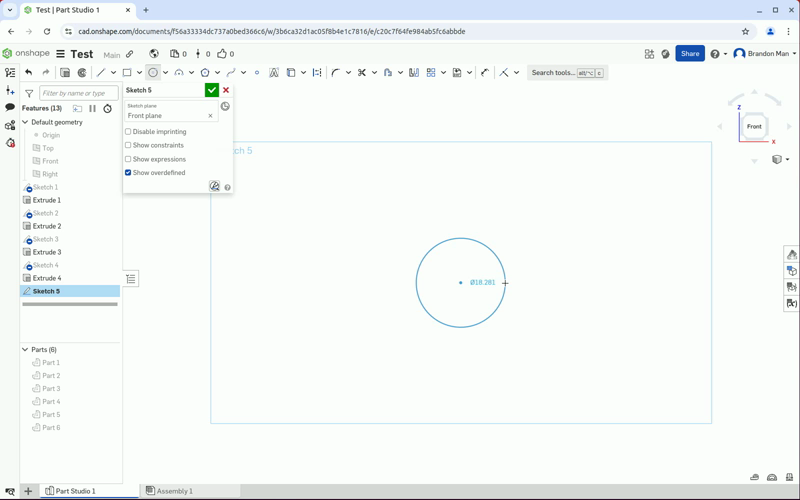
click(505, 282)
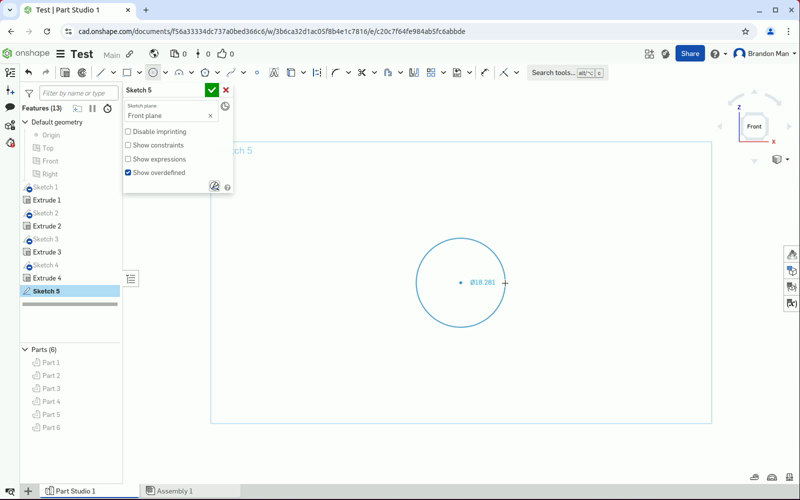
key(esc)
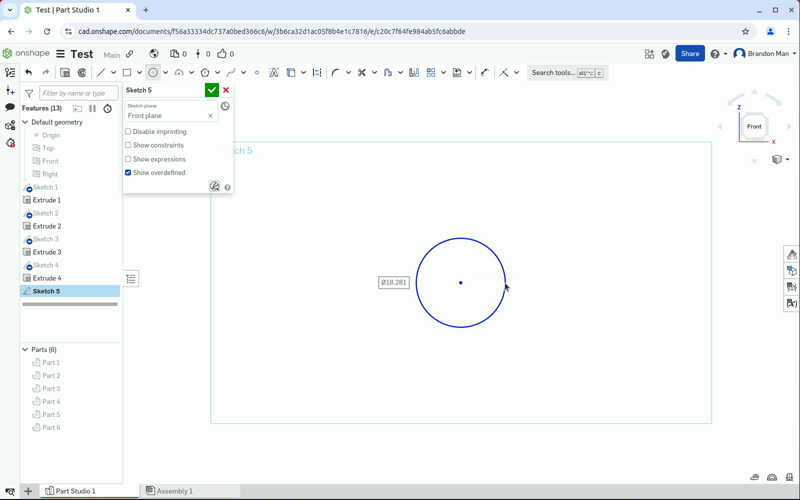
key(l)
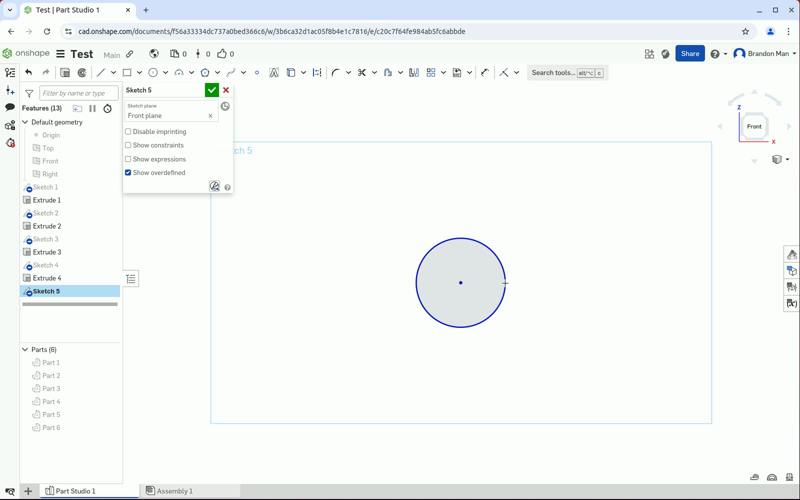
key_down(shift)
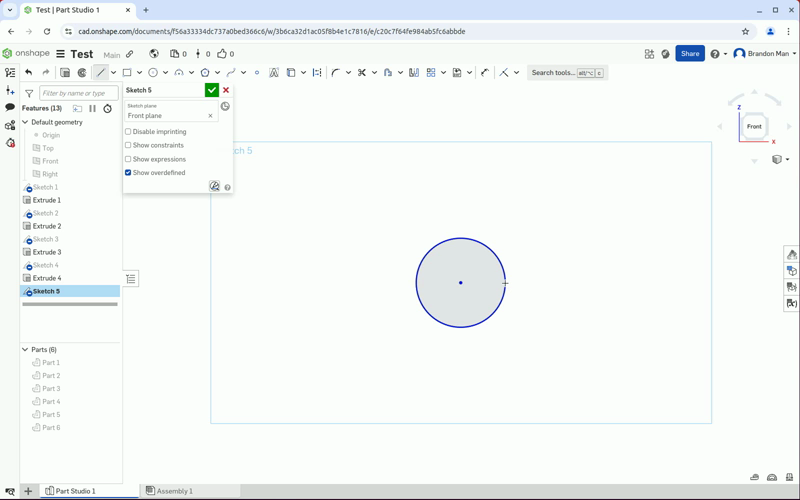
mouse_move(431, 290)
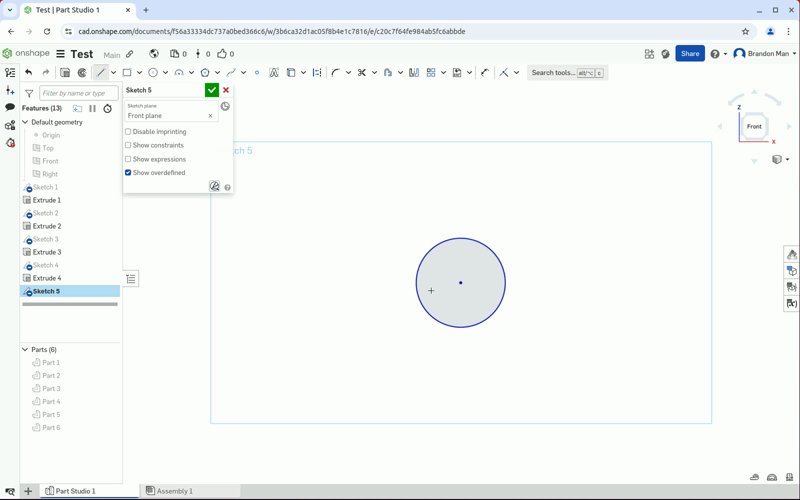
click(431, 290)
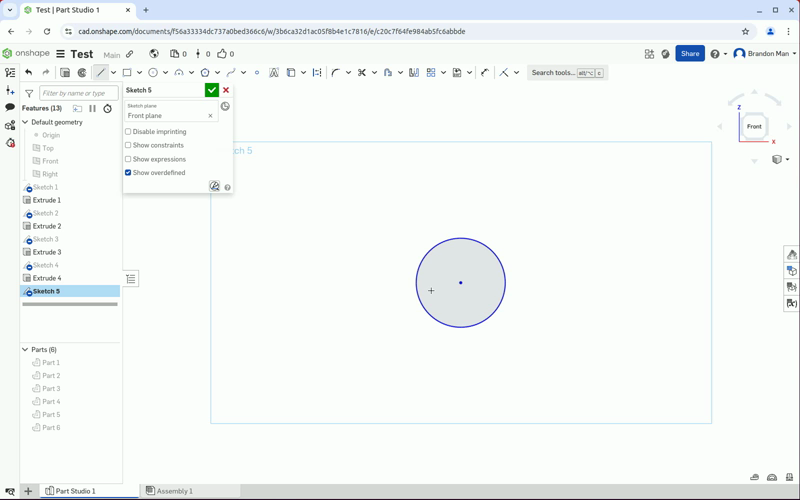
key_up(shift)
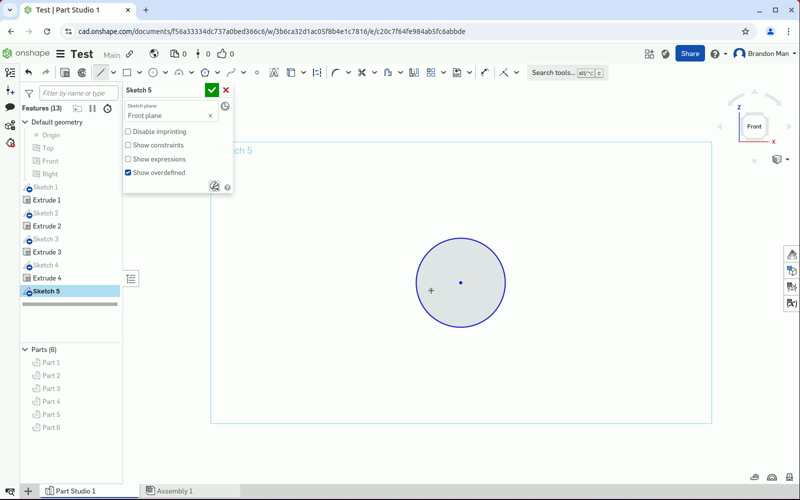
key_down(shift)
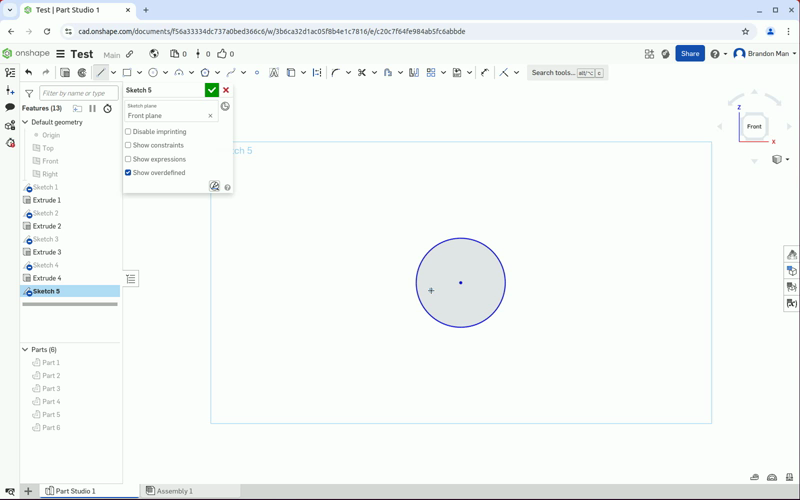
mouse_move(461, 290)
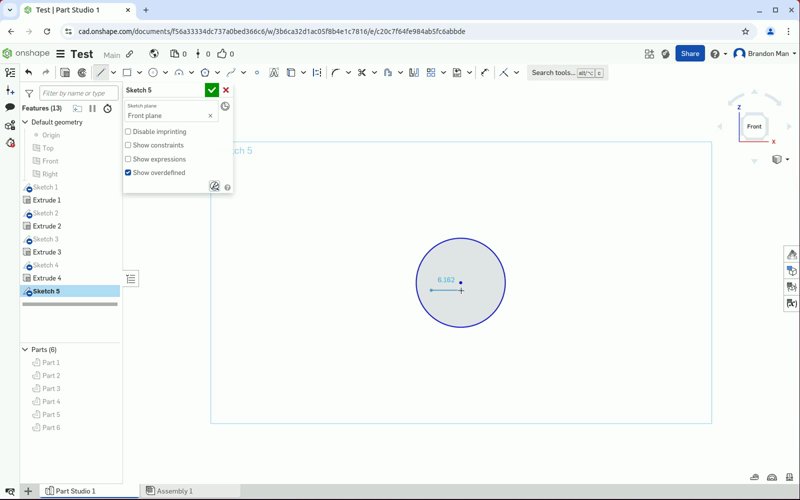
mouse_move(439, 290)
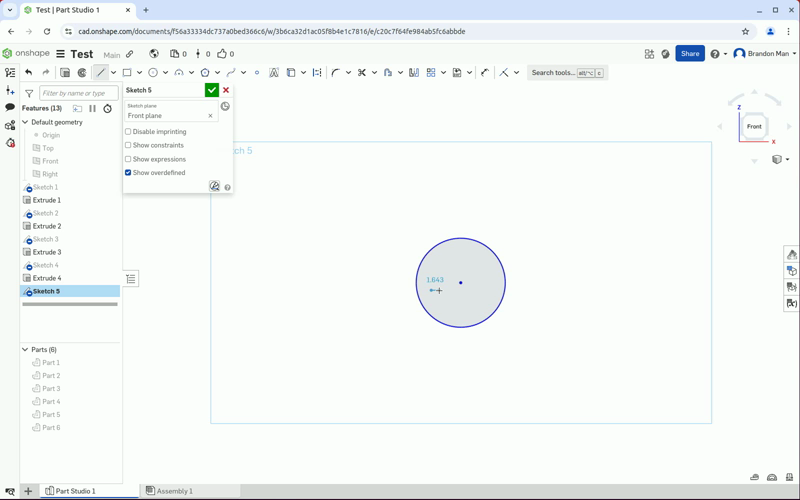
click(439, 290)
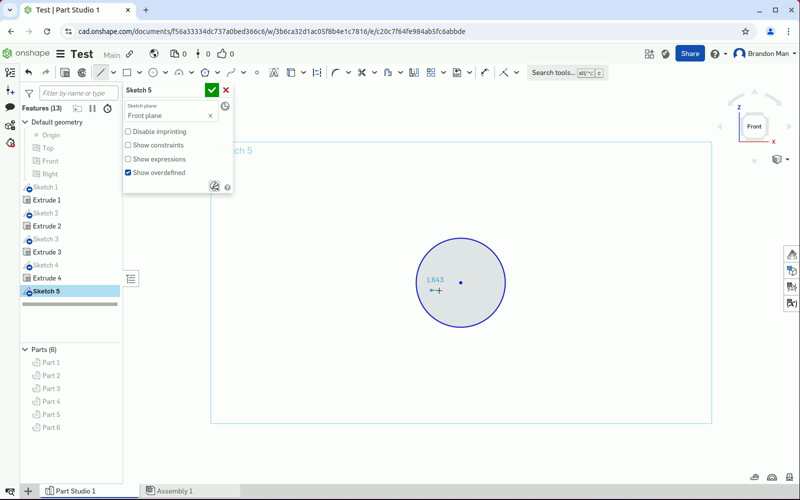
key_up(shift)
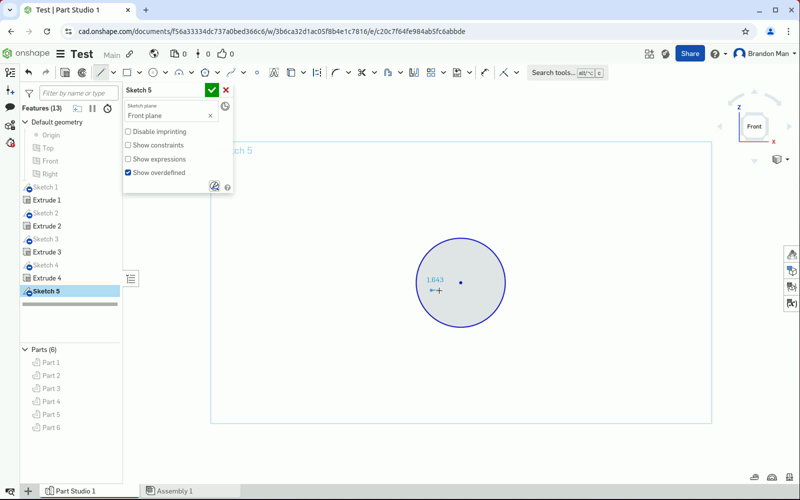
key(esc)
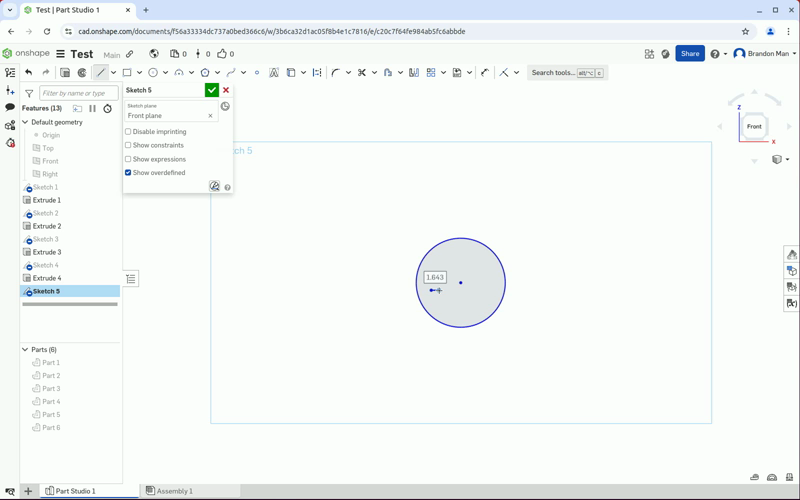
key(a)
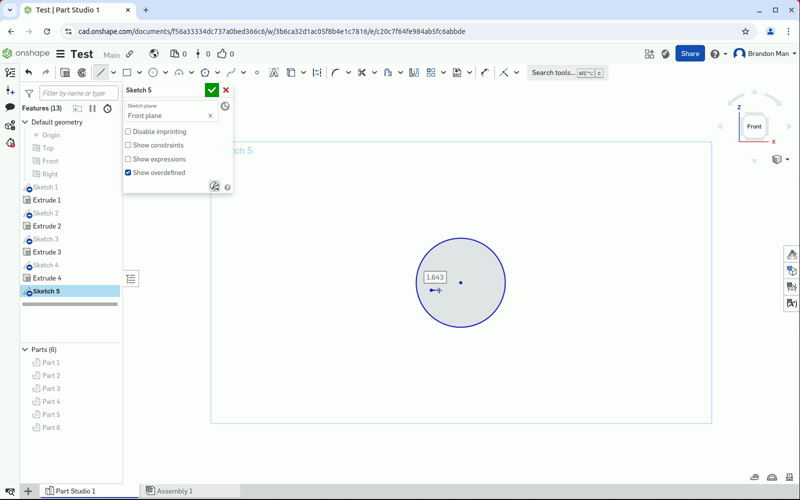
mouse_move(439, 290)
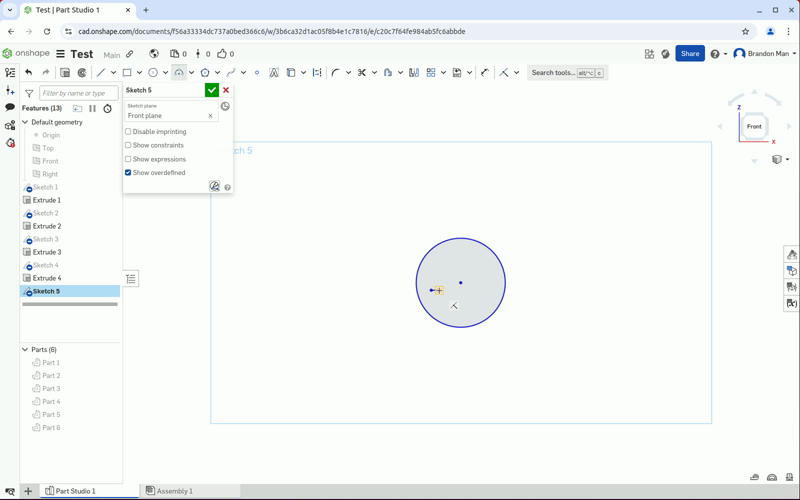
click(439, 290)
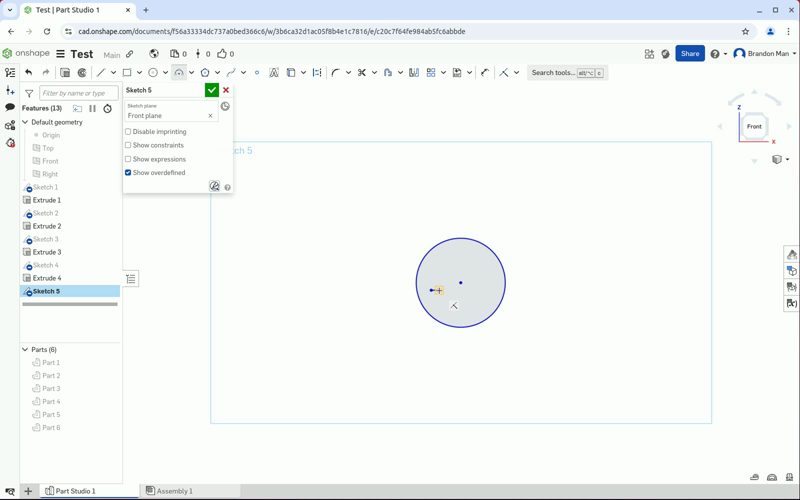
key_down(shift)
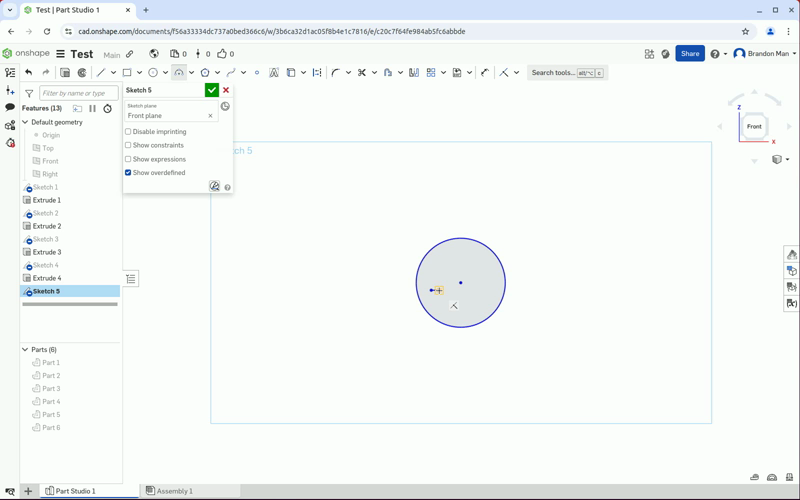
mouse_move(481, 290)
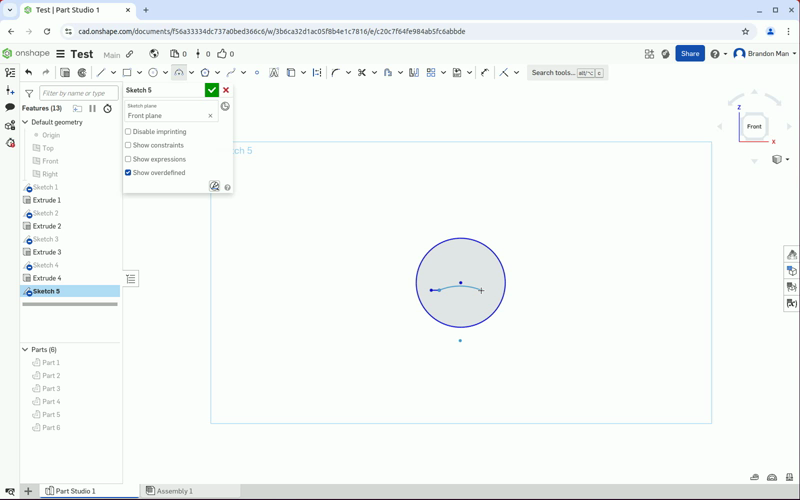
click(481, 290)
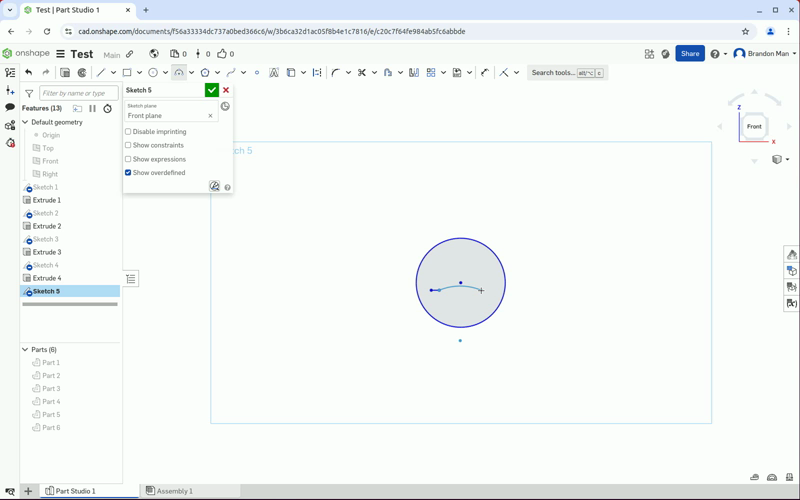
mouse_move(460, 305)
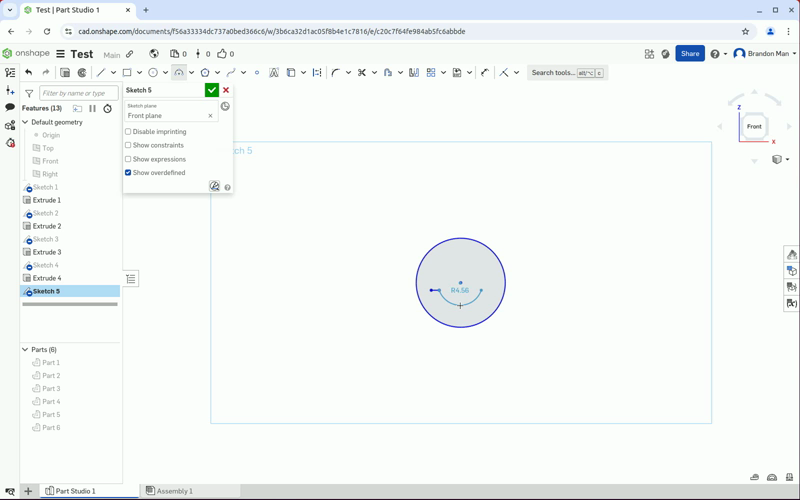
click(460, 305)
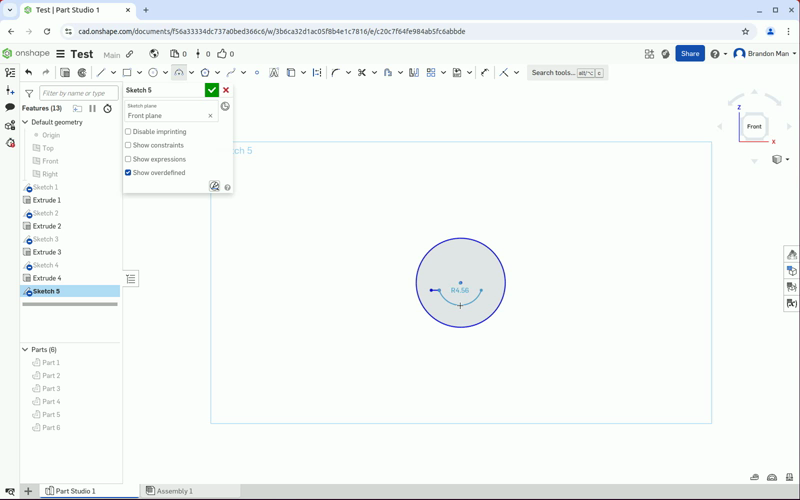
key_up(shift)
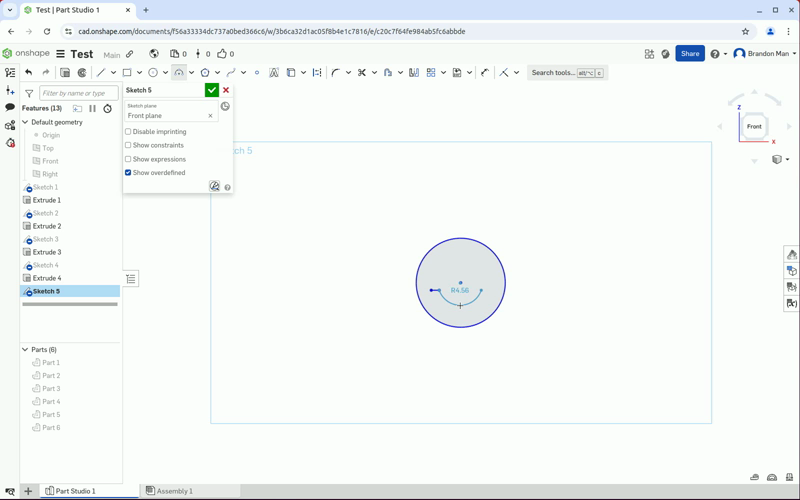
key(esc)
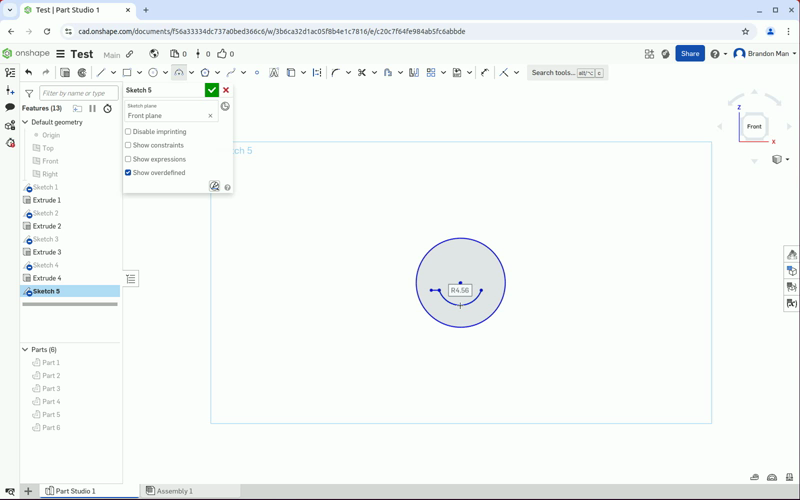
key(l)
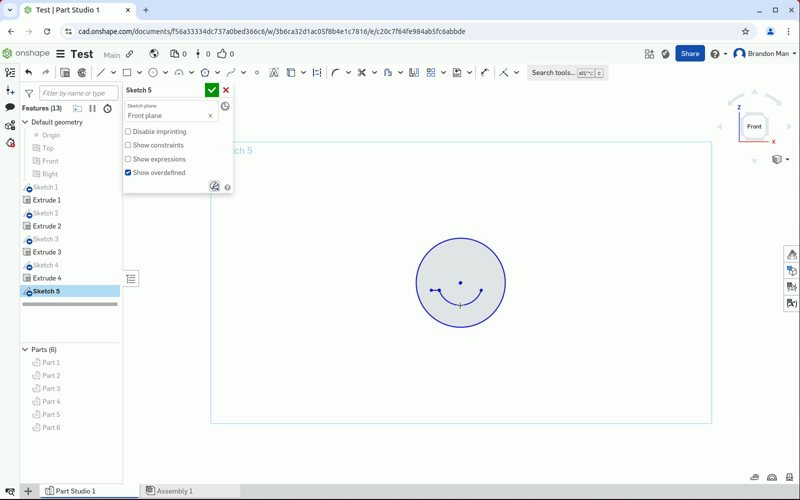
mouse_move(481, 290)
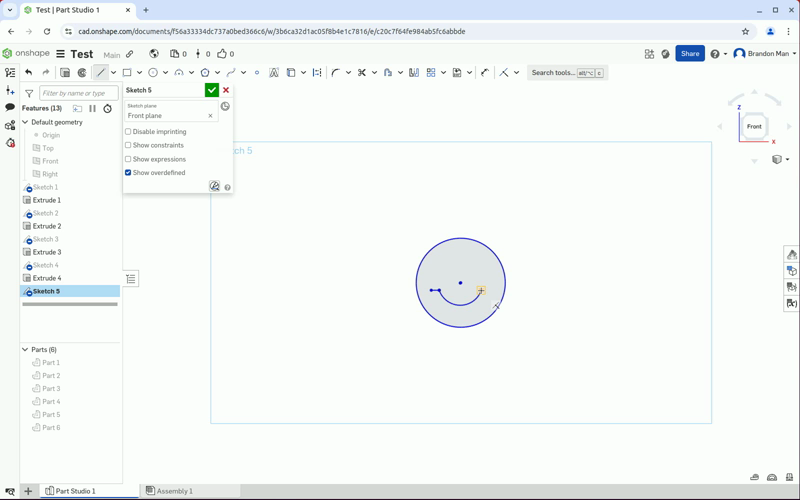
click(481, 290)
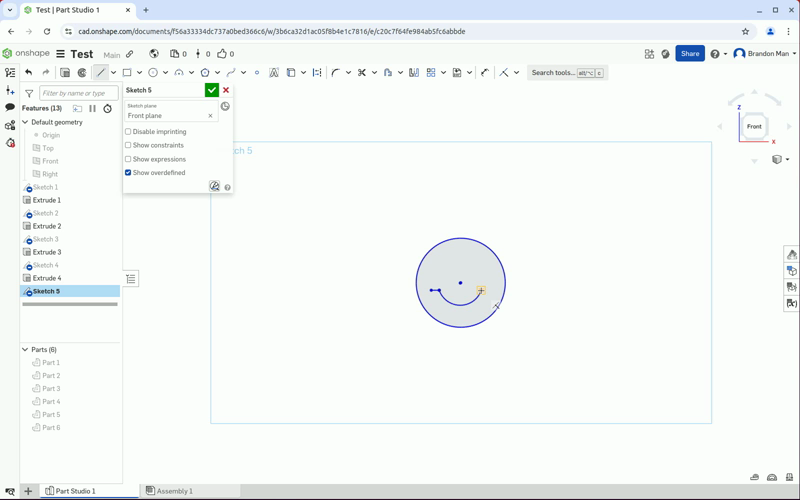
key_down(shift)
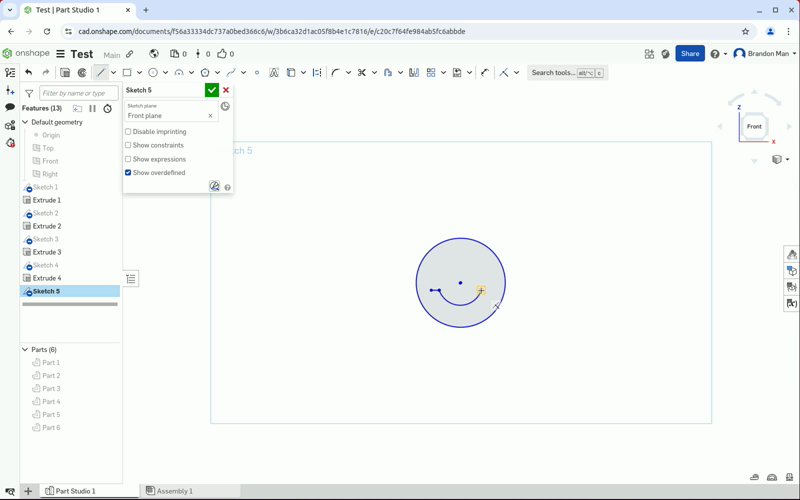
mouse_move(511, 290)
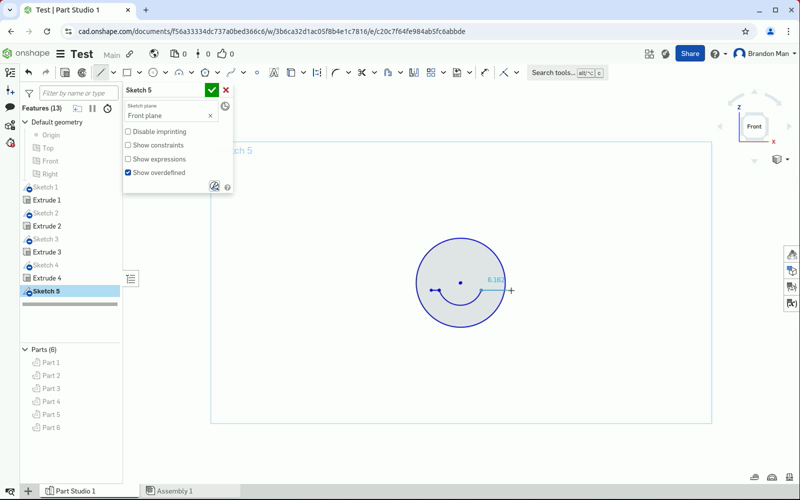
mouse_move(489, 290)
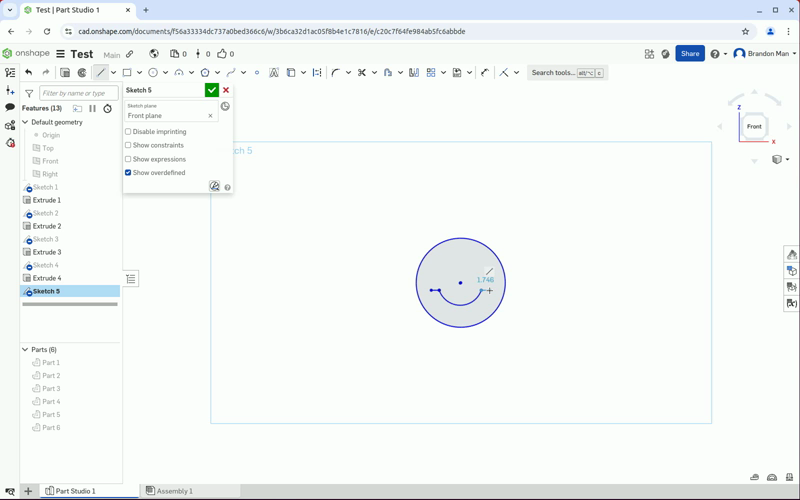
click(489, 290)
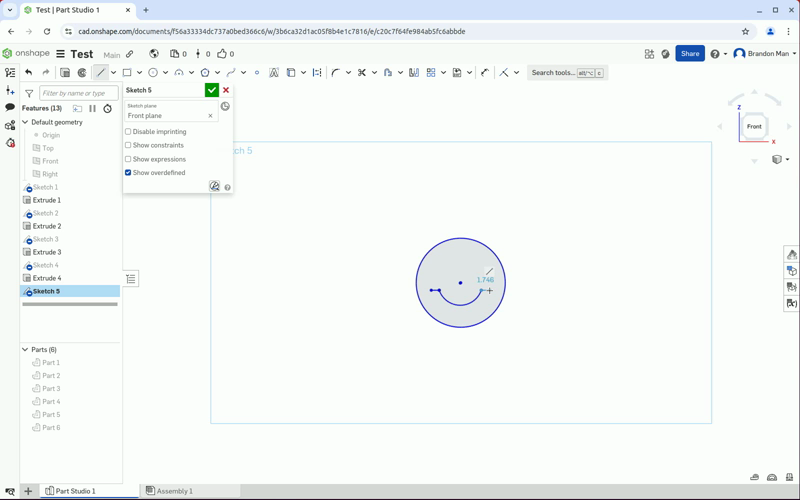
key_up(shift)
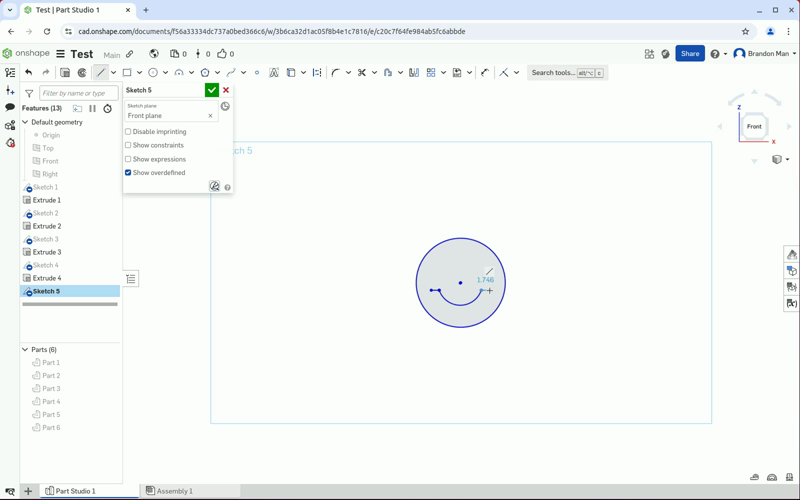
key_down(shift)
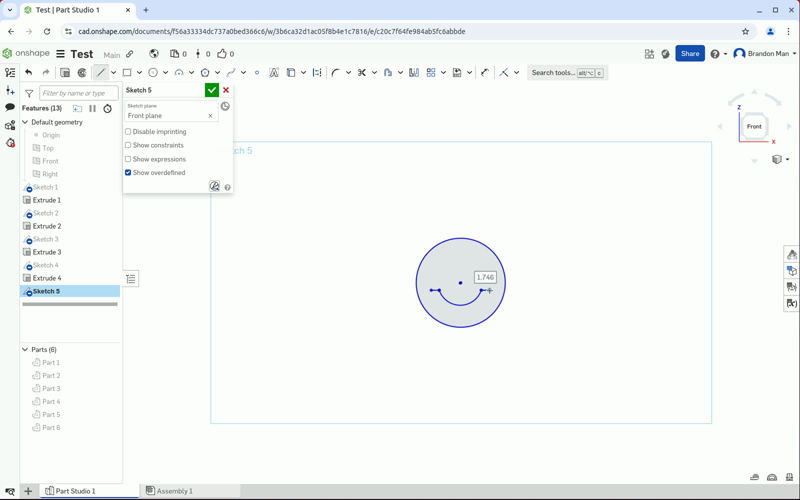
mouse_move(519, 290)
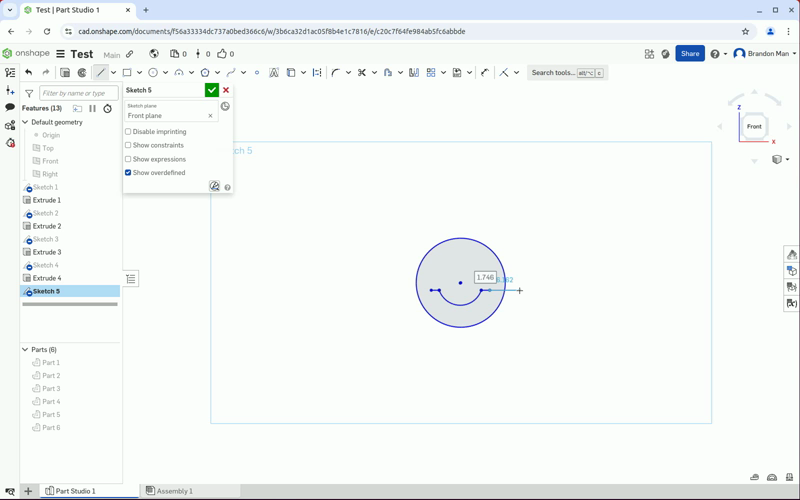
mouse_move(489, 275)
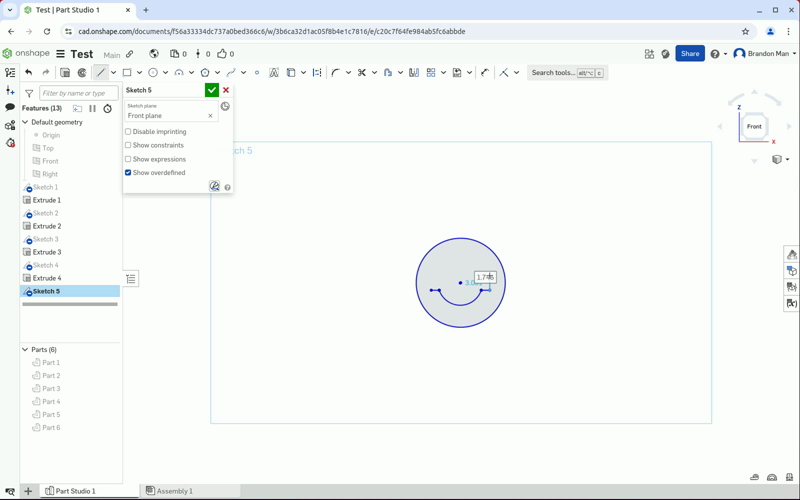
click(489, 275)
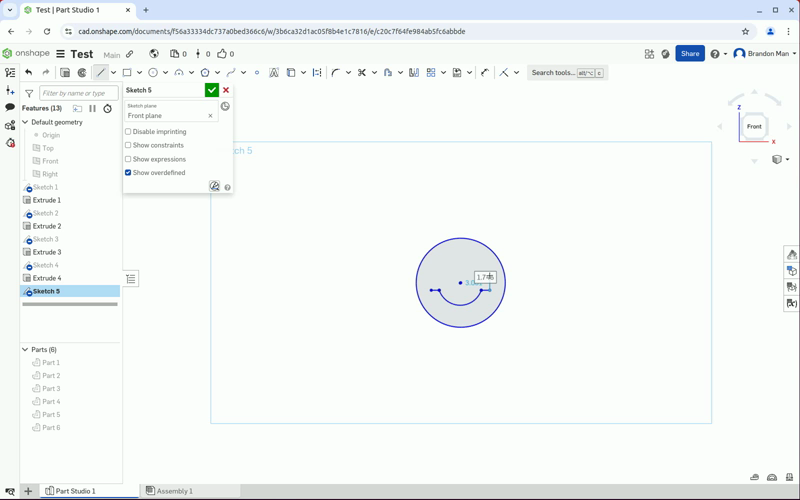
key_up(shift)
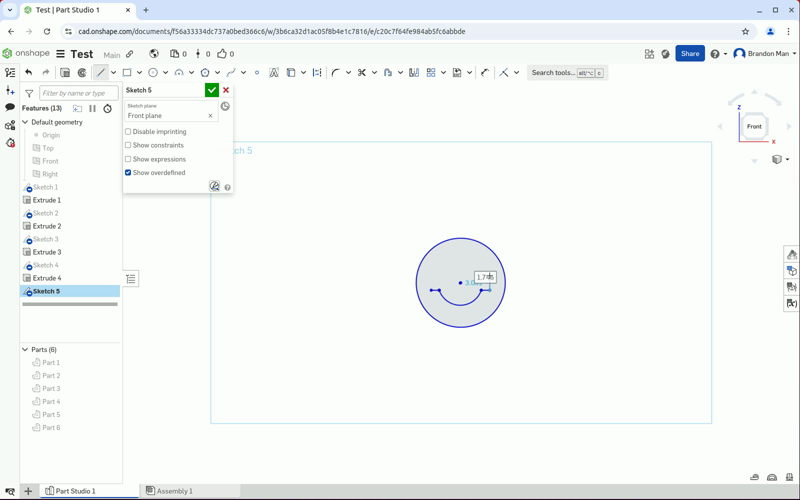
key_down(shift)
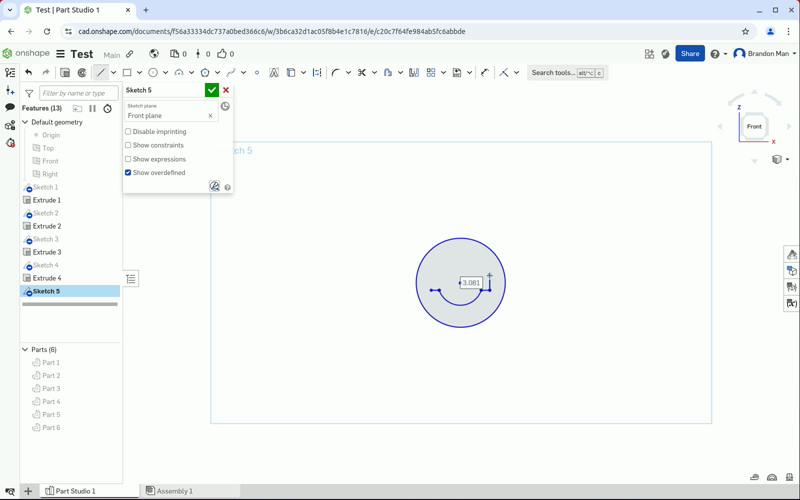
mouse_move(519, 275)
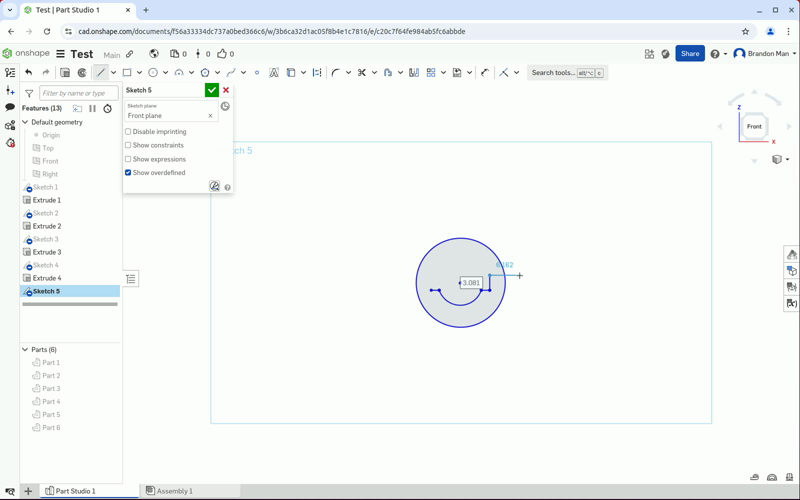
mouse_move(481, 275)
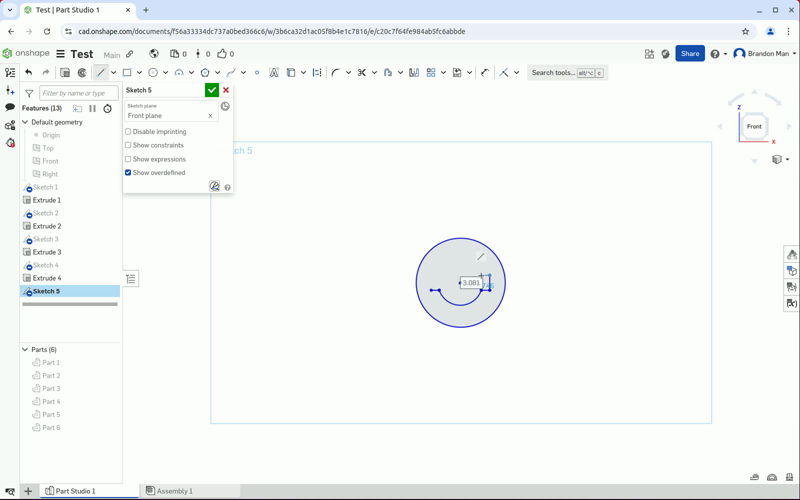
click(481, 275)
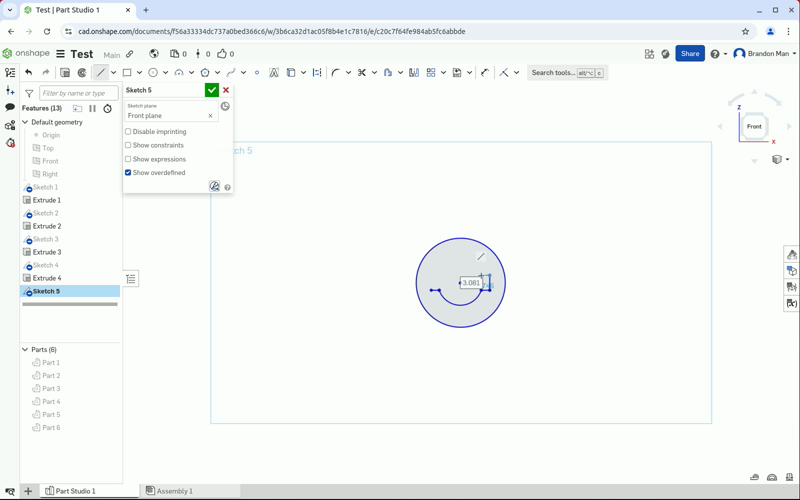
key_up(shift)
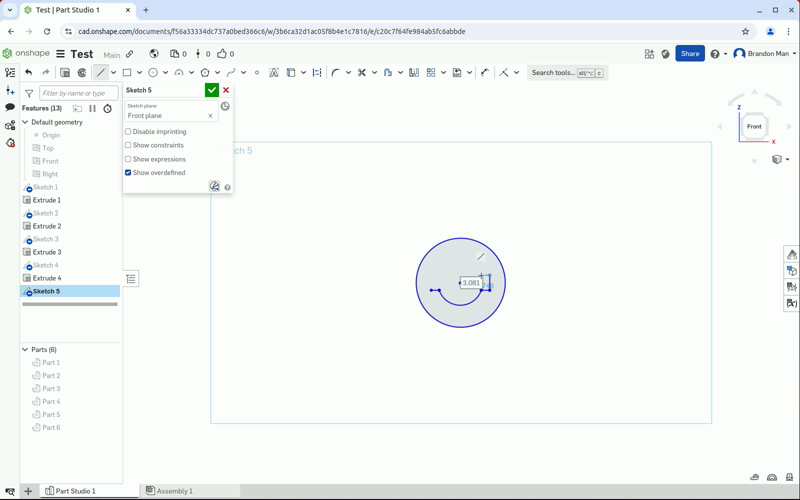
key(esc)
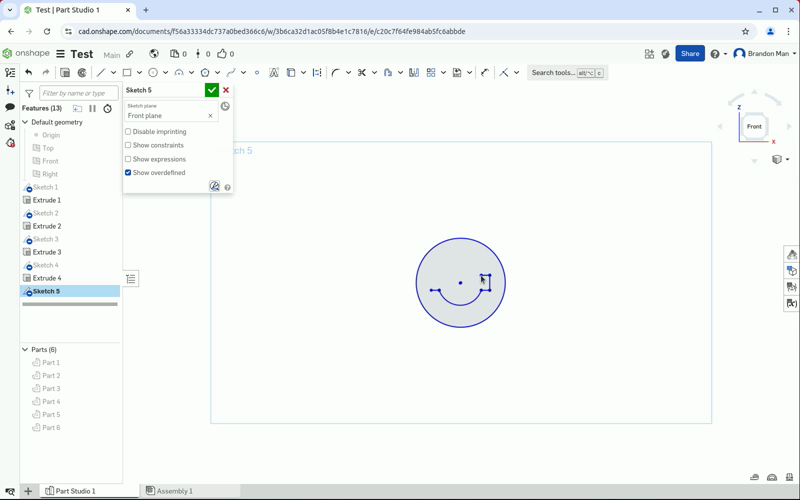
key(a)
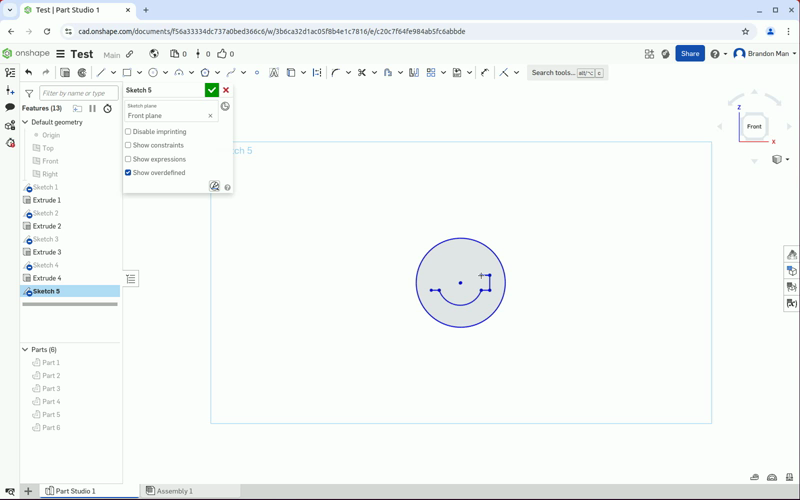
mouse_move(481, 275)
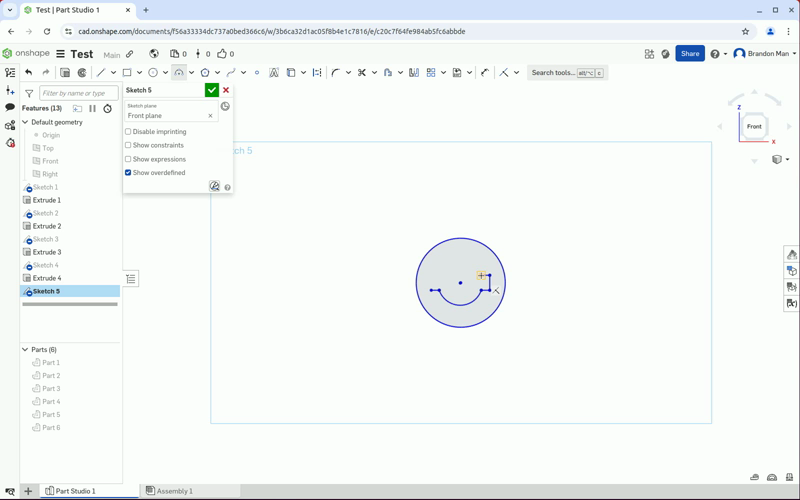
click(481, 275)
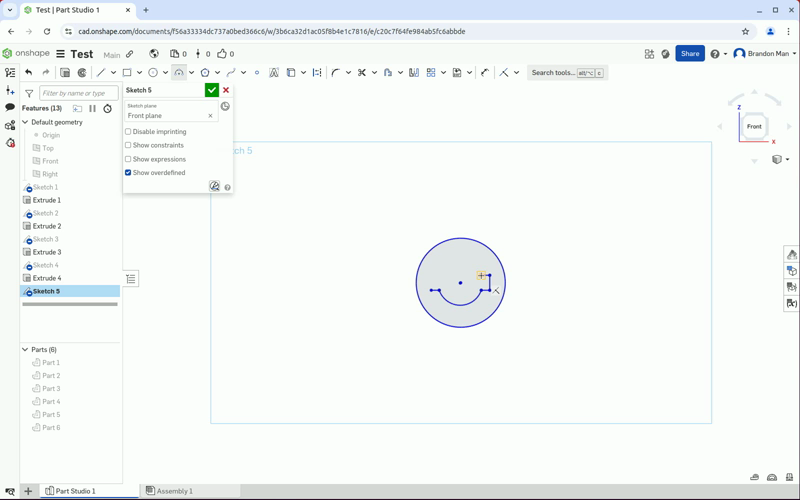
key_down(shift)
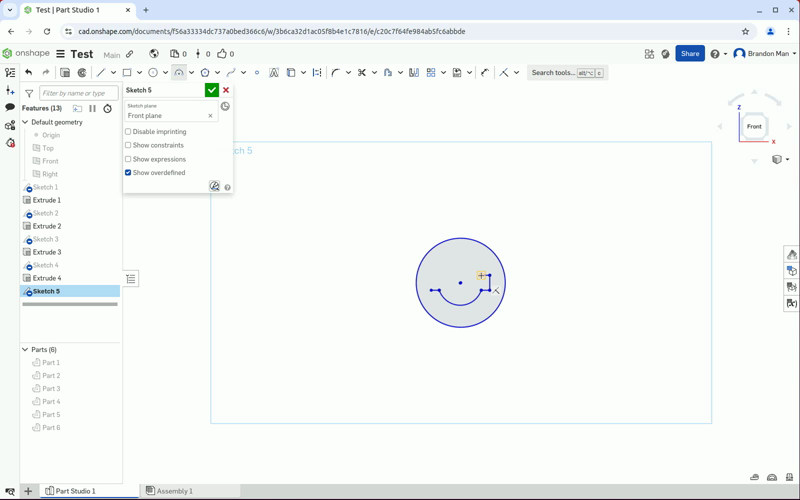
mouse_move(439, 275)
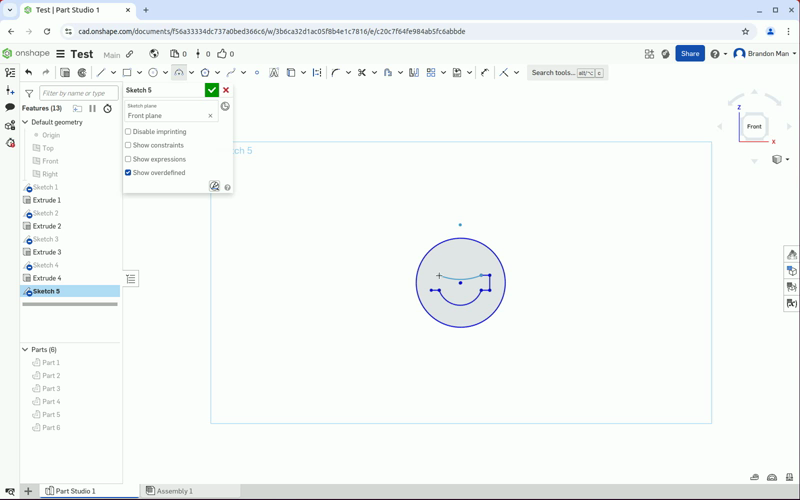
click(439, 275)
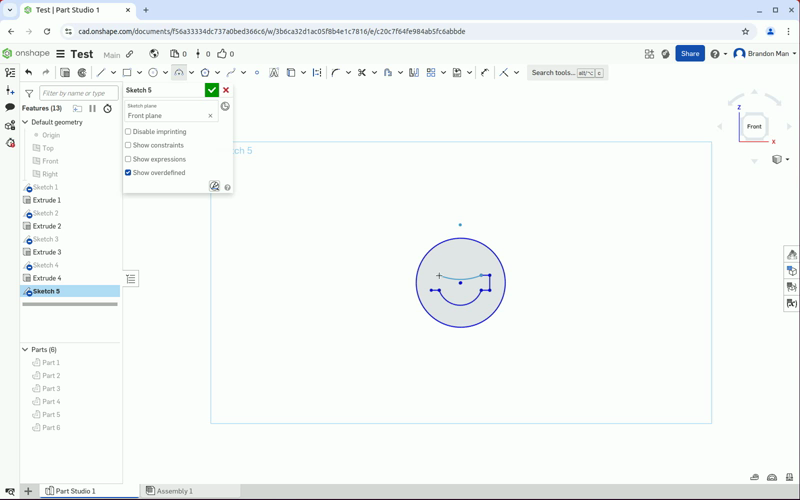
mouse_move(460, 260)
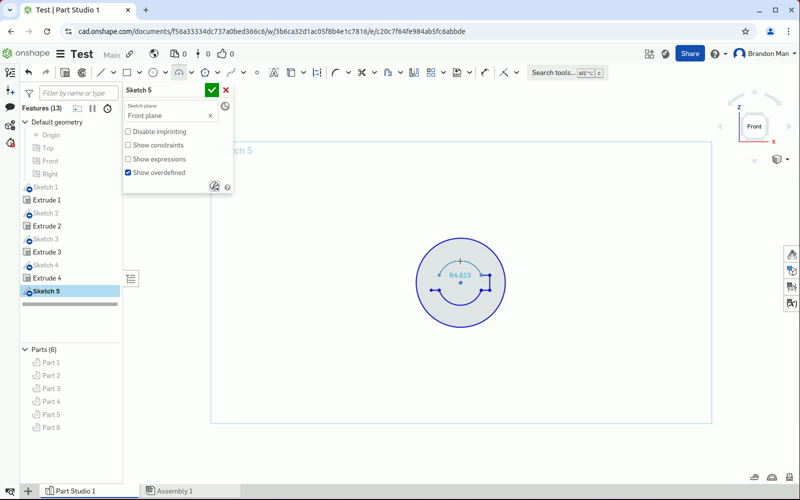
click(460, 260)
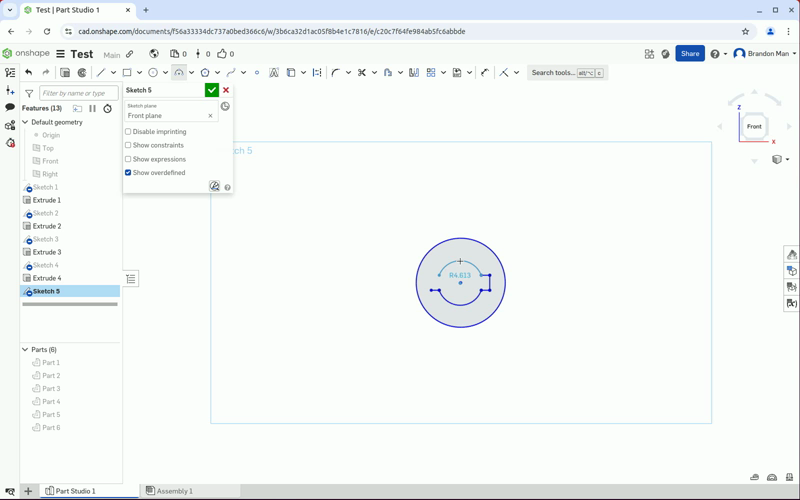
key_up(shift)
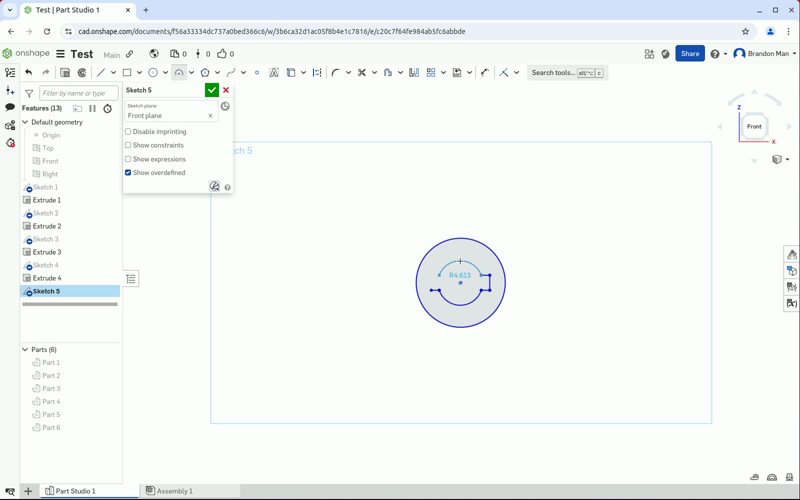
key(esc)
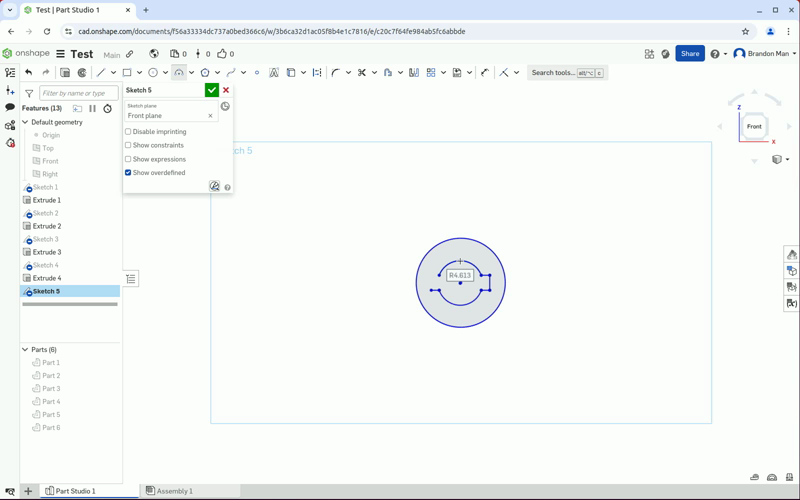
key(l)
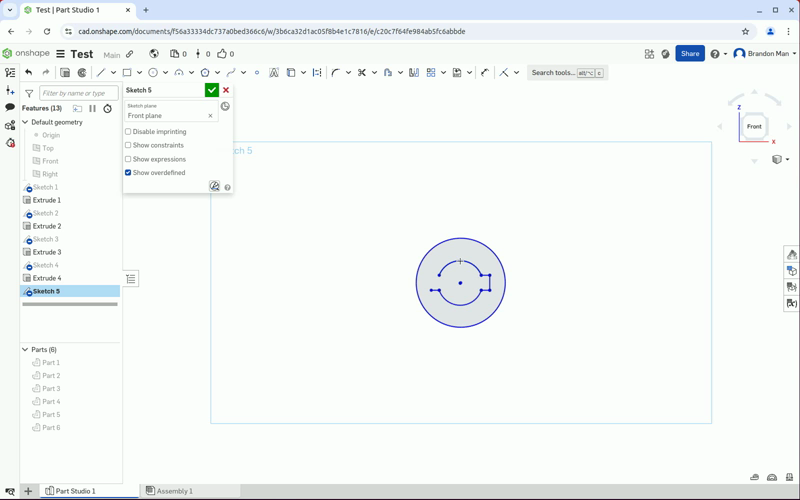
mouse_move(439, 275)
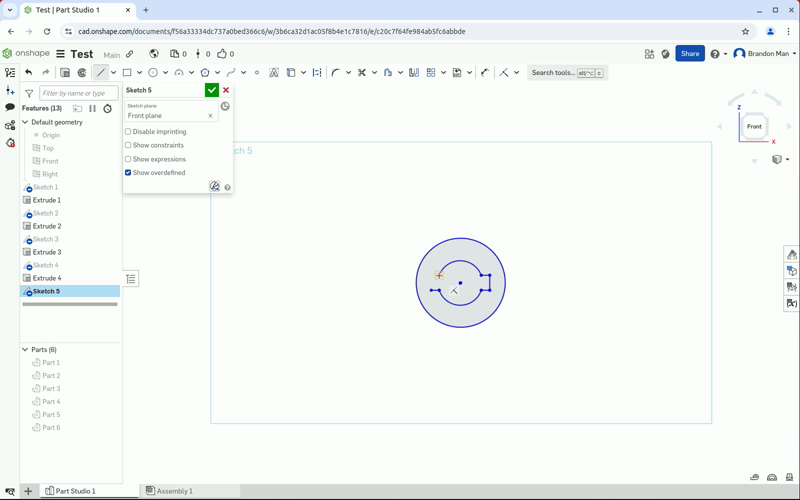
click(439, 275)
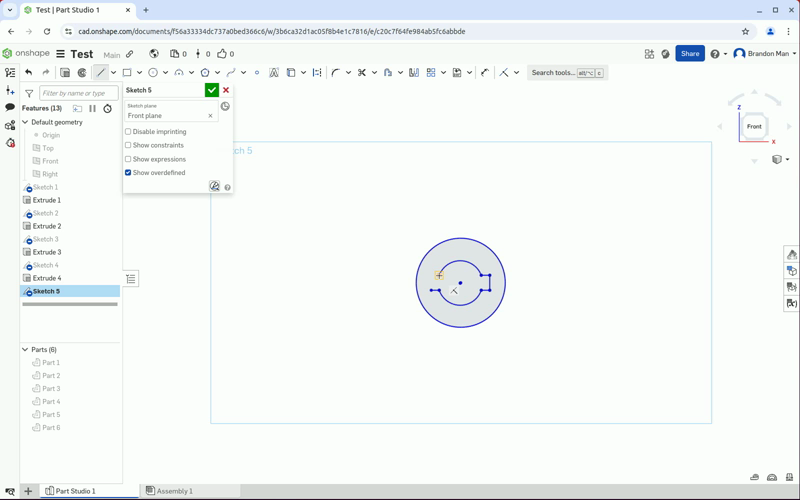
key_down(shift)
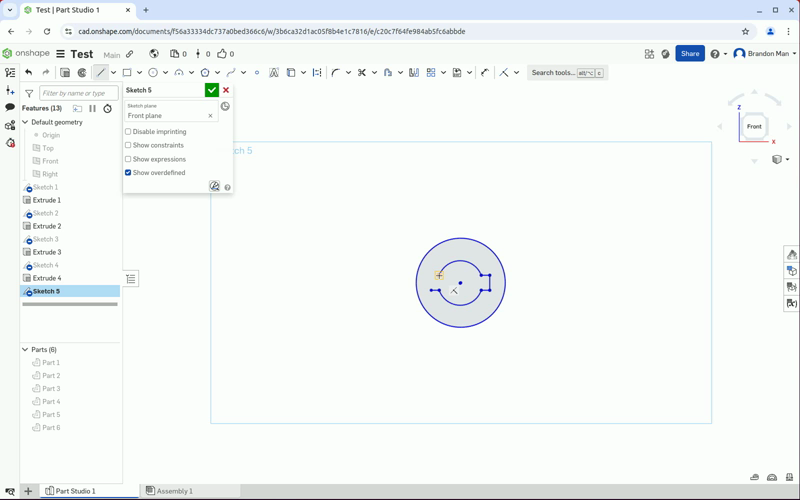
mouse_move(469, 275)
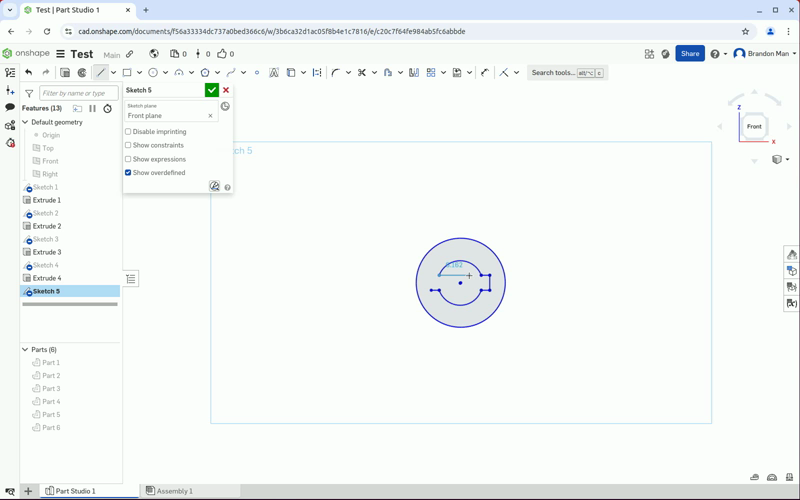
mouse_move(431, 275)
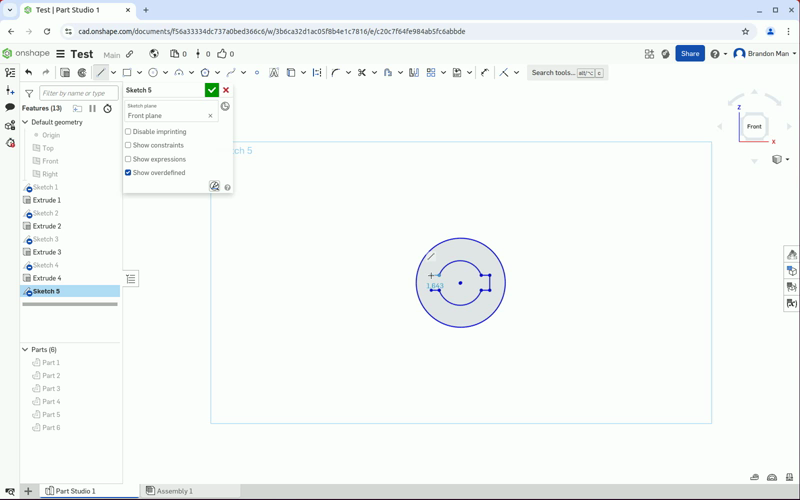
click(431, 275)
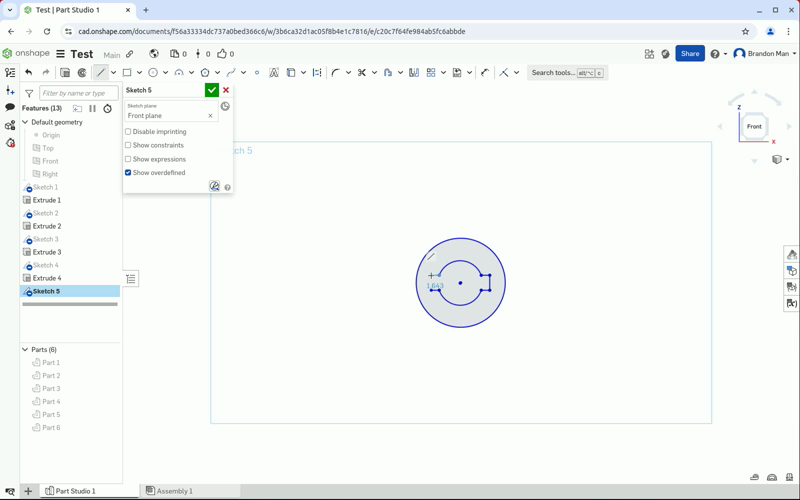
key_up(shift)
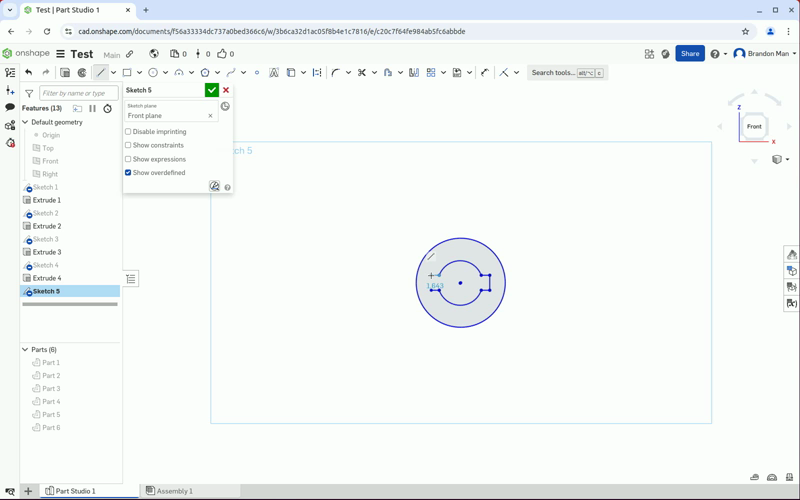
mouse_move(461, 275)
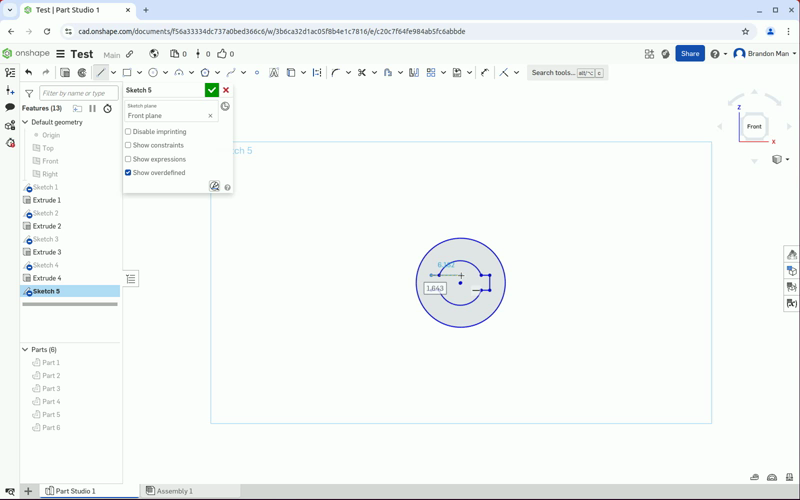
key_down(shift)
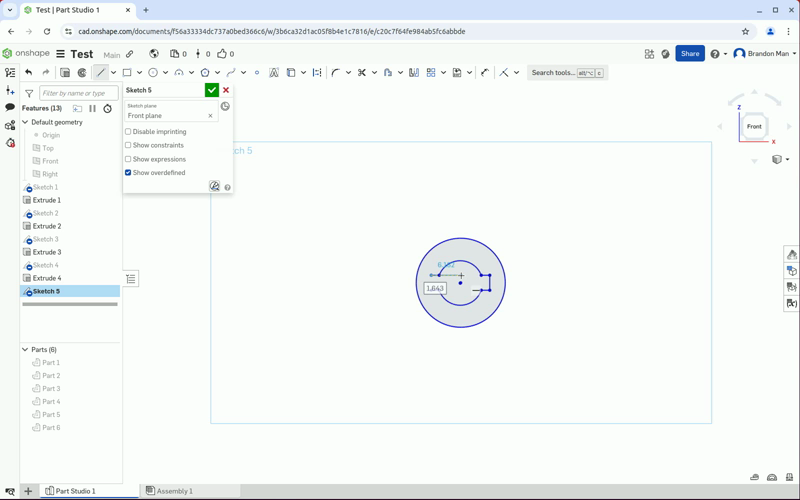
mouse_move(431, 290)
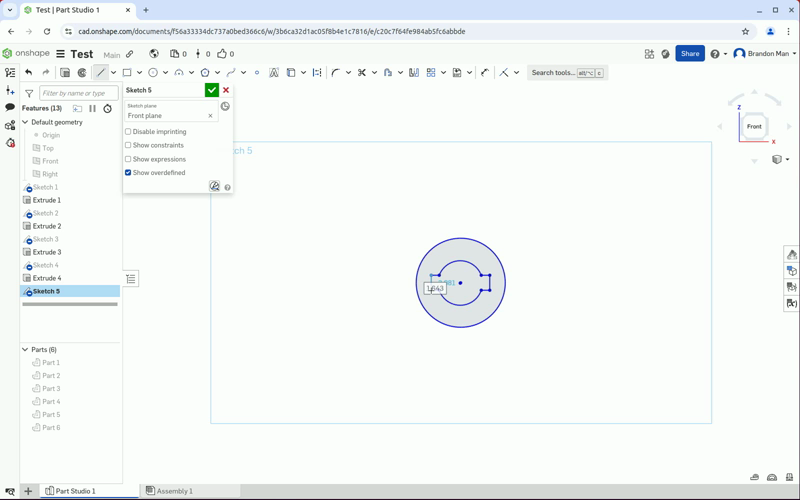
key_up(shift)
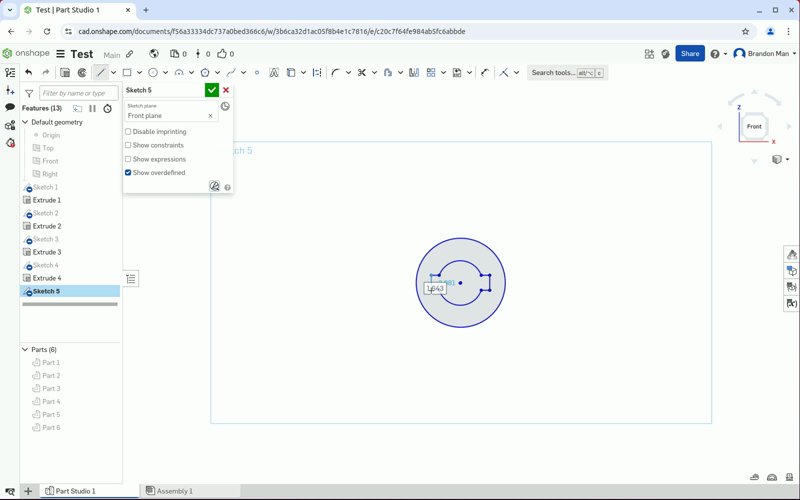
click(431, 290)
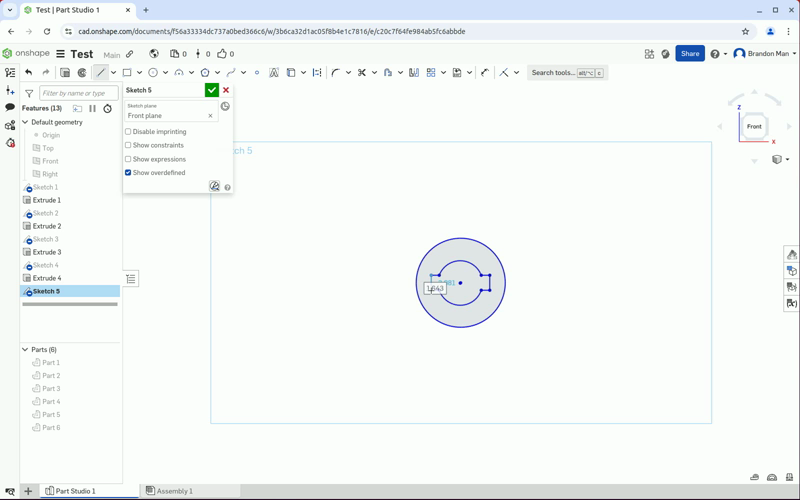
key(esc)
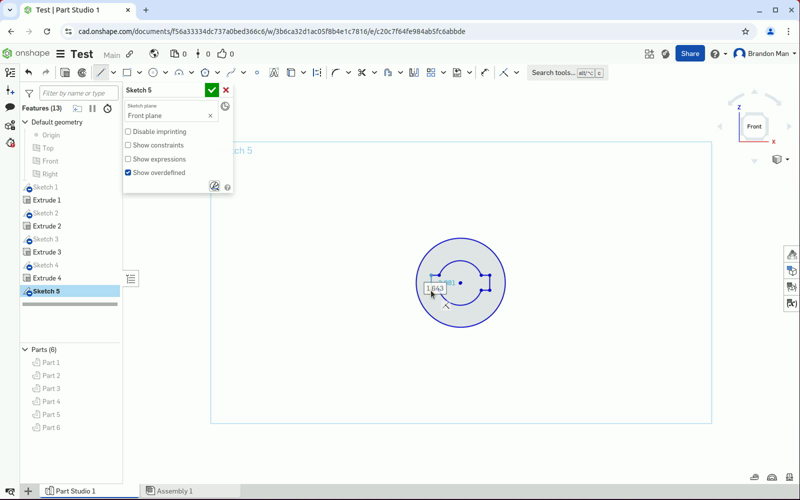
mouse_move(469, 320)
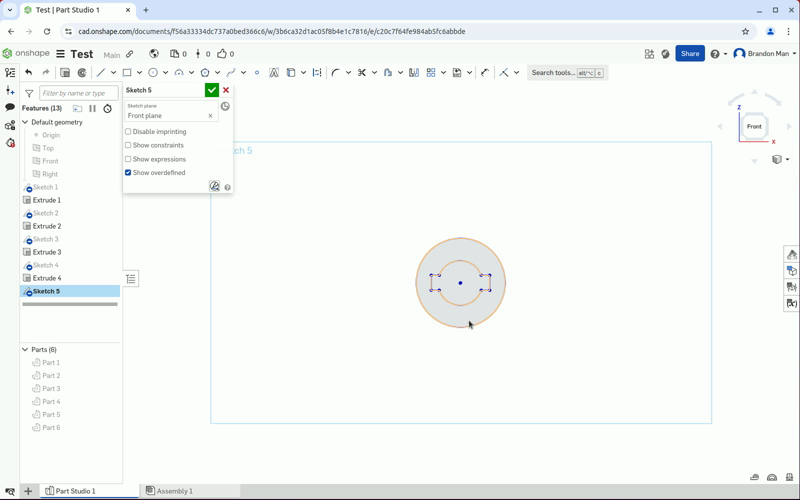
click(469, 320)
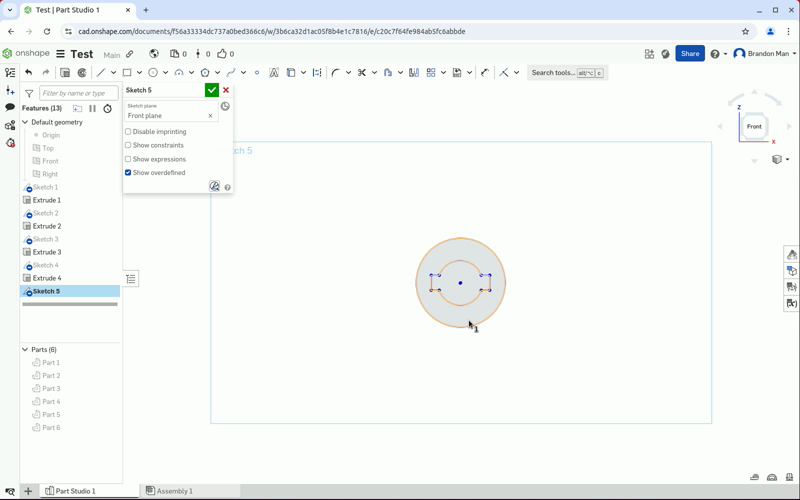
mouse_move(73, 352)
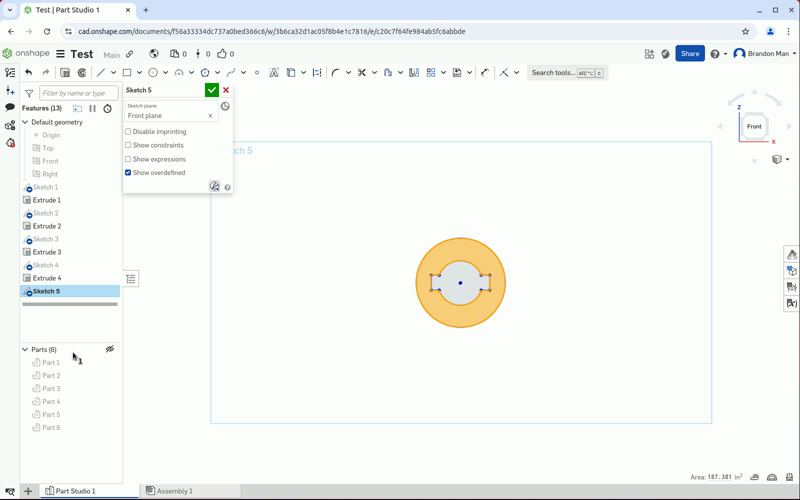
key(shift+y)
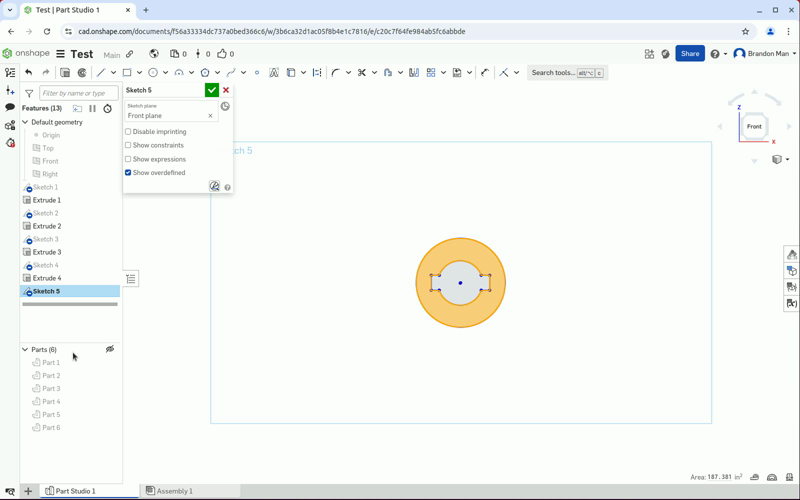
key(shift+e)
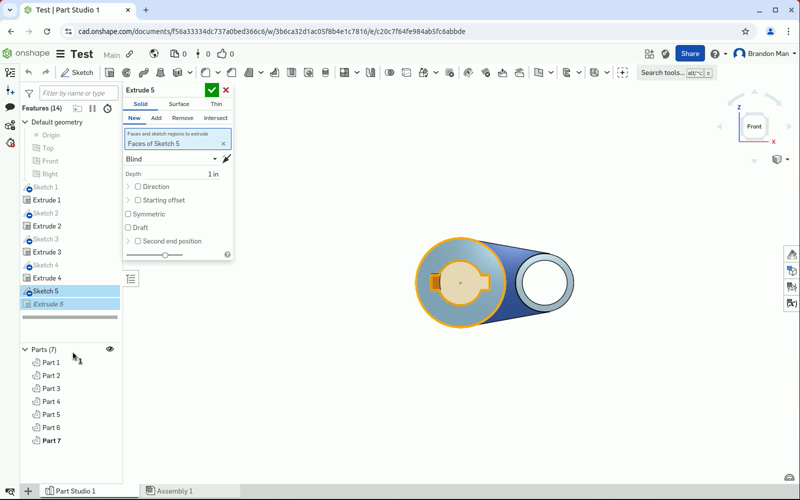
mouse_move(143, 106)
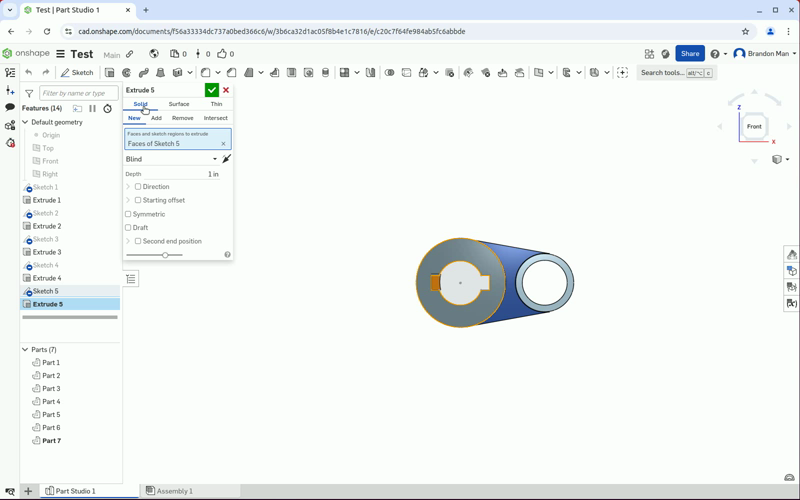
click(143, 106)
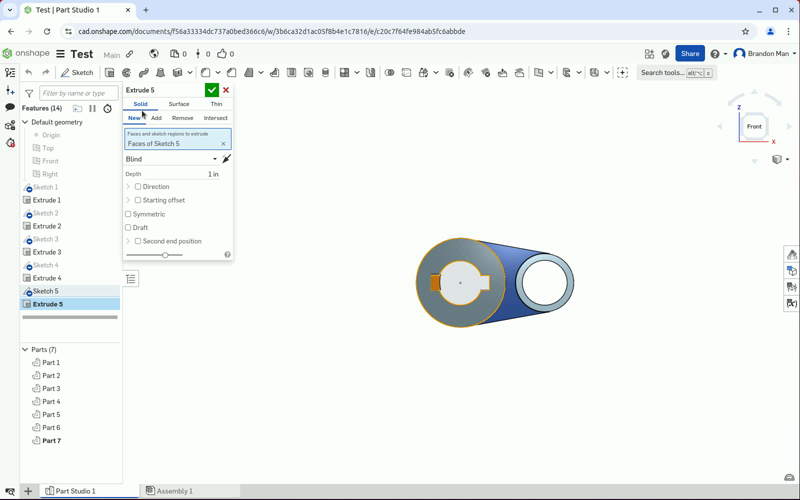
mouse_move(137, 120)
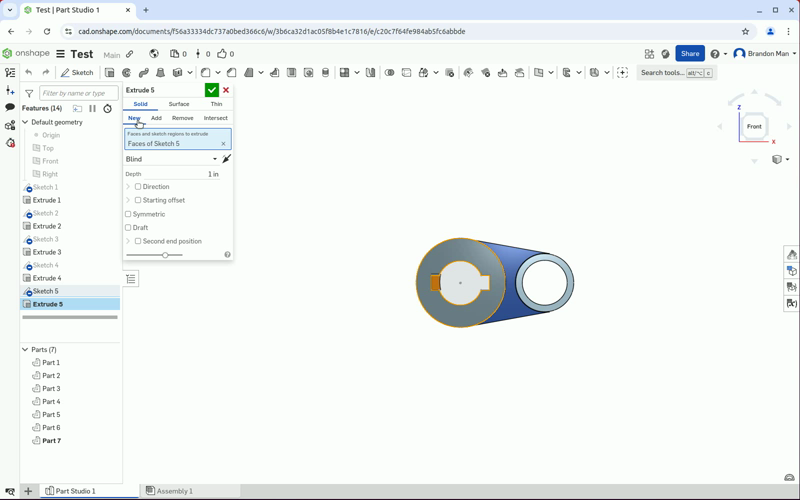
click(137, 120)
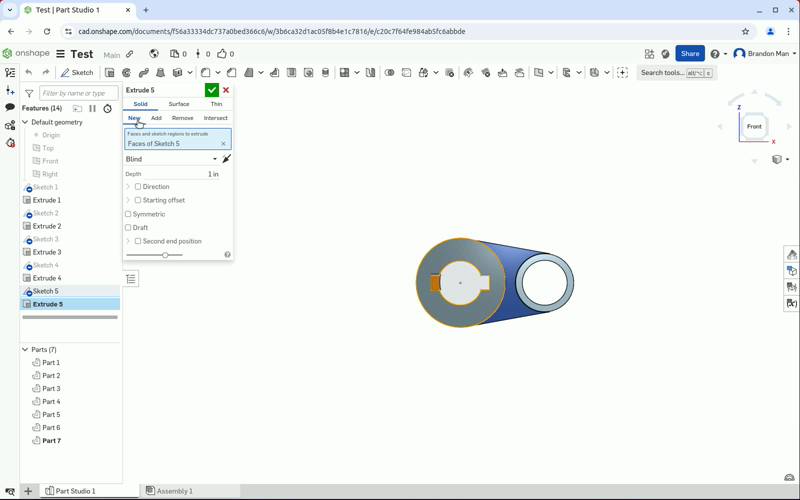
key(tab, 4)
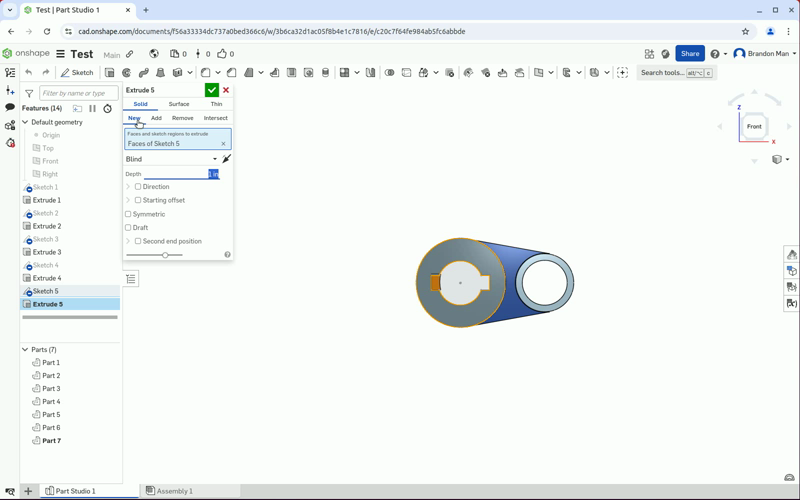
text(16.128)
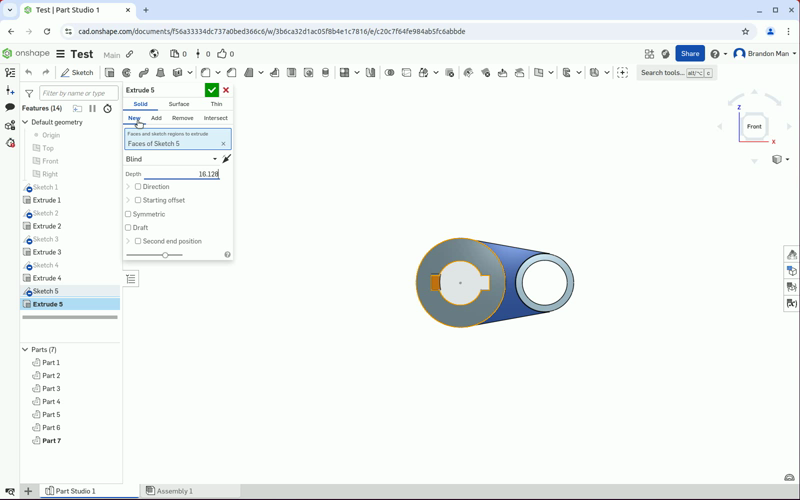
key(enter)
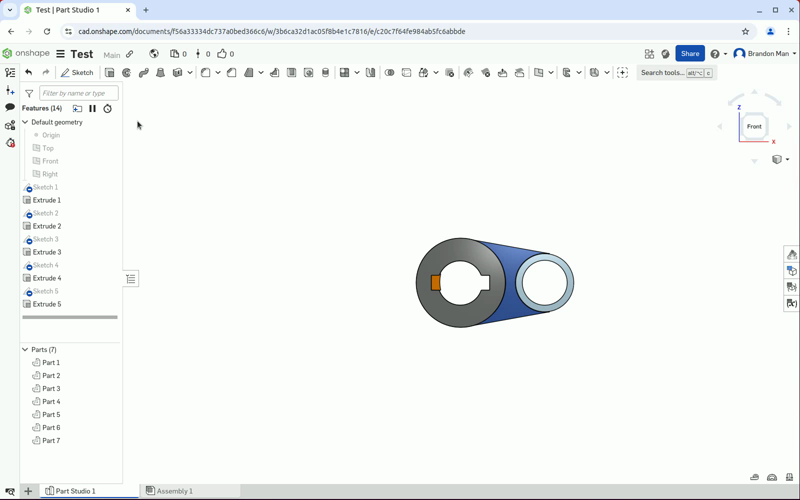
key(shift+h)
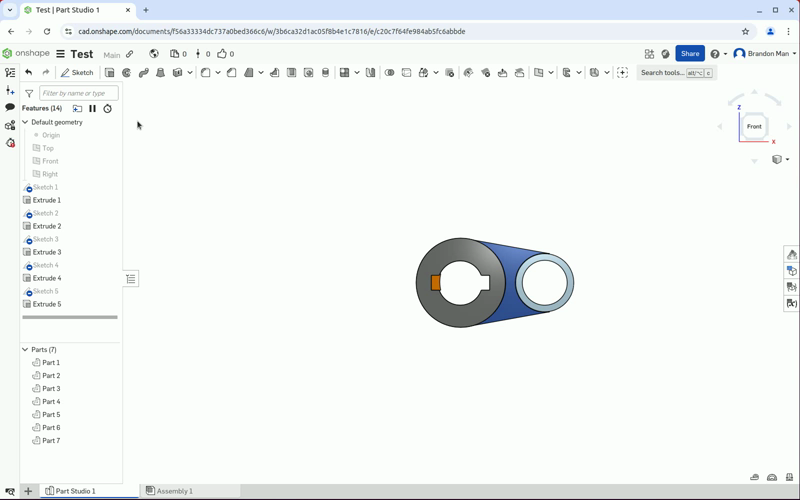
key(shift+h)
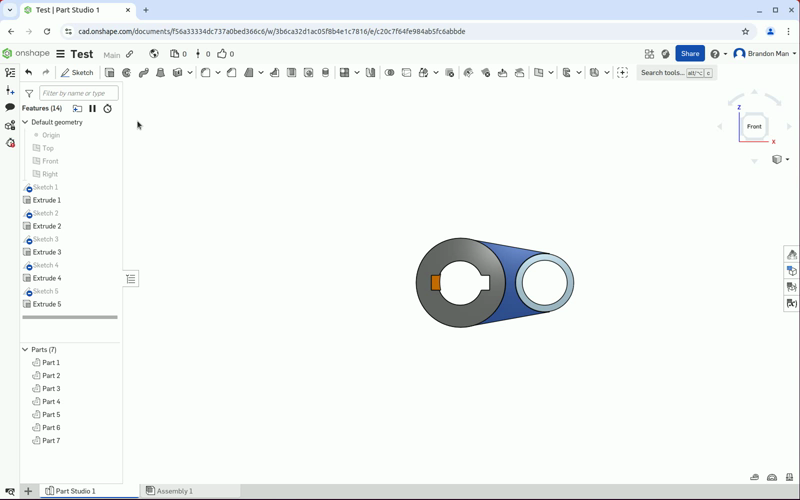
mouse_move(73, 189)
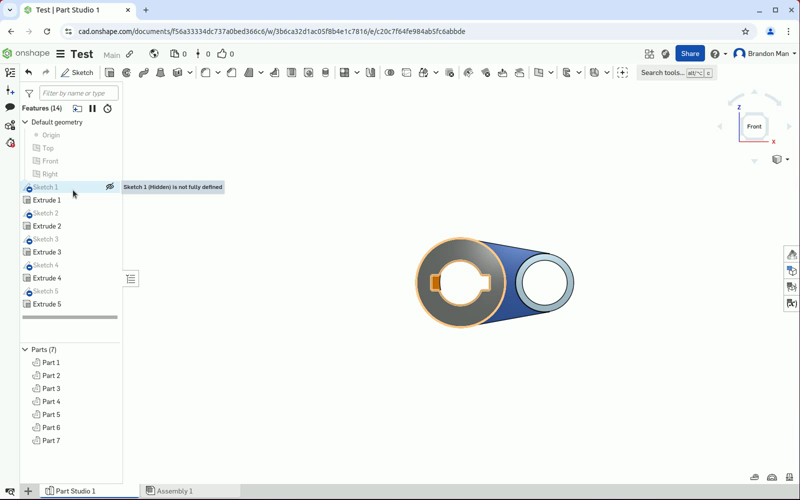
click(73, 189)
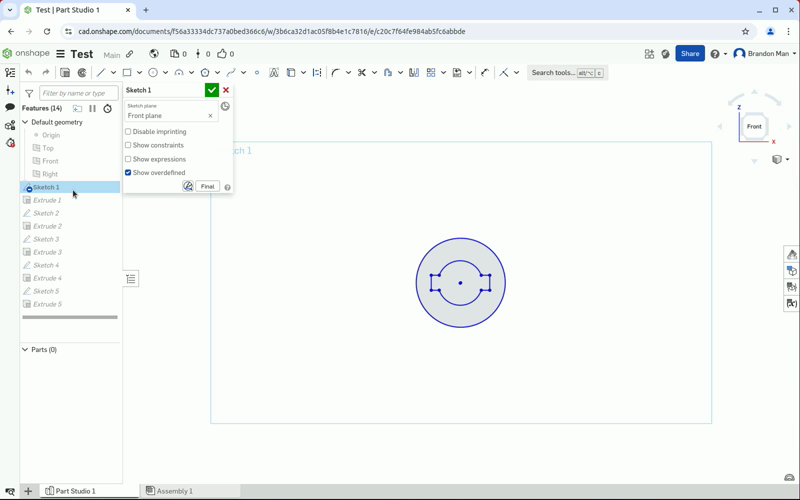
mouse_move(229, 92)
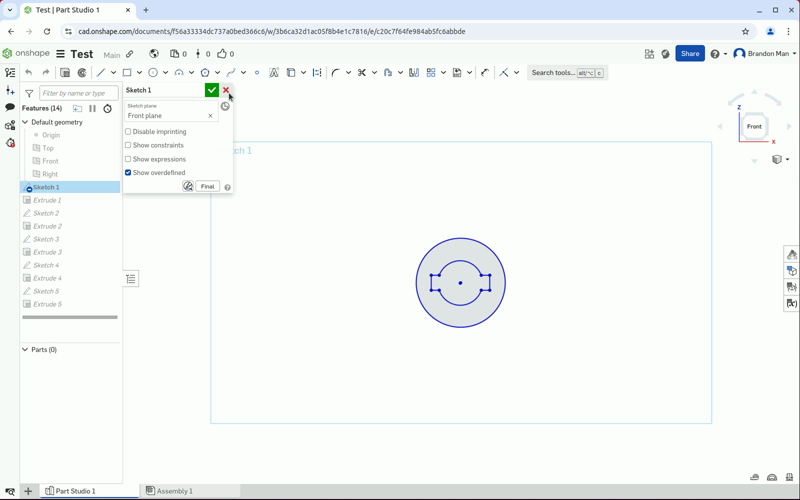
click(229, 92)
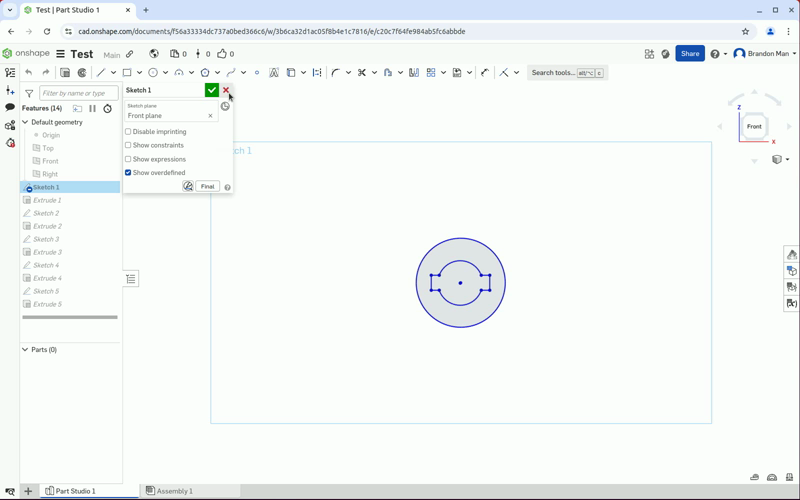
key(shift+s)
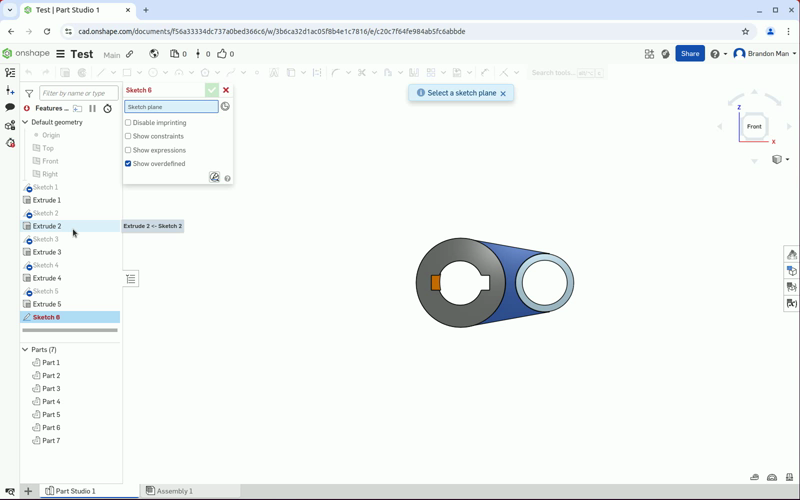
scroll(3)
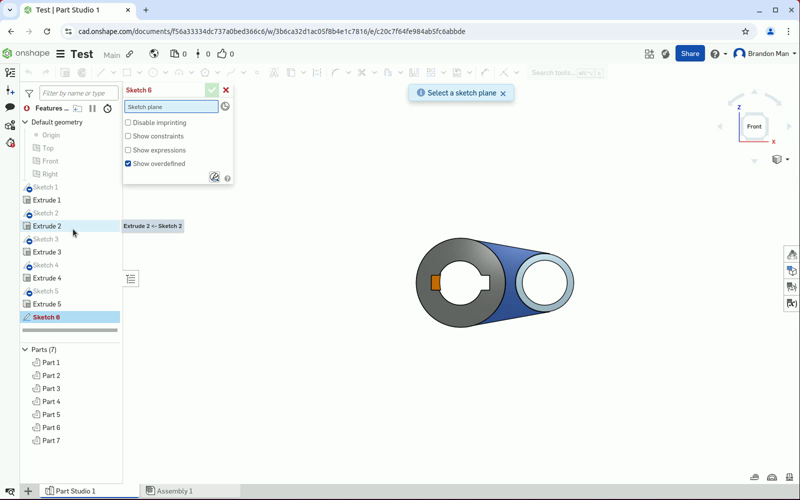
mouse_move(73, 163)
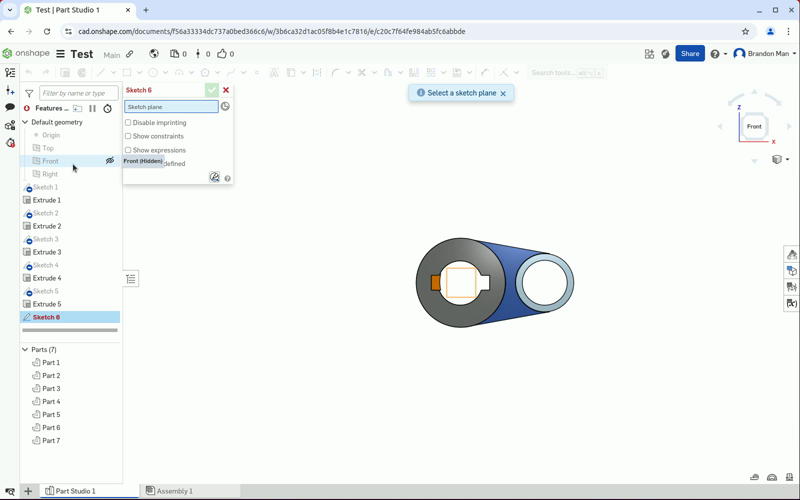
click(73, 163)
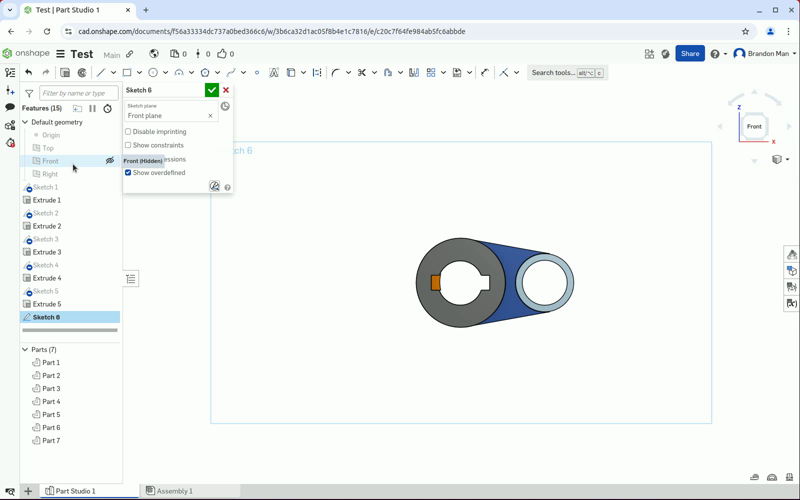
mouse_move(73, 352)
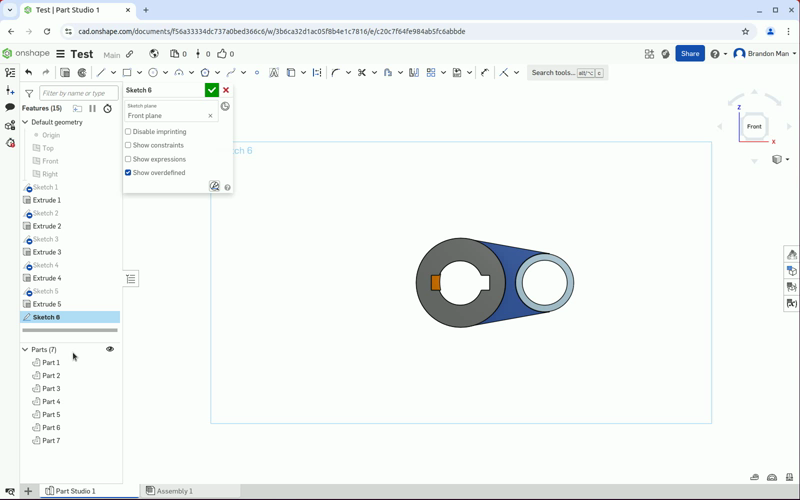
key(y)
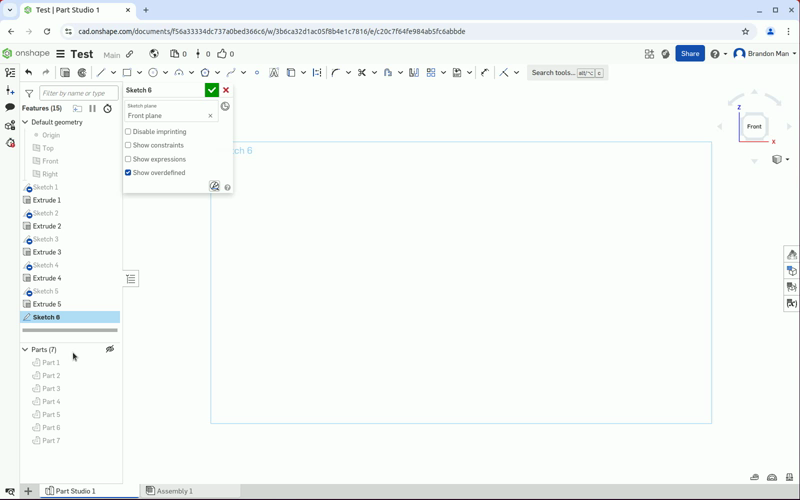
key(l)
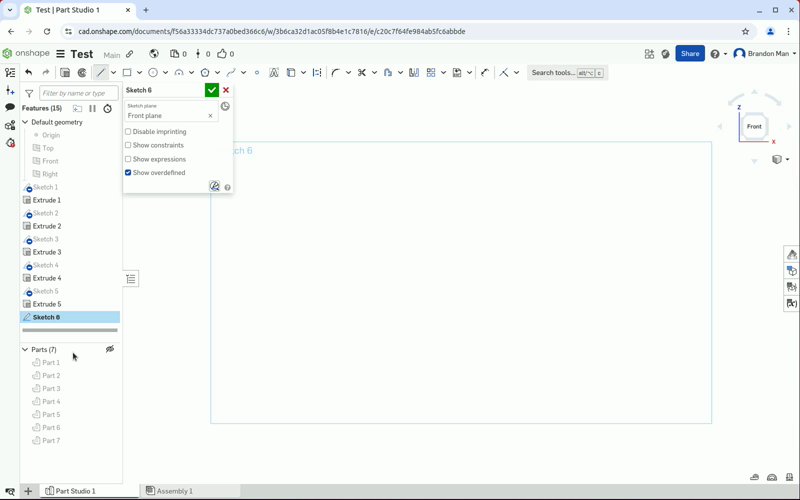
key_down(shift)
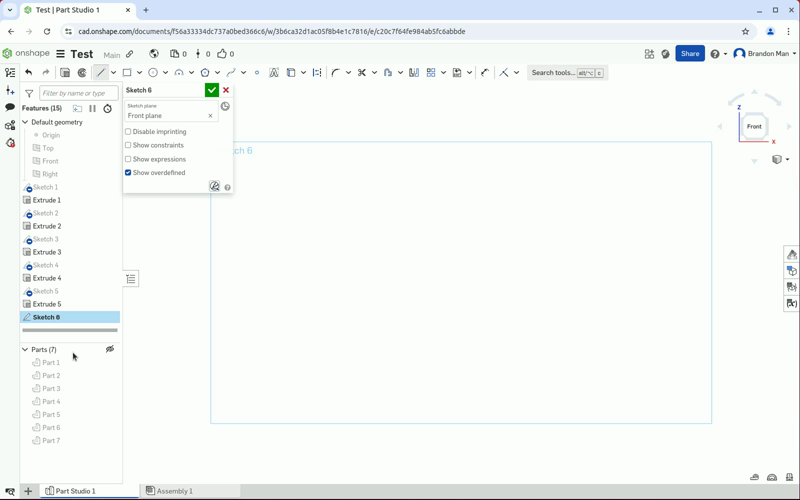
mouse_move(431, 290)
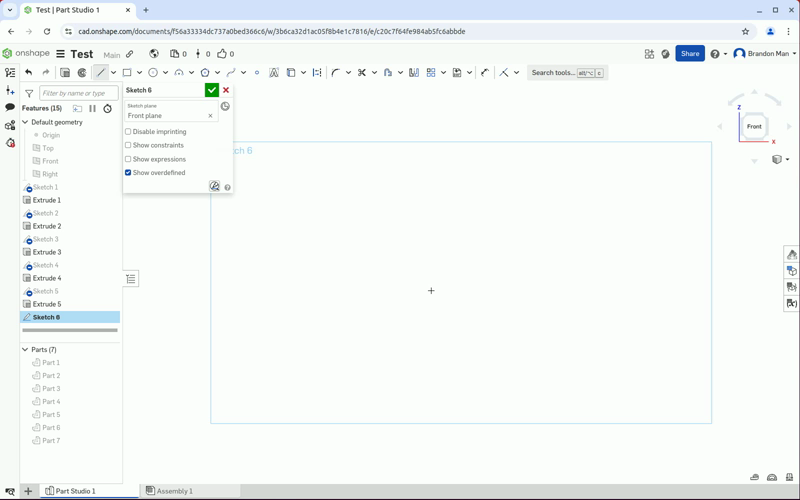
click(431, 290)
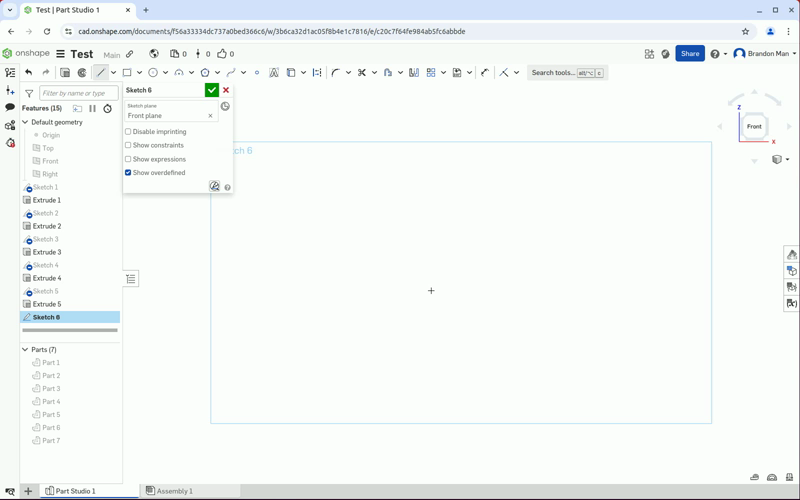
key_up(shift)
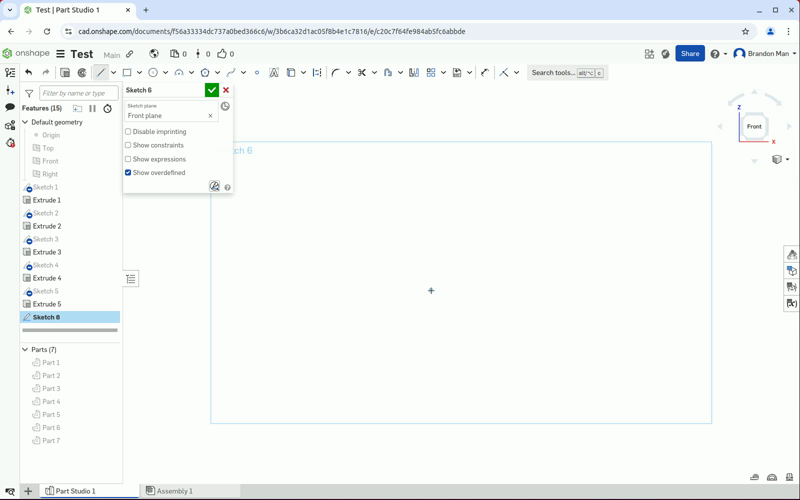
key_down(shift)
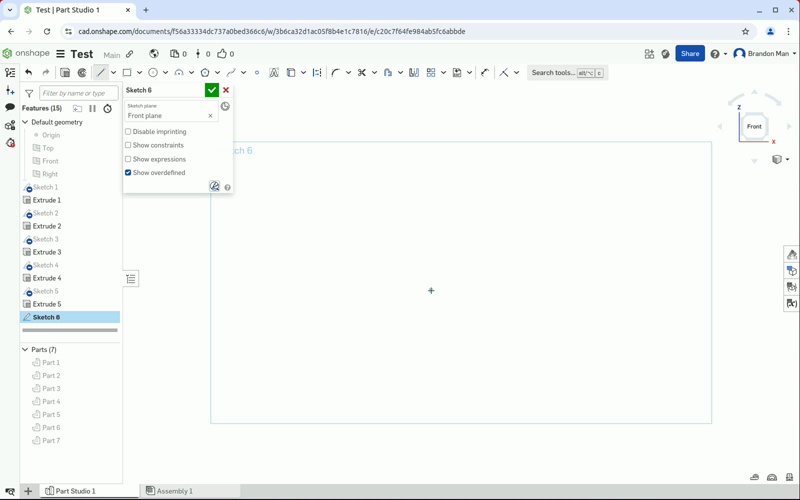
mouse_move(461, 290)
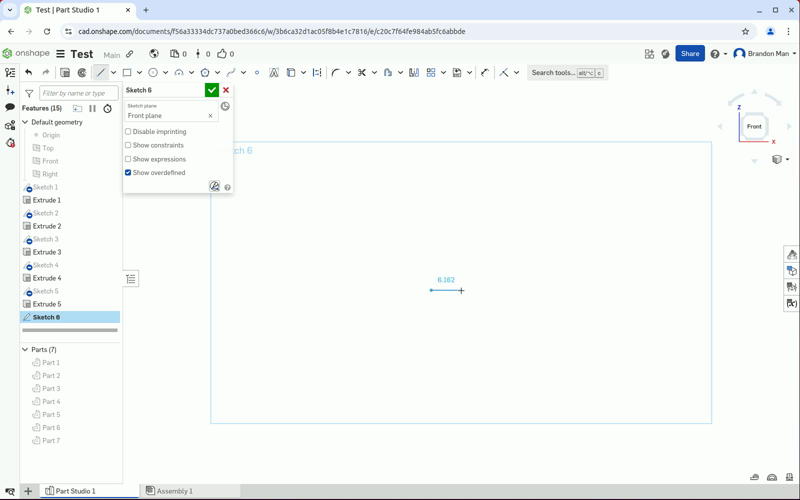
mouse_move(440, 290)
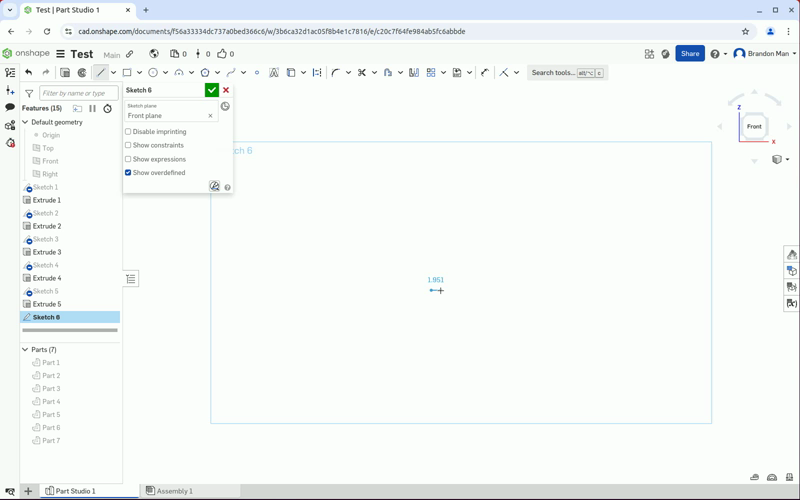
click(440, 290)
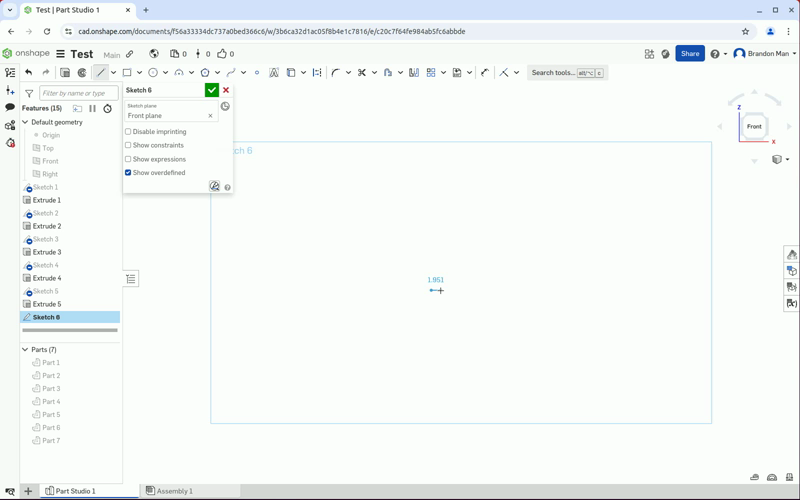
key_up(shift)
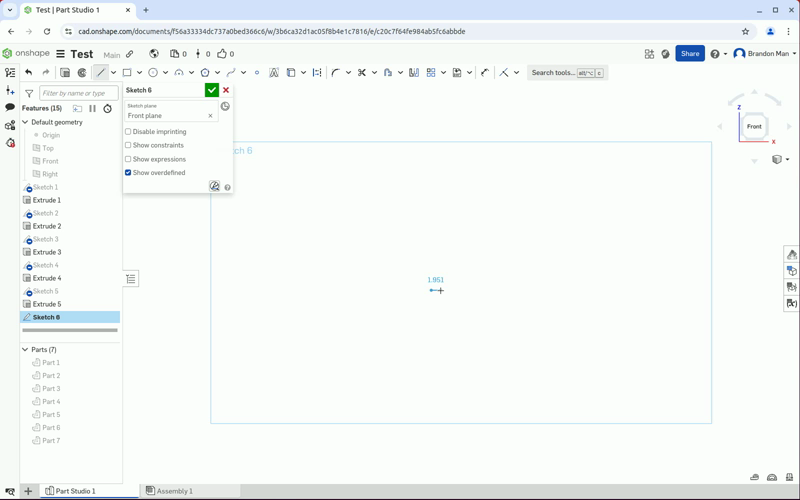
key(esc)
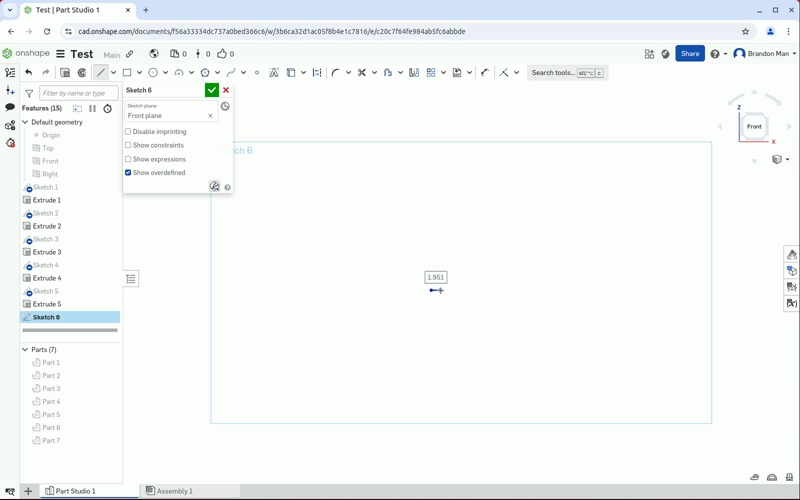
key(a)
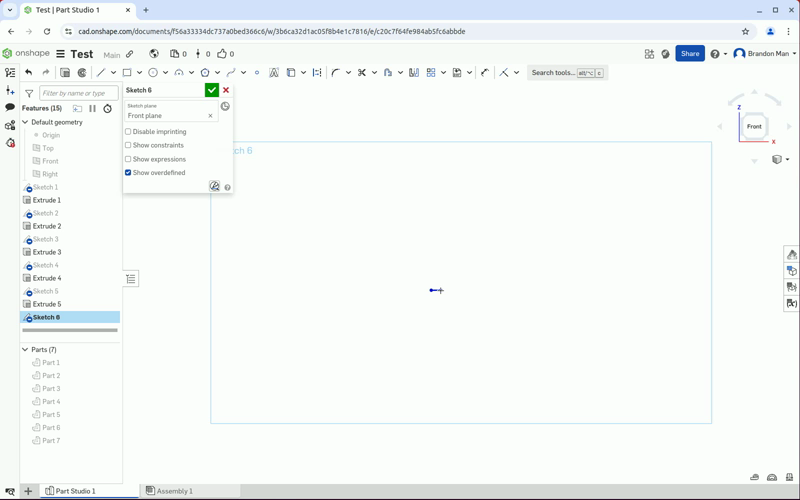
mouse_move(440, 290)
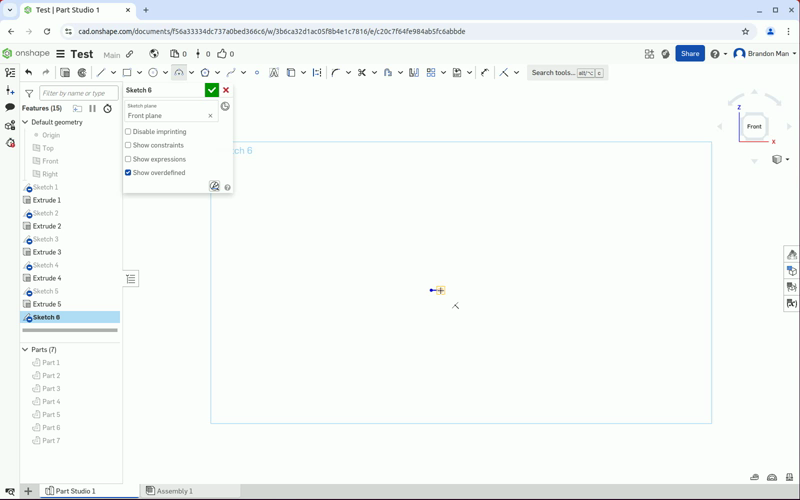
click(440, 290)
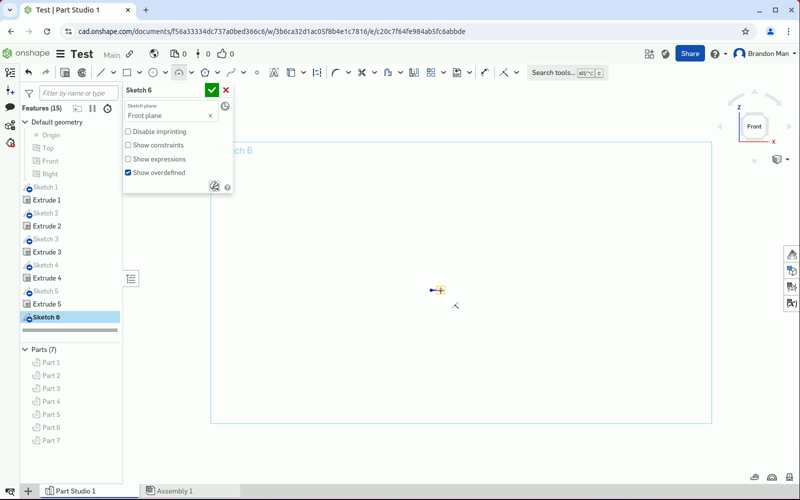
key_down(shift)
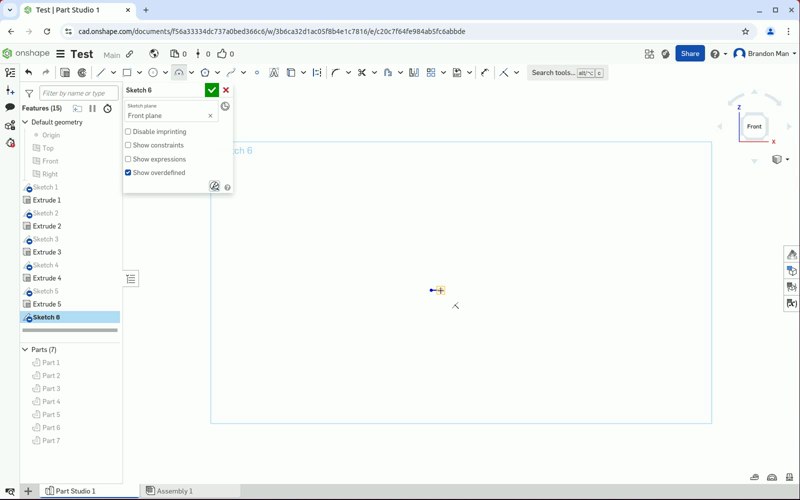
mouse_move(440, 273)
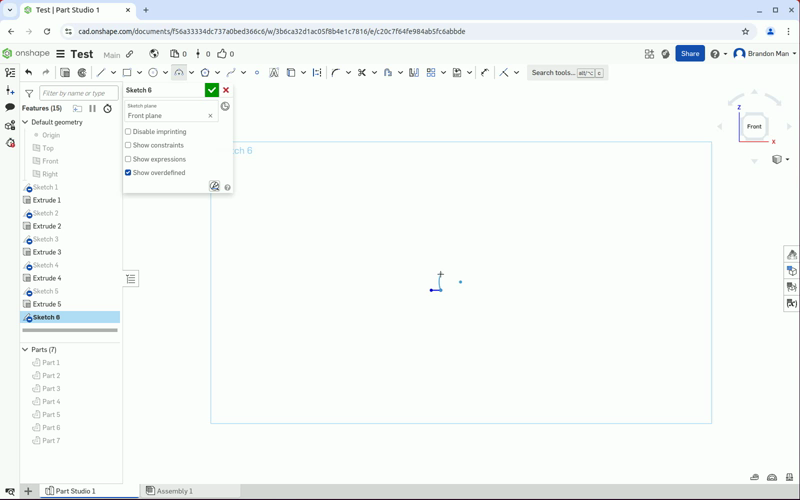
click(440, 273)
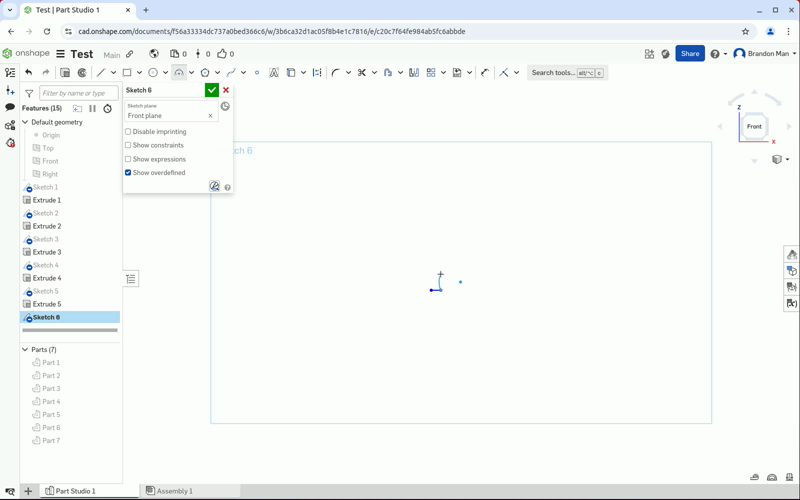
mouse_move(439, 281)
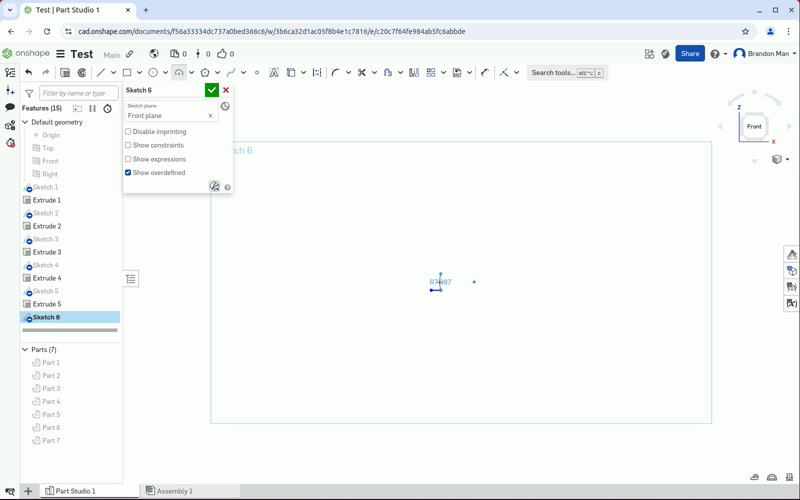
click(439, 281)
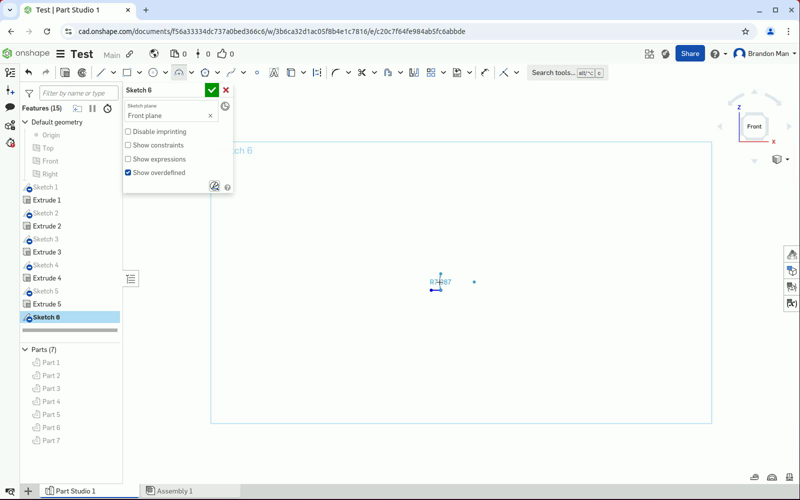
key_up(shift)
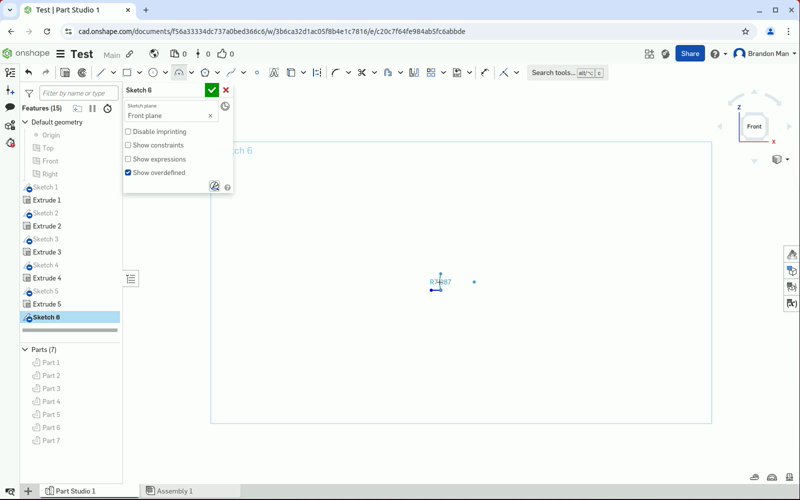
key(esc)
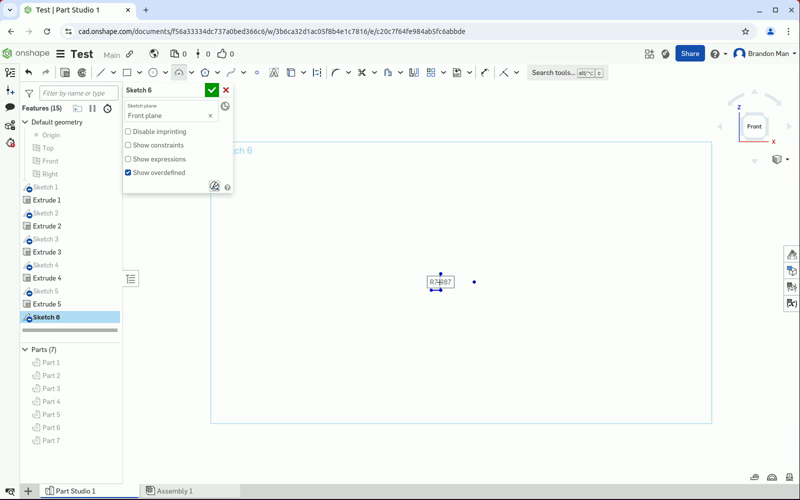
key(l)
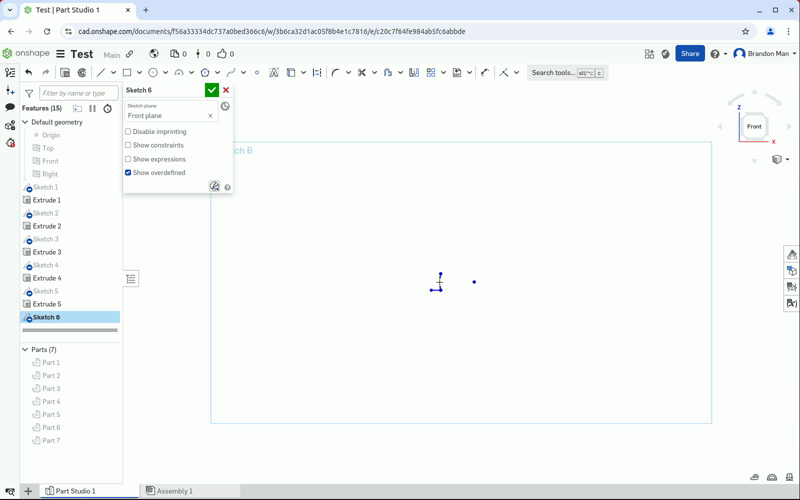
mouse_move(440, 273)
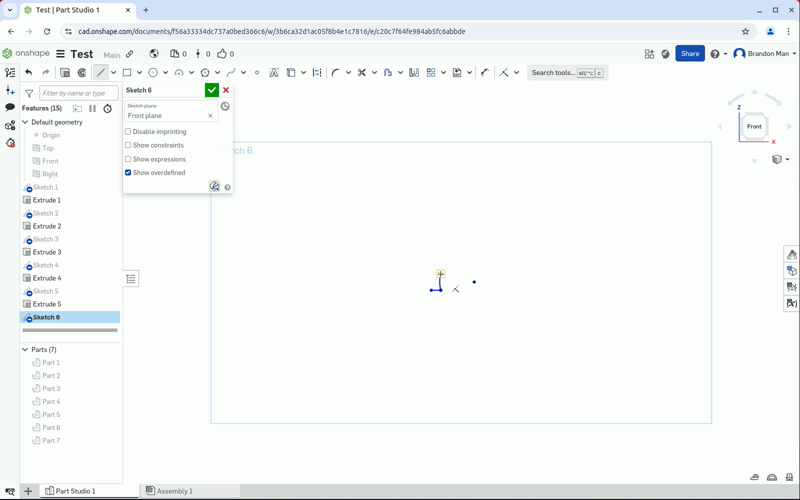
click(440, 273)
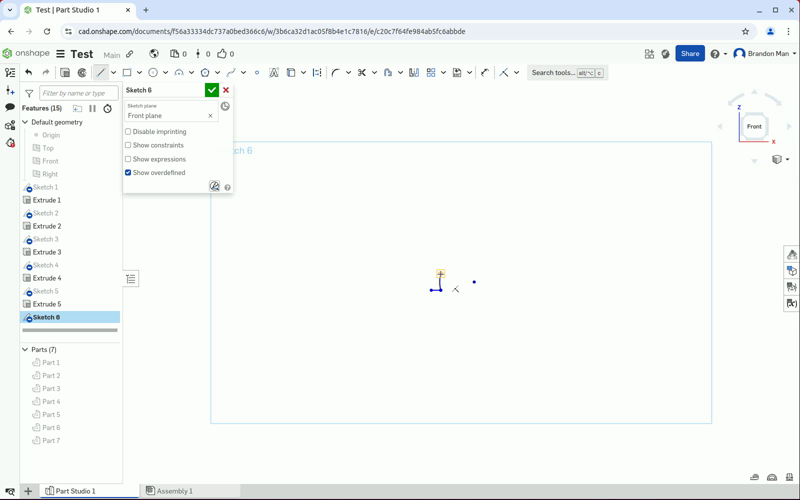
key_down(shift)
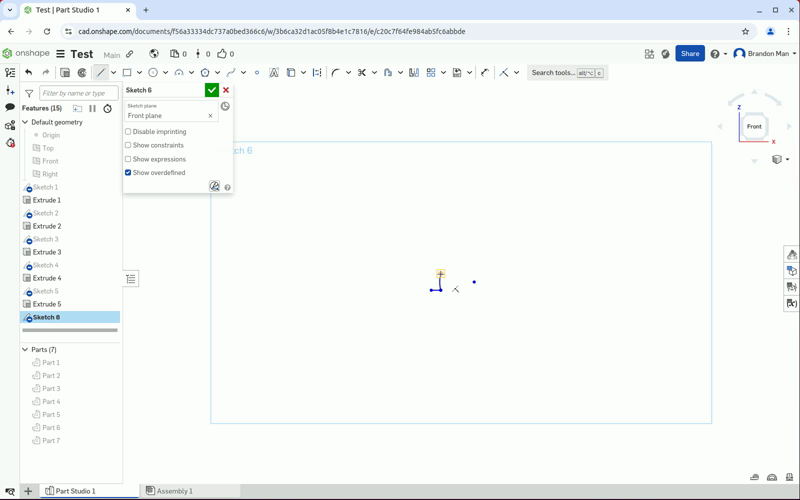
mouse_move(470, 273)
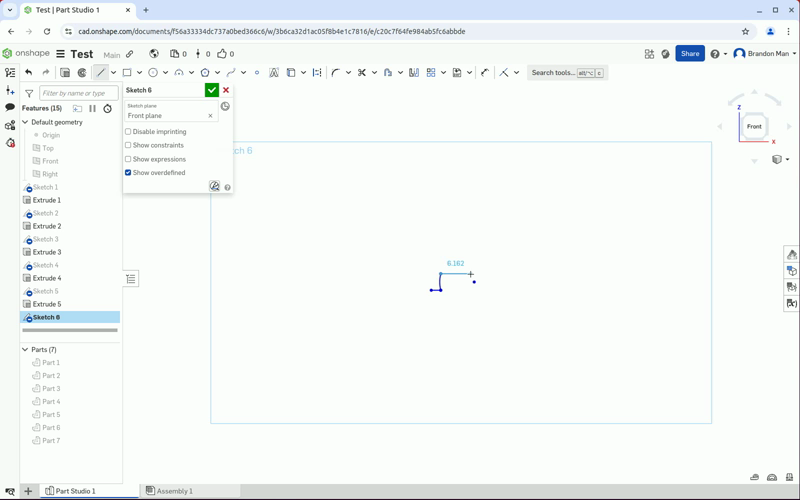
mouse_move(431, 273)
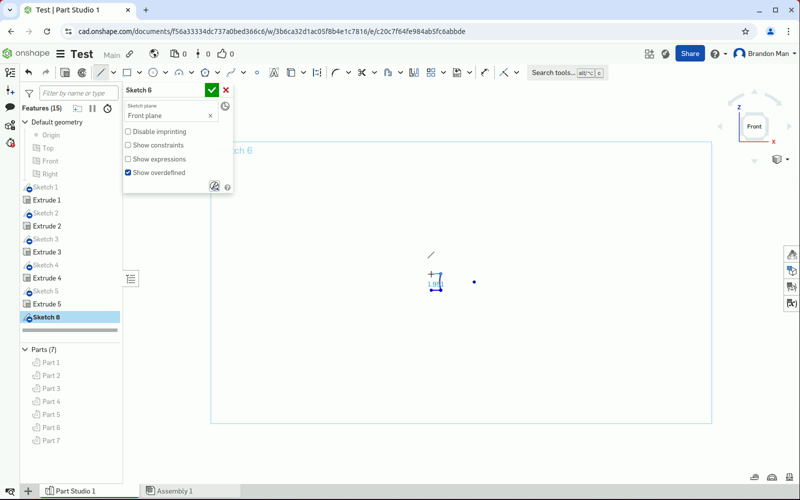
click(431, 273)
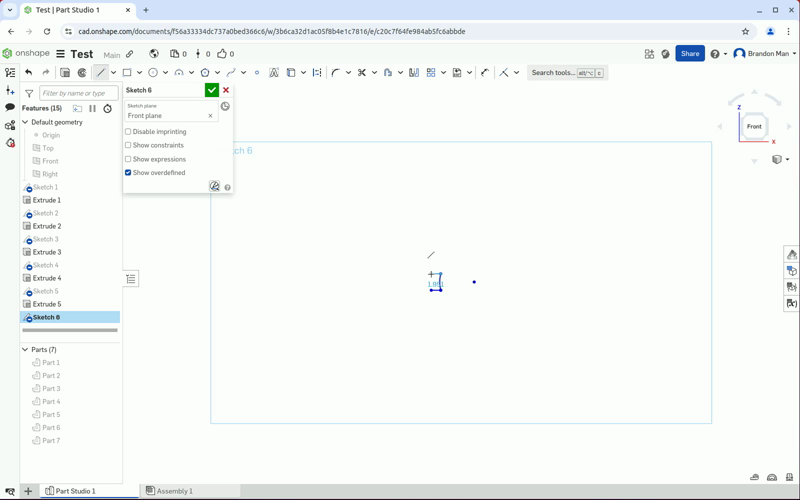
key_up(shift)
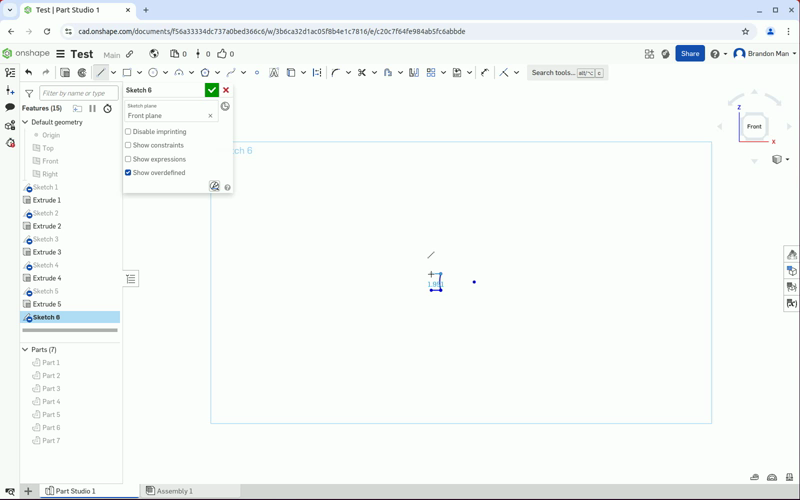
mouse_move(461, 273)
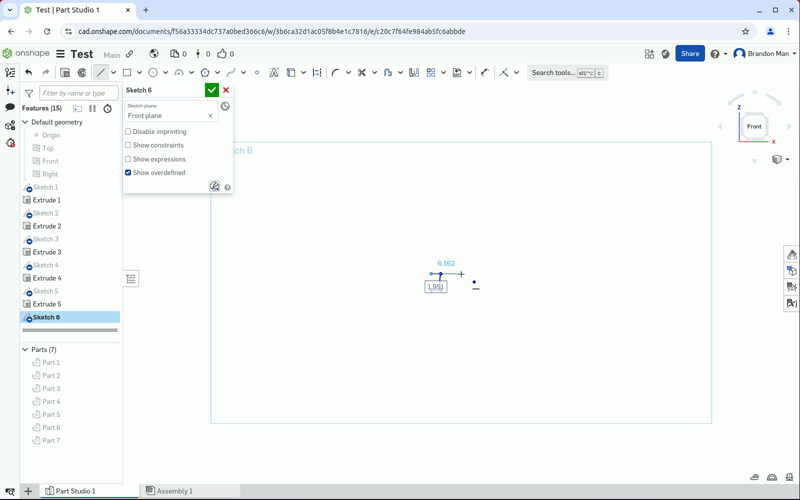
key_down(shift)
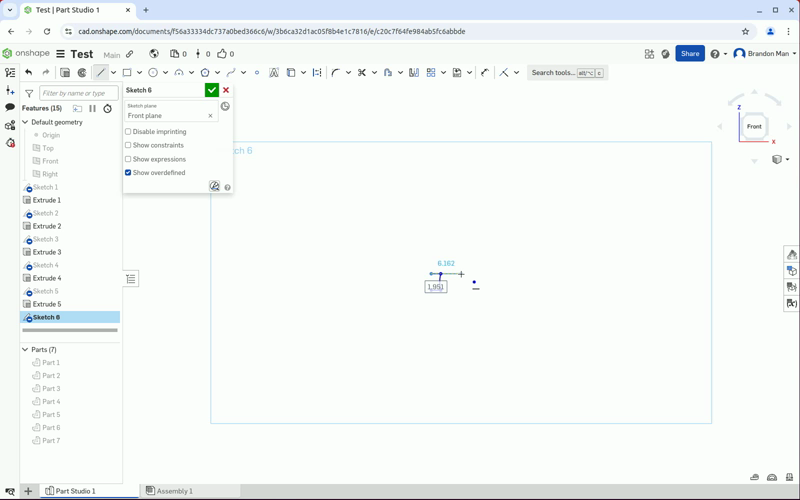
mouse_move(431, 290)
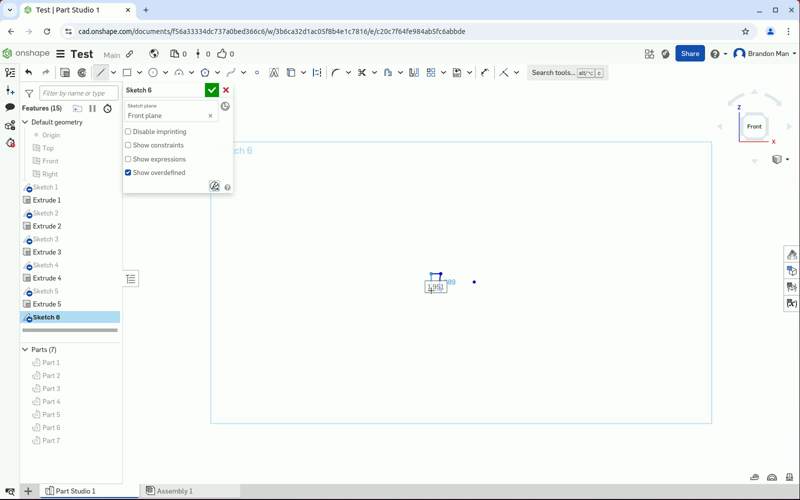
key_up(shift)
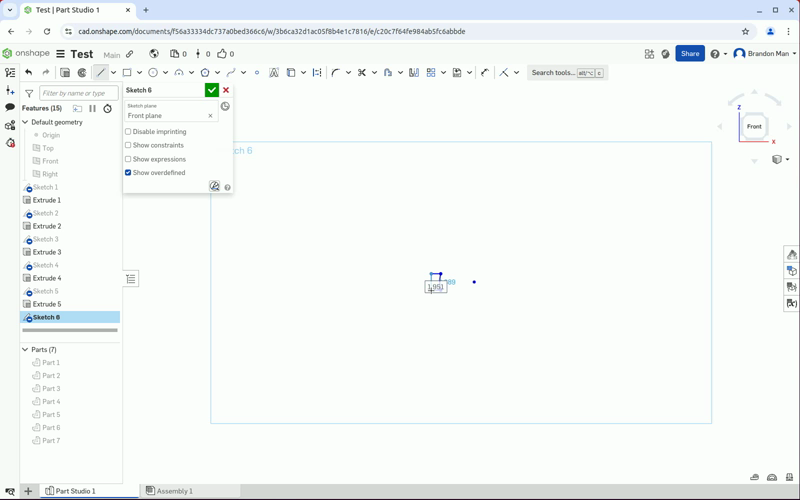
click(431, 290)
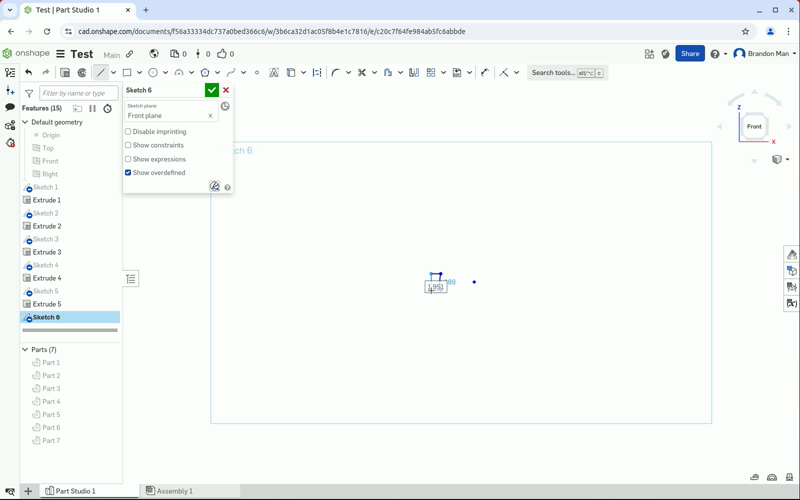
key(esc)
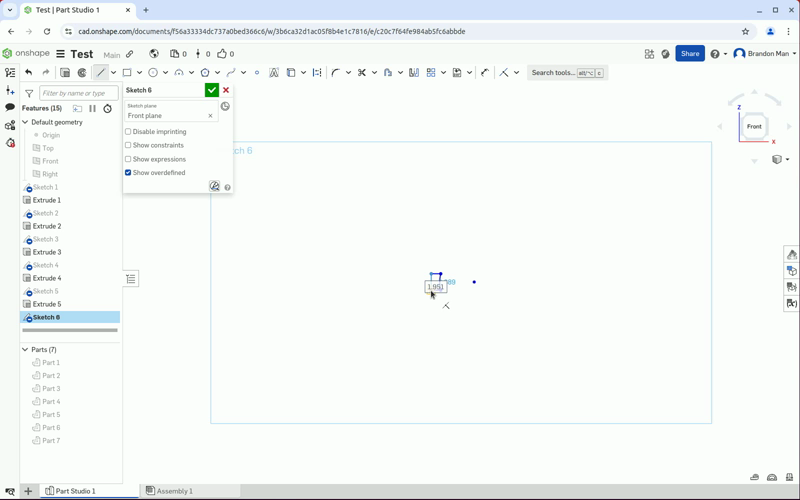
mouse_move(432, 273)
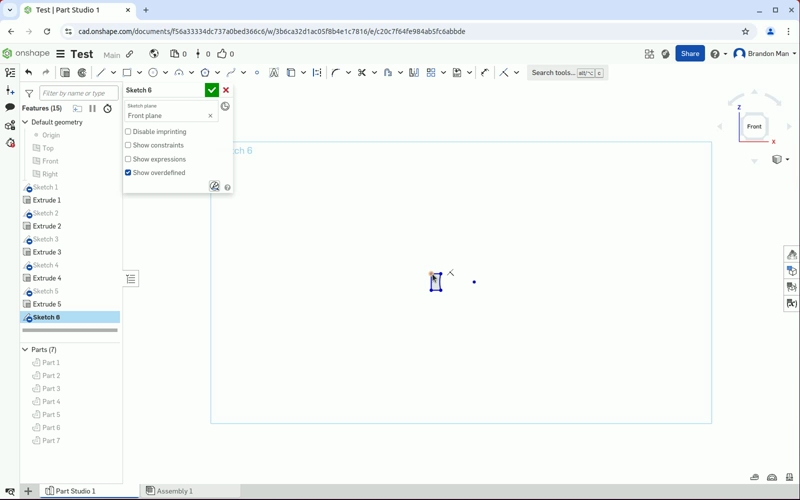
scroll(6)
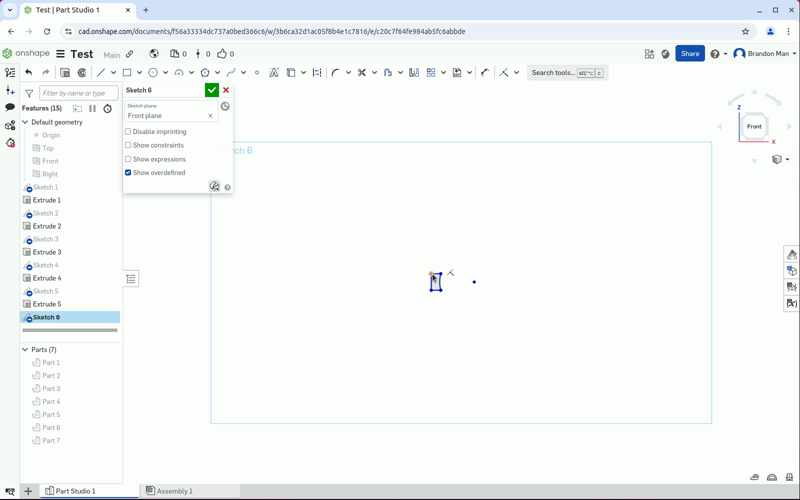
scroll(6)
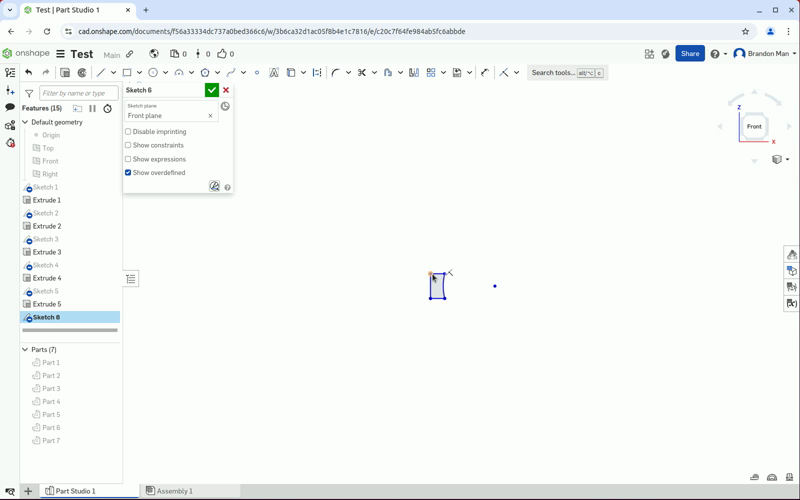
scroll(6)
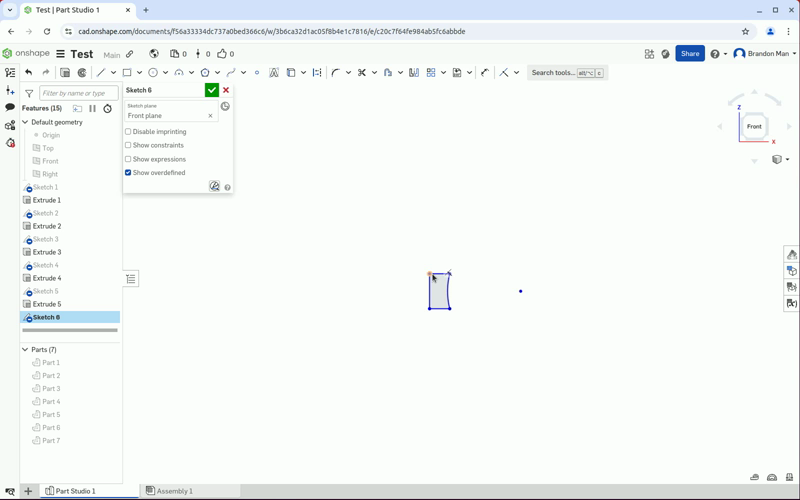
scroll(6)
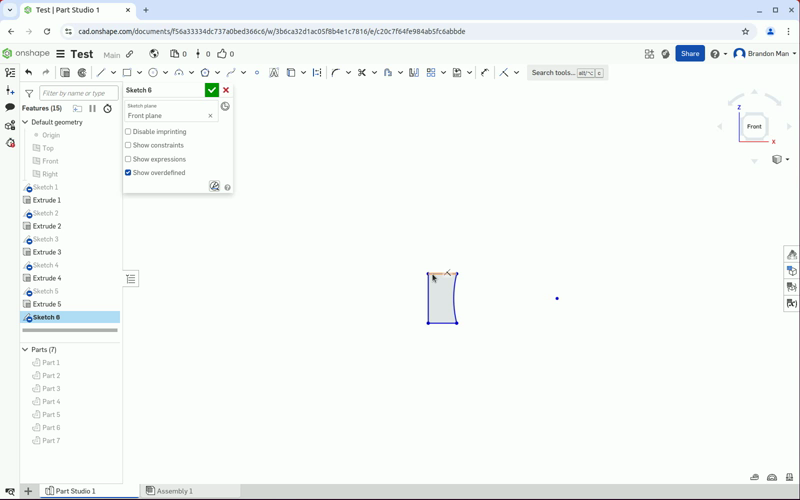
scroll(6)
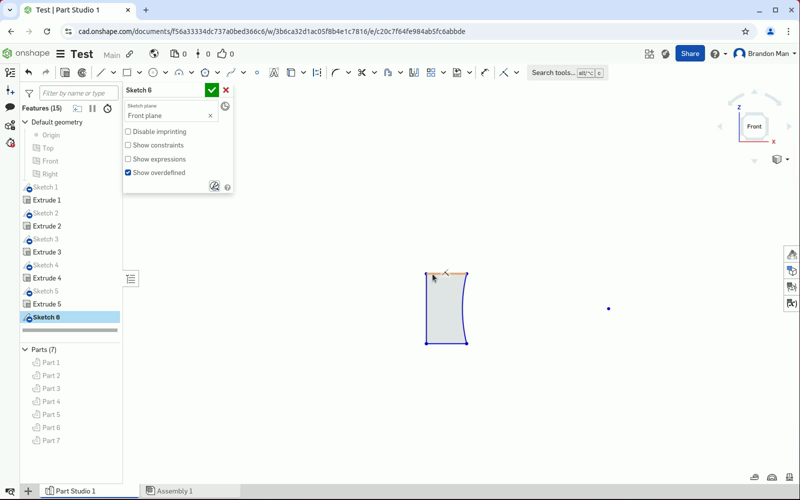
scroll(6)
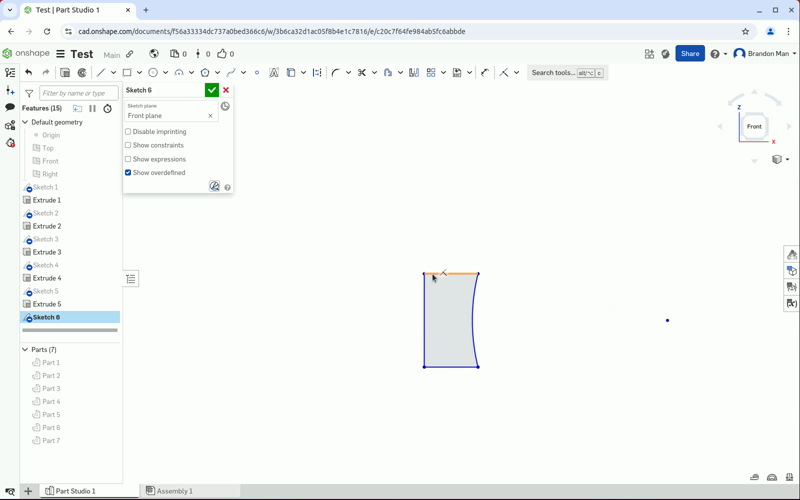
scroll(6)
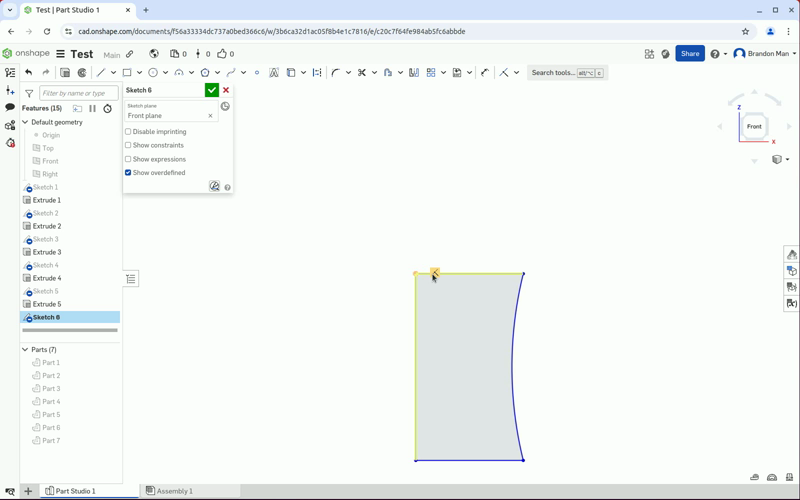
click(432, 273)
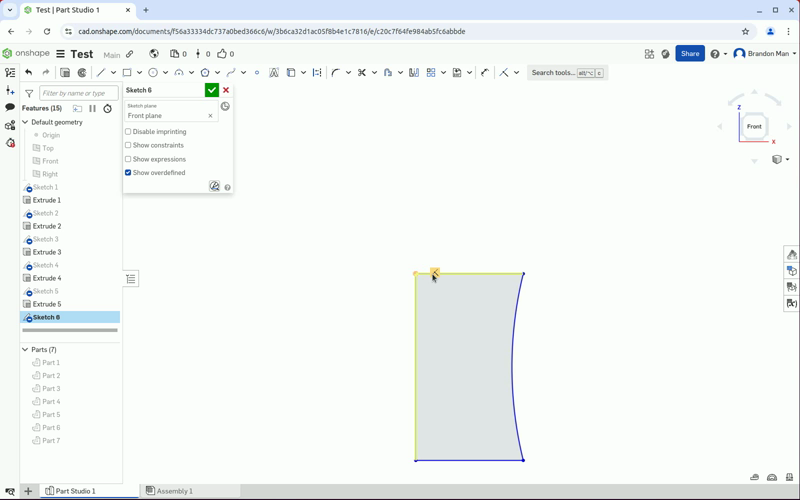
scroll(-6)
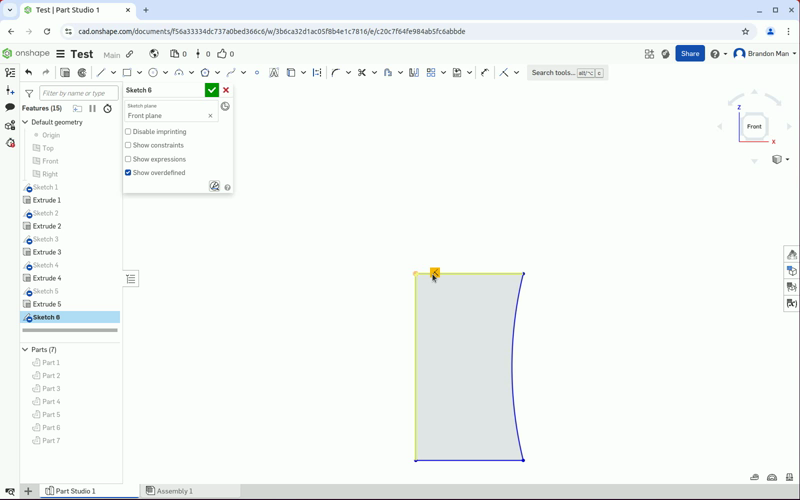
scroll(-6)
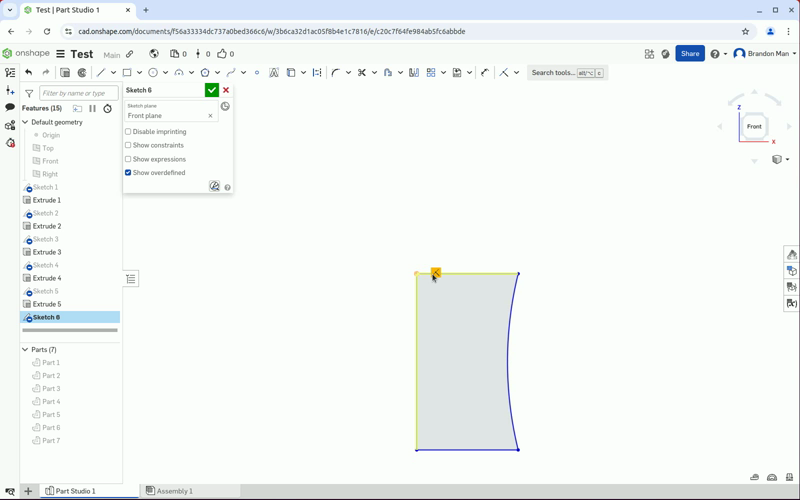
scroll(-6)
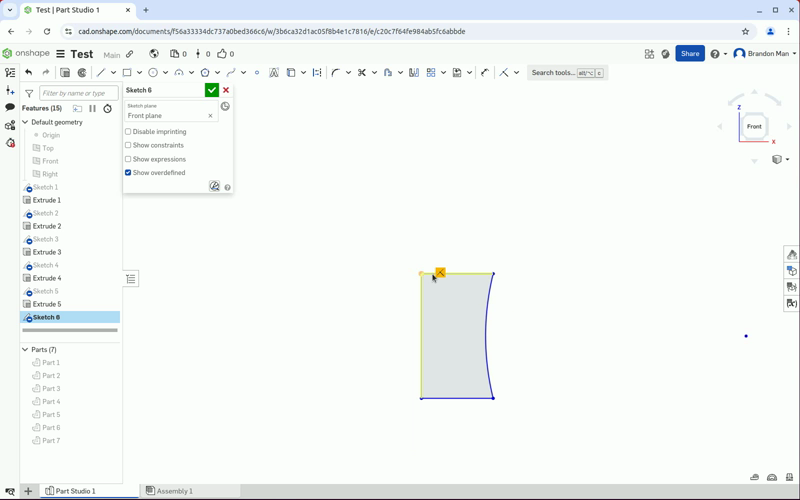
scroll(-6)
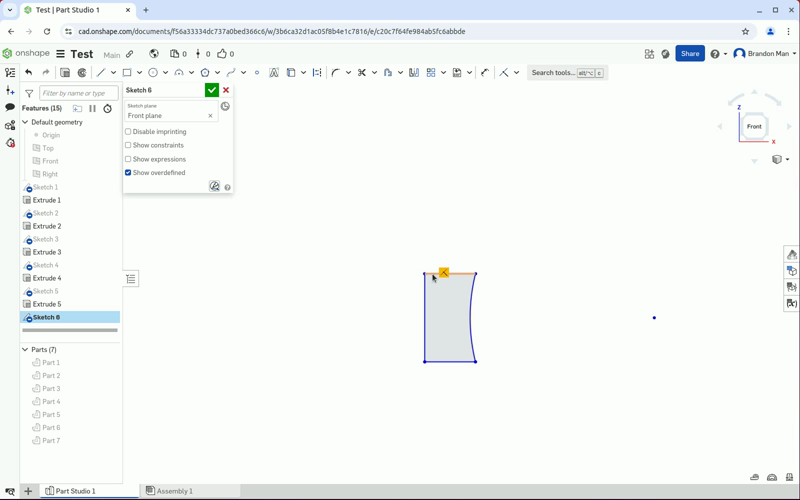
scroll(-6)
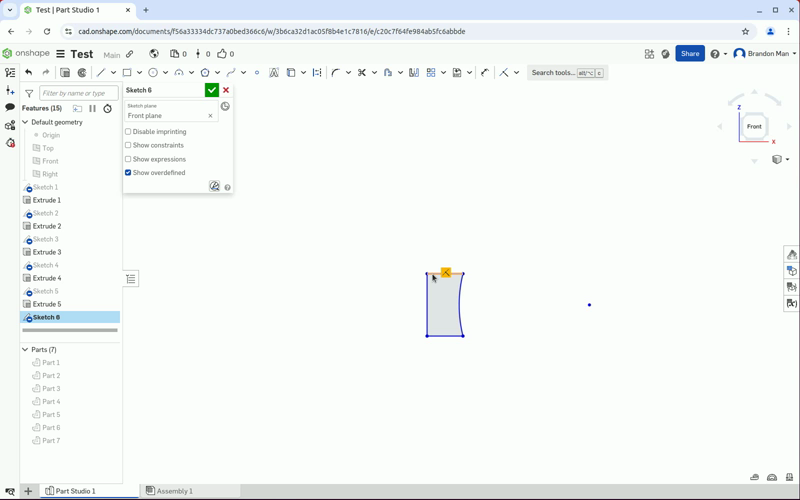
scroll(-6)
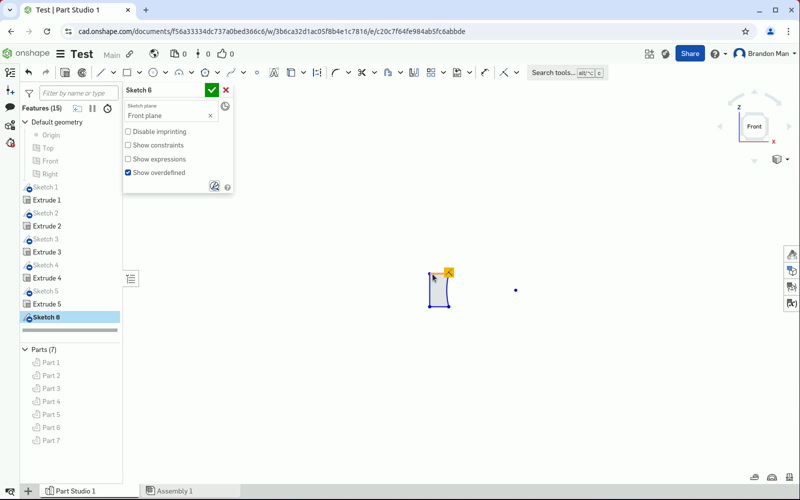
scroll(-6)
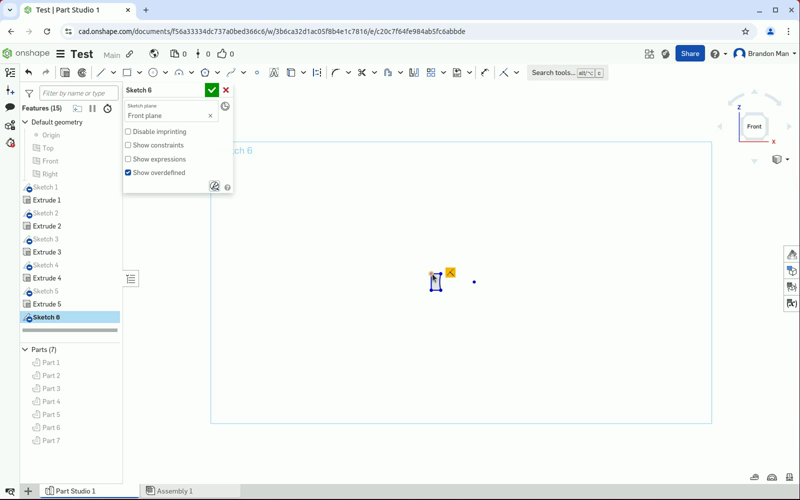
mouse_move(73, 352)
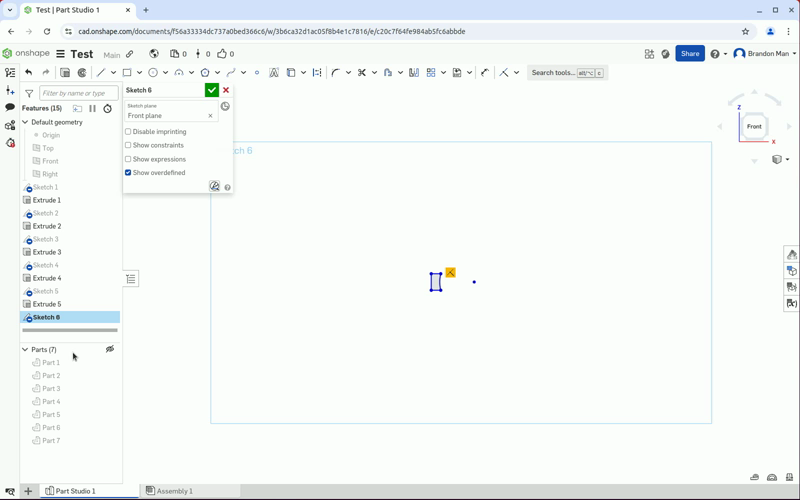
key(shift+y)
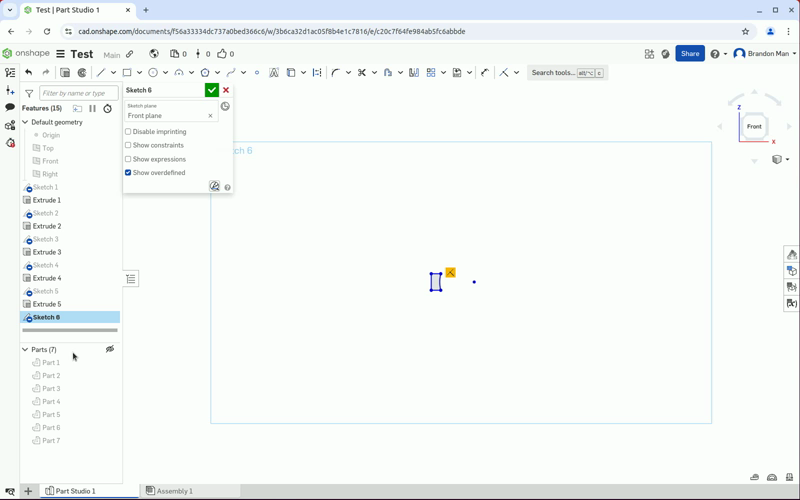
key(shift+e)
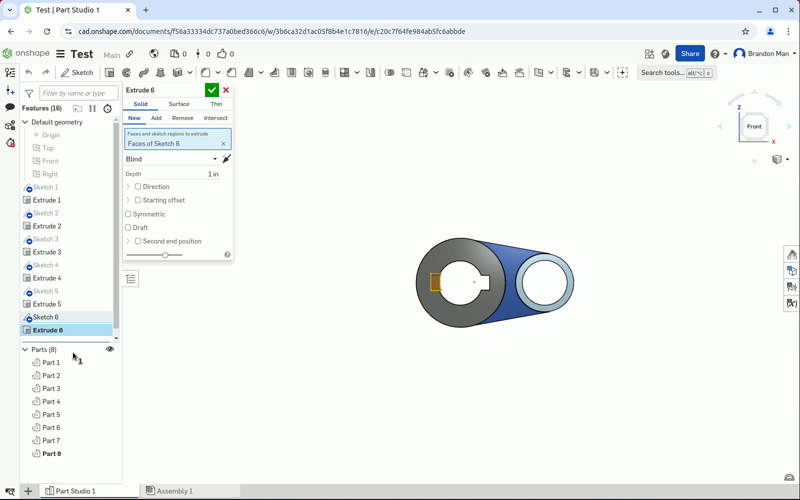
mouse_move(143, 106)
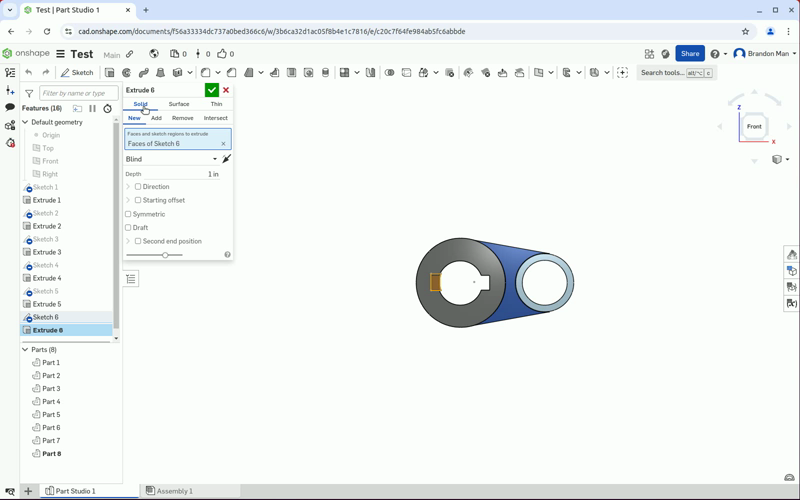
click(143, 106)
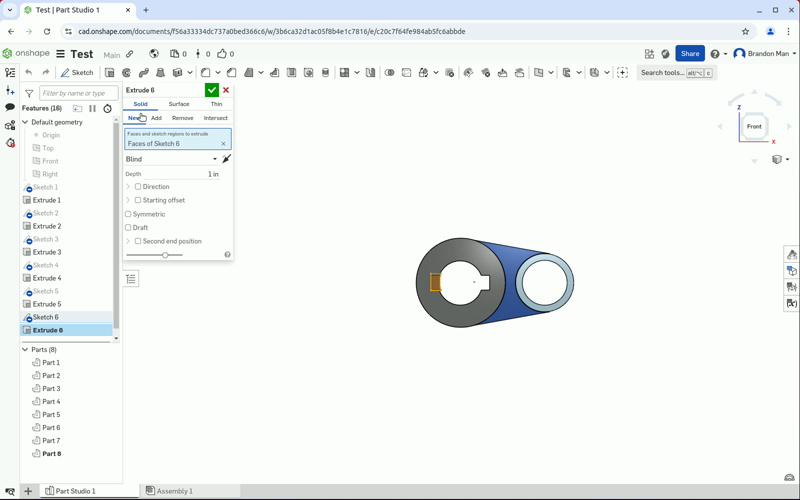
mouse_move(137, 120)
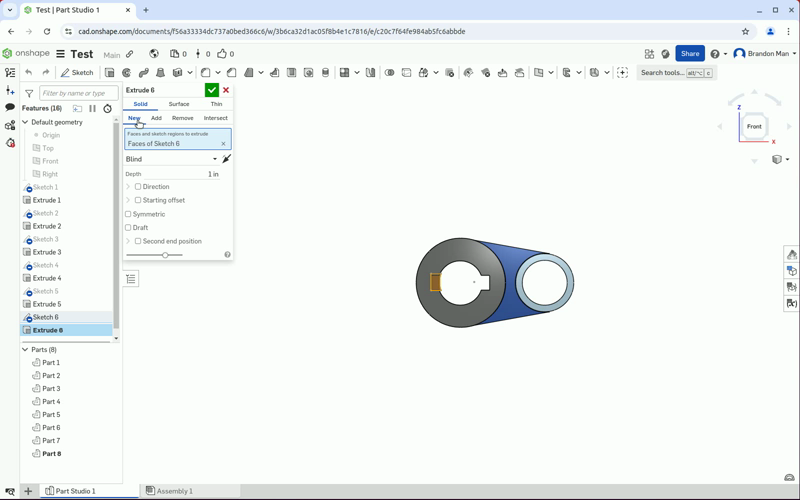
click(137, 120)
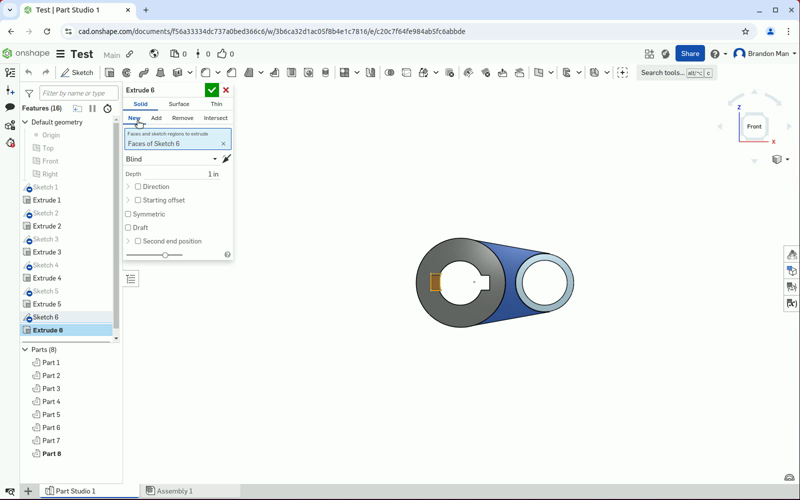
key(tab, 4)
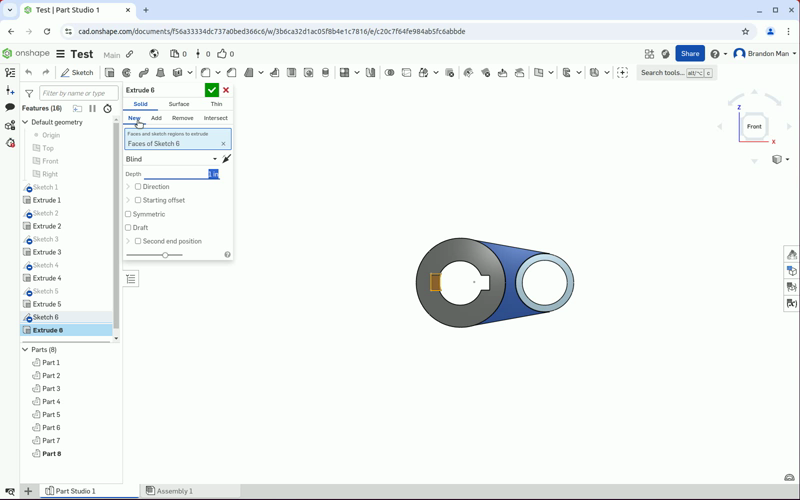
text(16.128)
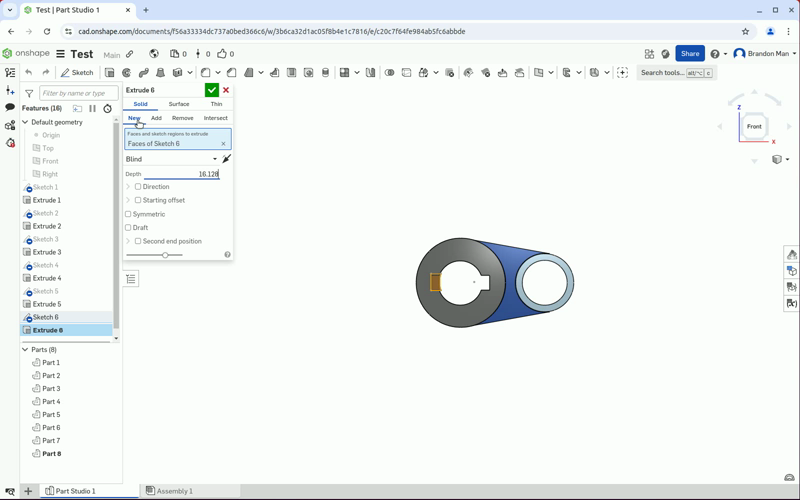
key(enter)
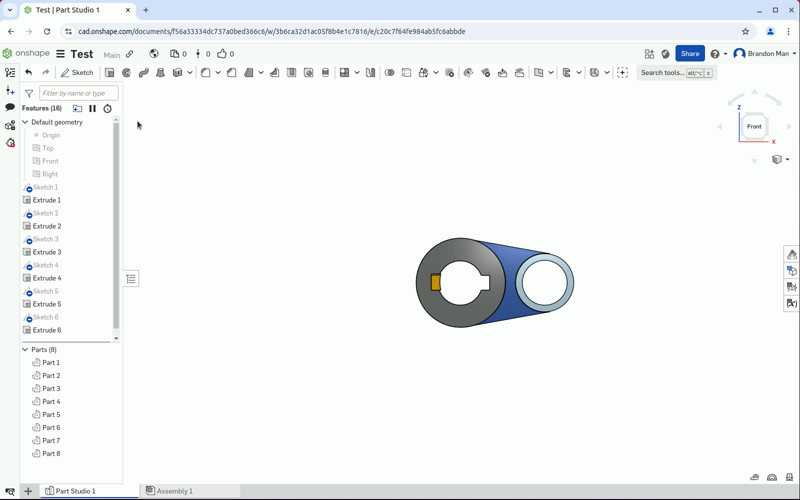
key(shift+h)
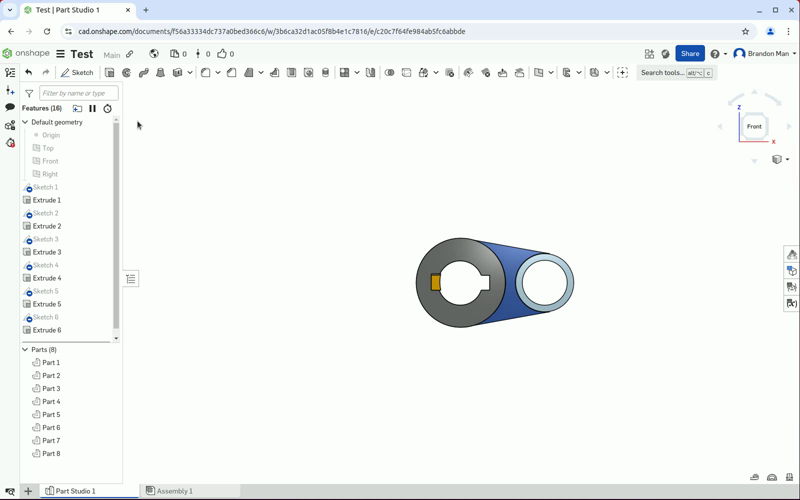
key(shift+h)
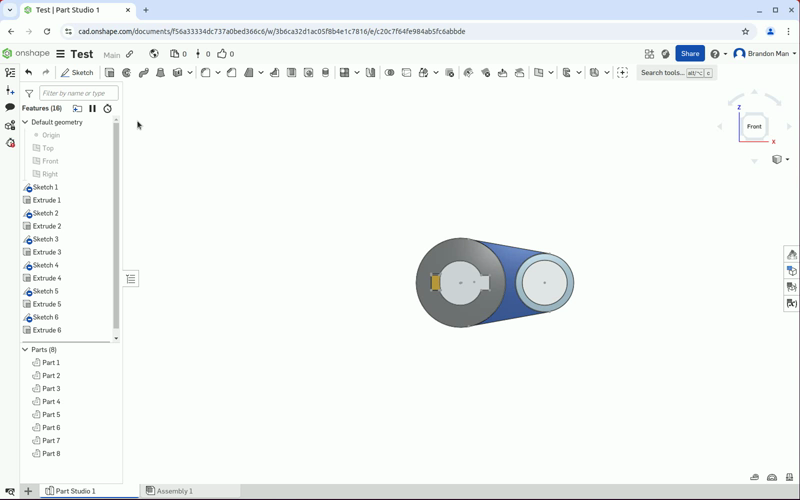
key(shift+7)
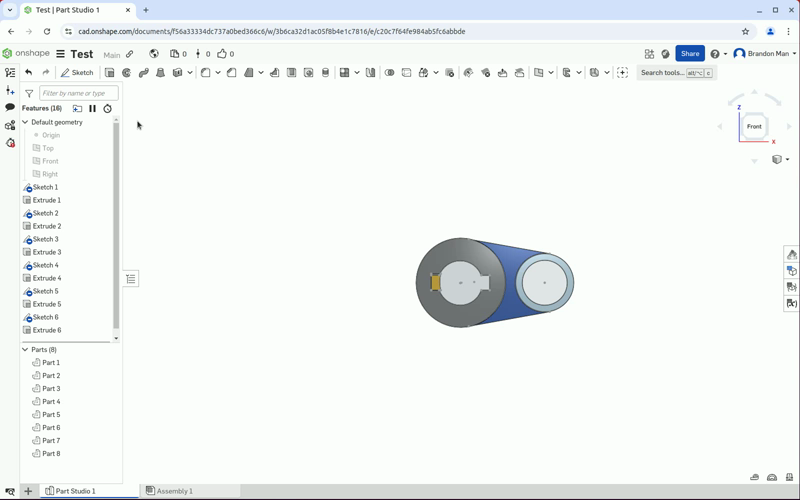
key(left, 2)
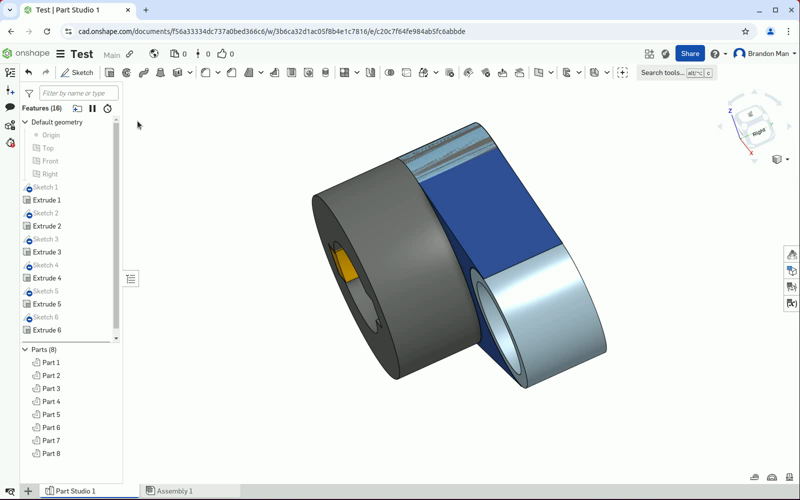
key(down, 2)
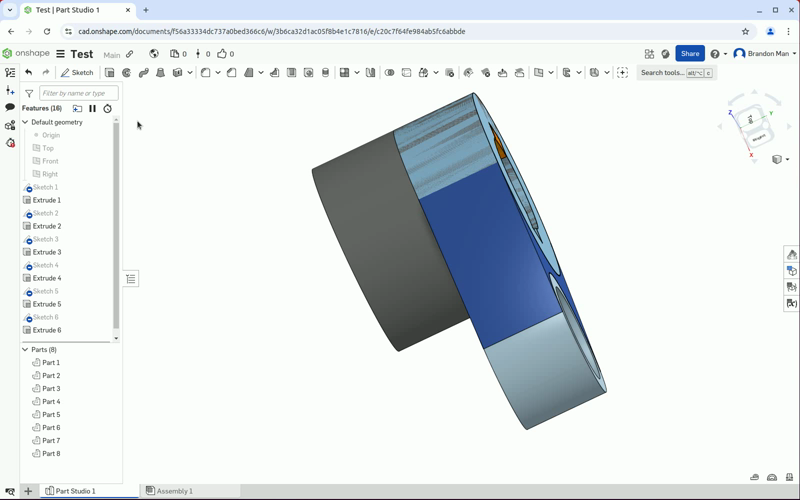
key(up, 2)
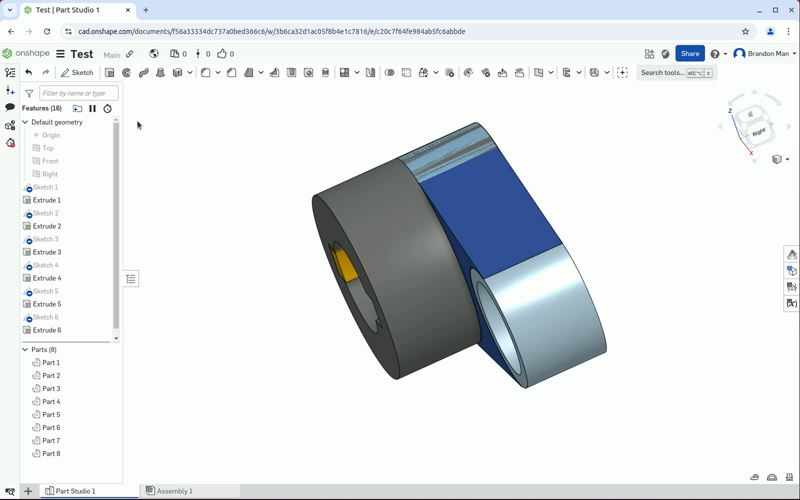
key(right, 2)
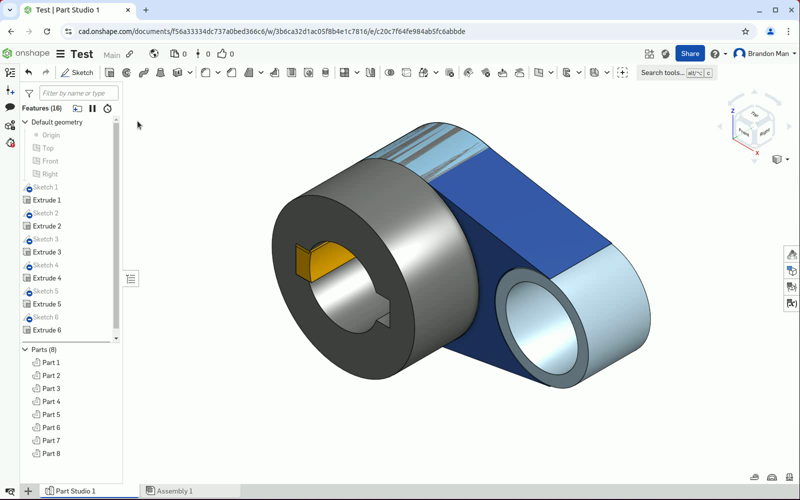
mouse_move(69, 189)
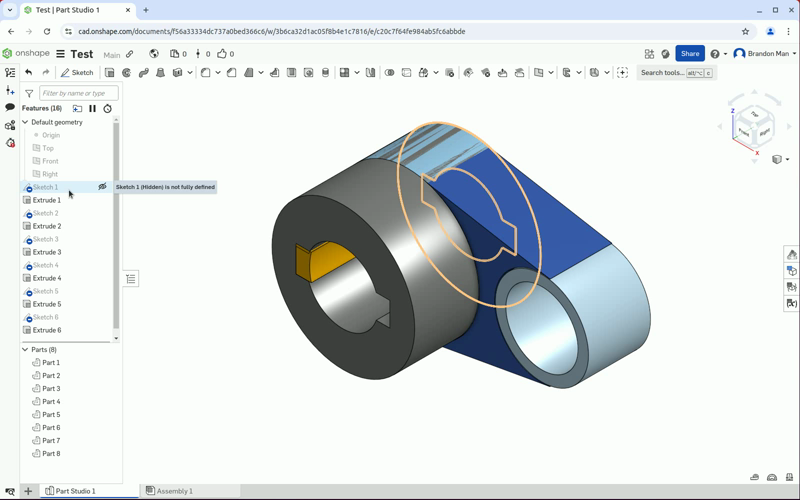
click(69, 189)